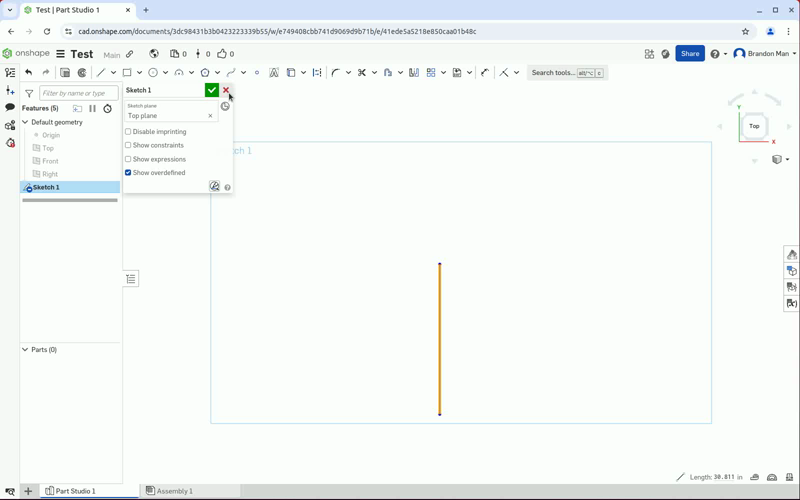
key(shift+h)
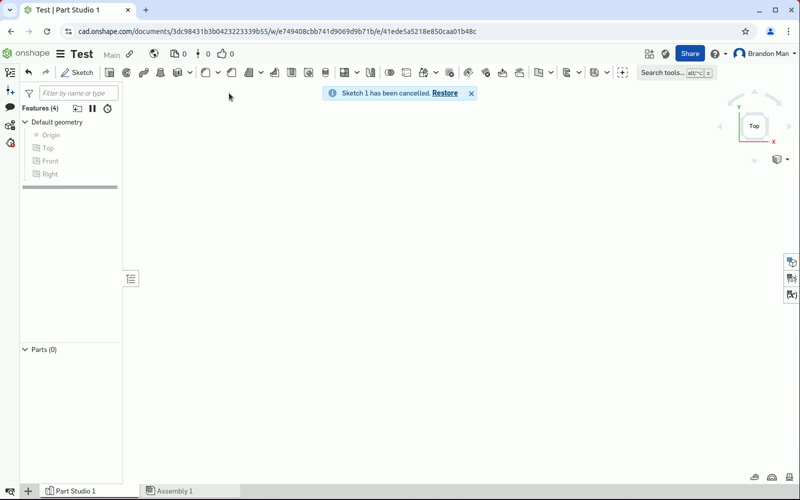
mouse_move(73, 352)
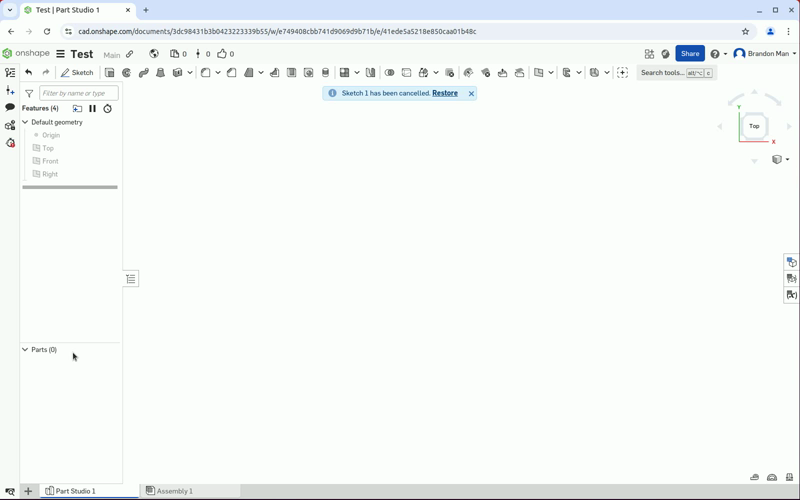
key(y)
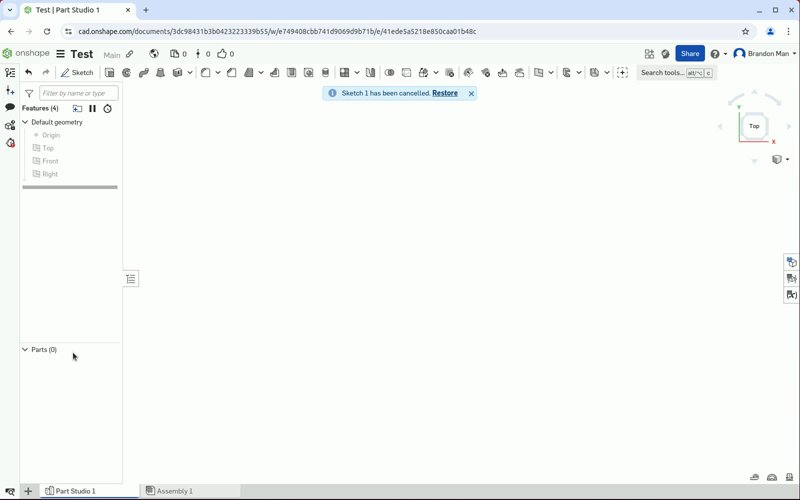
key(shift+p)
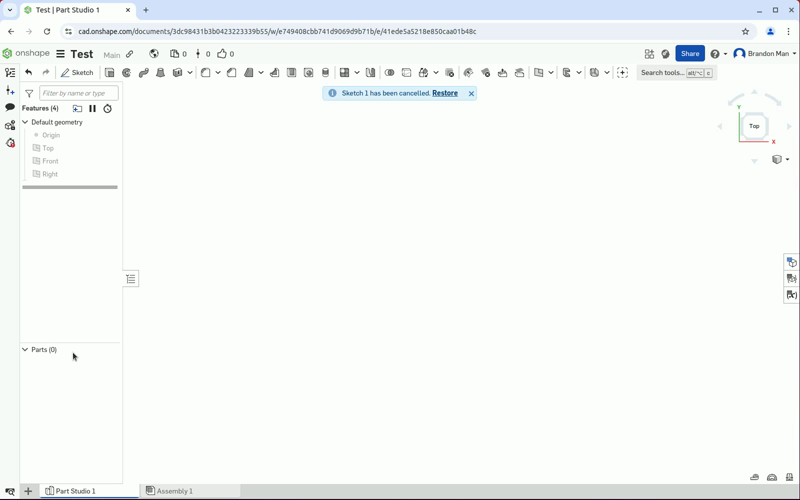
key(space)
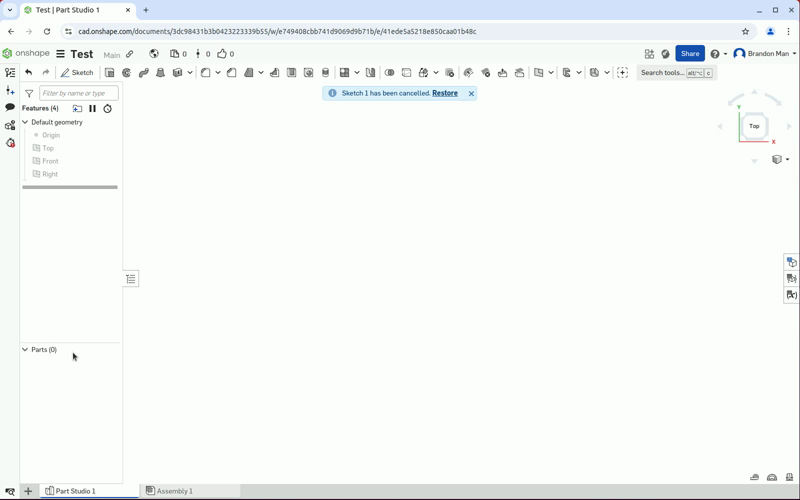
key_down(shift)
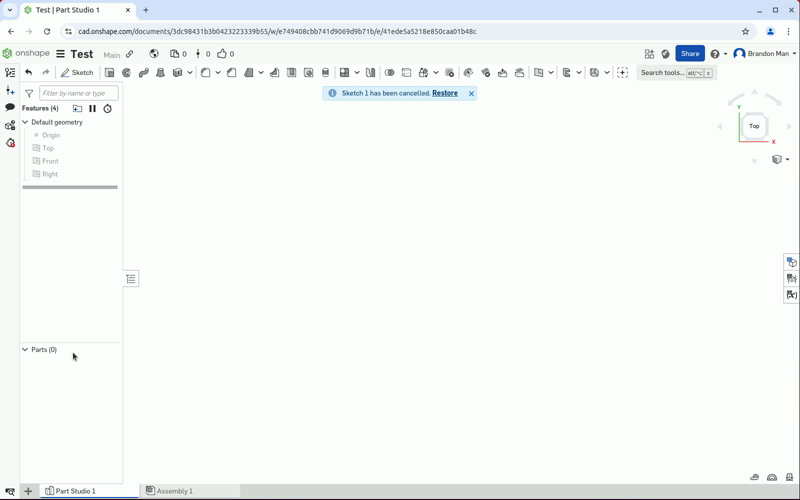
key(up)
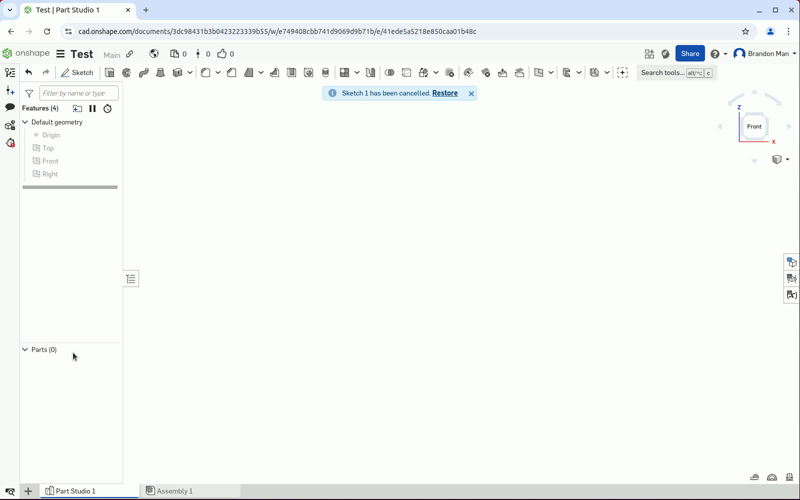
key_up(shift)
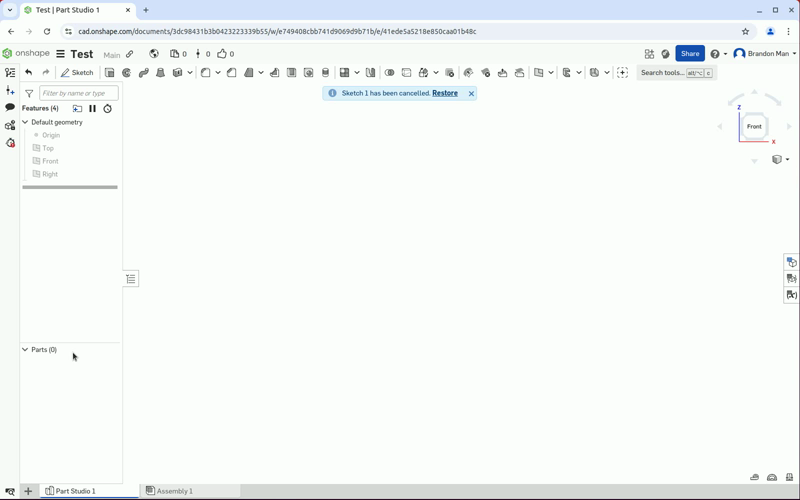
mouse_move(73, 352)
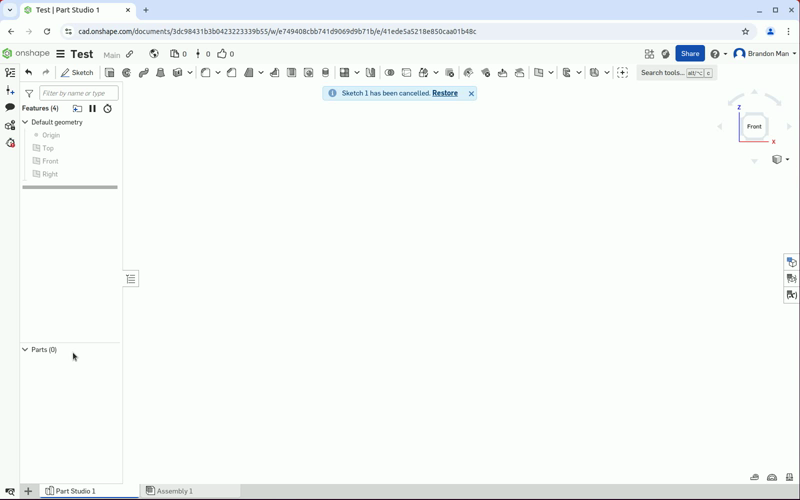
key(shift+y)
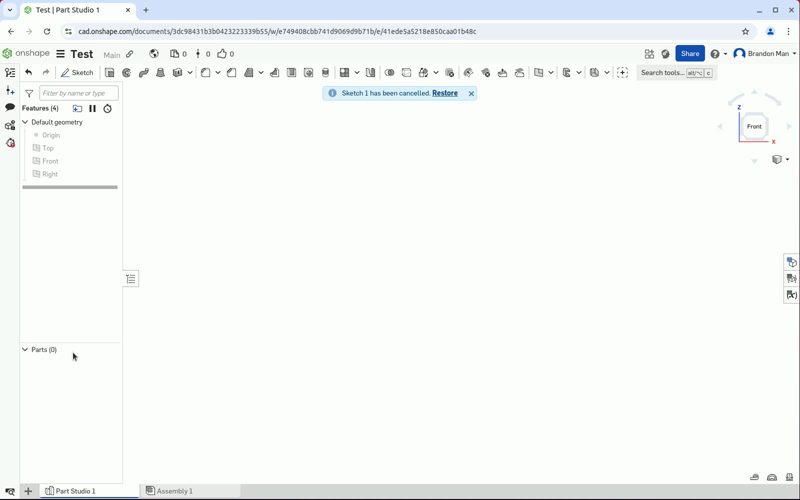
key(shift+s)
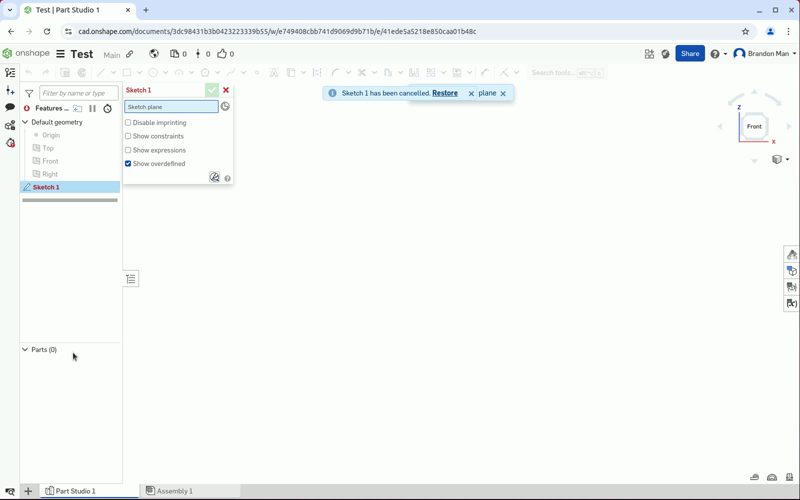
mouse_move(73, 163)
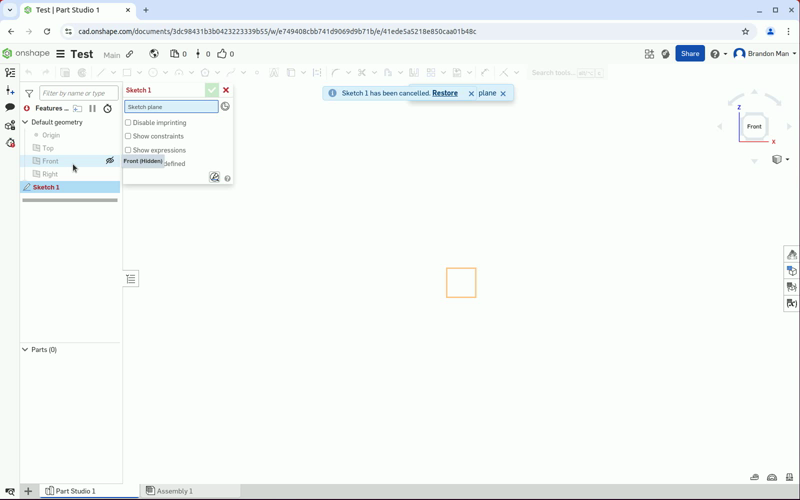
click(73, 163)
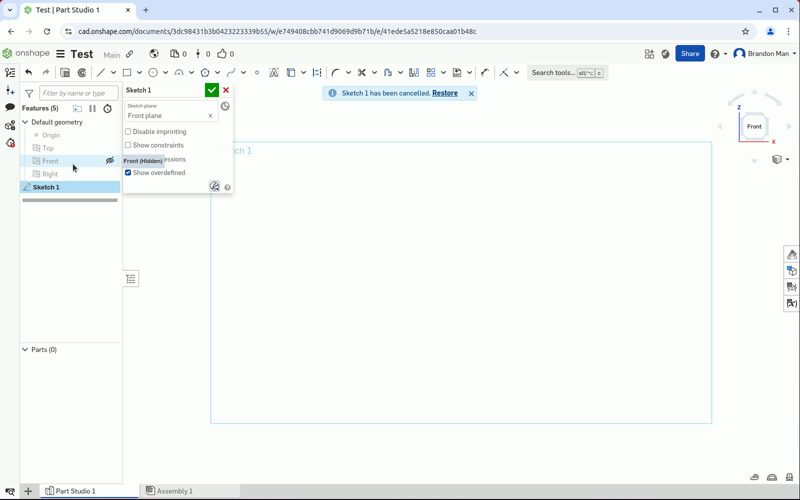
mouse_move(73, 352)
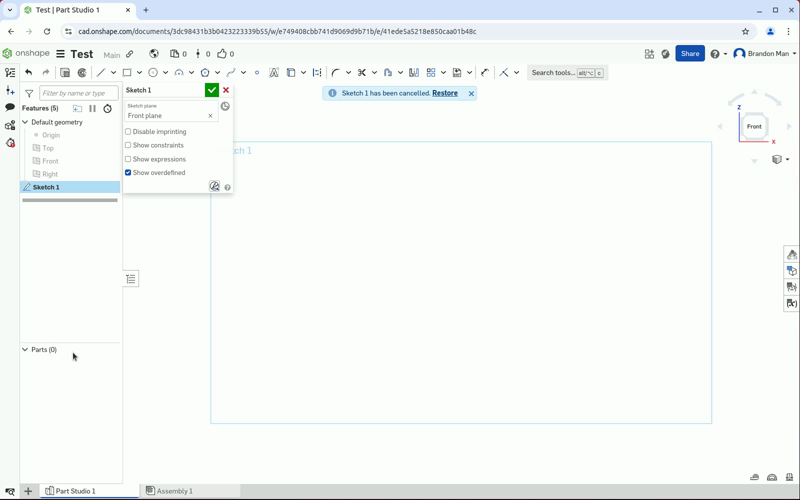
key(y)
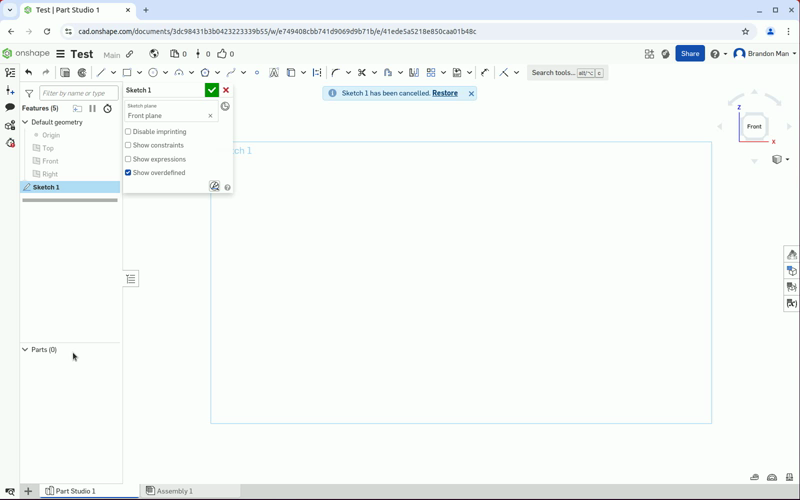
key(l)
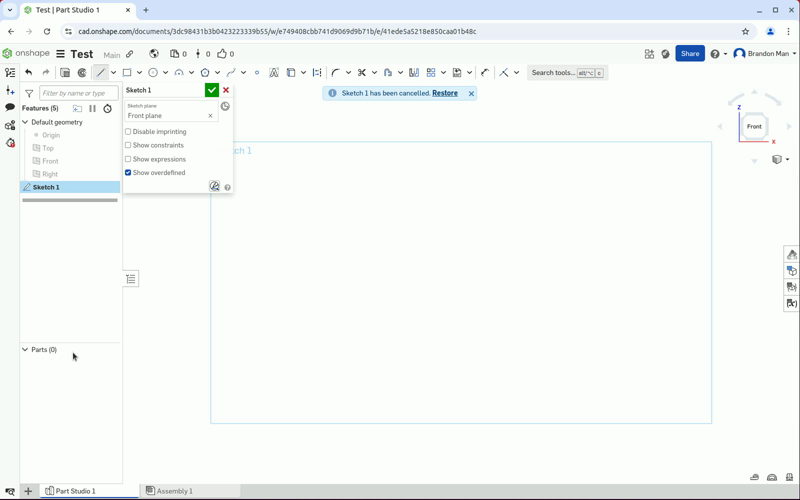
key_down(shift)
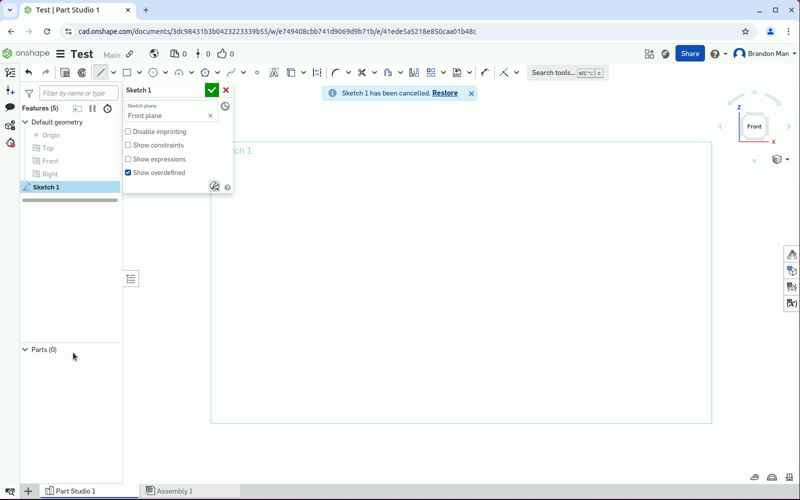
mouse_move(386, 315)
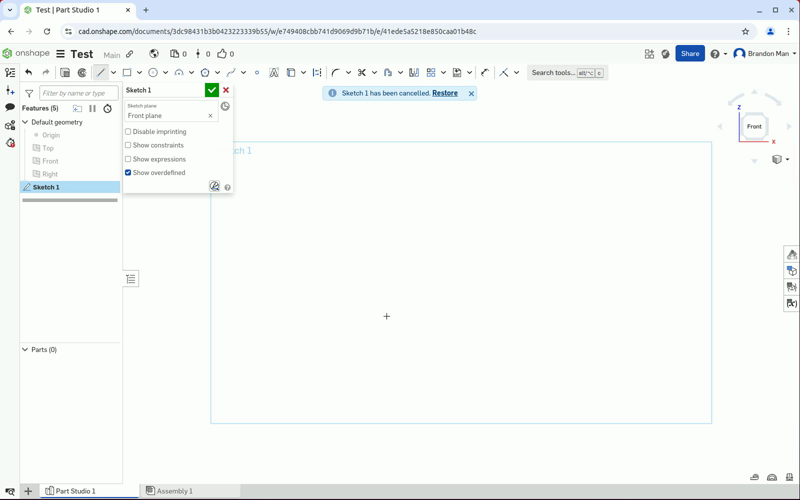
click(386, 315)
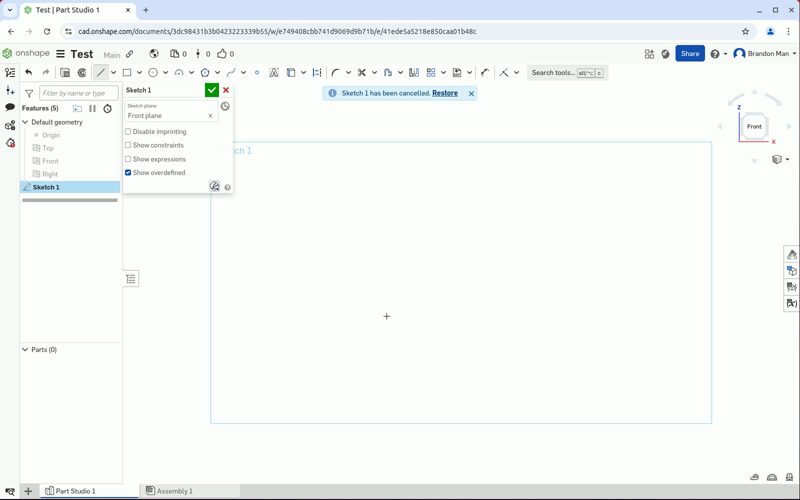
key_up(shift)
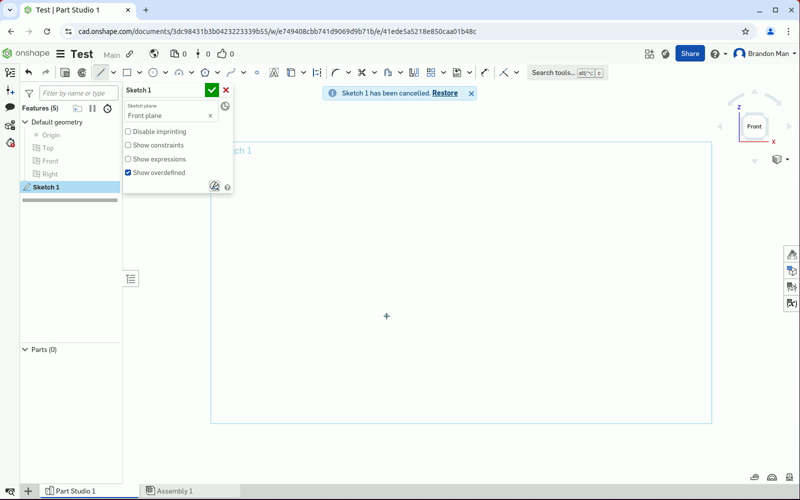
key_down(shift)
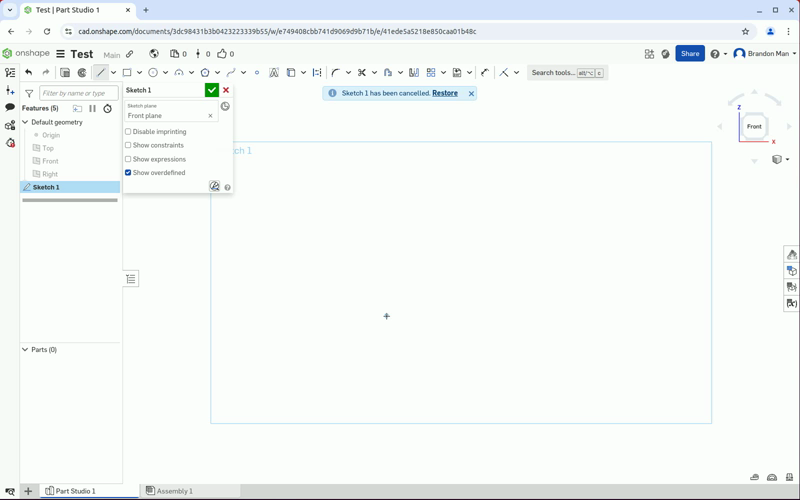
mouse_move(535, 315)
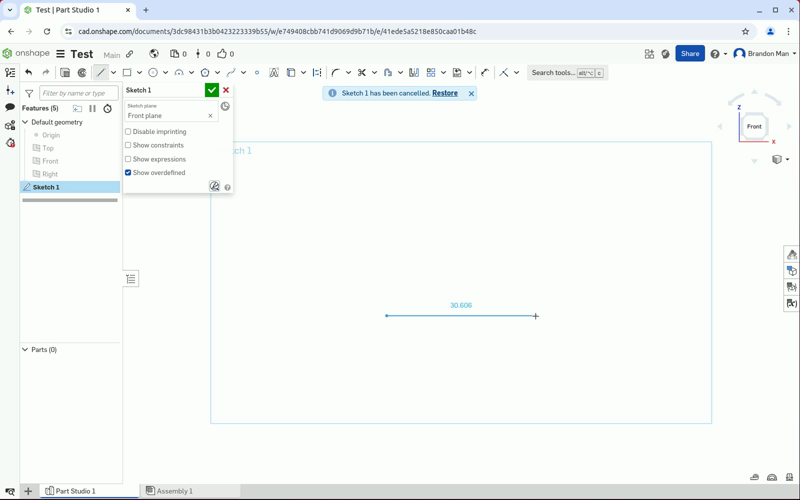
click(535, 315)
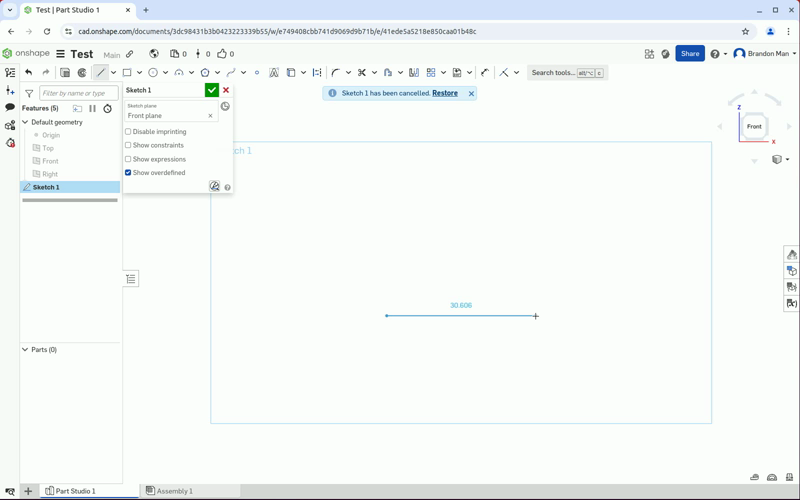
key_up(shift)
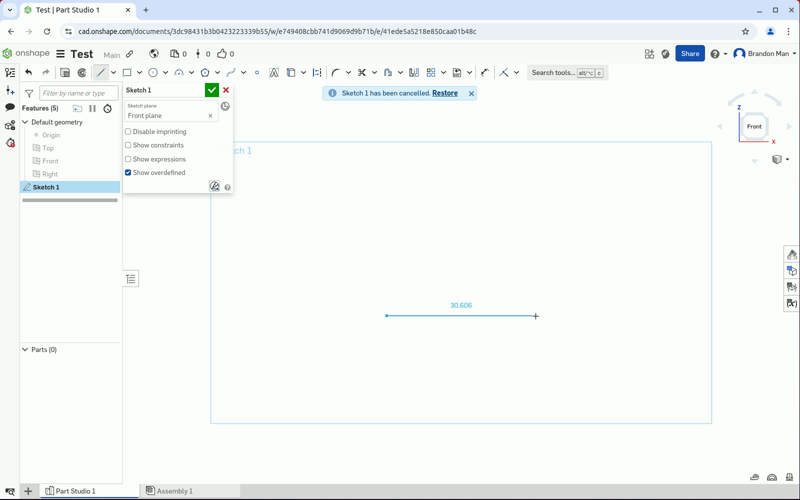
key_down(shift)
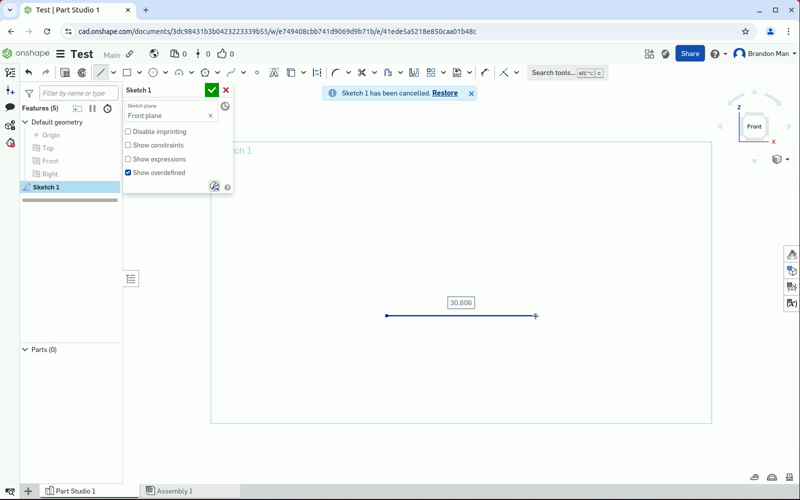
mouse_move(535, 251)
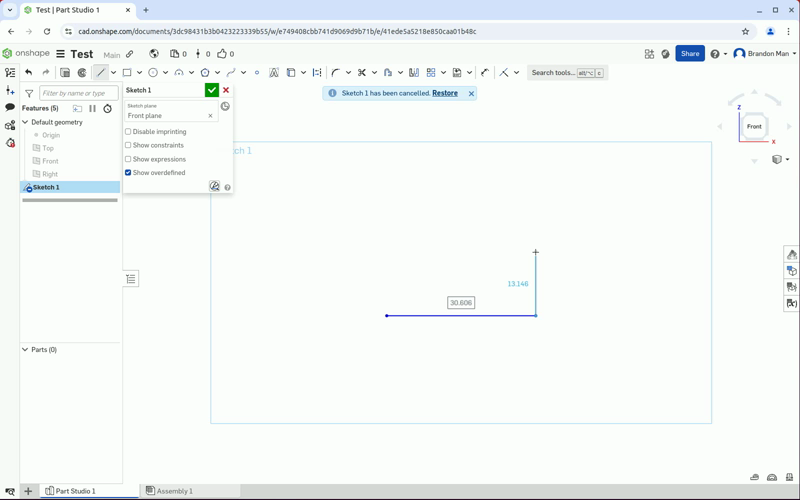
click(535, 251)
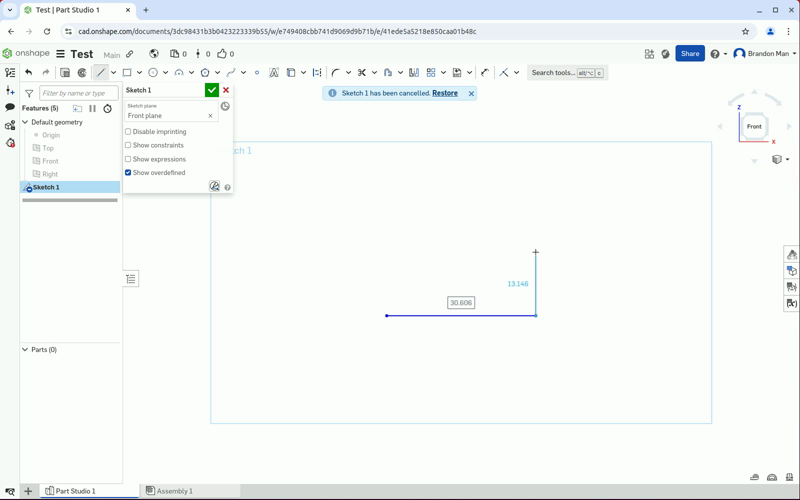
key_up(shift)
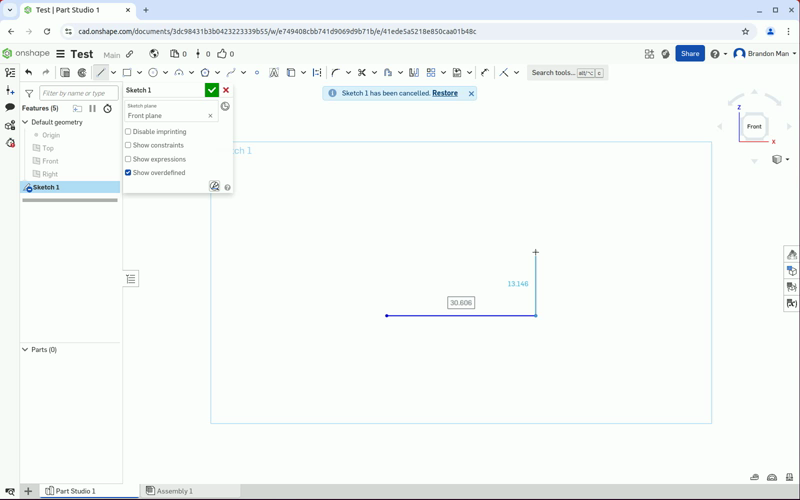
key_down(shift)
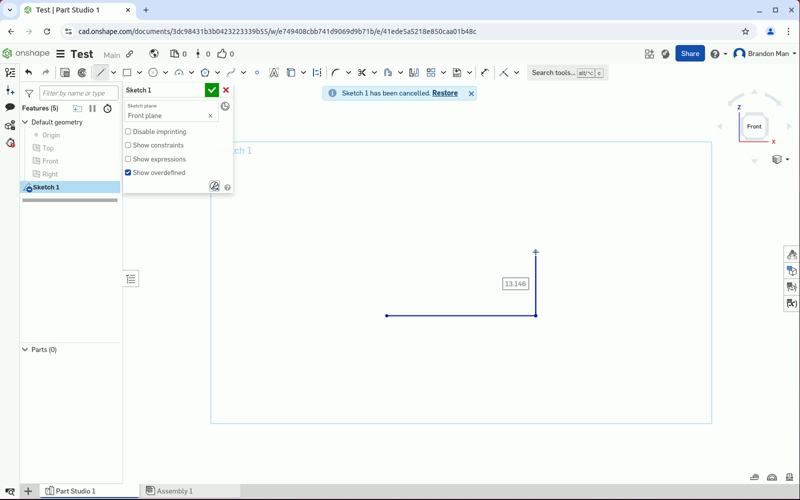
mouse_move(386, 251)
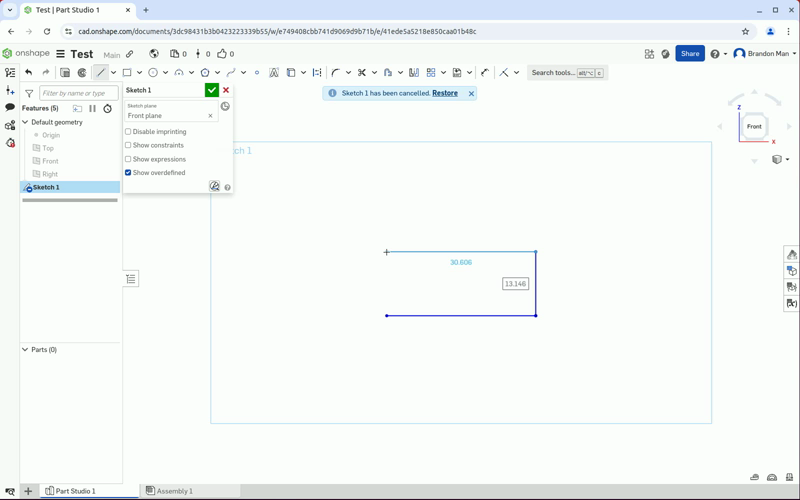
click(386, 251)
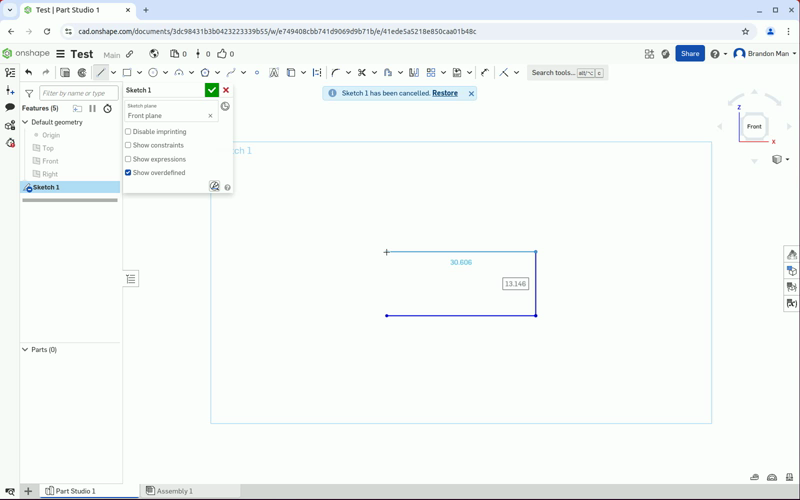
key_up(shift)
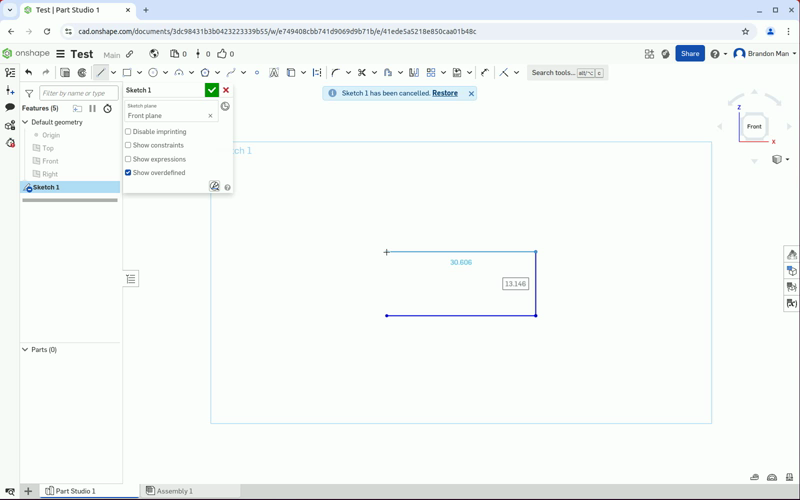
key_down(shift)
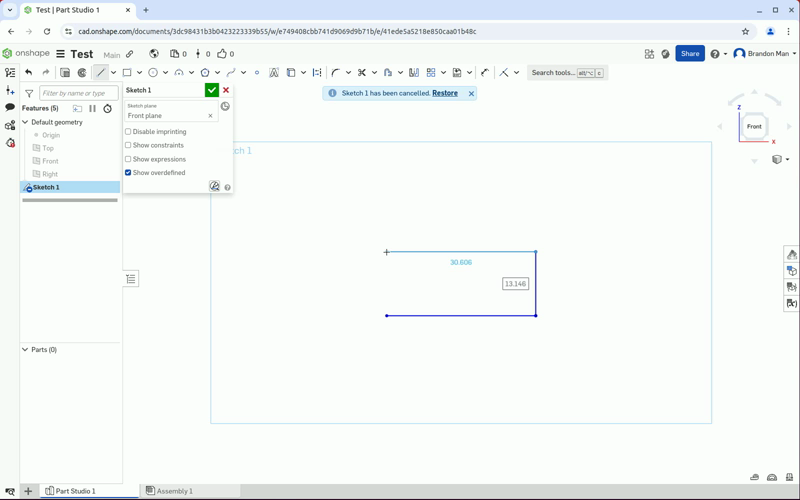
mouse_move(386, 315)
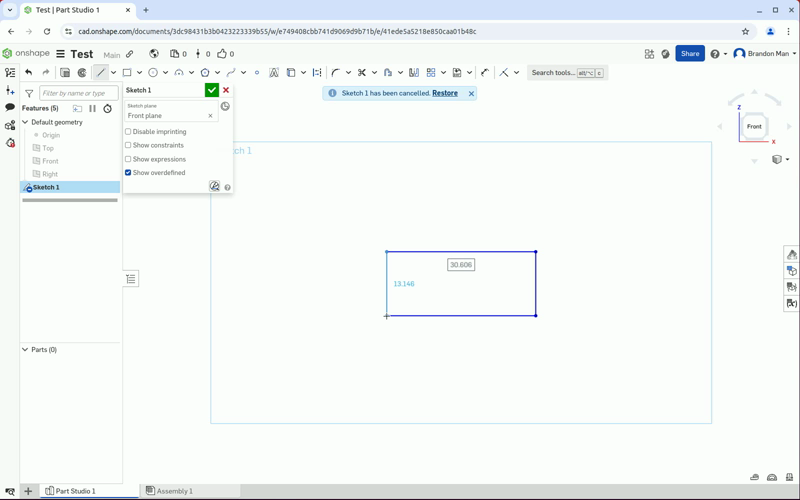
key_up(shift)
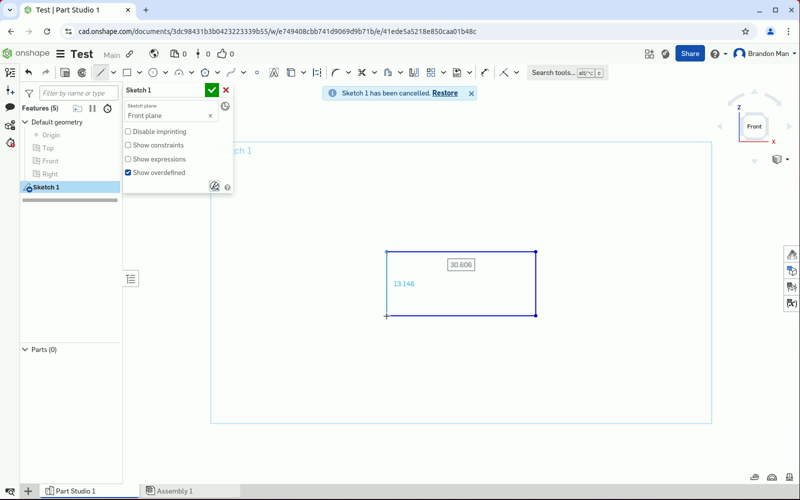
click(386, 315)
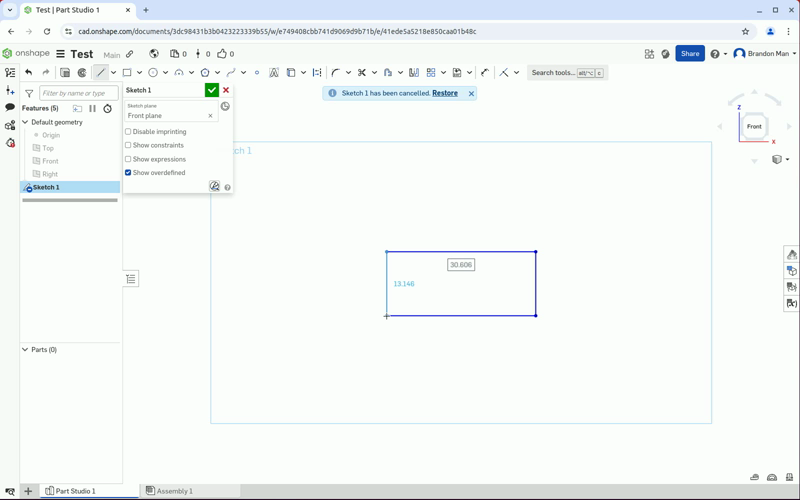
key(esc)
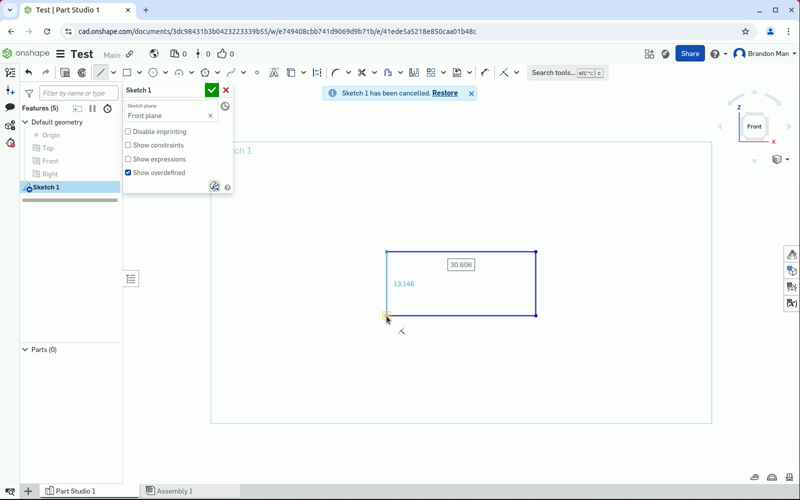
mouse_move(484, 277)
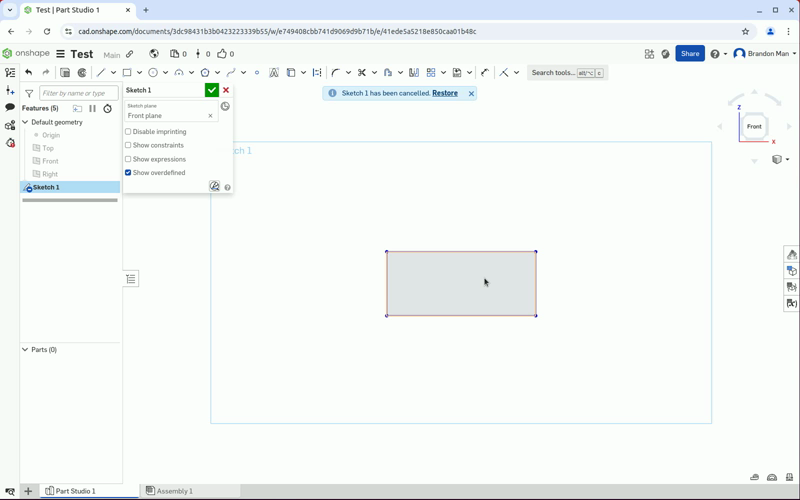
click(484, 277)
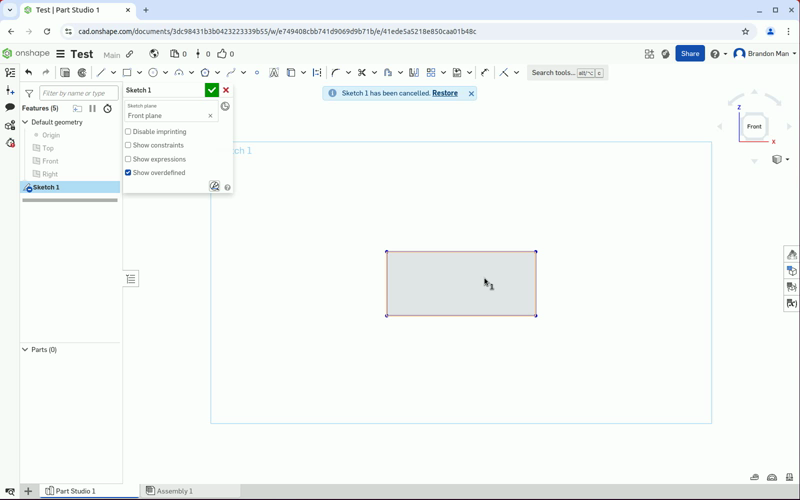
mouse_move(73, 352)
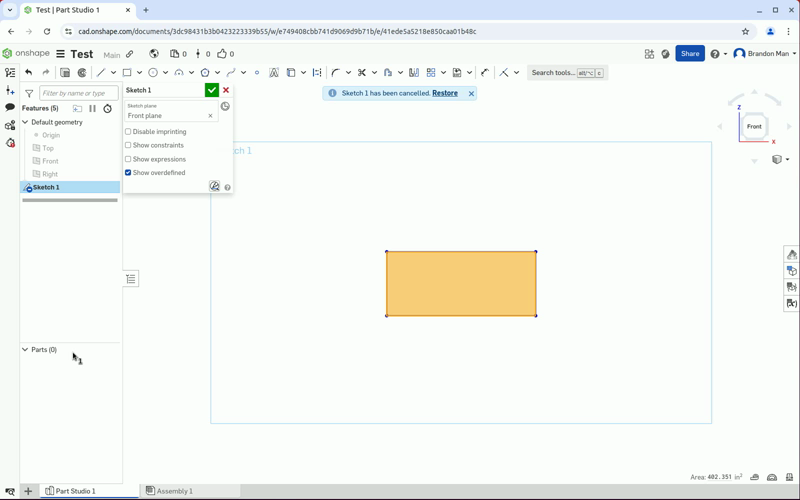
key(shift+y)
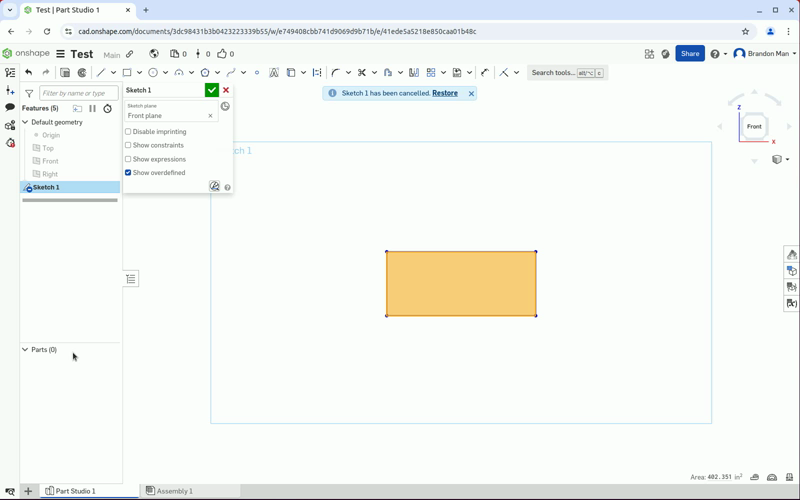
key(shift+e)
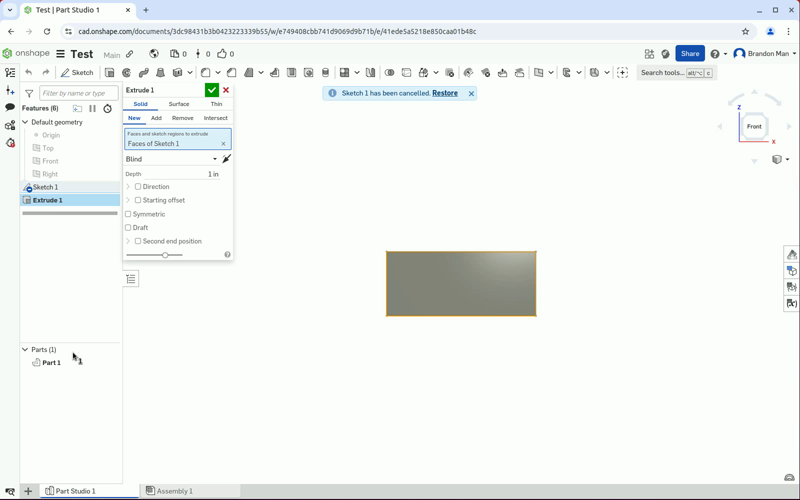
mouse_move(143, 106)
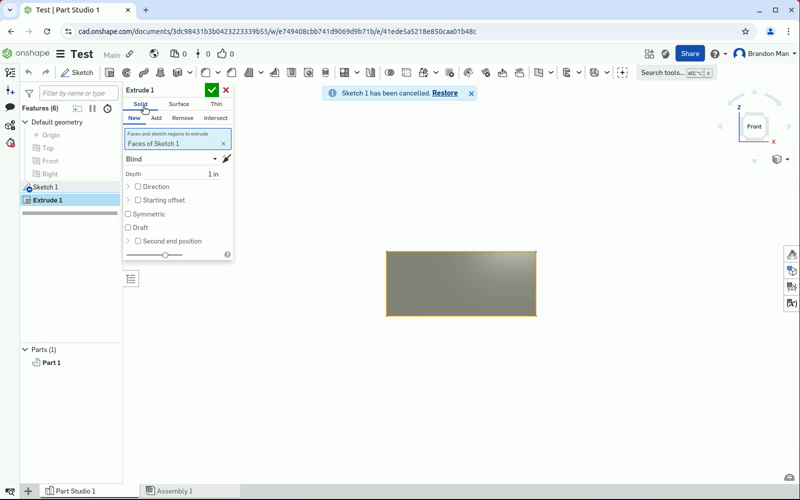
click(143, 106)
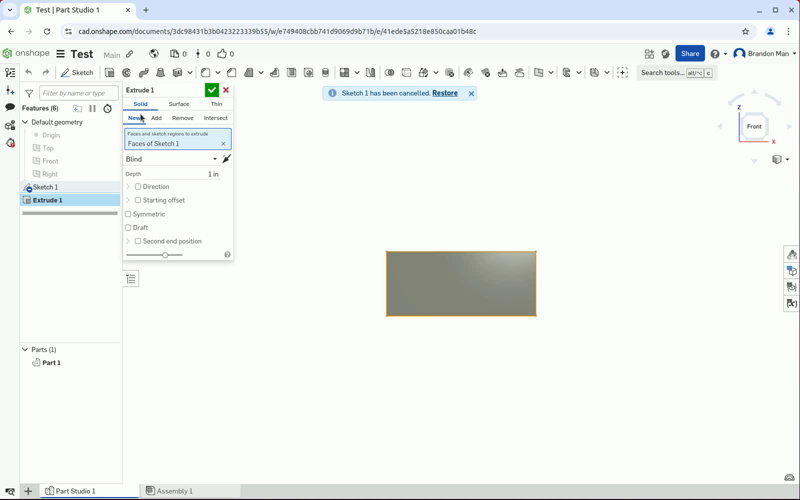
mouse_move(137, 120)
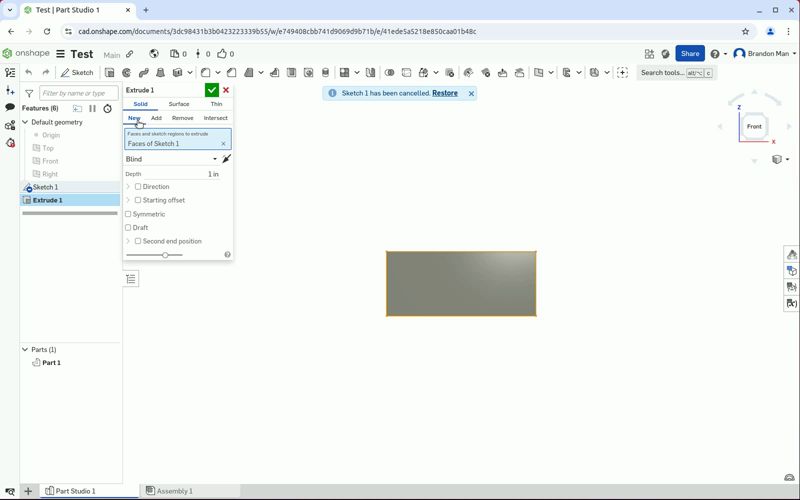
click(137, 120)
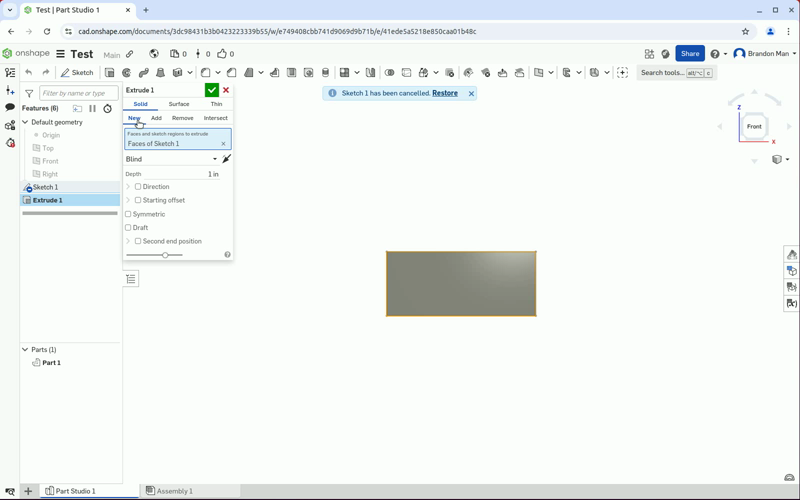
key(tab, 4)
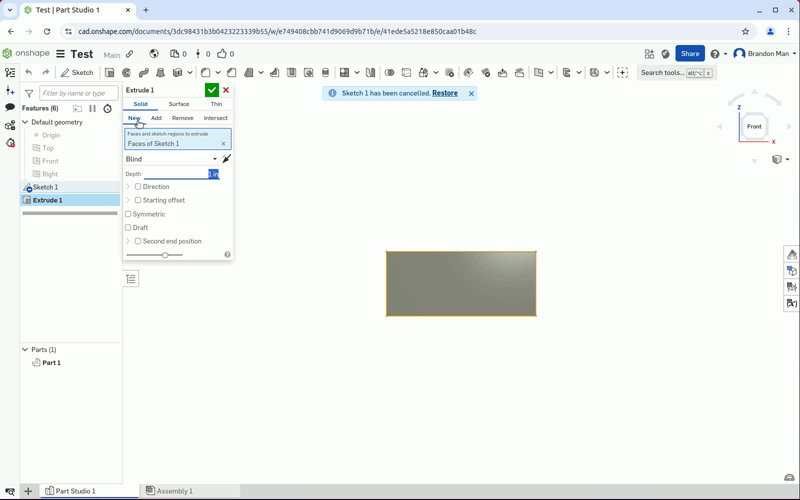
text(-7.462)
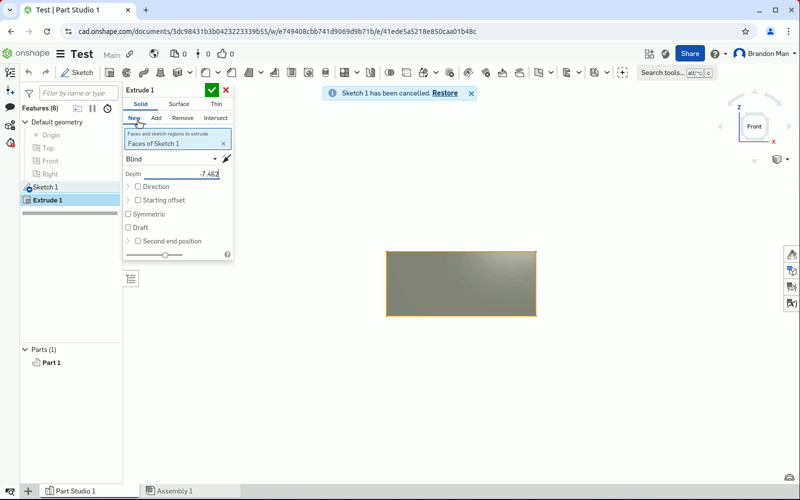
key(enter)
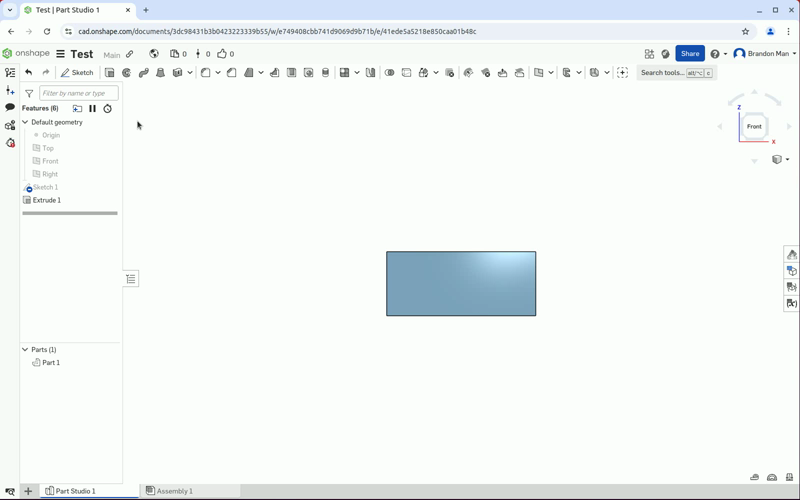
key(shift+h)
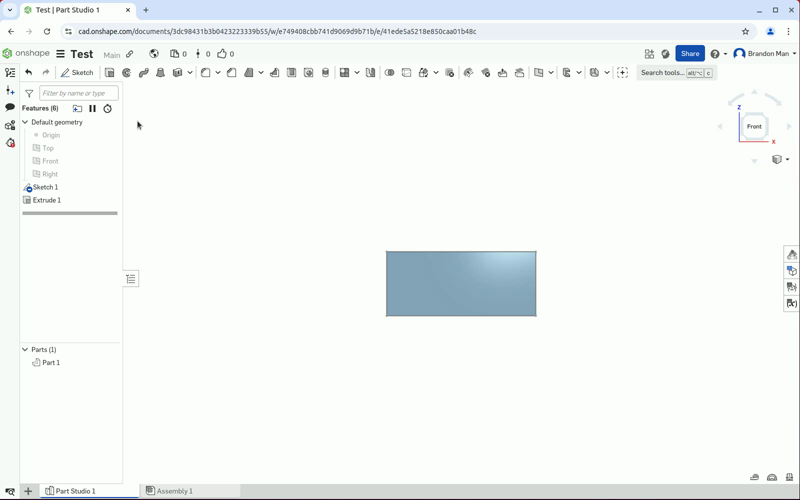
key(shift+h)
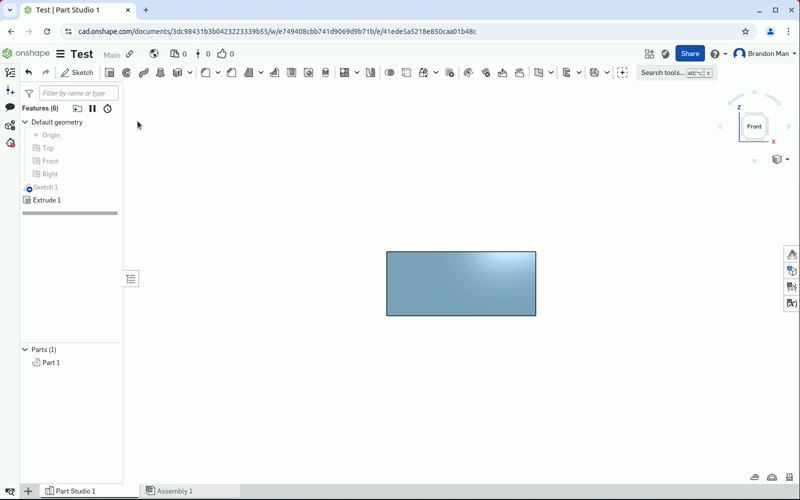
mouse_move(73, 189)
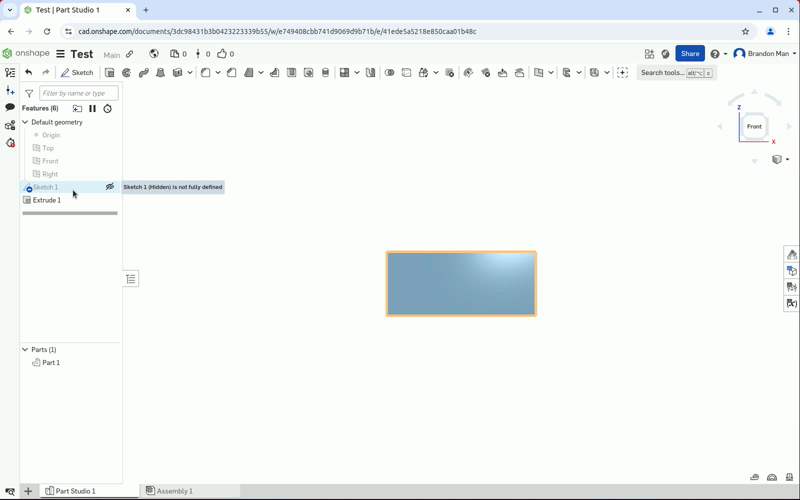
click(73, 189)
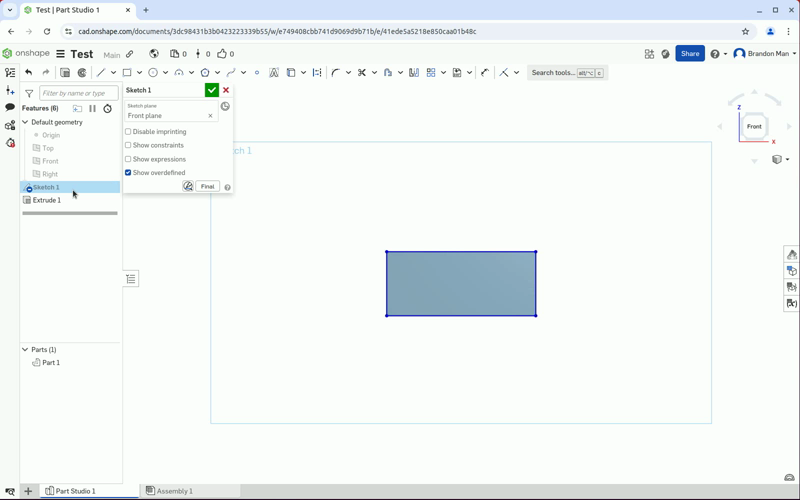
mouse_move(229, 92)
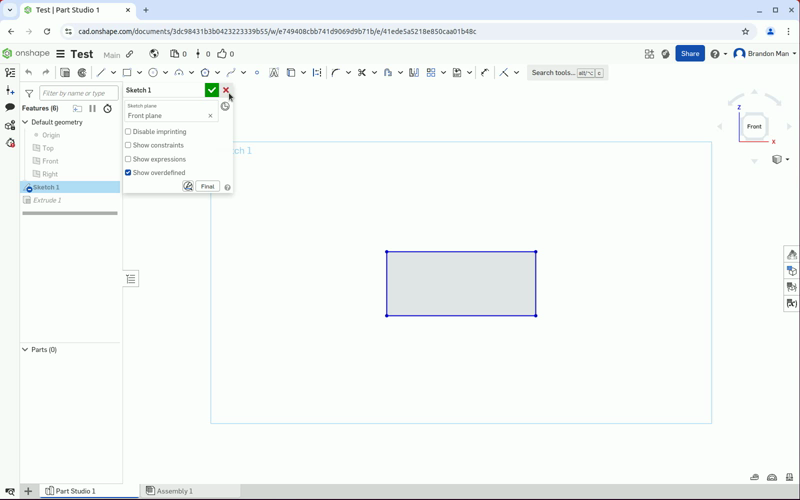
click(229, 92)
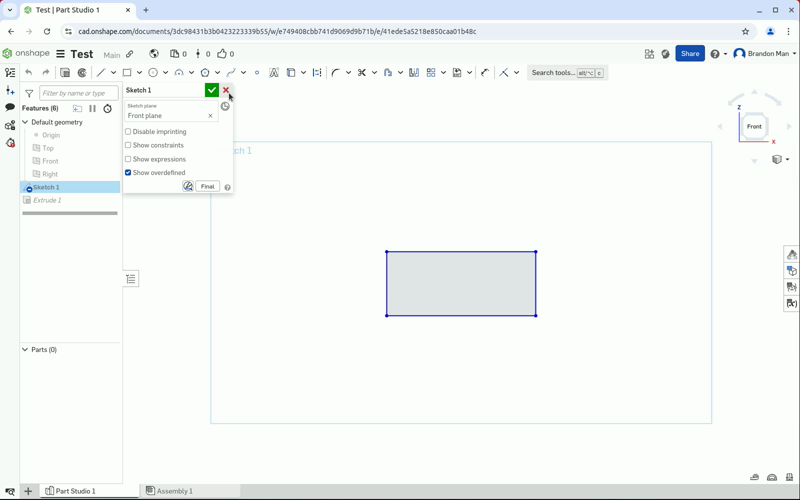
key(shift+s)
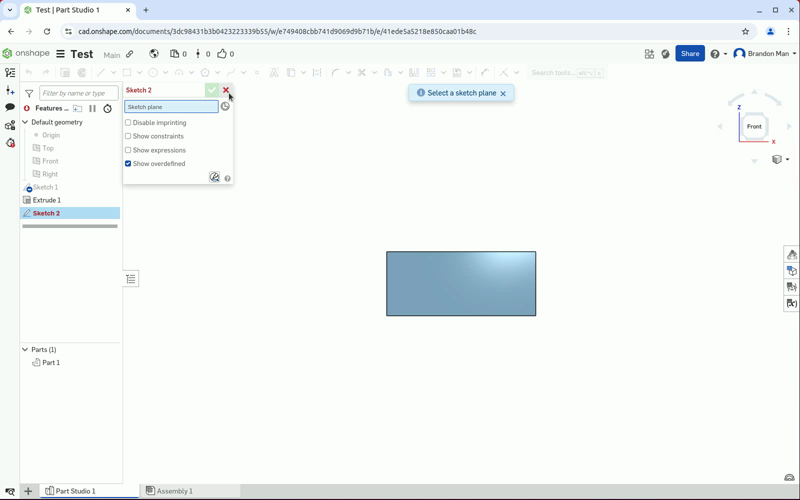
mouse_move(73, 163)
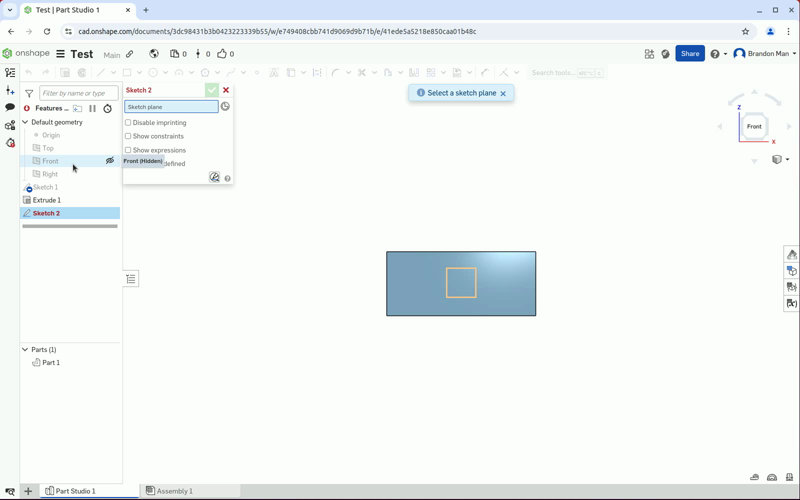
click(73, 163)
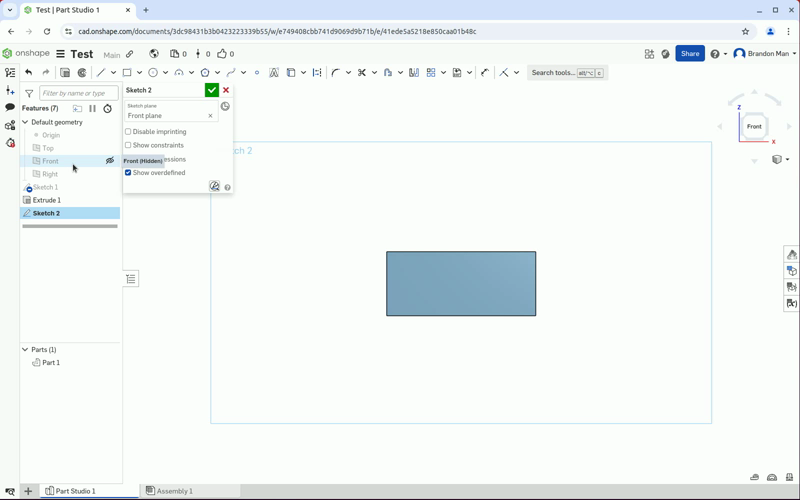
mouse_move(73, 352)
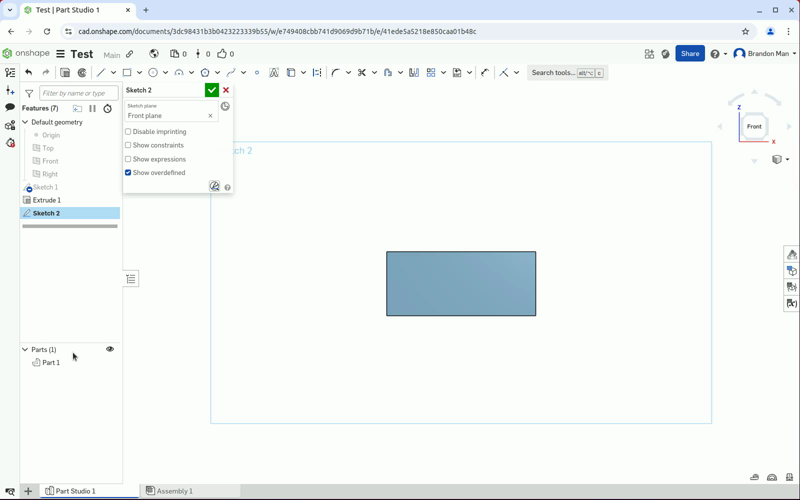
key(y)
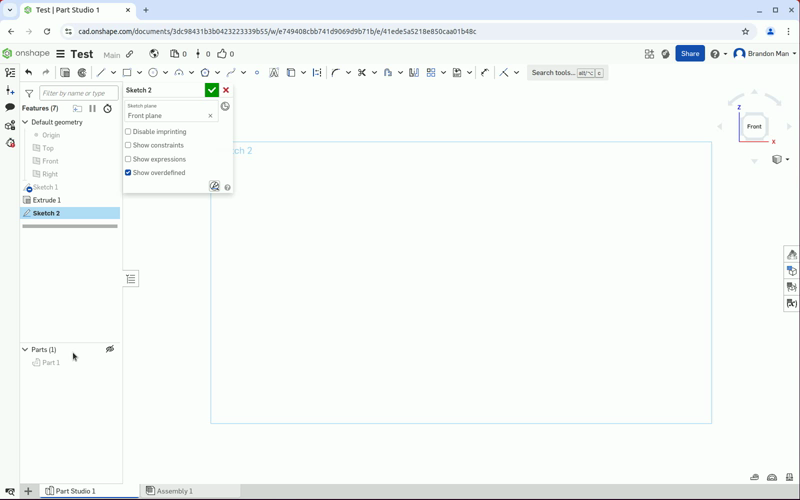
key(a)
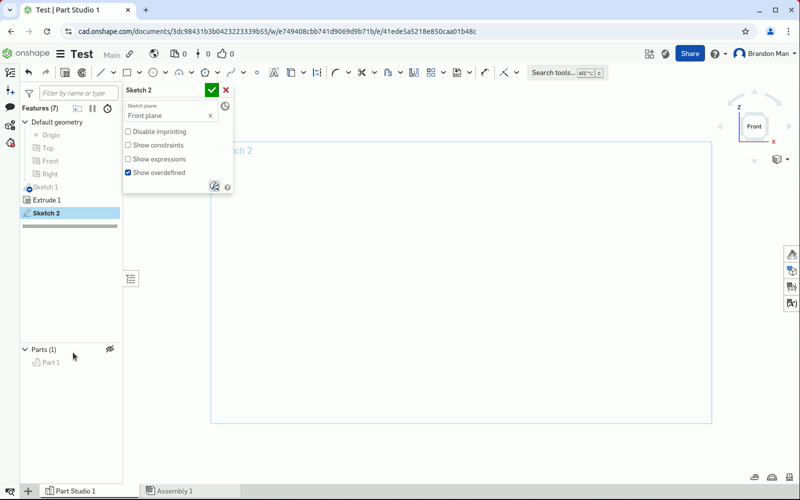
key_down(shift)
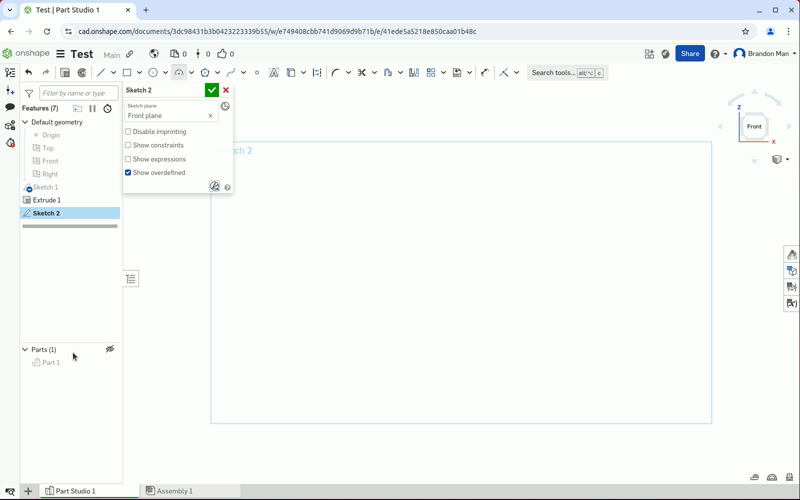
mouse_move(386, 309)
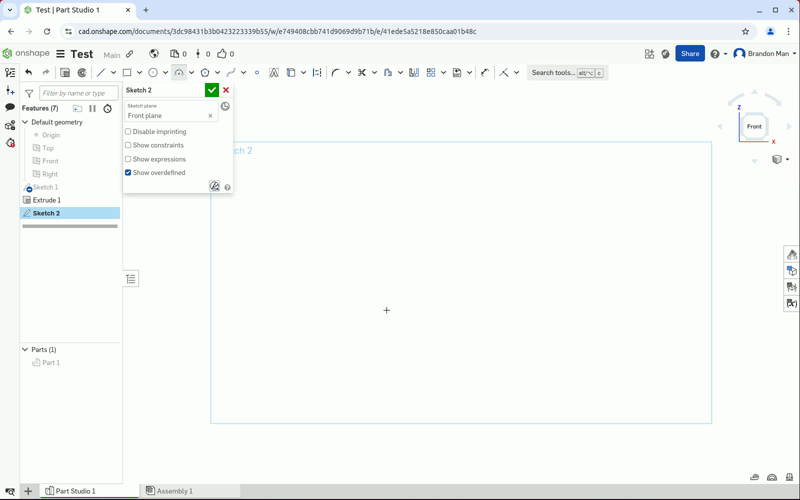
click(386, 309)
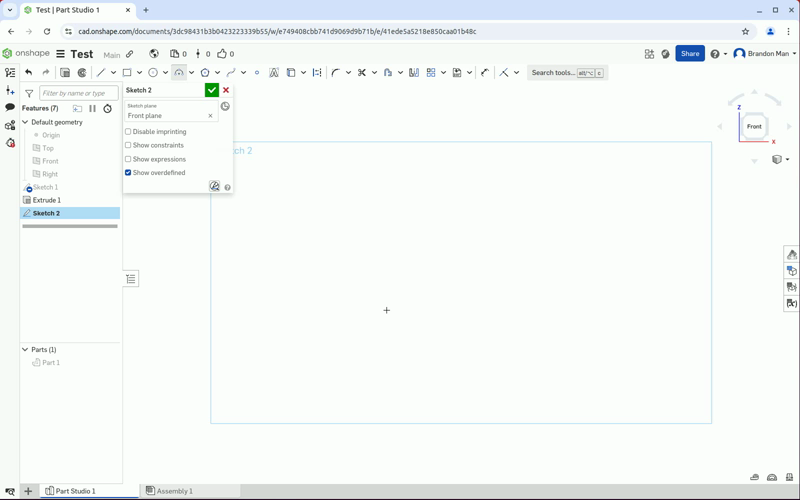
key_up(shift)
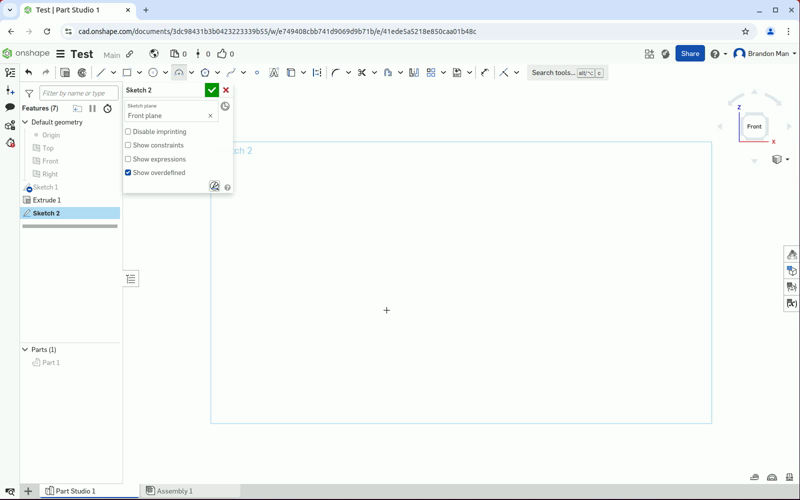
key_down(shift)
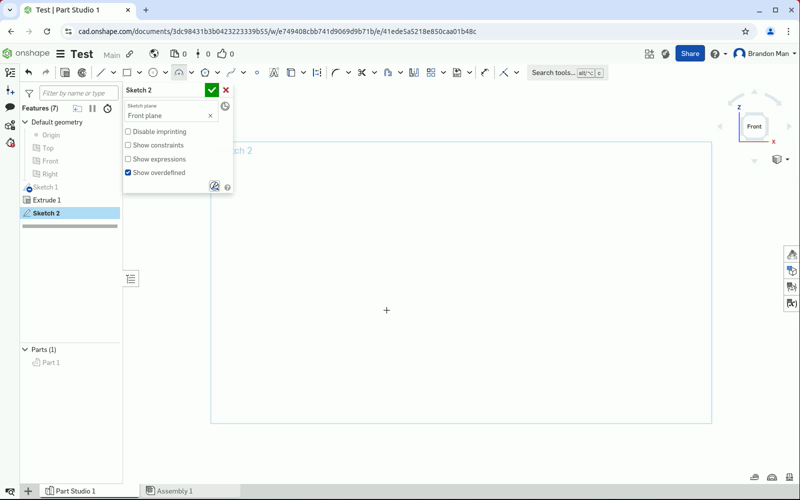
mouse_move(389, 312)
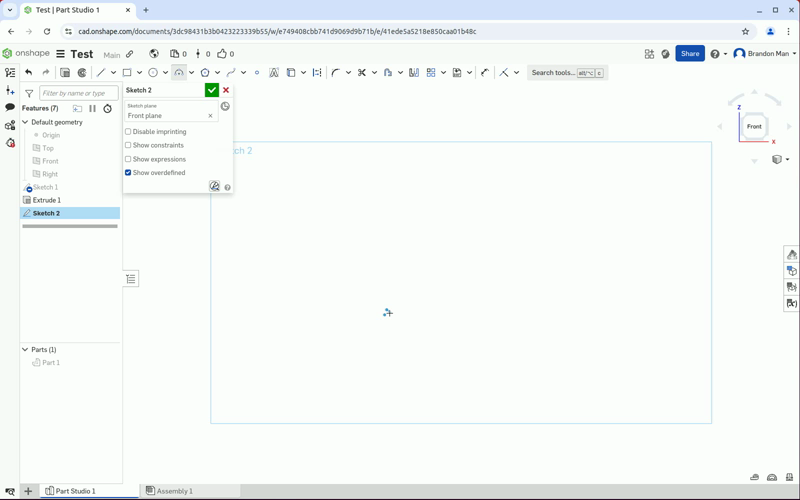
scroll(6)
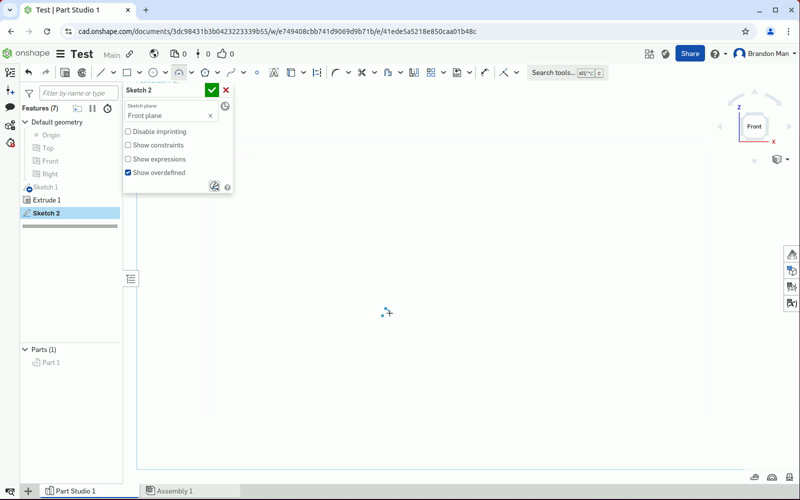
scroll(6)
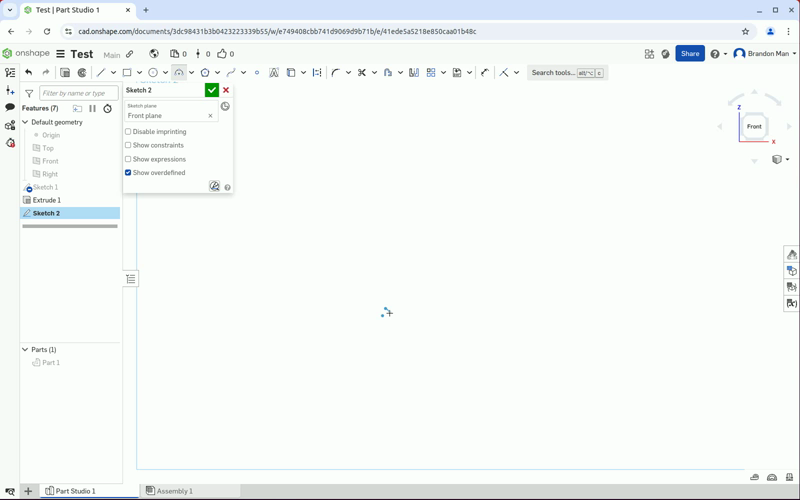
scroll(6)
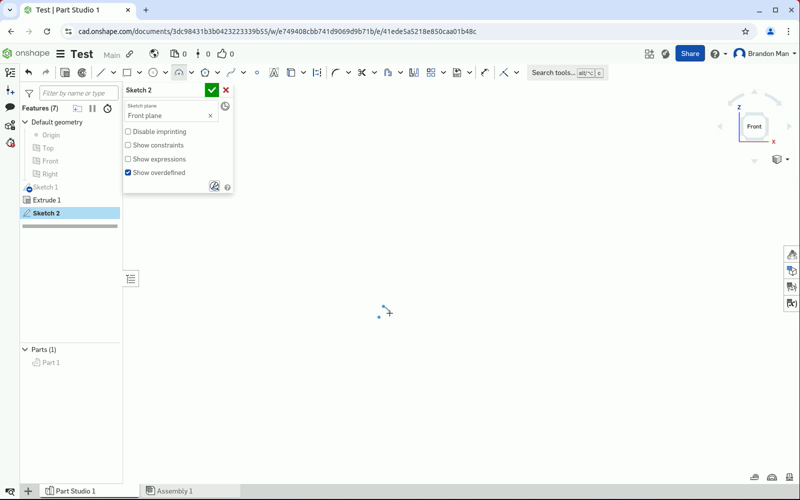
scroll(6)
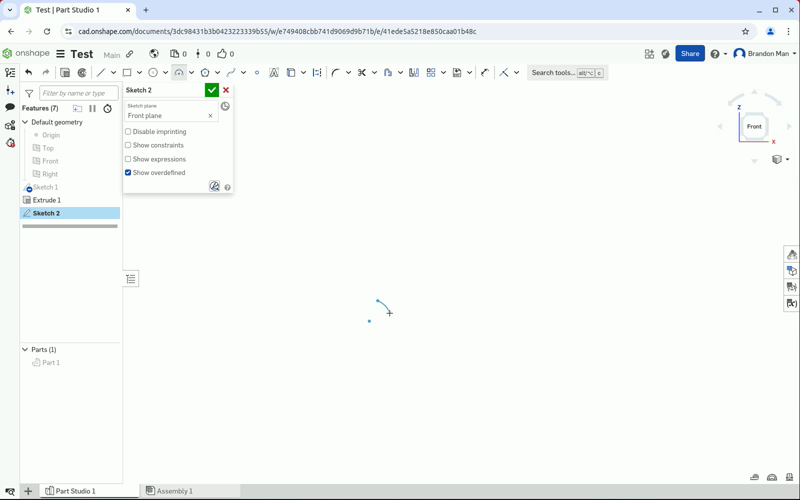
scroll(6)
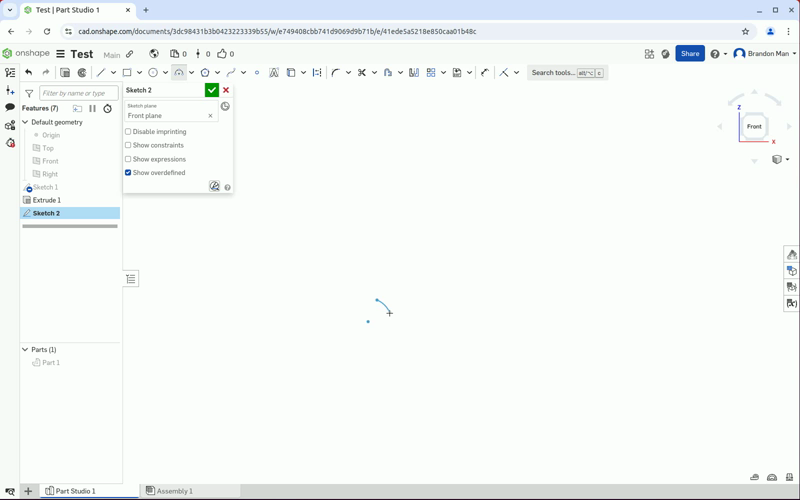
scroll(6)
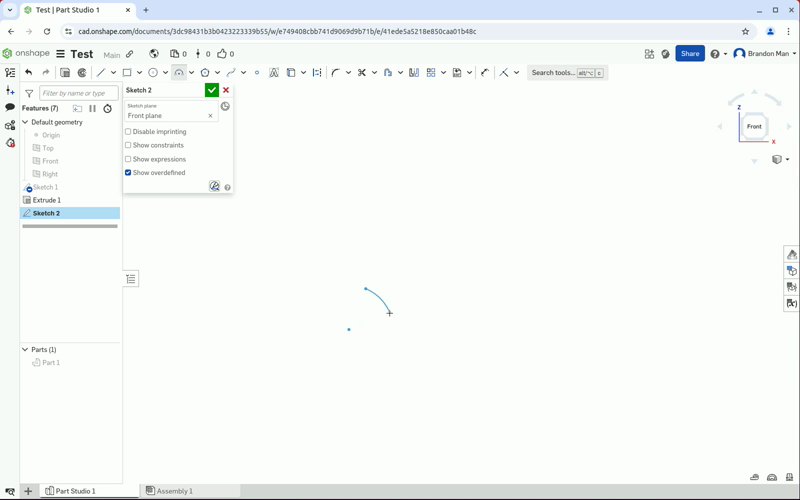
scroll(6)
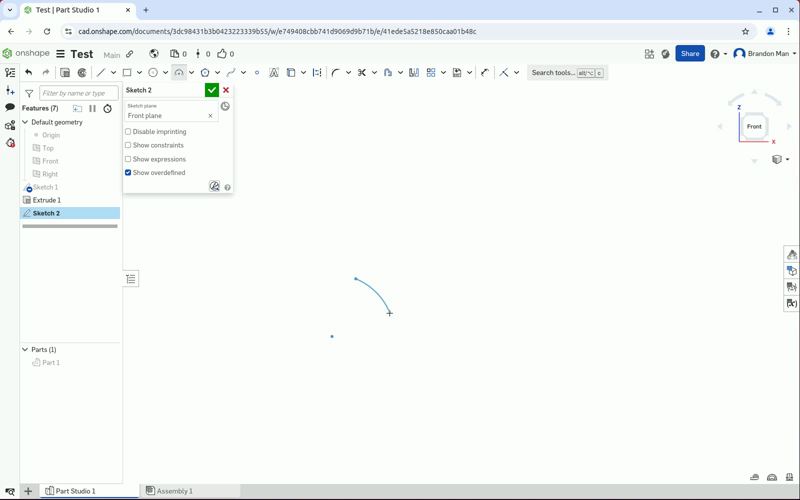
click(389, 312)
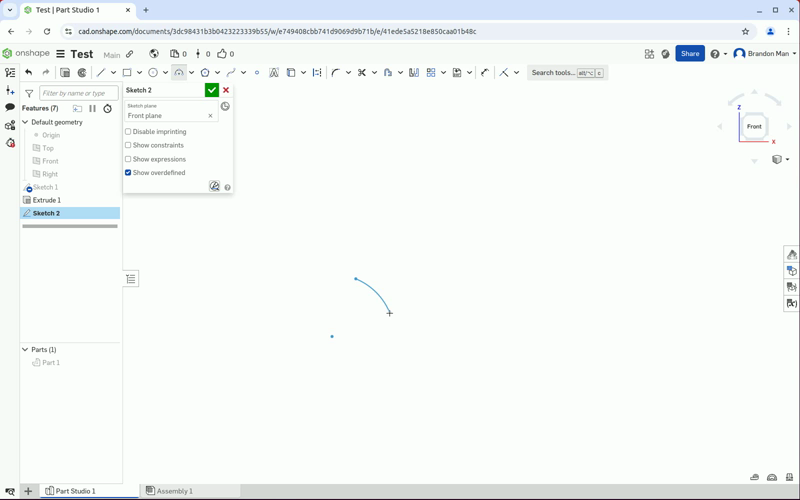
scroll(-6)
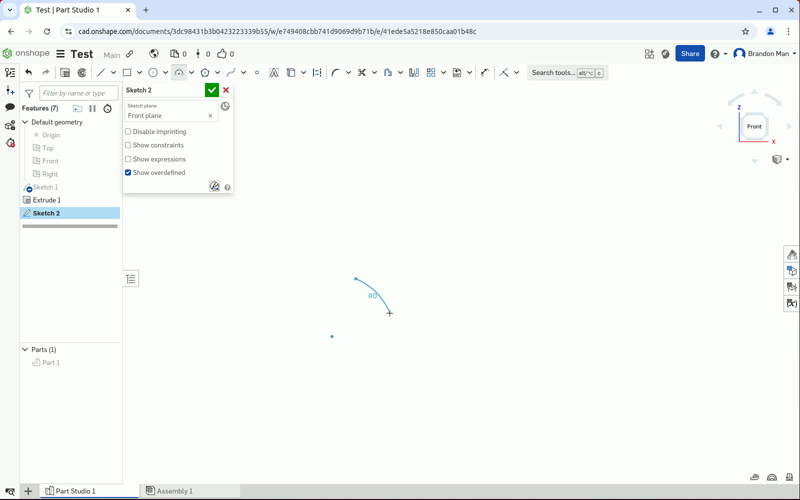
scroll(-6)
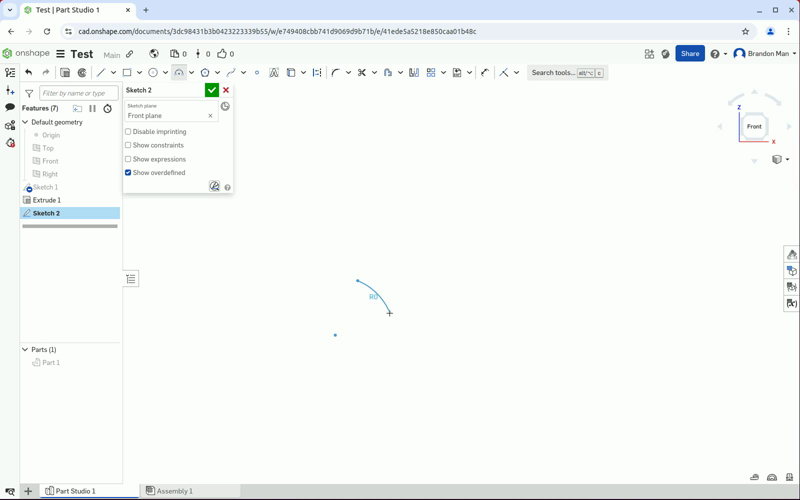
scroll(-6)
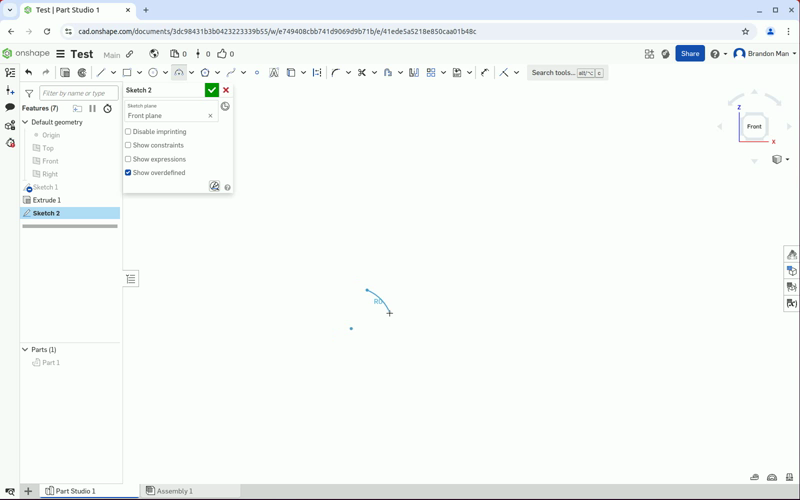
scroll(-6)
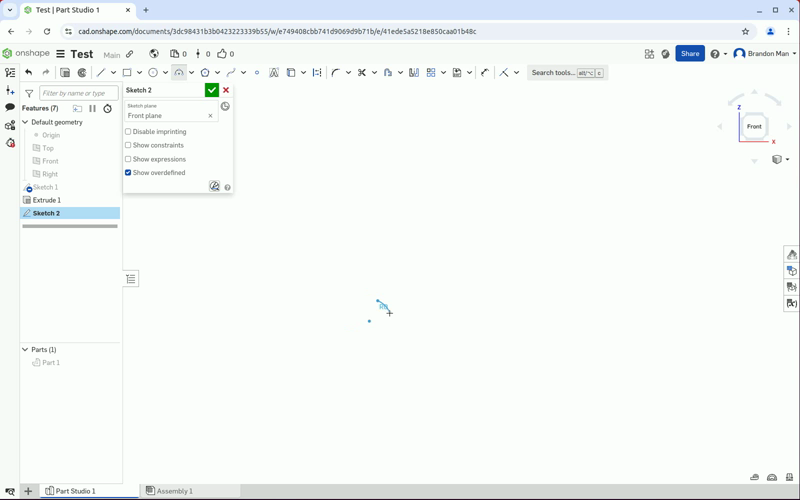
scroll(-6)
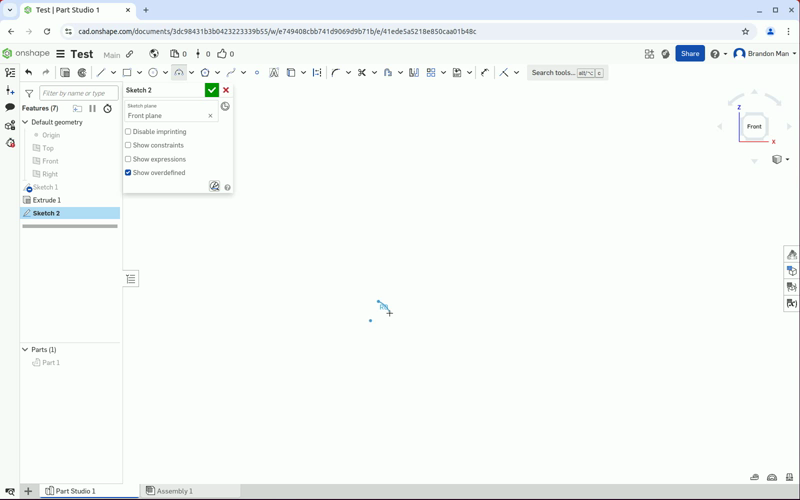
scroll(-6)
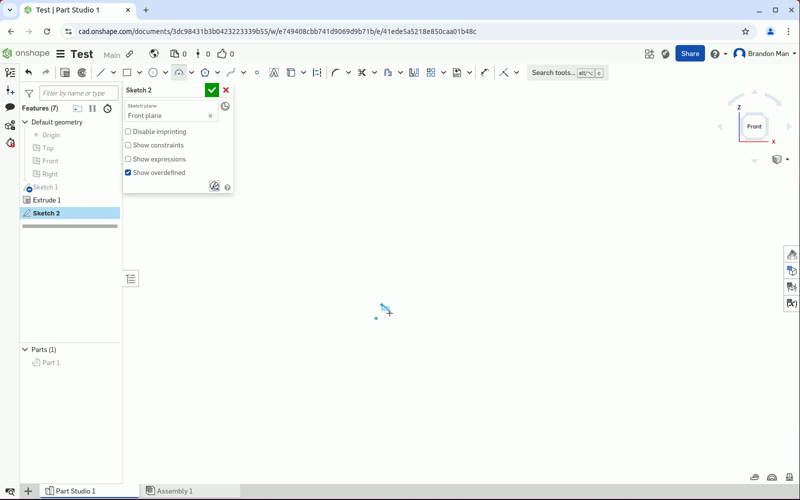
scroll(-6)
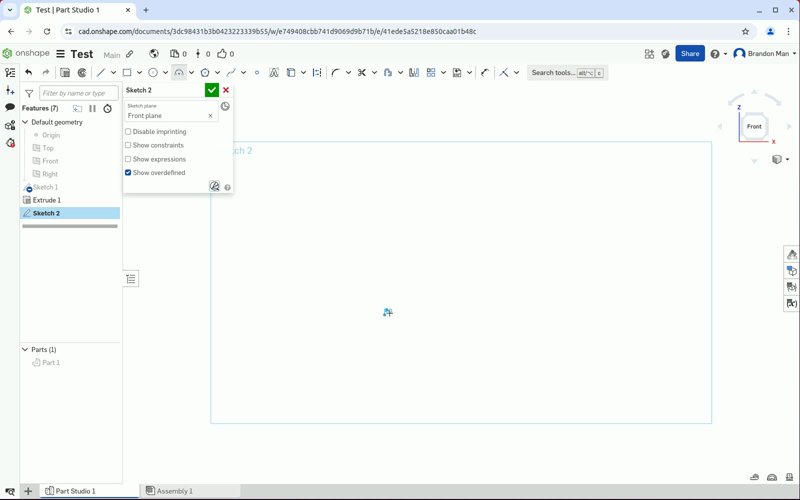
mouse_move(387, 312)
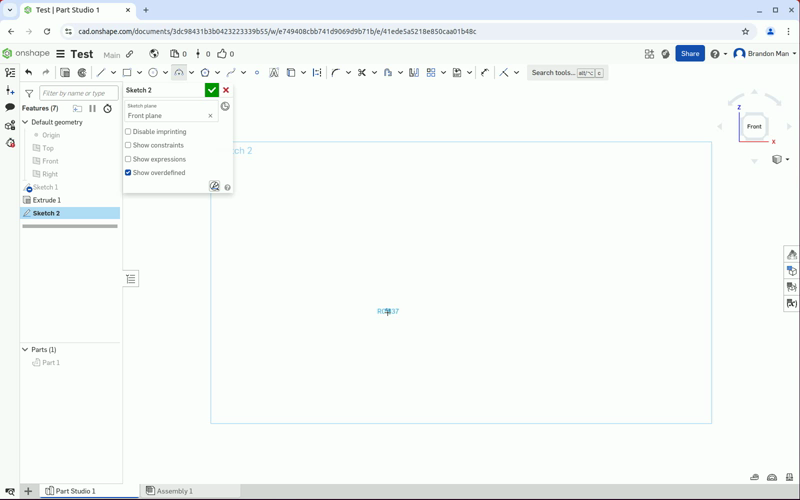
scroll(6)
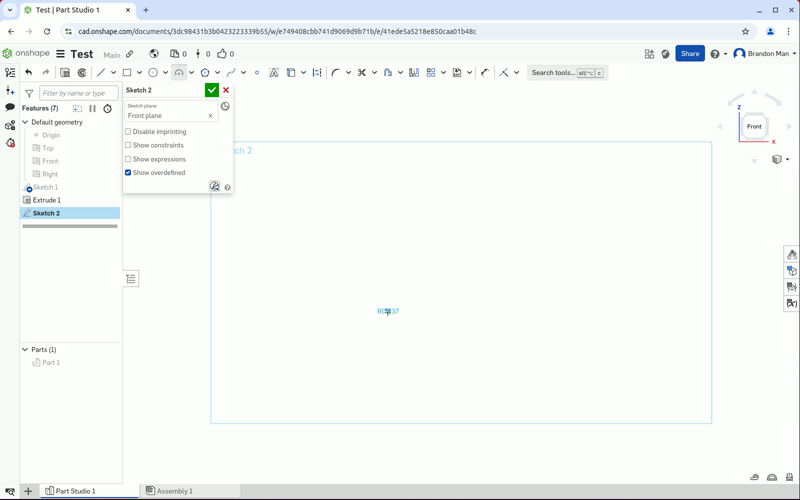
scroll(6)
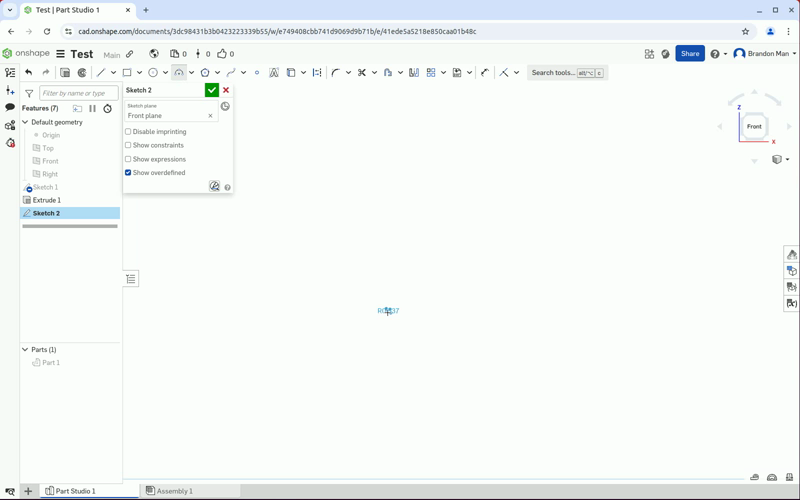
scroll(6)
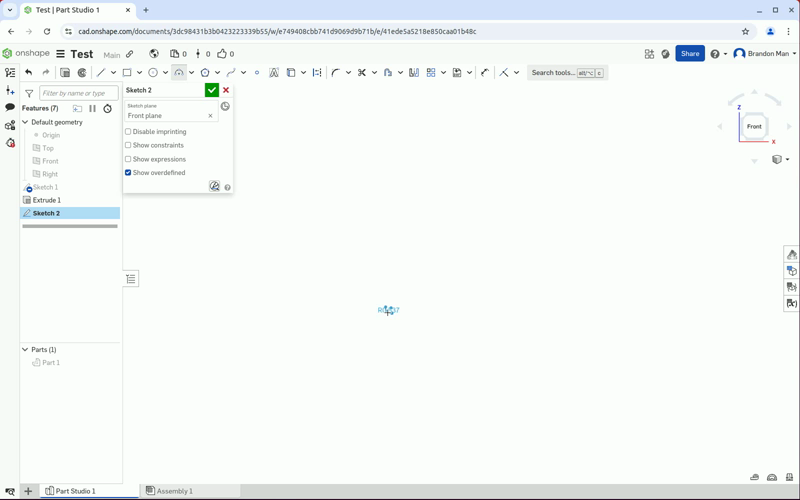
scroll(6)
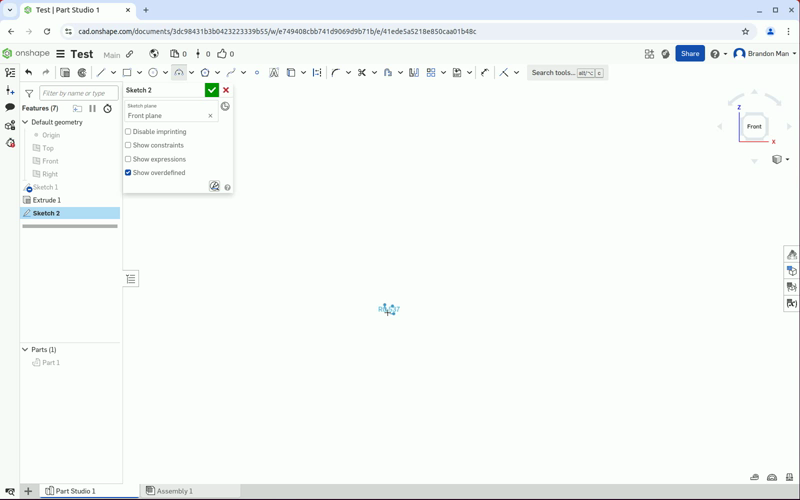
scroll(6)
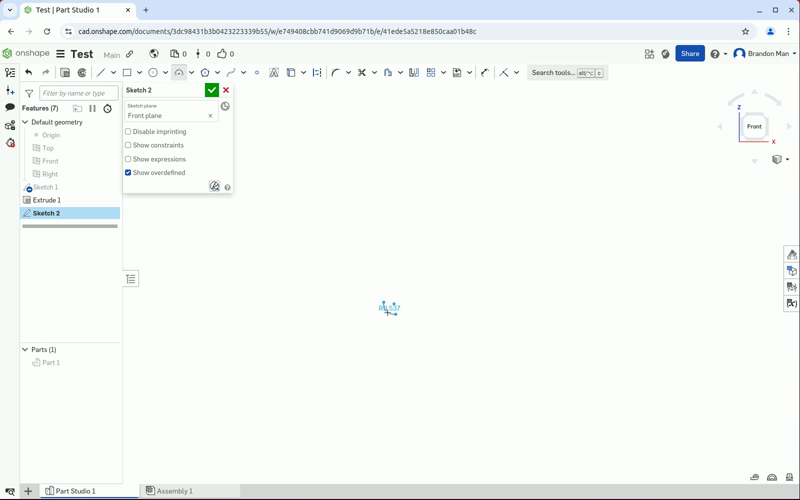
scroll(6)
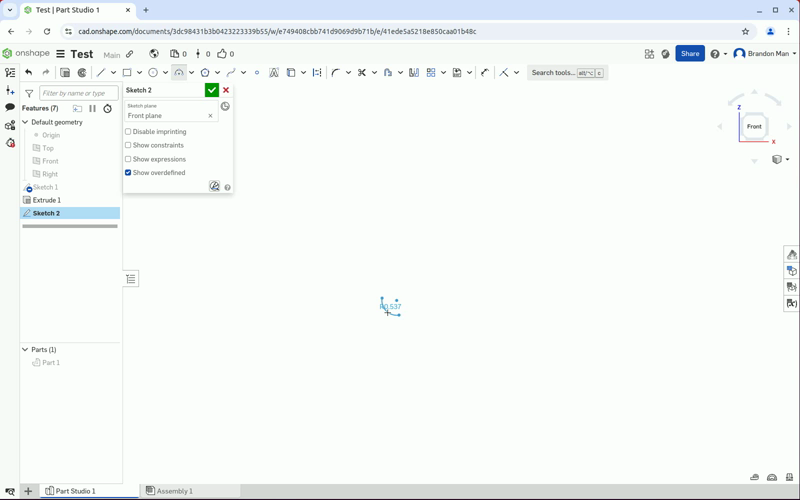
scroll(6)
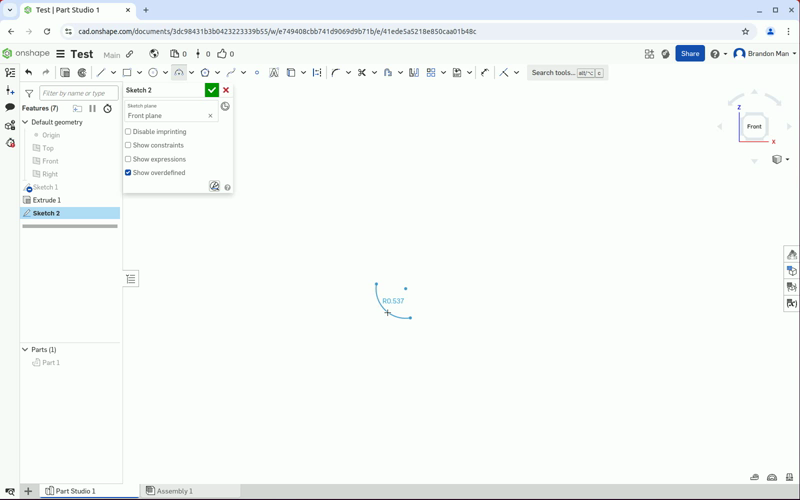
click(387, 312)
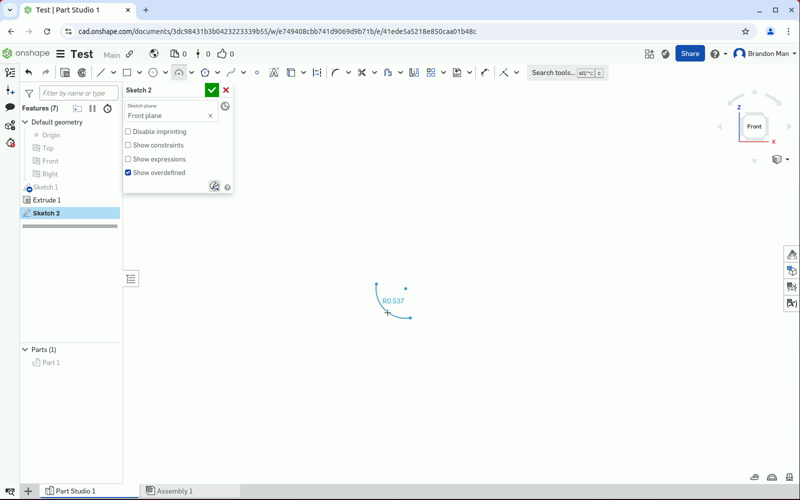
scroll(-6)
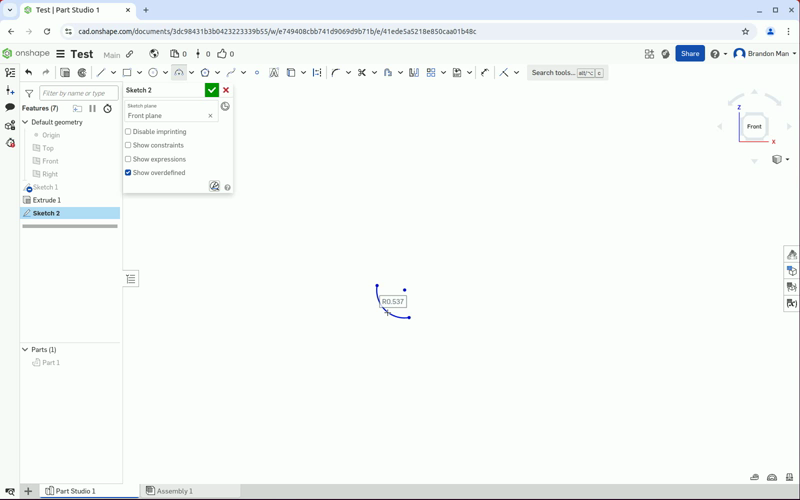
scroll(-6)
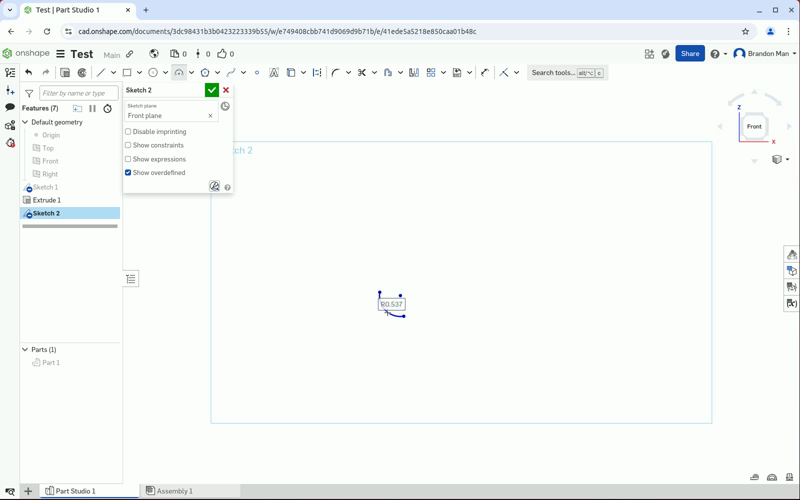
scroll(-6)
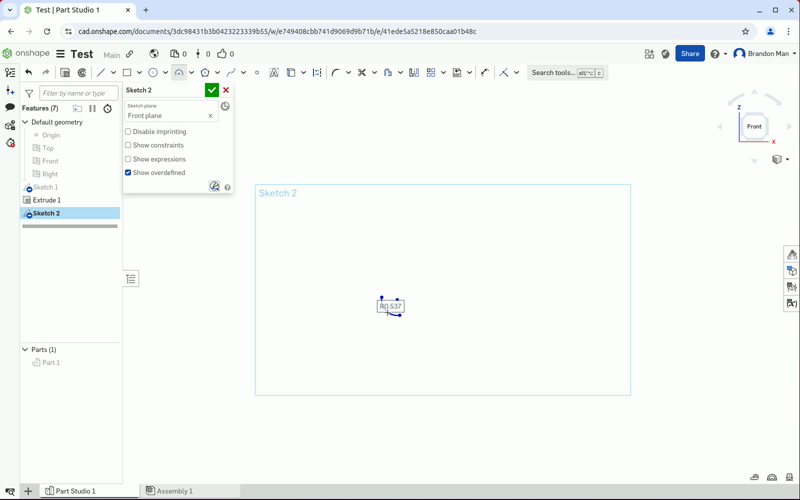
scroll(-6)
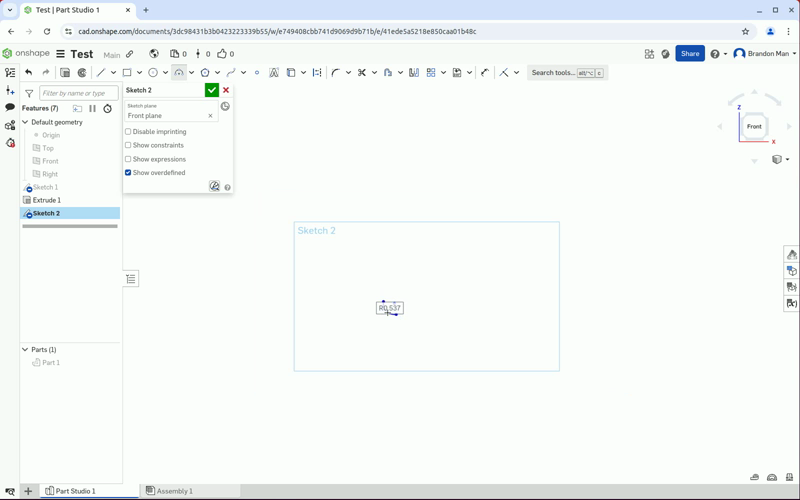
scroll(-6)
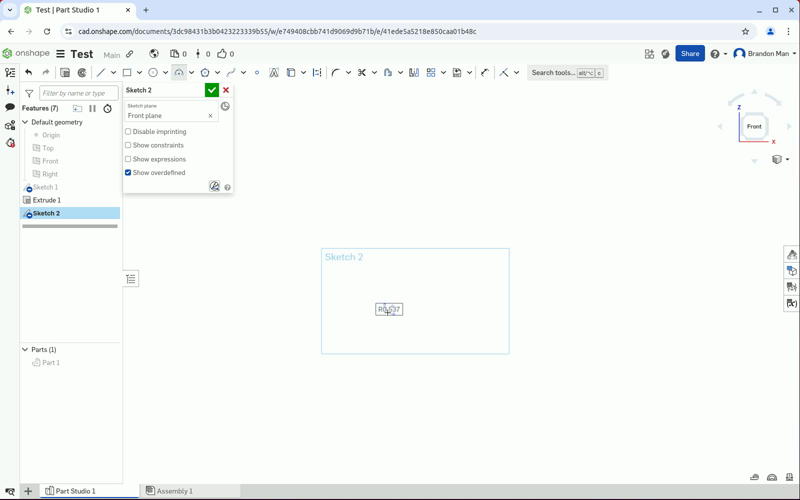
scroll(-6)
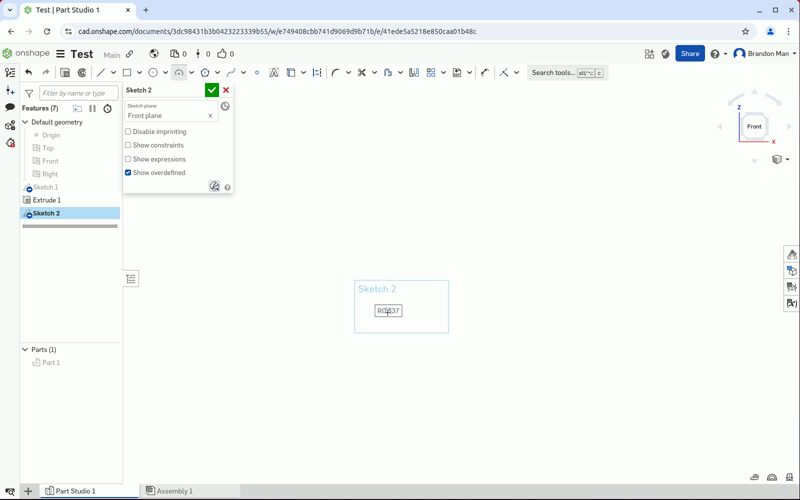
scroll(-6)
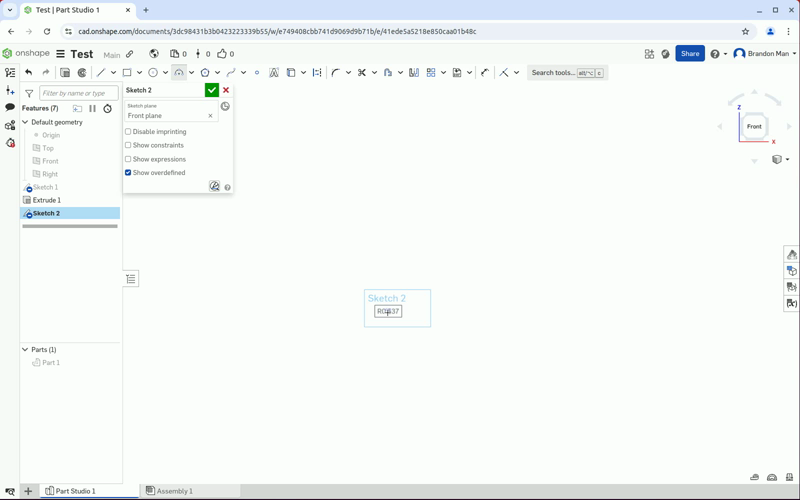
key_up(shift)
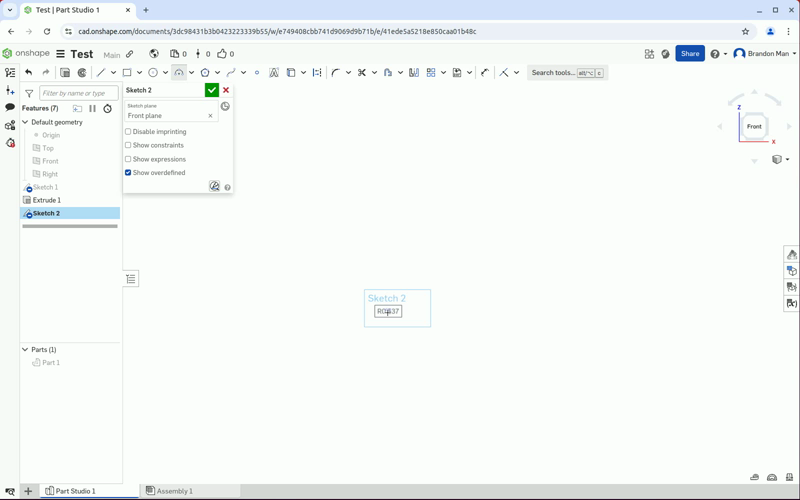
key(esc)
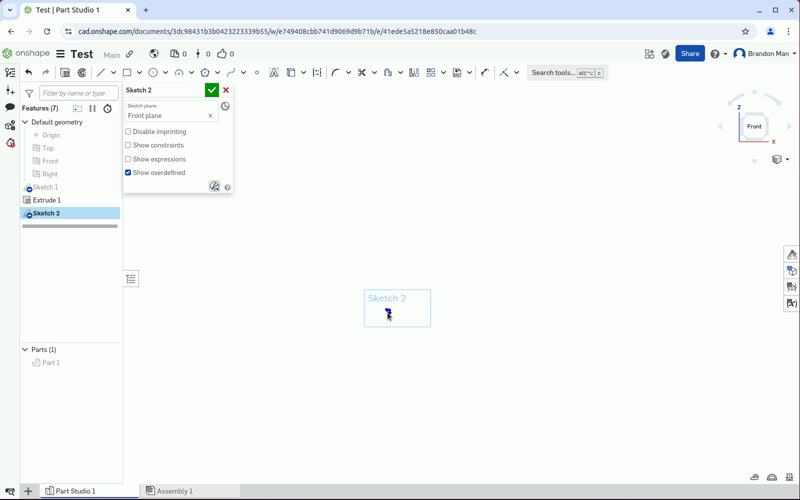
key(l)
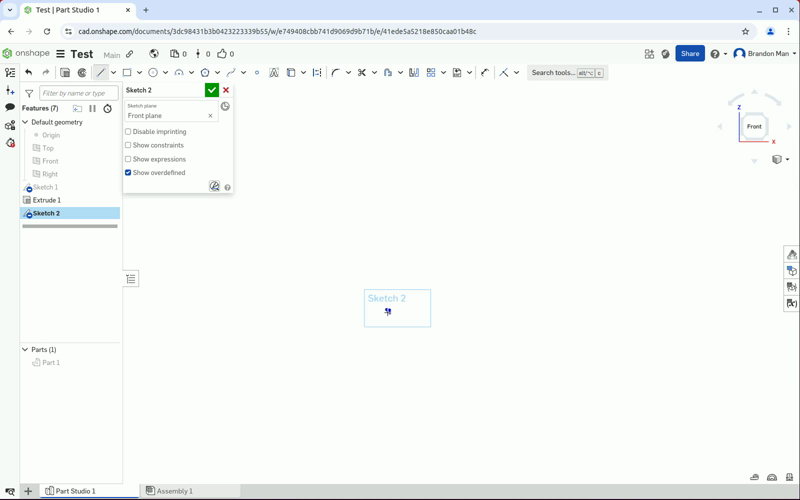
mouse_move(389, 312)
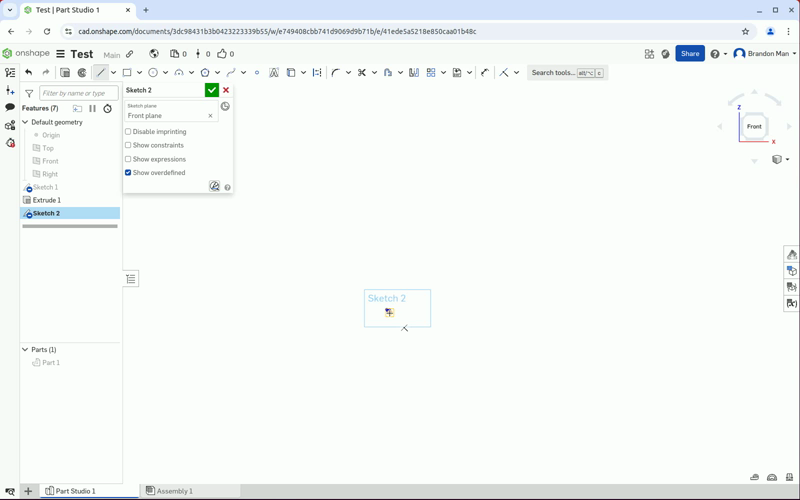
scroll(6)
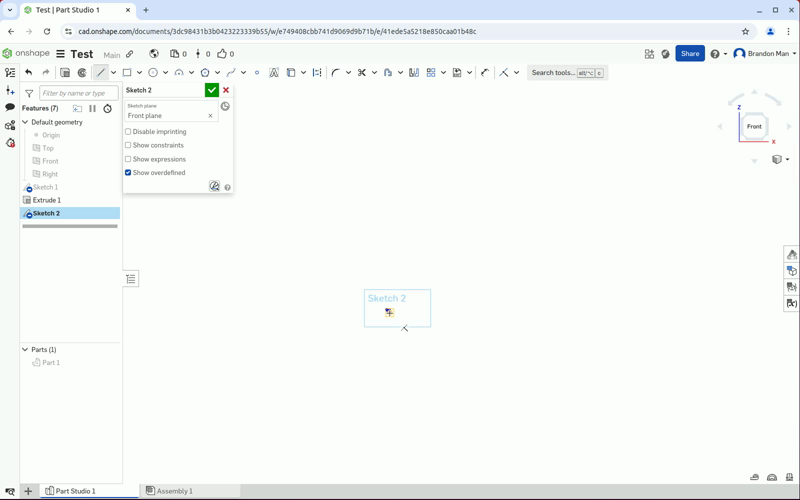
scroll(6)
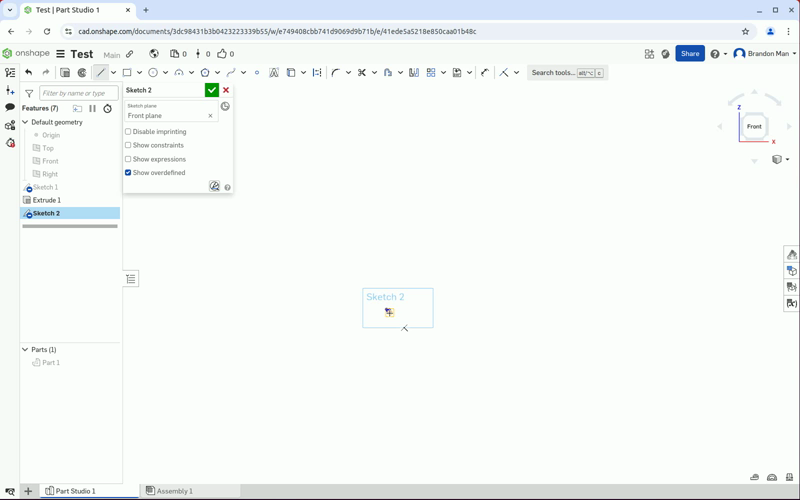
scroll(6)
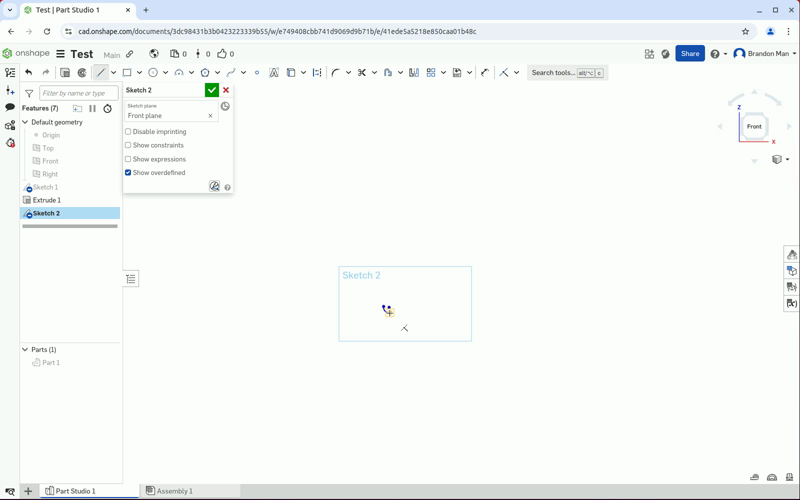
scroll(6)
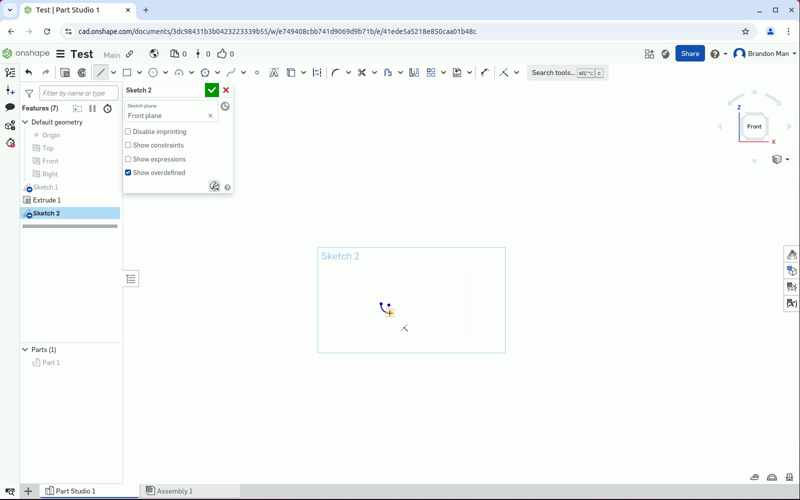
scroll(6)
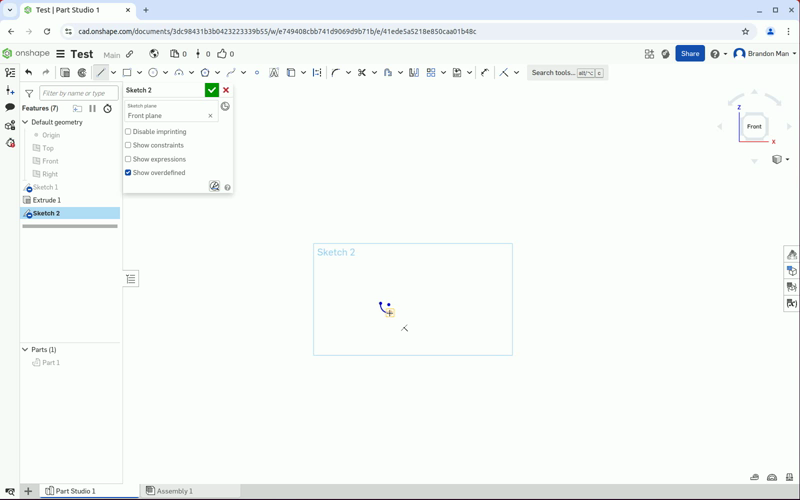
scroll(6)
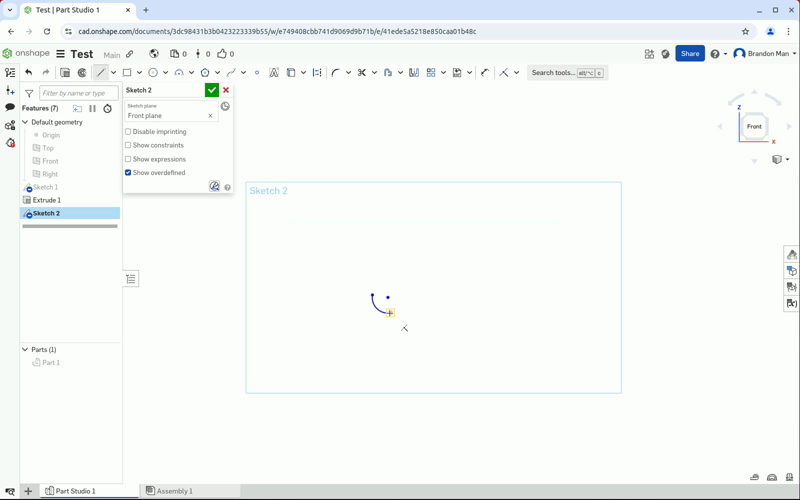
scroll(6)
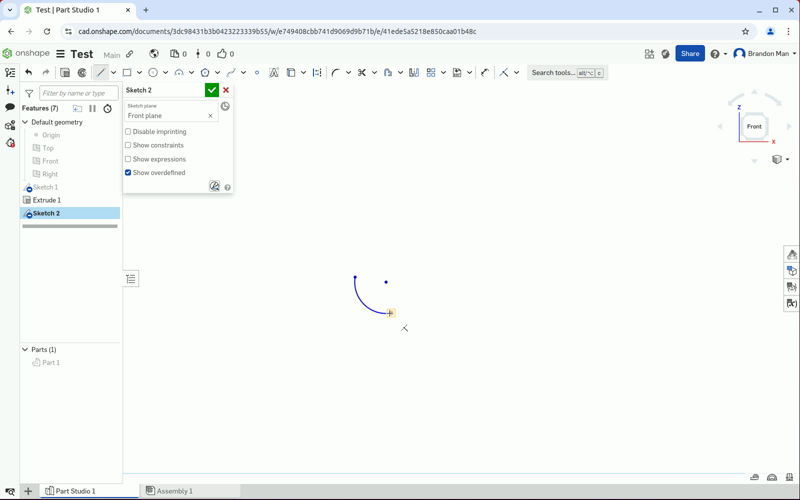
click(389, 312)
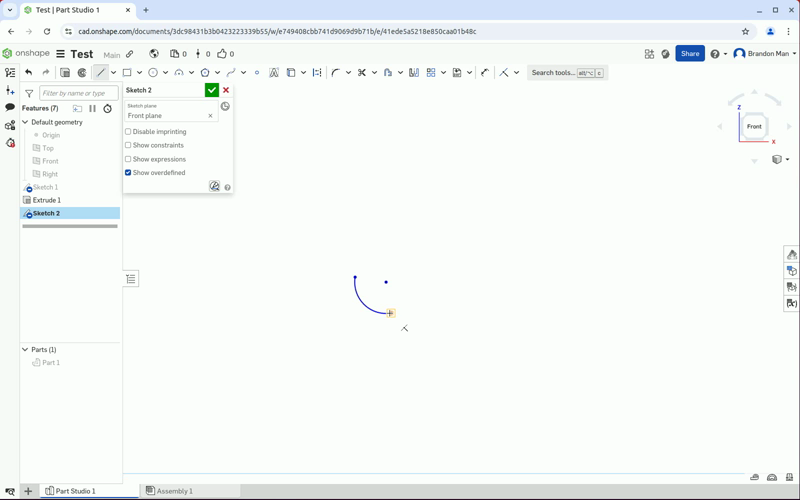
scroll(-6)
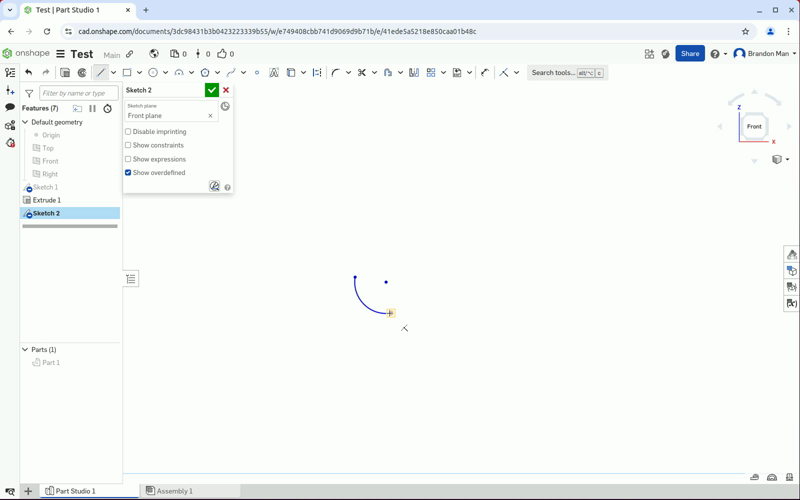
scroll(-6)
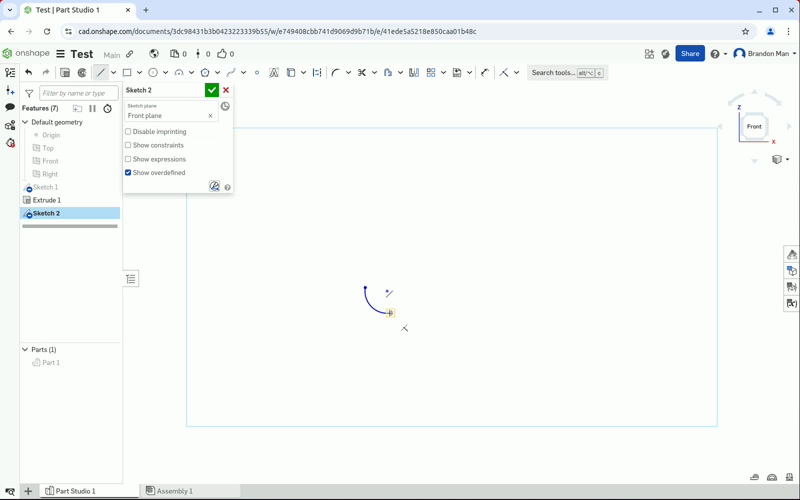
scroll(-6)
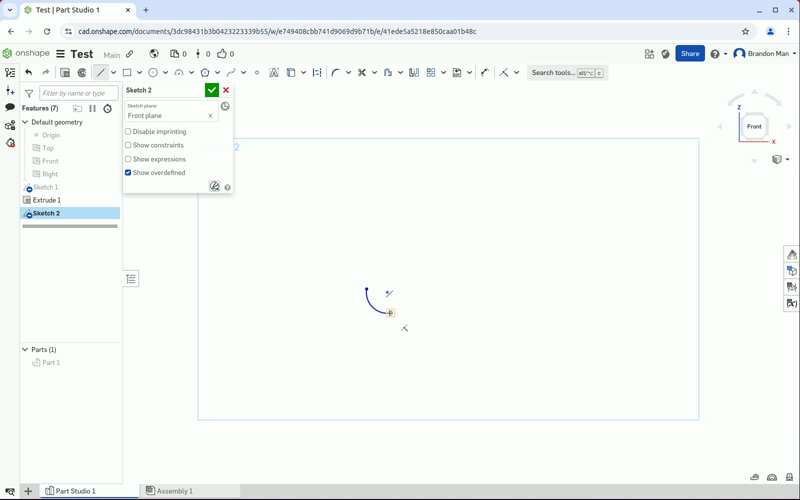
scroll(-6)
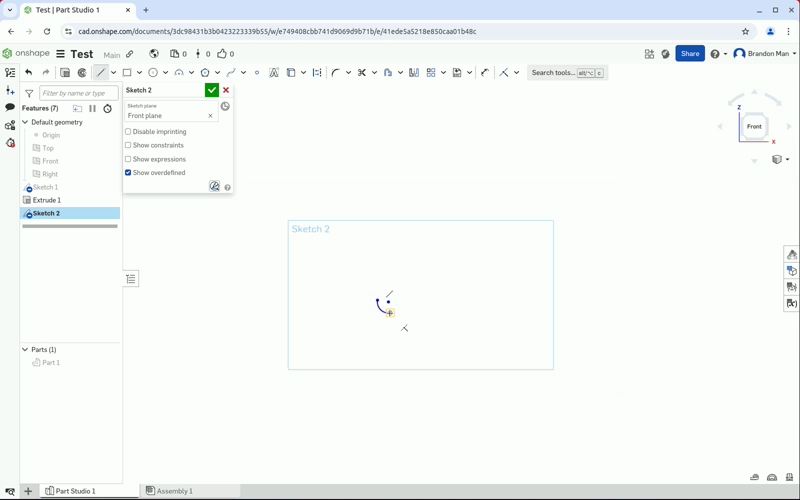
scroll(-6)
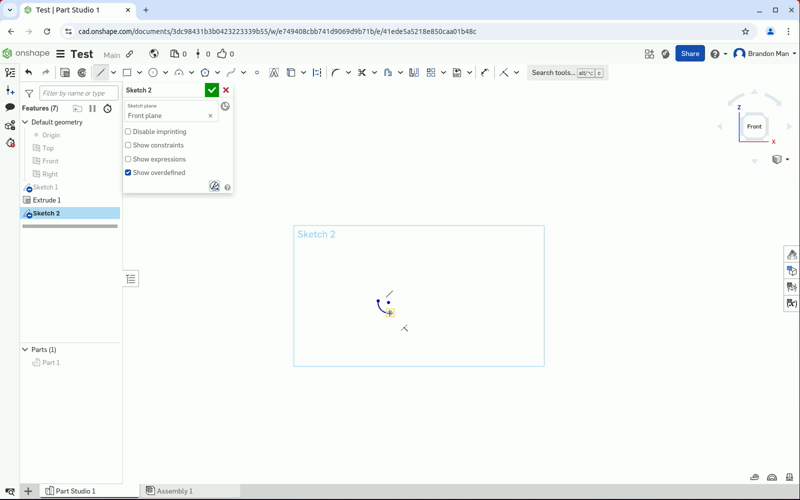
scroll(-6)
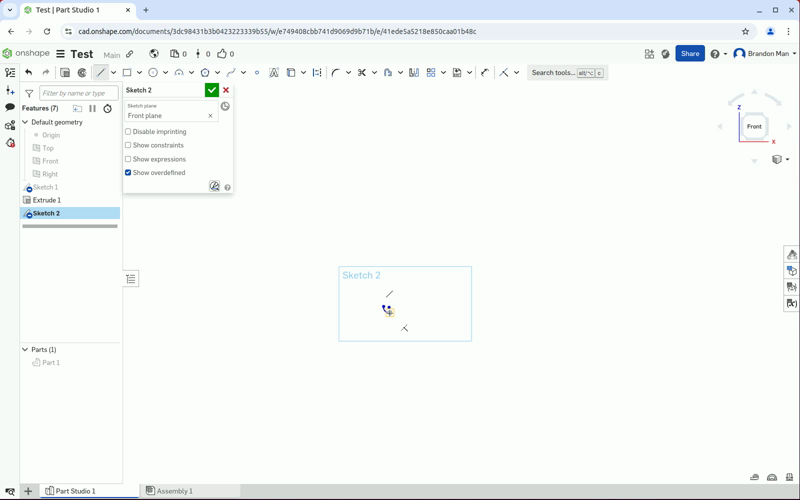
scroll(-6)
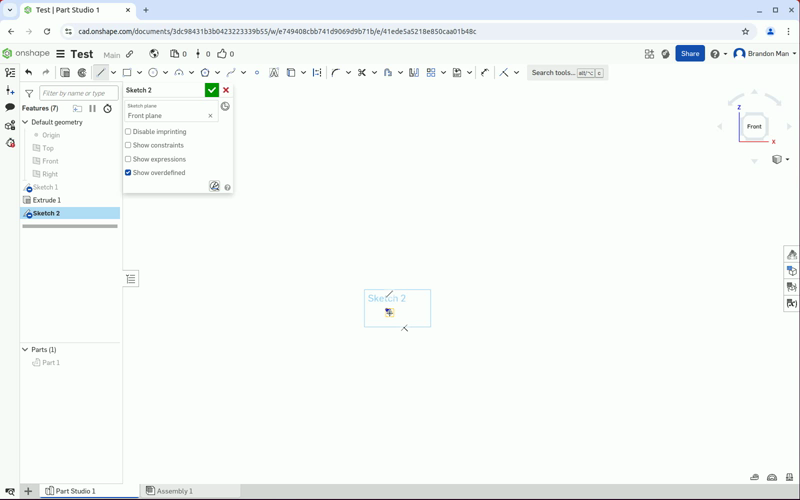
key_down(shift)
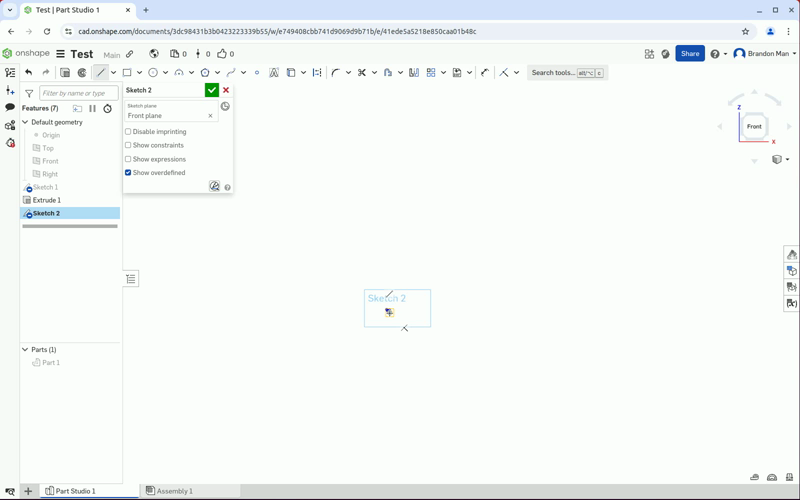
mouse_move(420, 312)
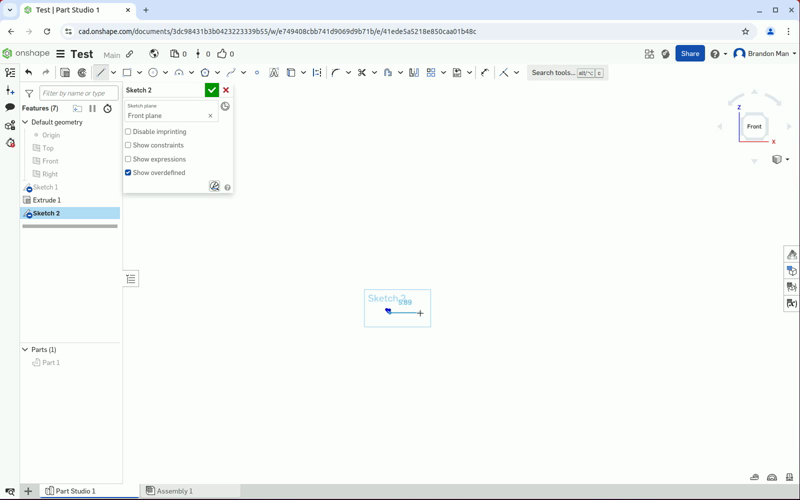
mouse_move(429, 312)
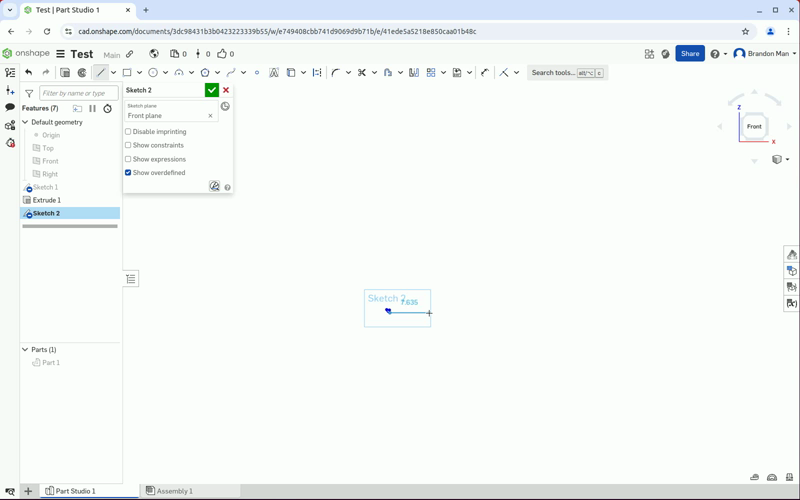
click(429, 312)
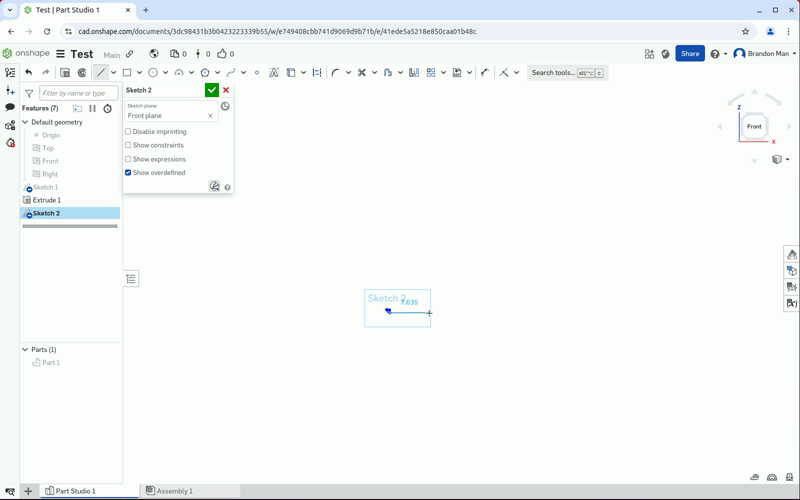
key_up(shift)
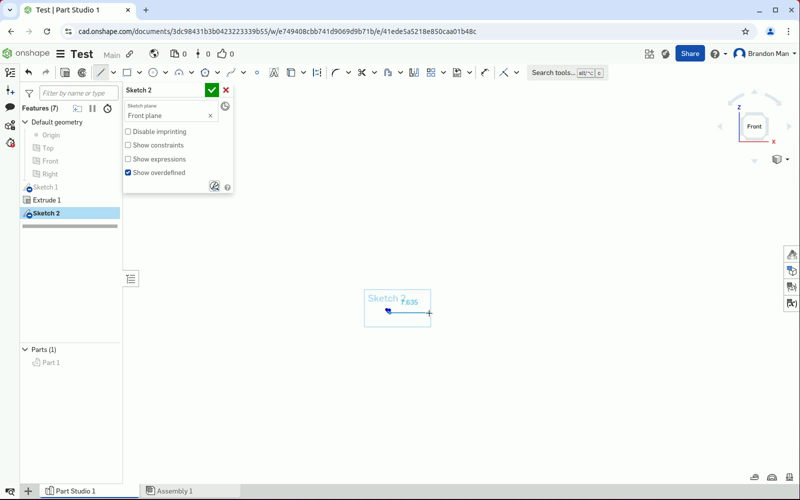
key(esc)
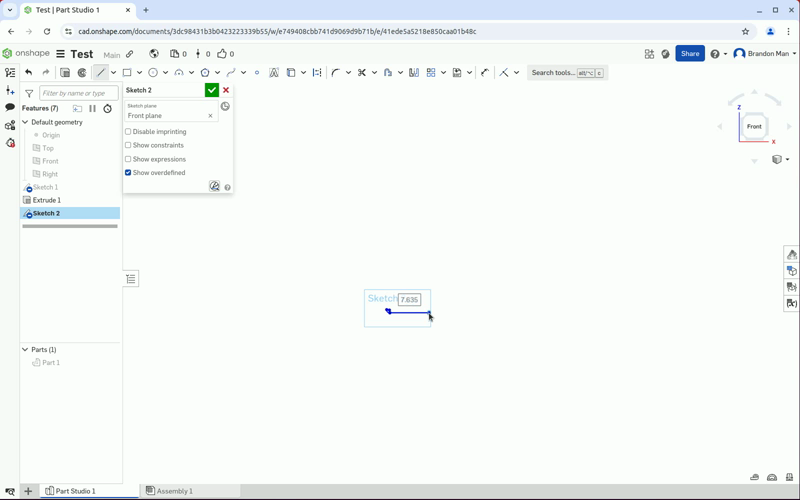
key(a)
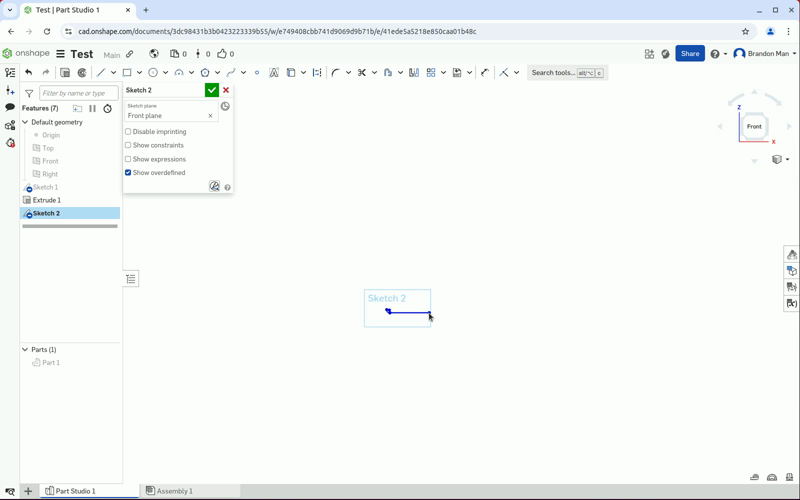
mouse_move(429, 312)
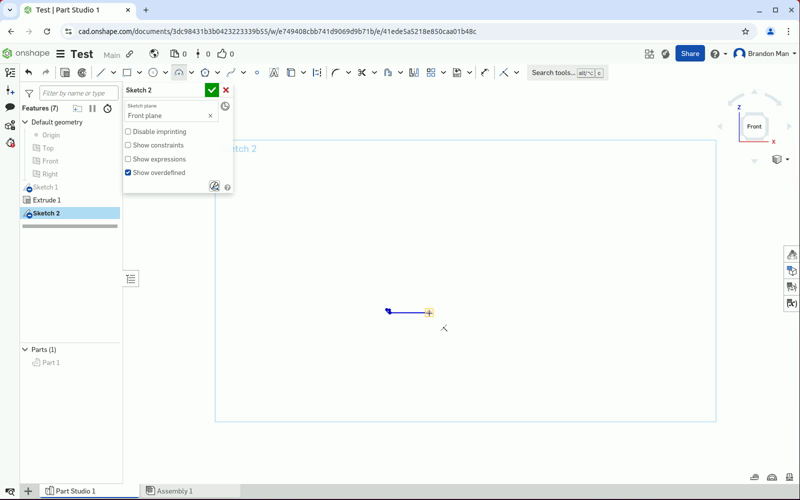
click(429, 312)
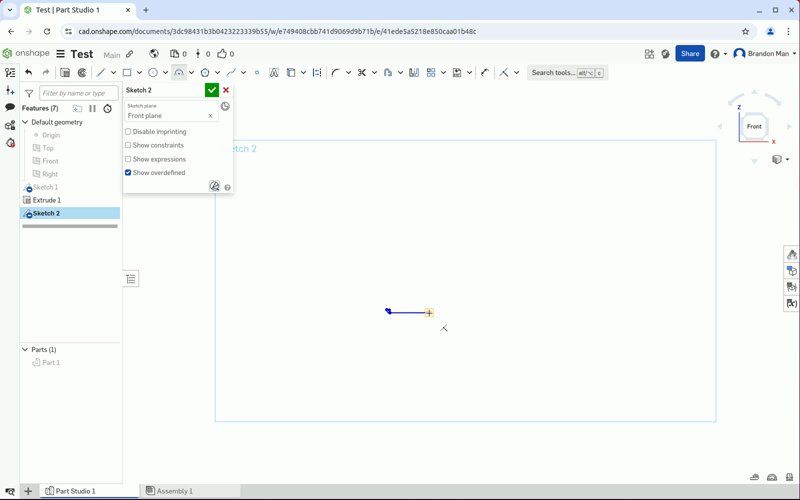
key_down(shift)
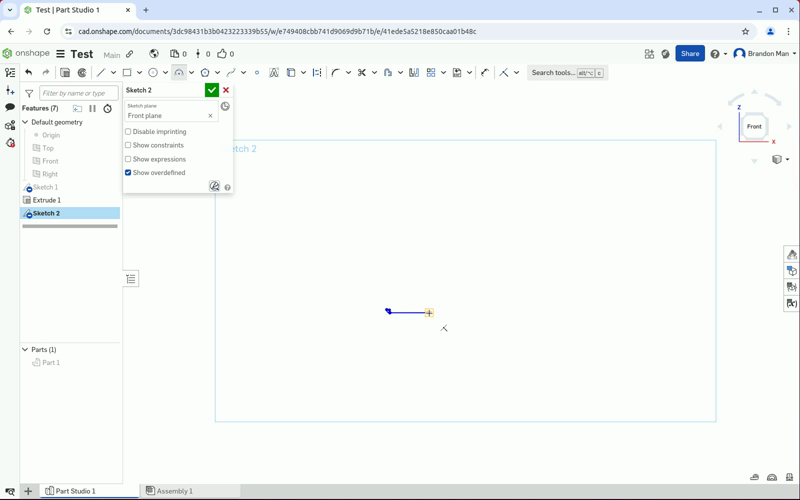
mouse_move(432, 309)
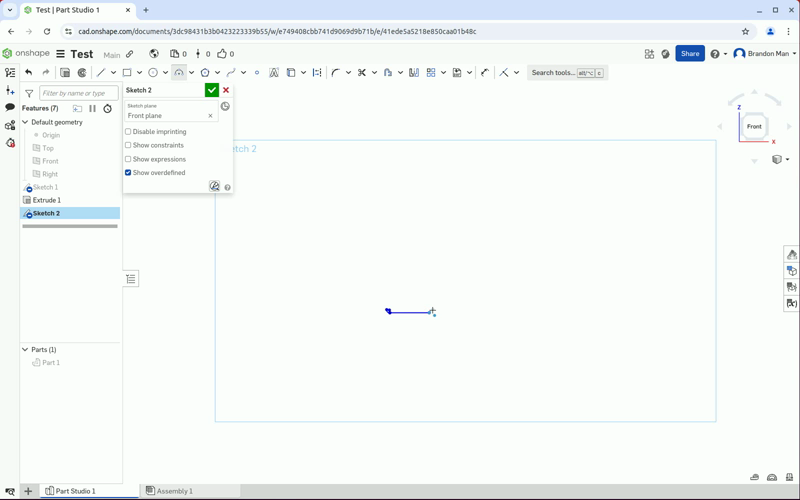
scroll(6)
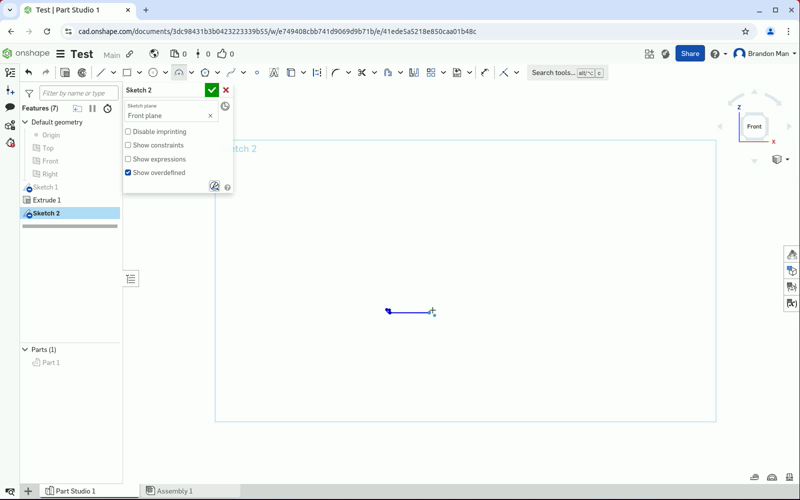
scroll(6)
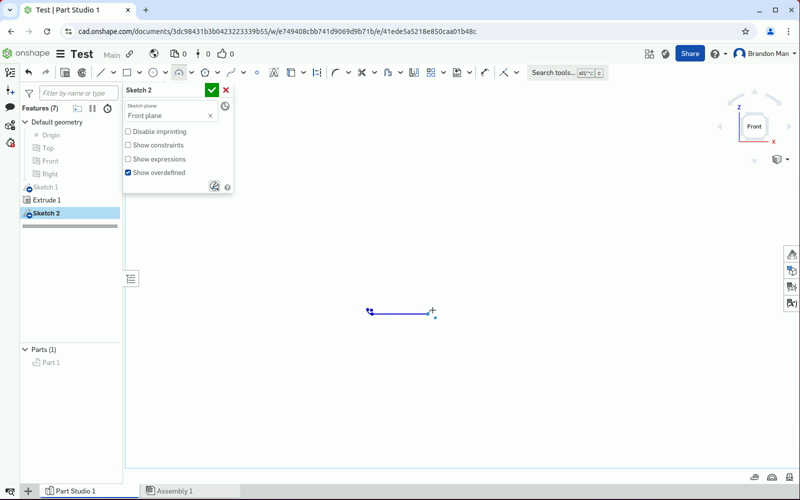
scroll(6)
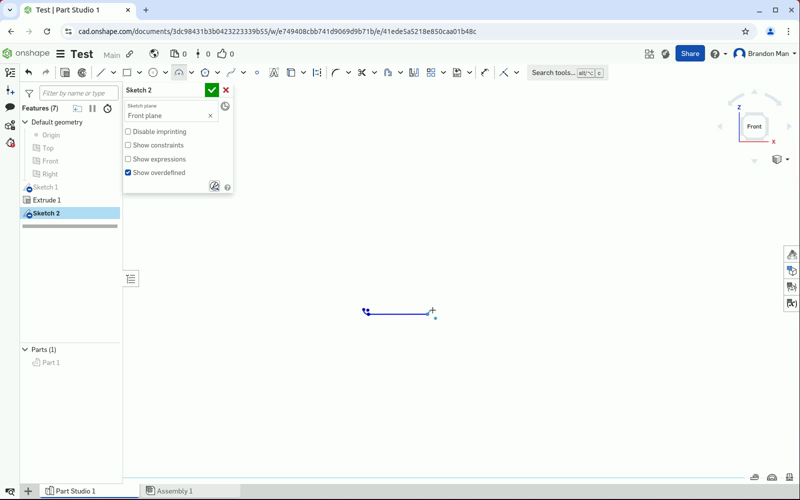
scroll(6)
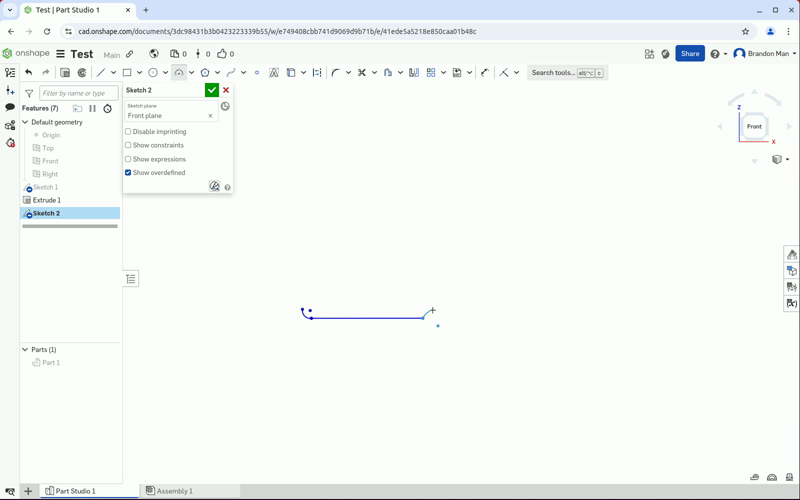
scroll(6)
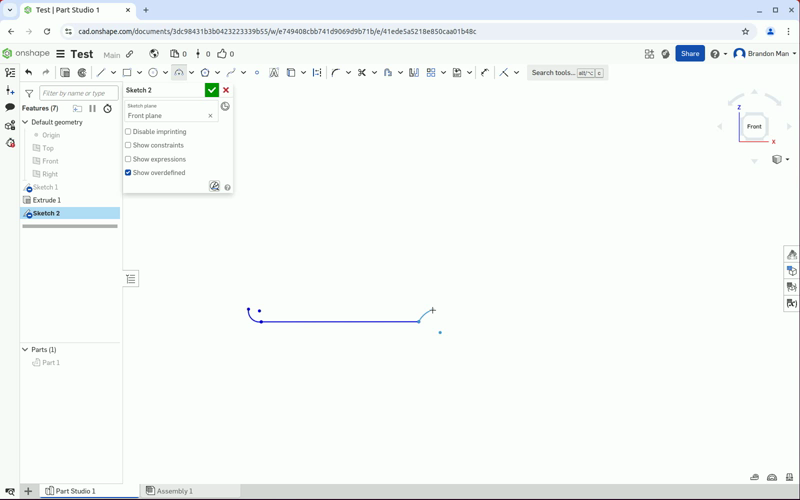
scroll(6)
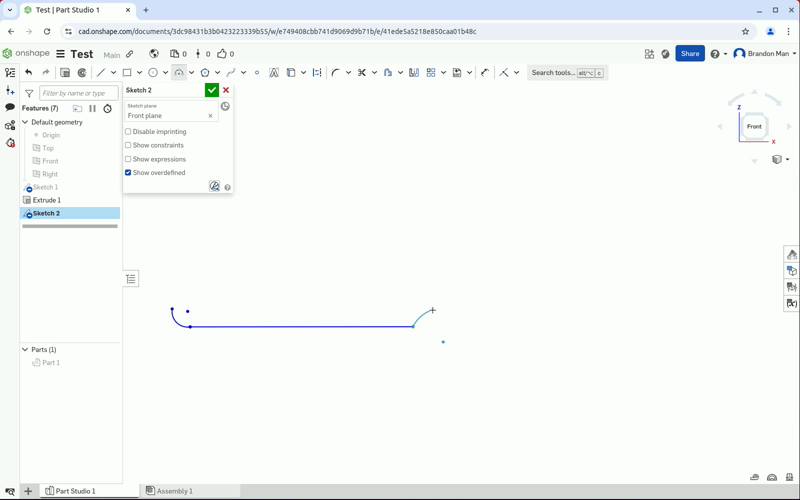
scroll(6)
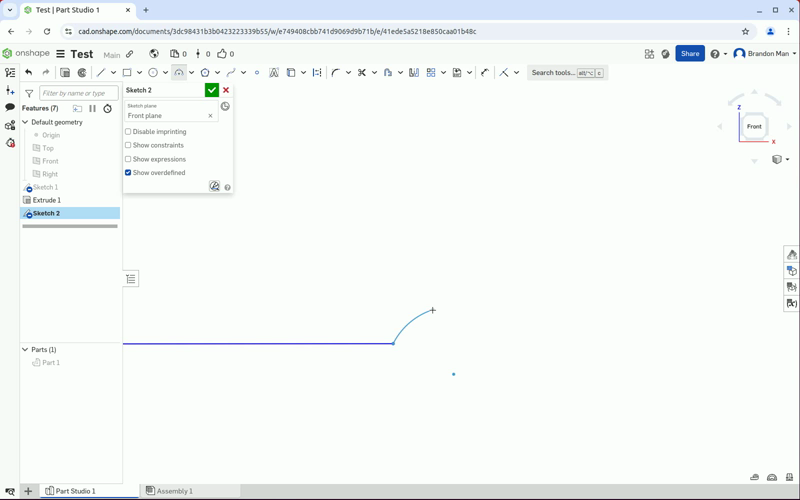
click(432, 309)
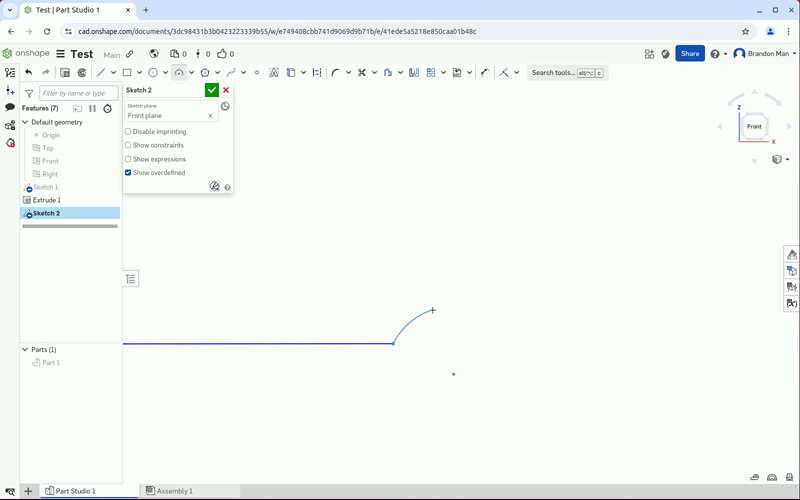
scroll(-6)
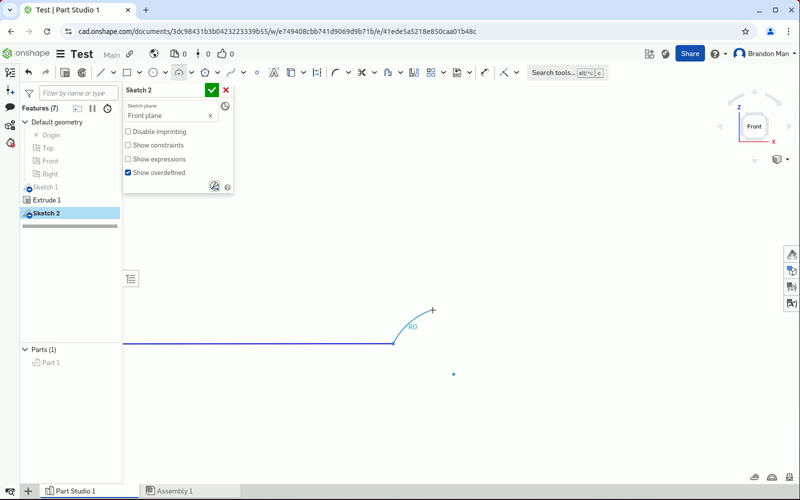
scroll(-6)
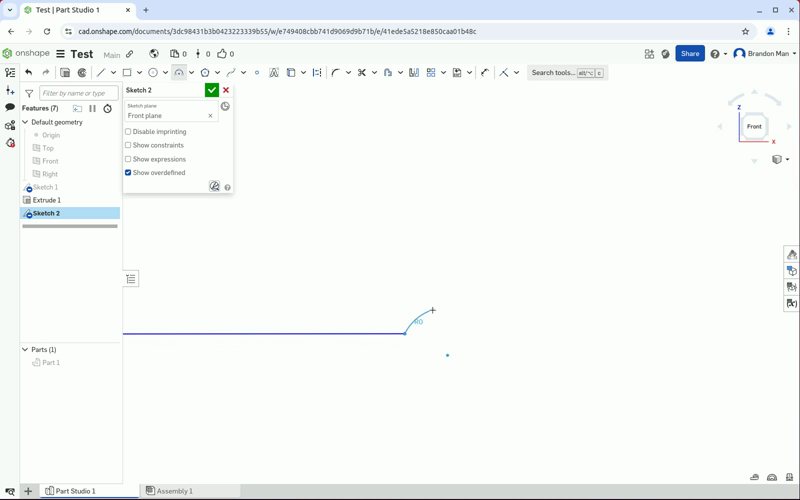
scroll(-6)
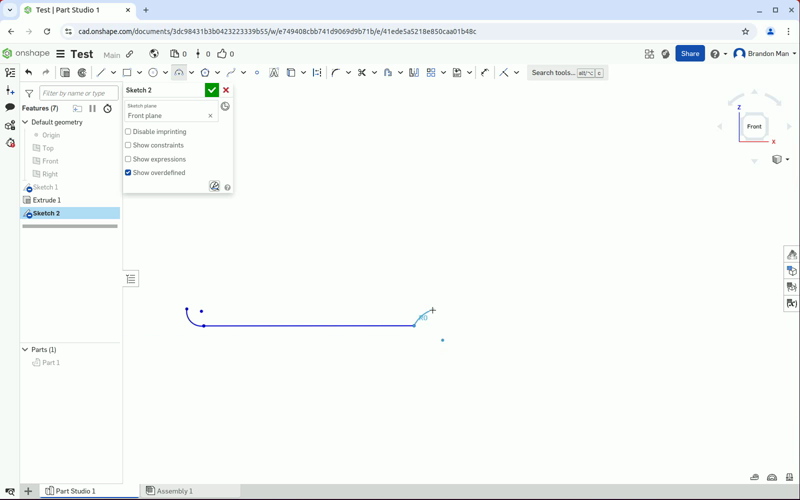
scroll(-6)
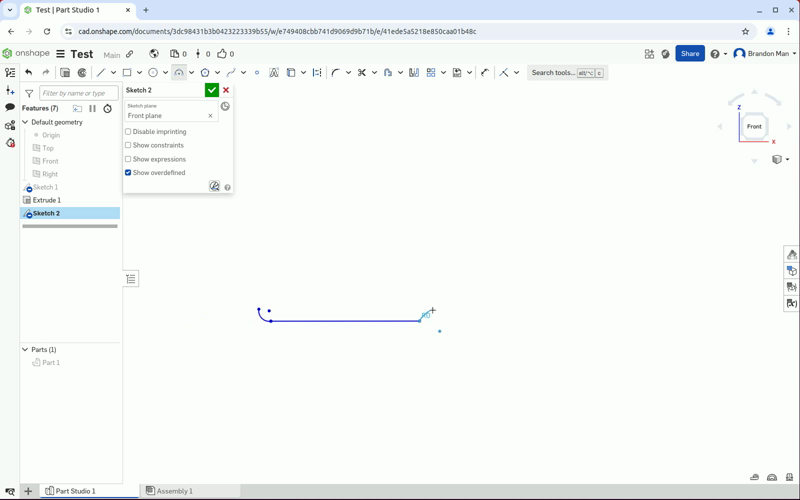
scroll(-6)
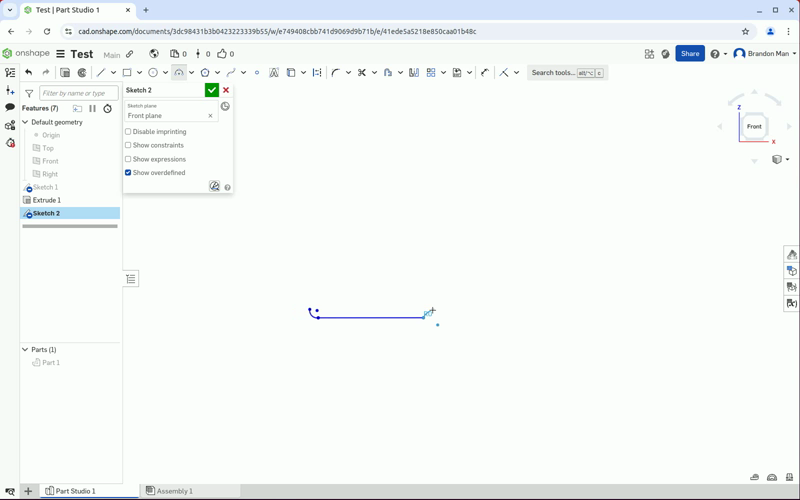
scroll(-6)
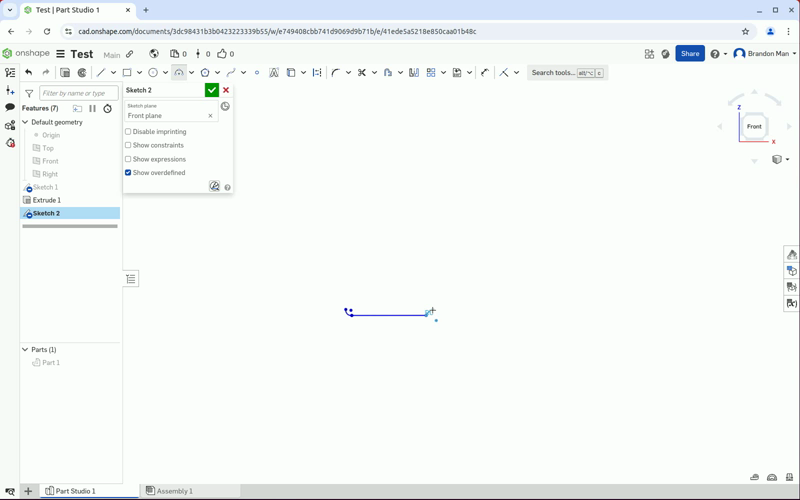
scroll(-6)
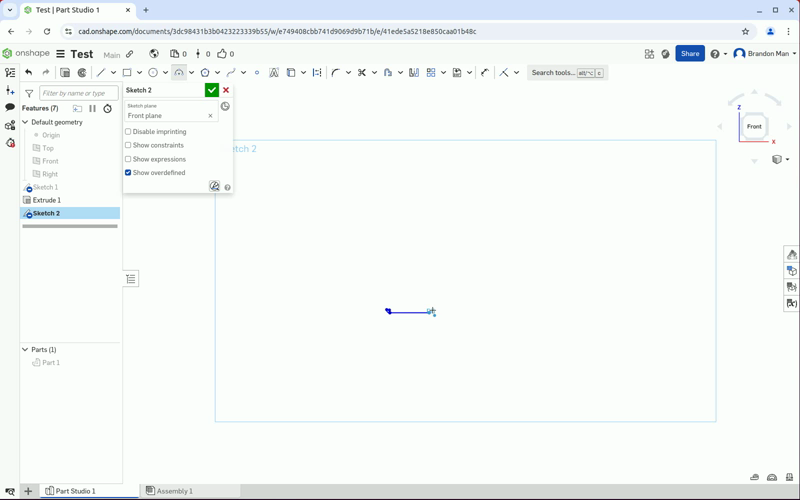
mouse_move(431, 312)
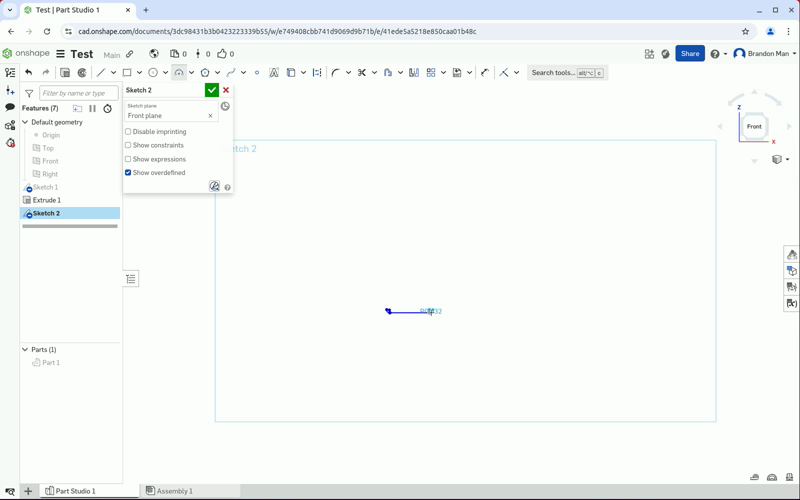
scroll(6)
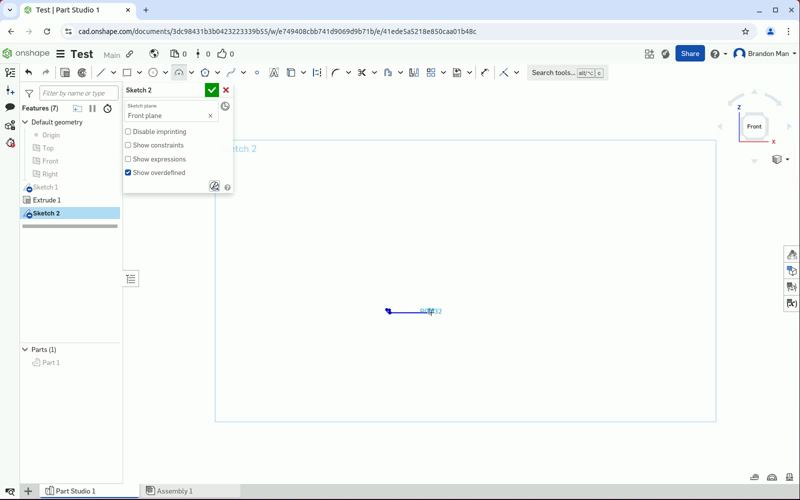
scroll(6)
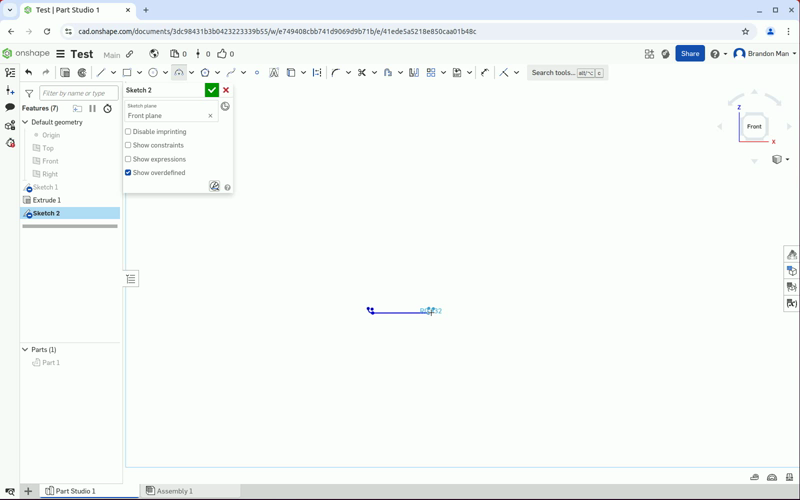
scroll(6)
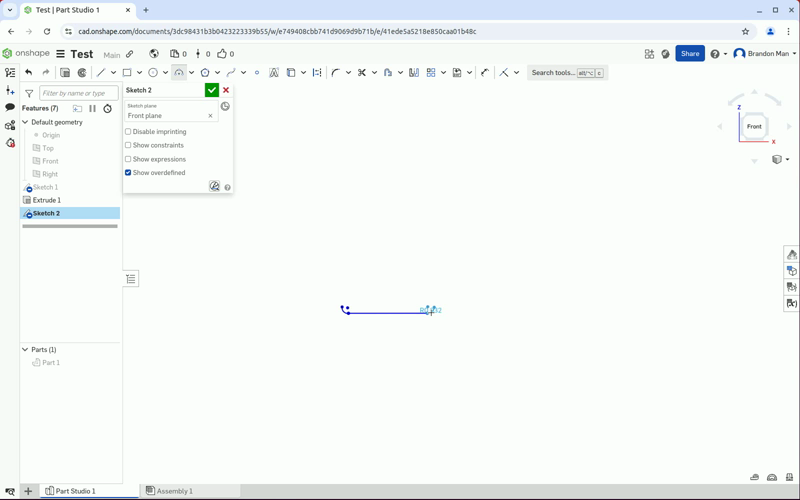
scroll(6)
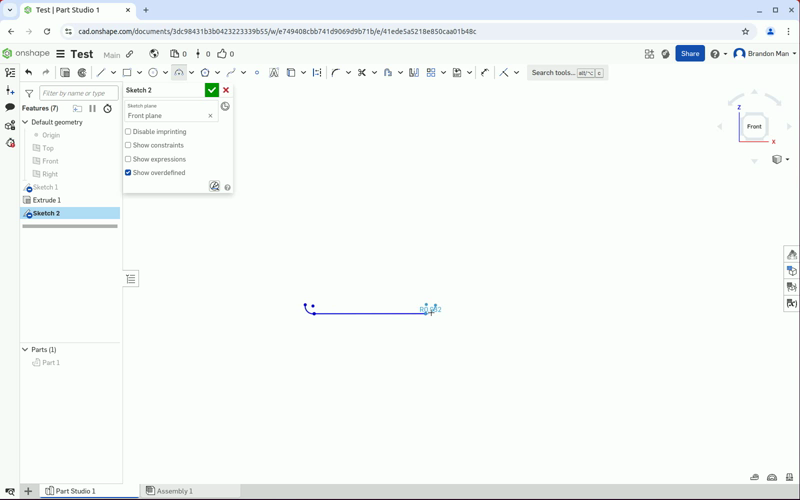
scroll(6)
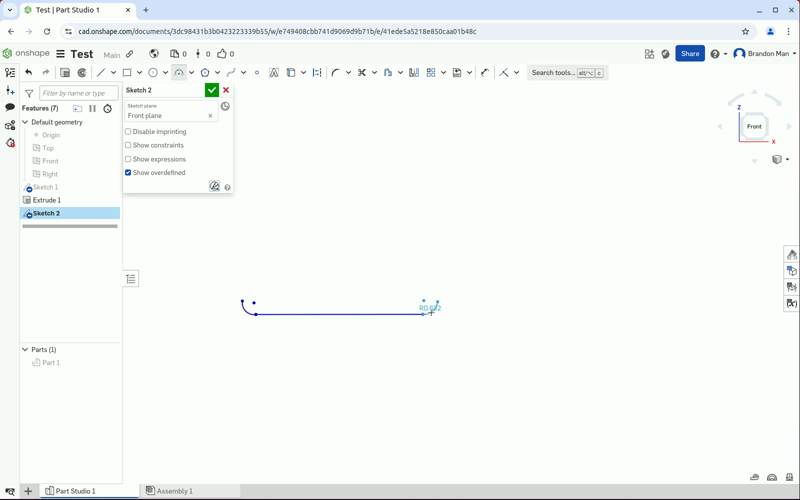
scroll(6)
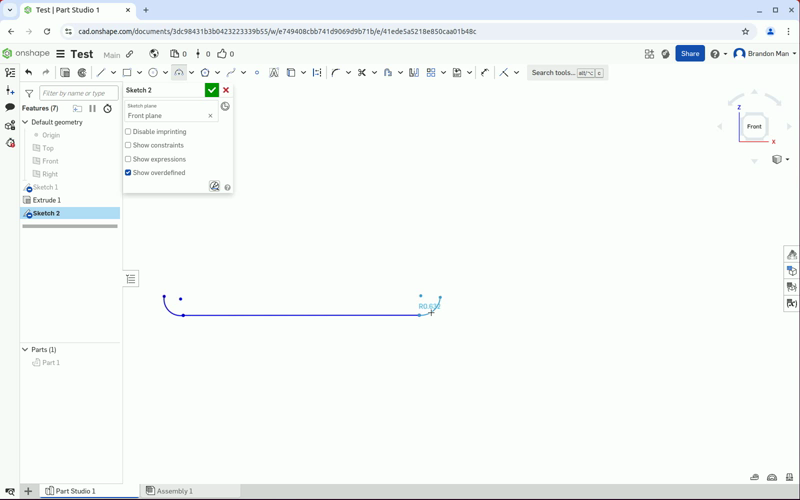
scroll(6)
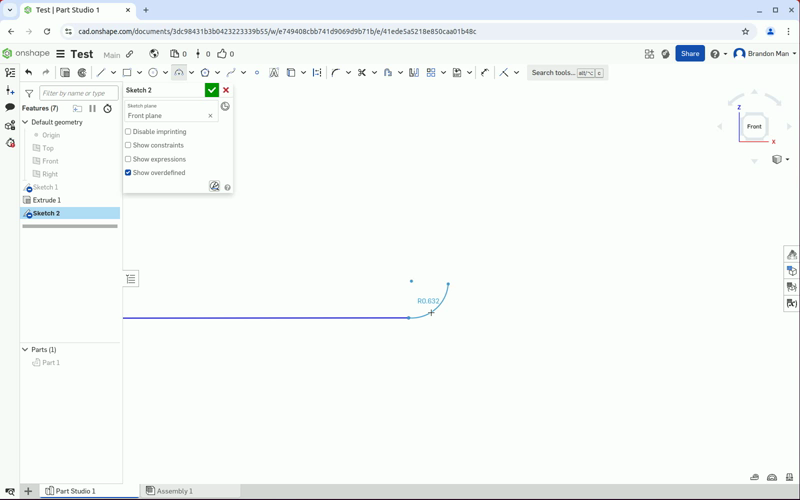
click(431, 312)
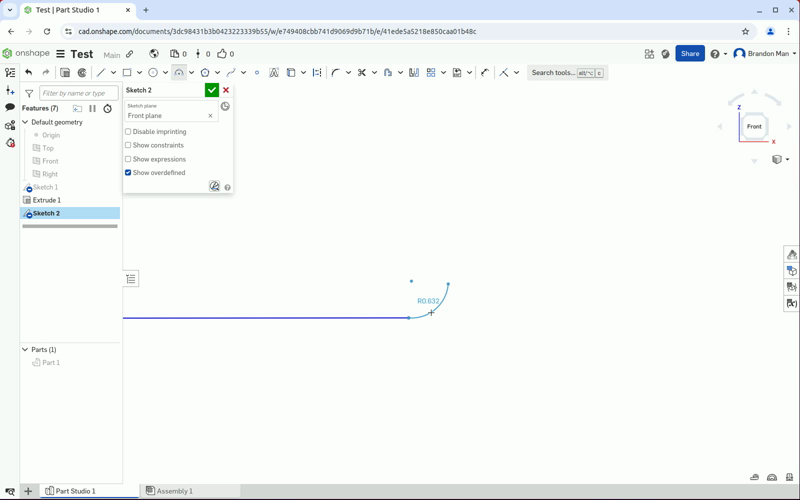
scroll(-6)
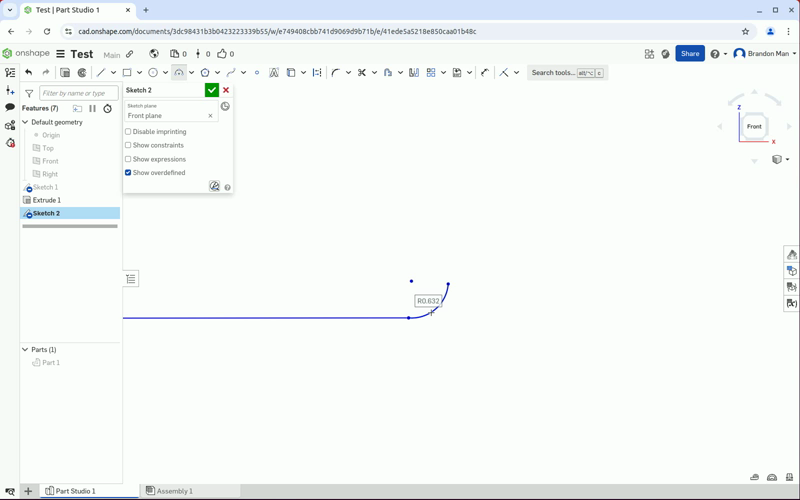
scroll(-6)
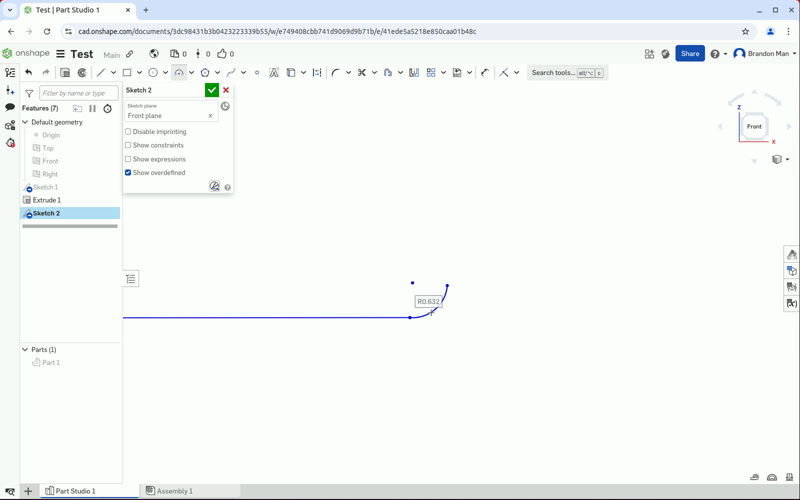
scroll(-6)
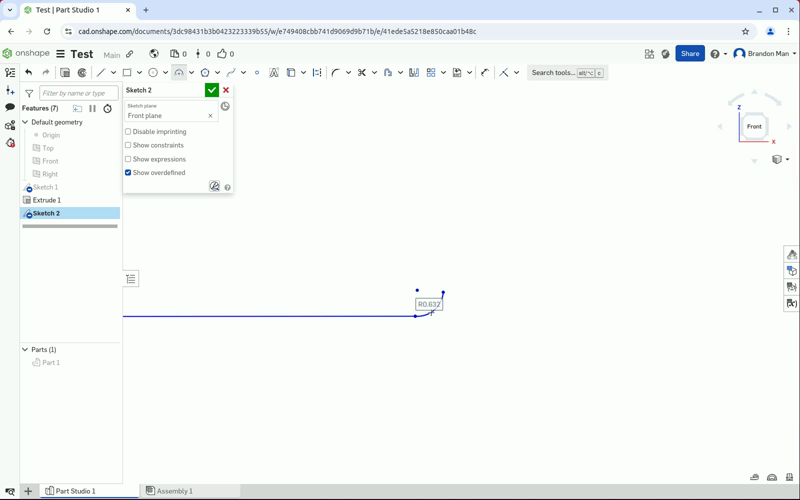
scroll(-6)
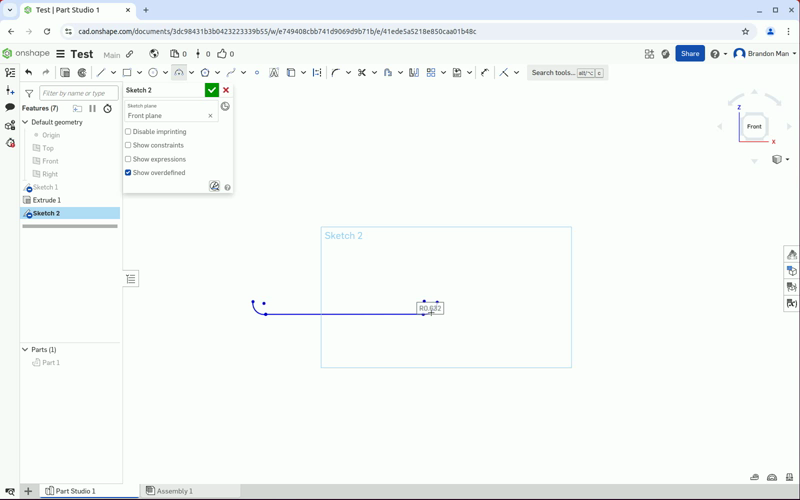
scroll(-6)
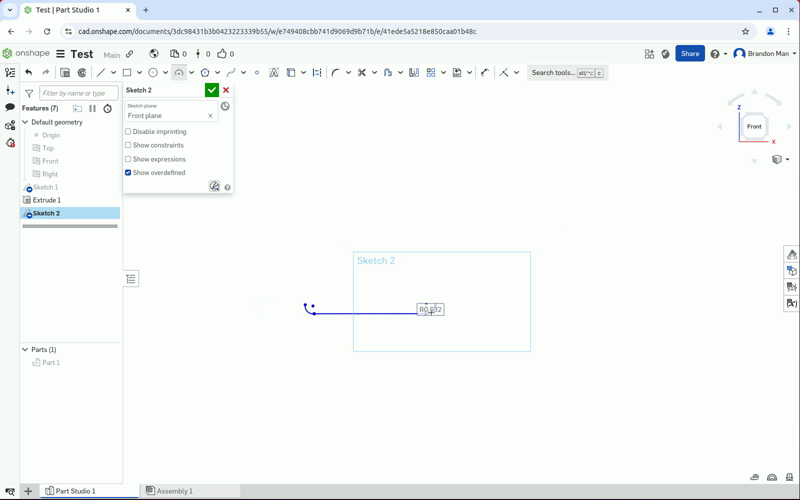
scroll(-6)
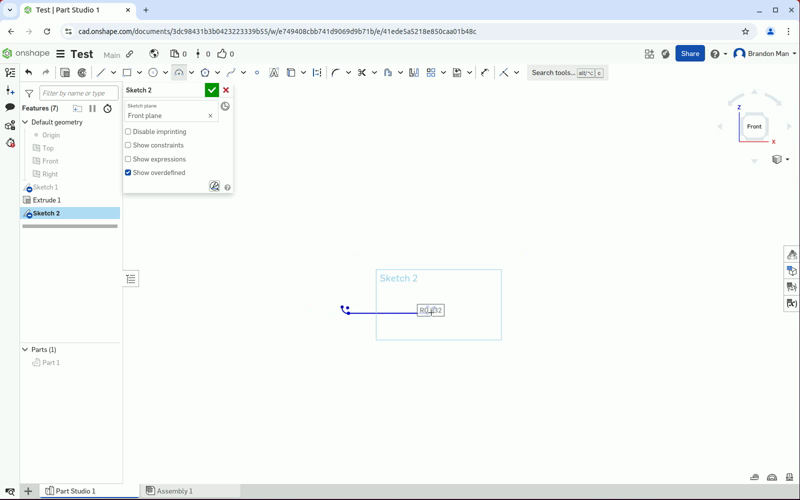
scroll(-6)
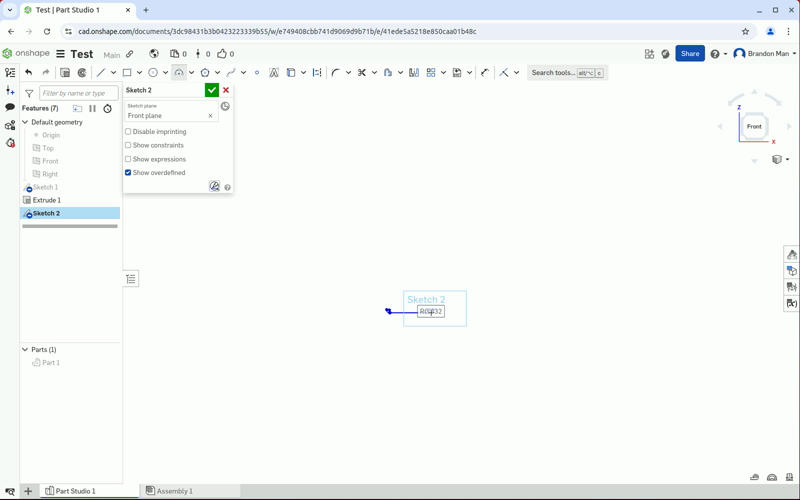
key_up(shift)
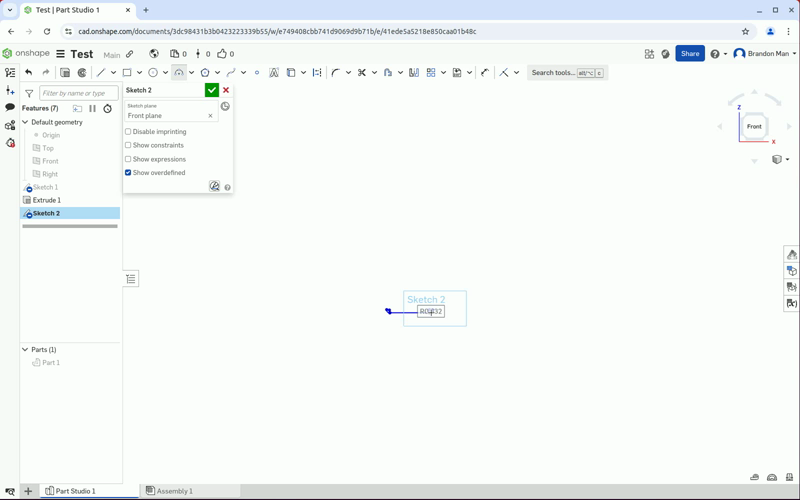
key(esc)
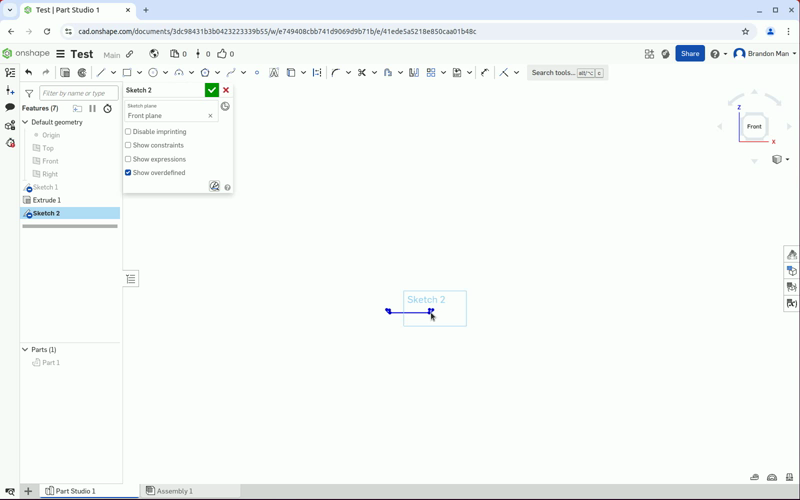
key(l)
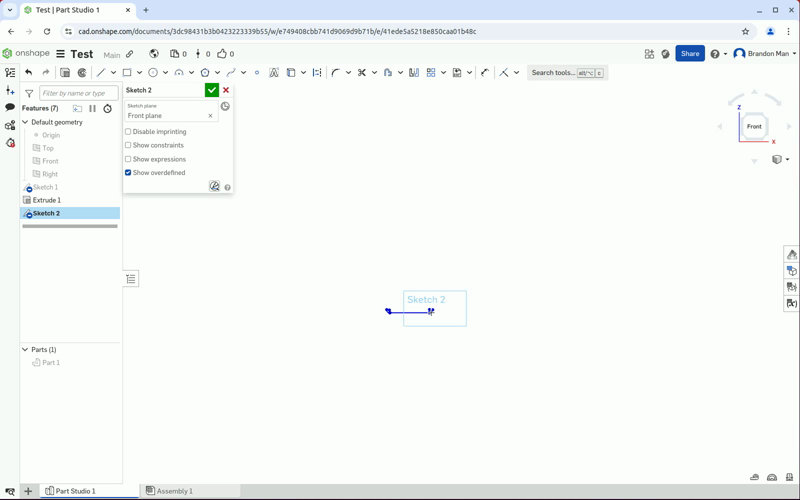
mouse_move(432, 309)
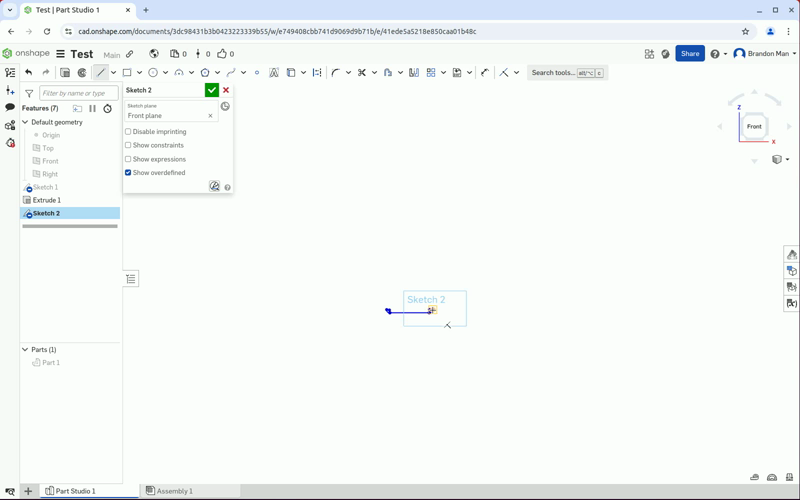
scroll(6)
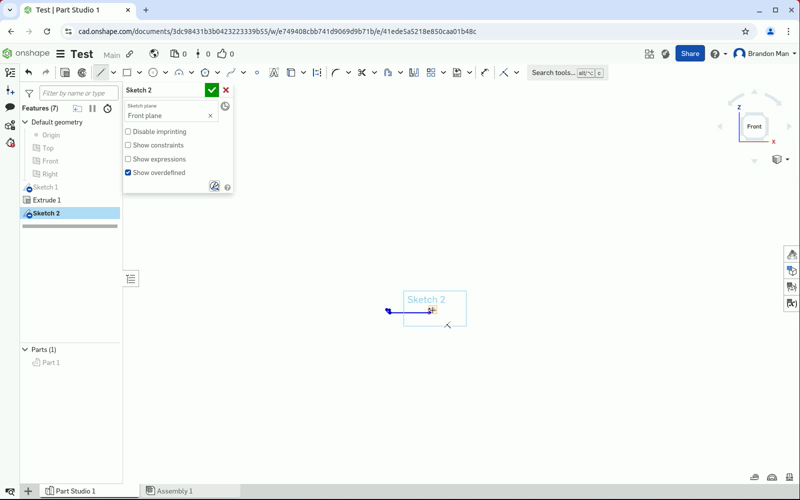
scroll(6)
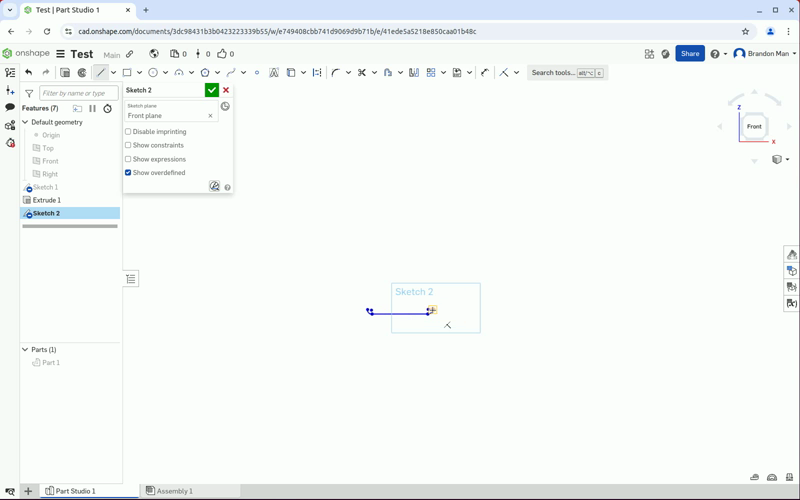
scroll(6)
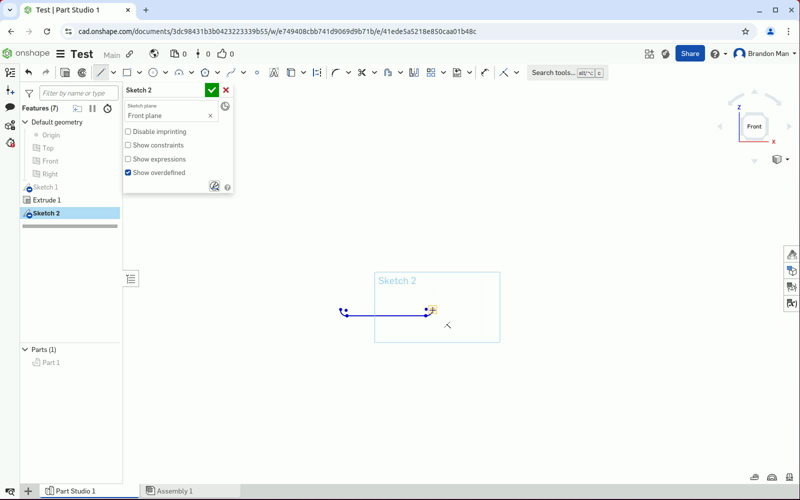
scroll(6)
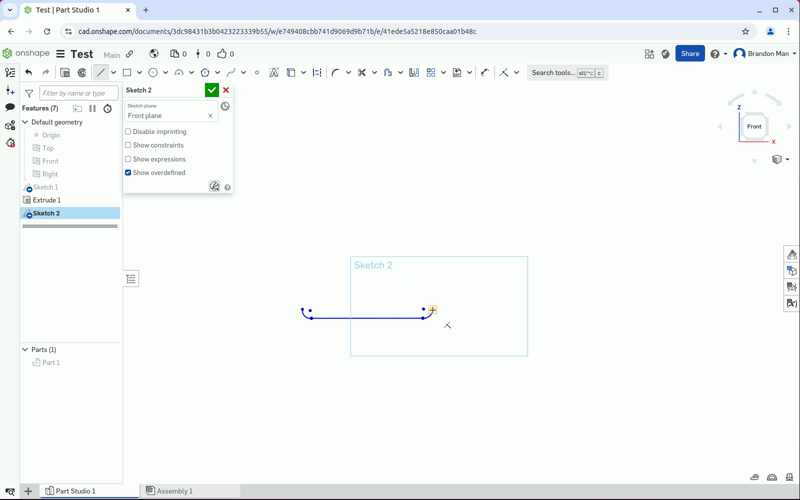
scroll(6)
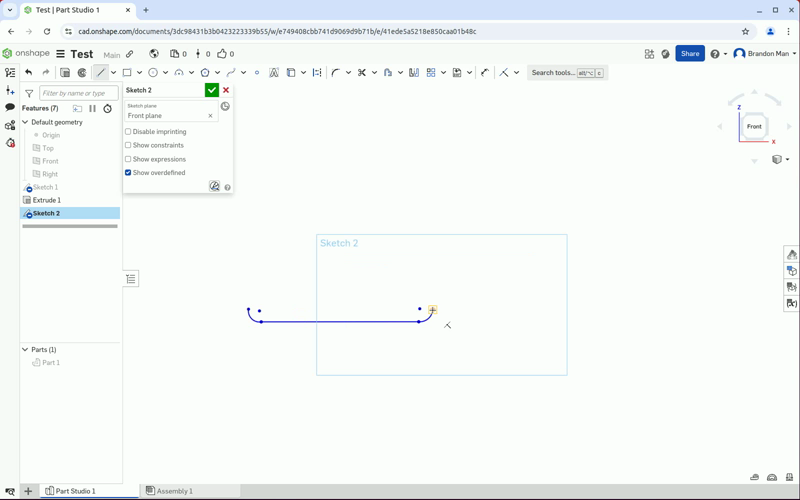
scroll(6)
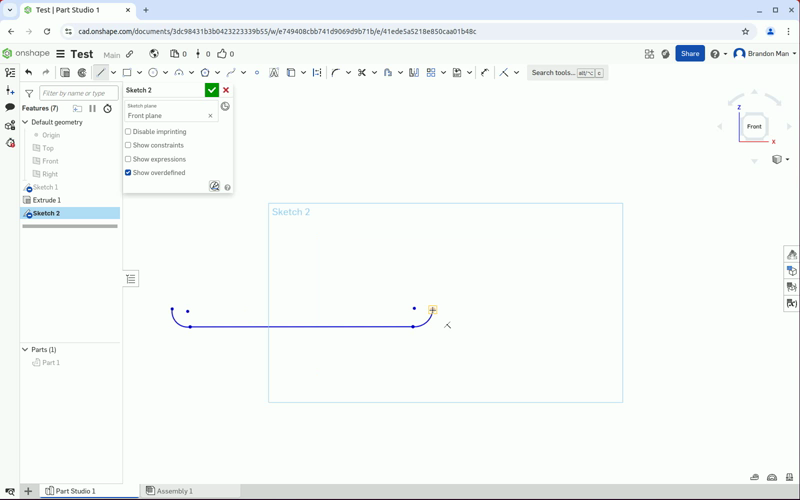
scroll(6)
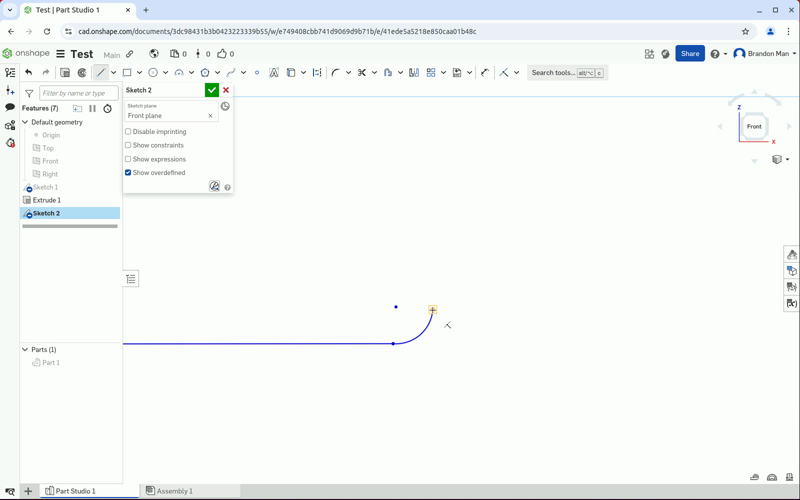
click(432, 309)
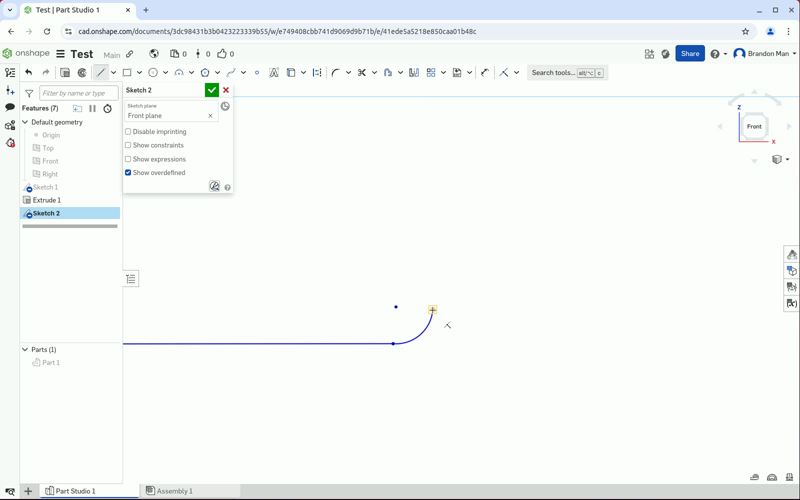
scroll(-6)
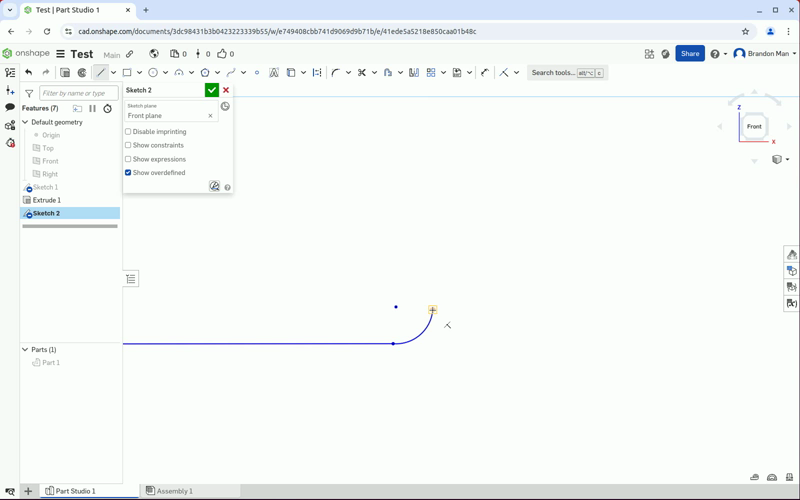
scroll(-6)
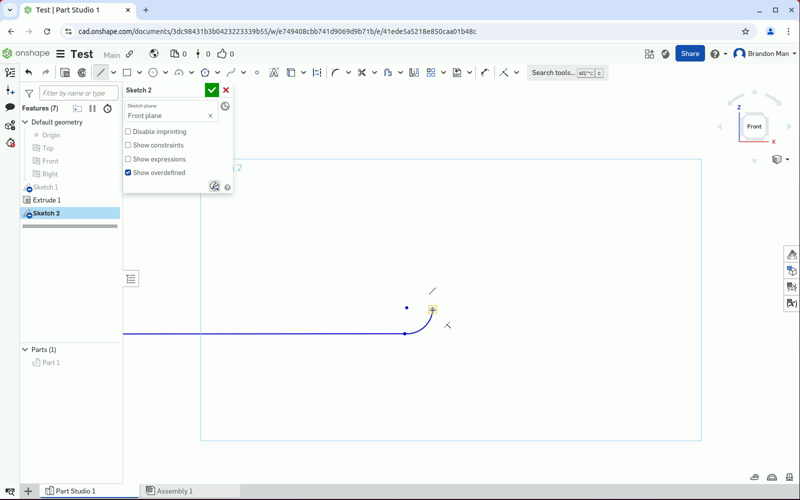
scroll(-6)
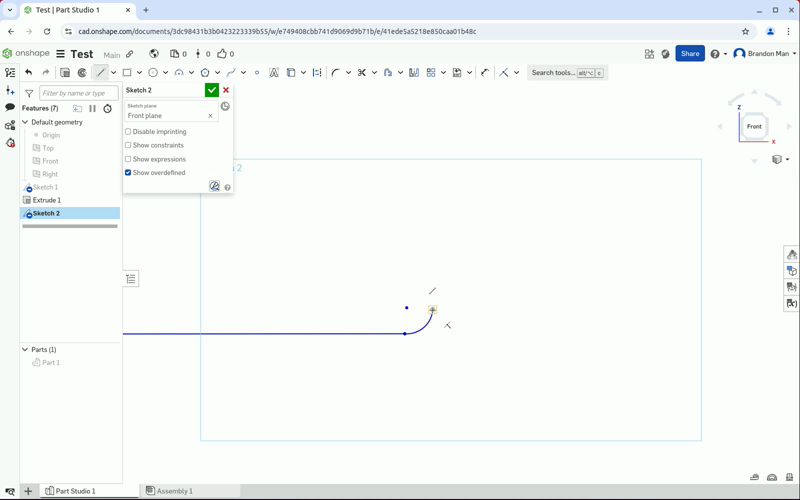
scroll(-6)
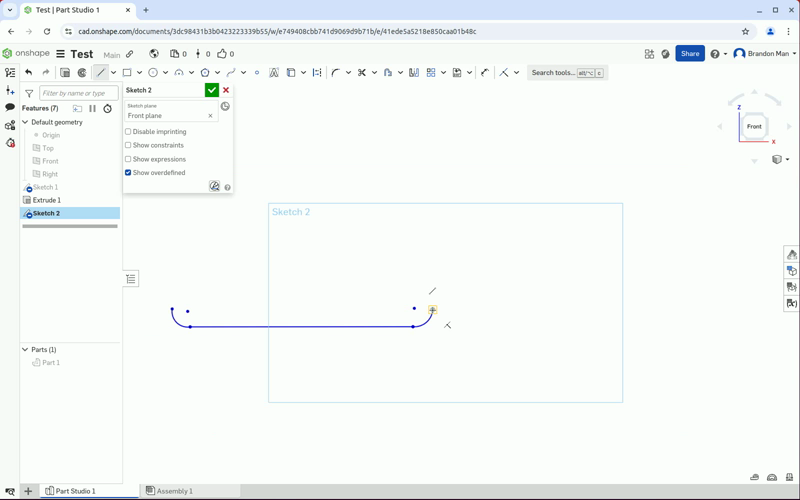
scroll(-6)
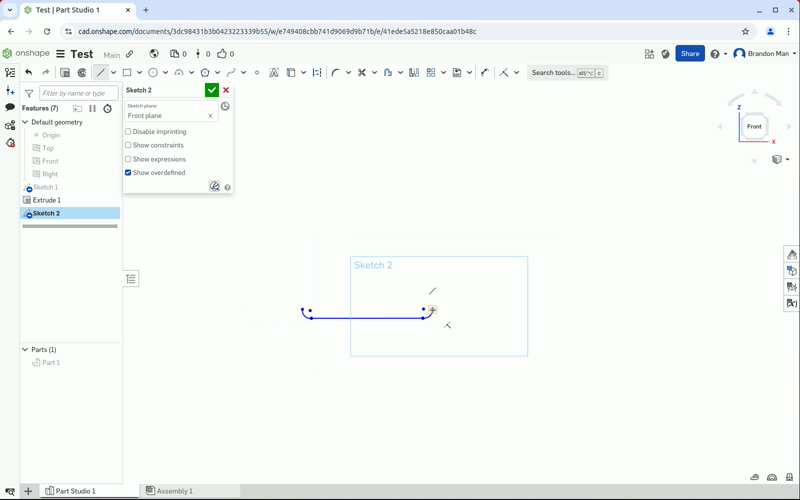
scroll(-6)
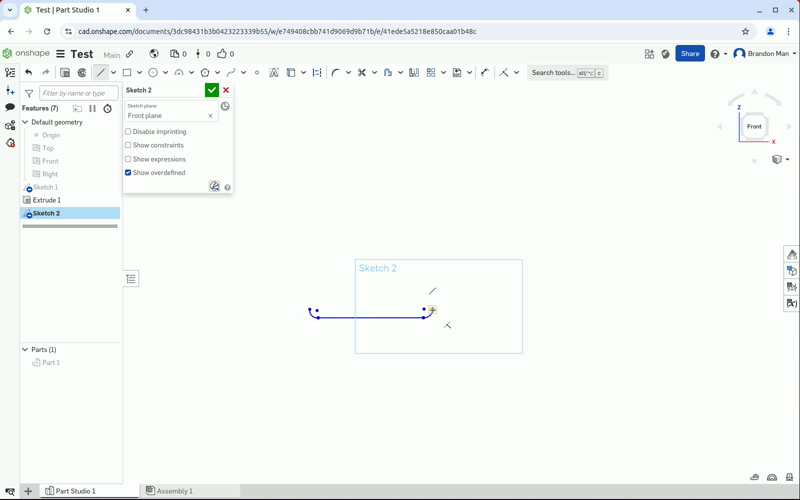
scroll(-6)
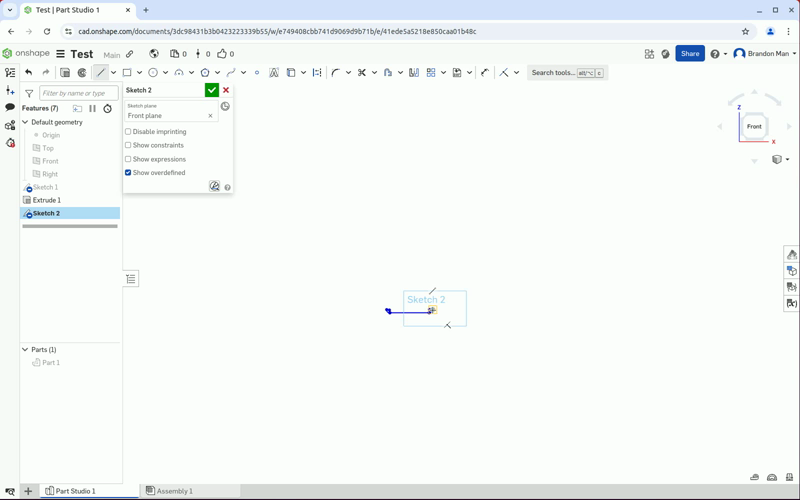
key_down(shift)
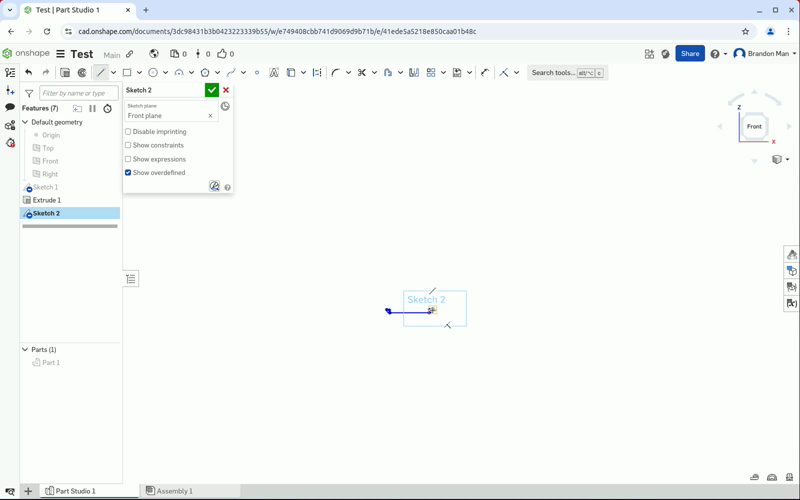
mouse_move(462, 309)
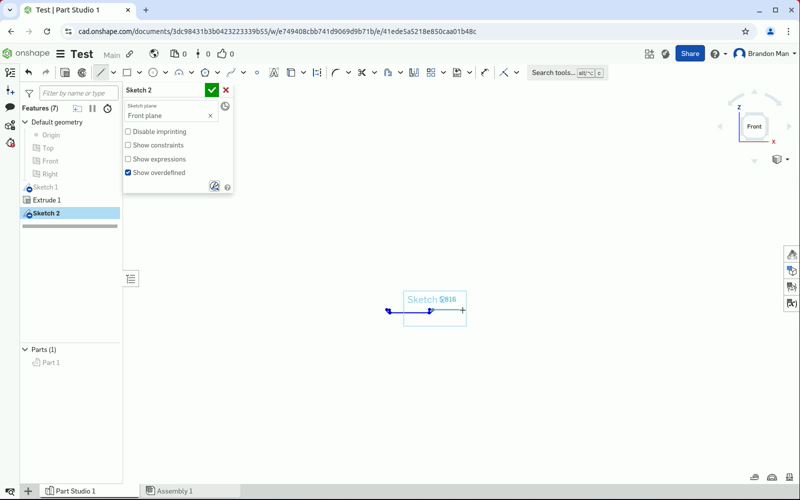
mouse_move(432, 256)
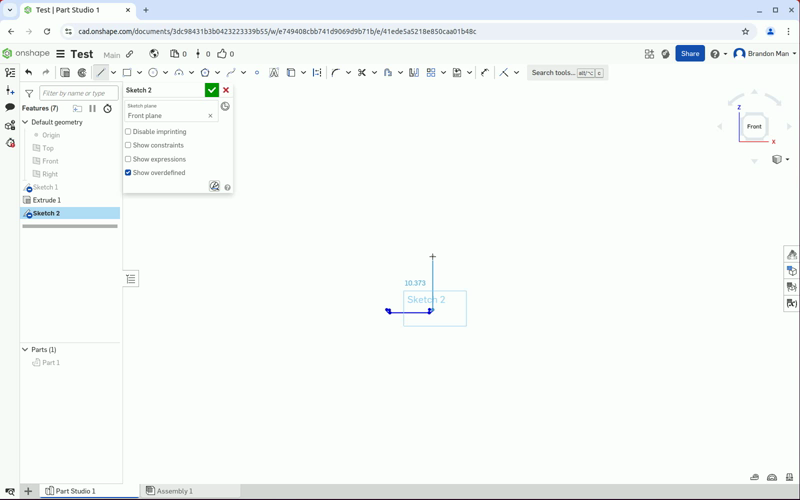
click(432, 256)
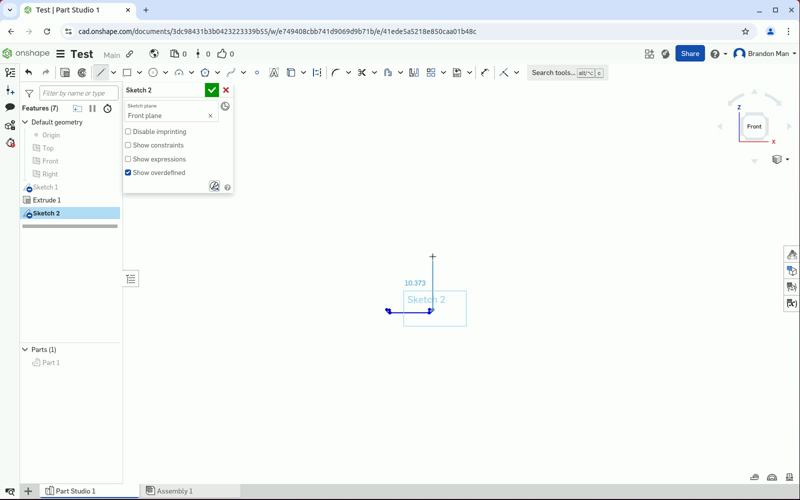
key_up(shift)
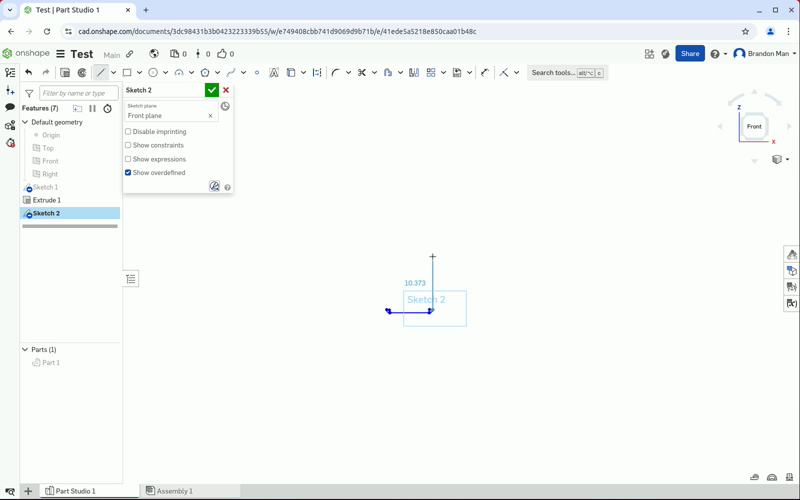
key(esc)
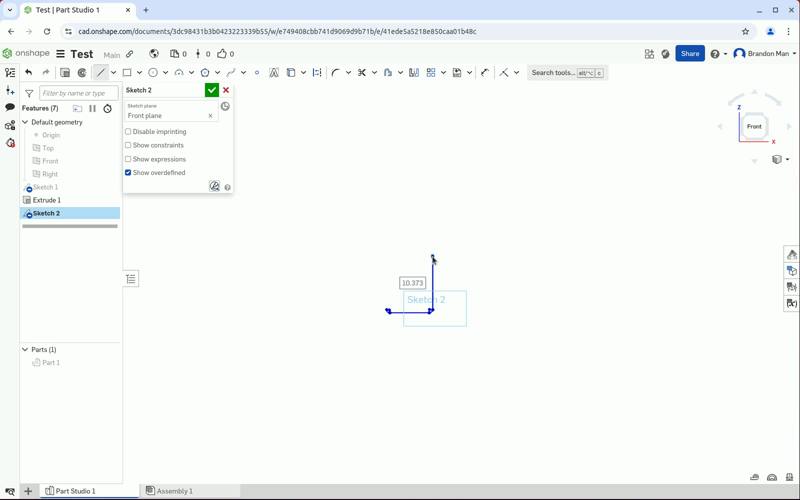
key(a)
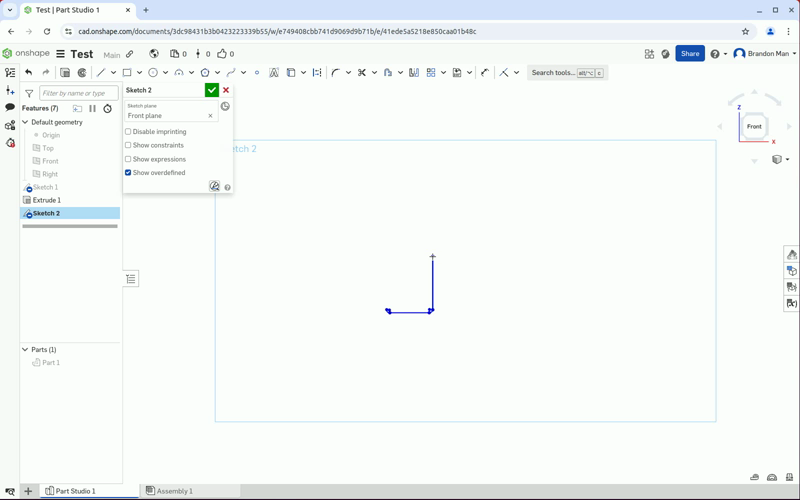
mouse_move(432, 256)
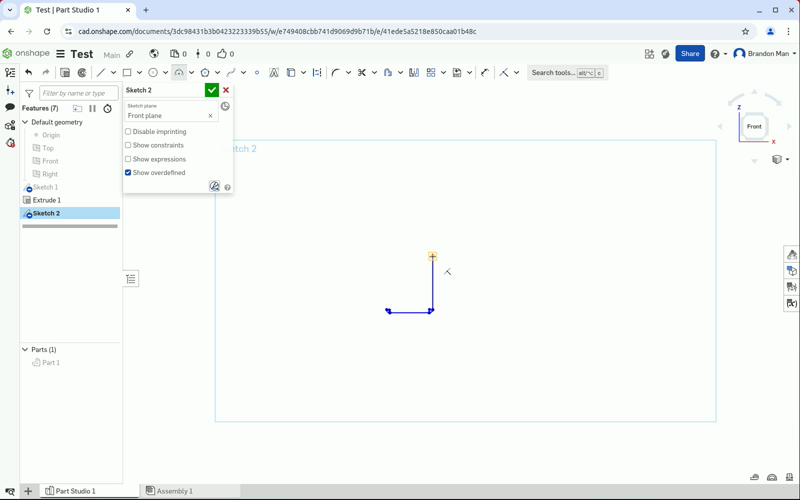
click(432, 256)
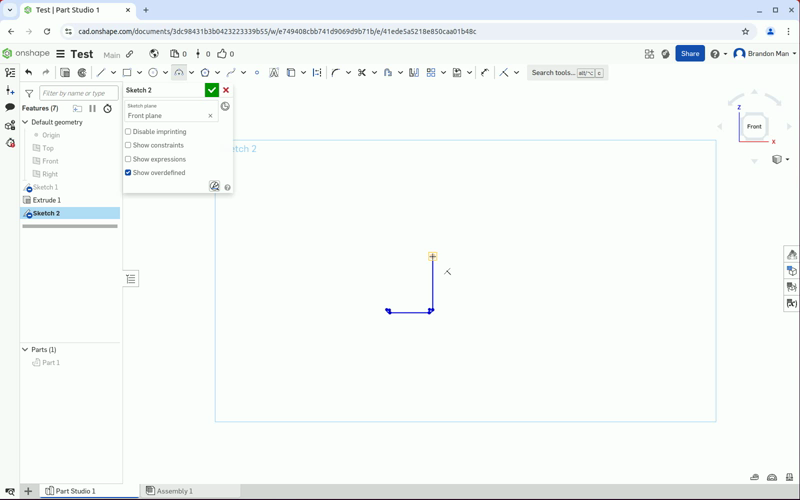
key_down(shift)
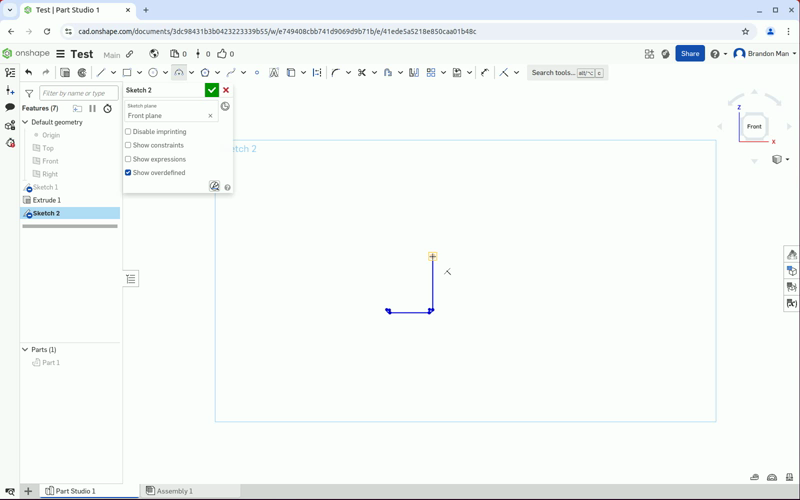
mouse_move(429, 253)
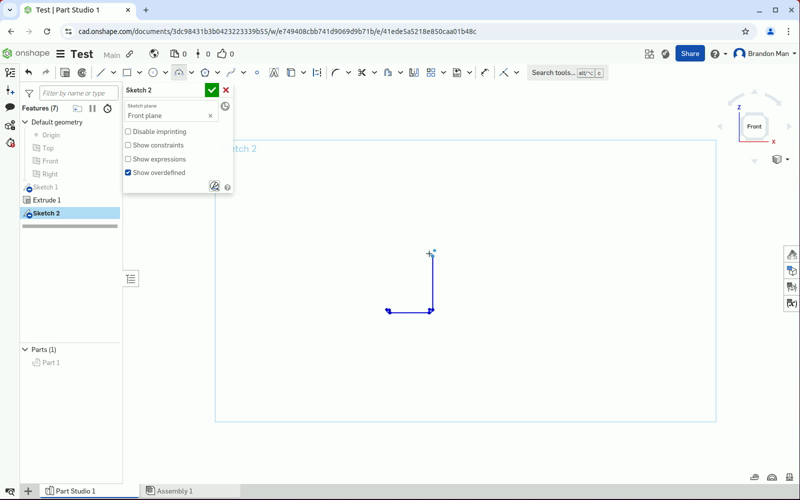
scroll(6)
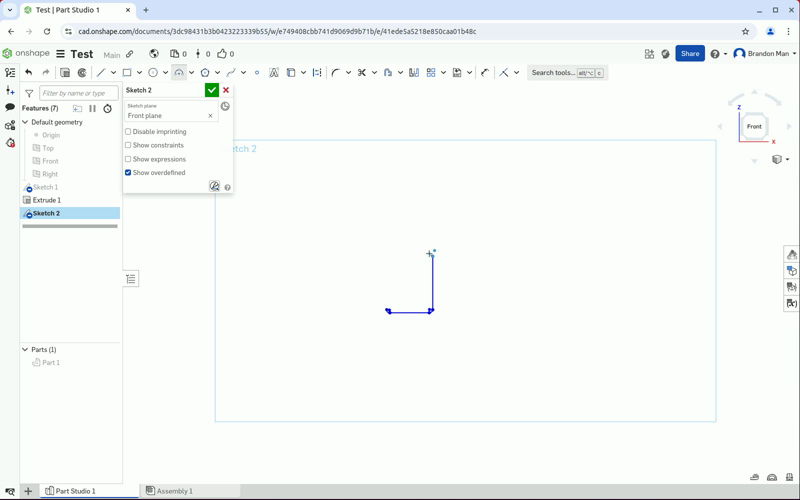
scroll(6)
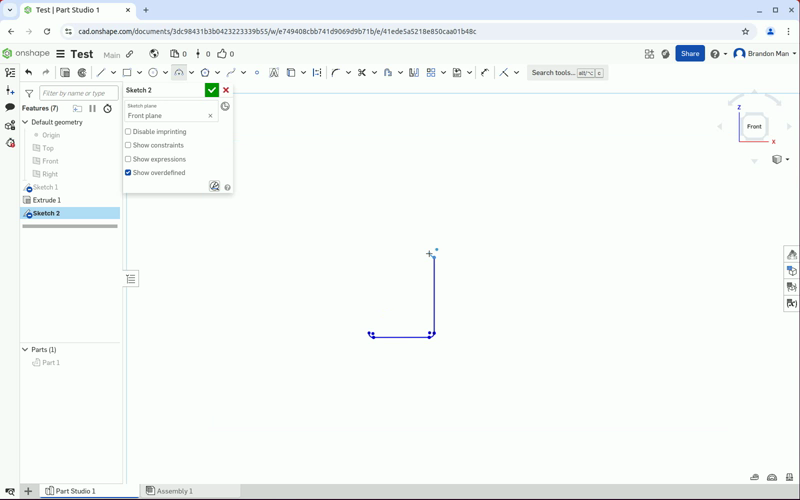
scroll(6)
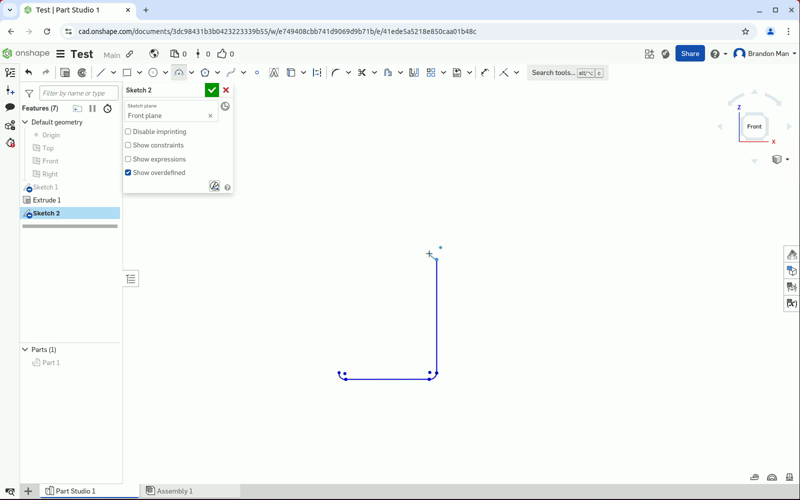
scroll(6)
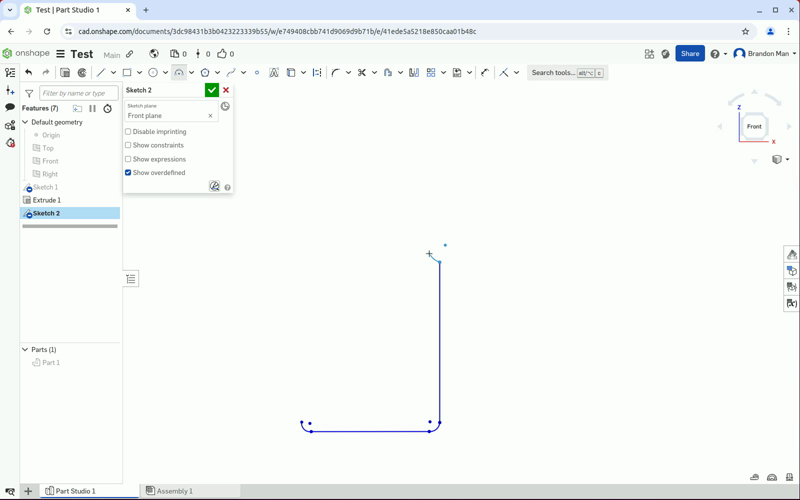
scroll(6)
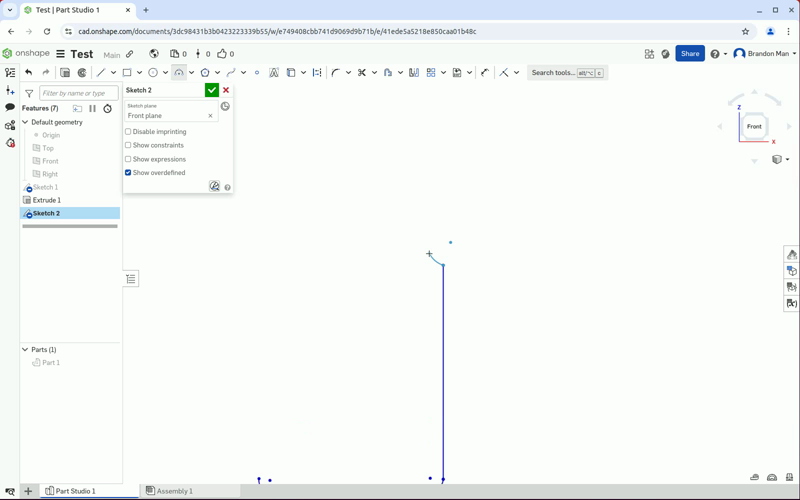
scroll(6)
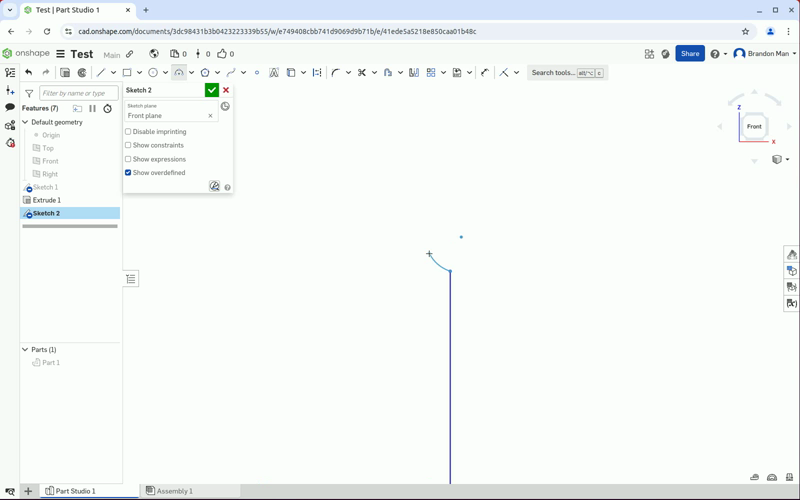
scroll(6)
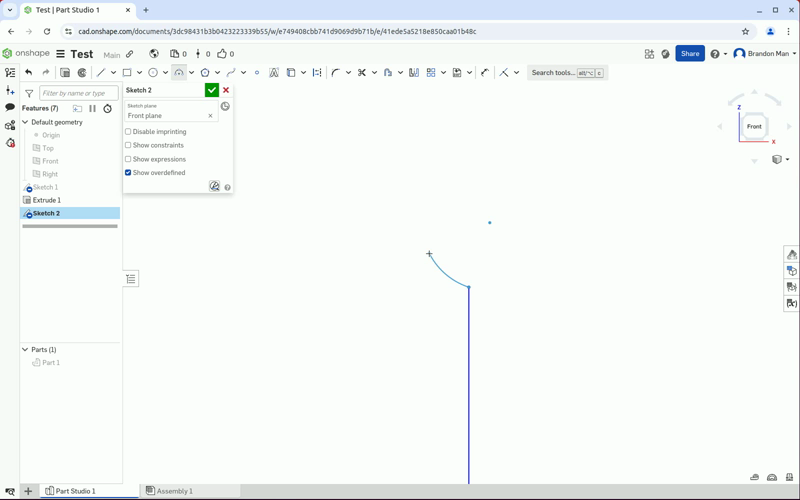
click(429, 253)
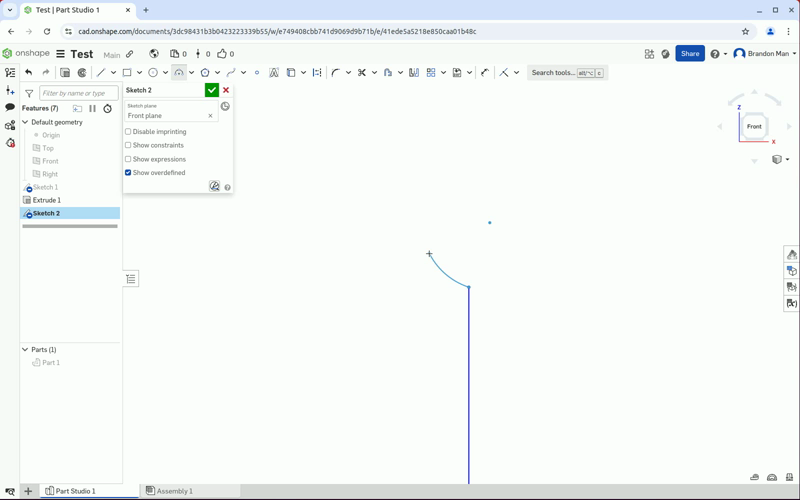
scroll(-6)
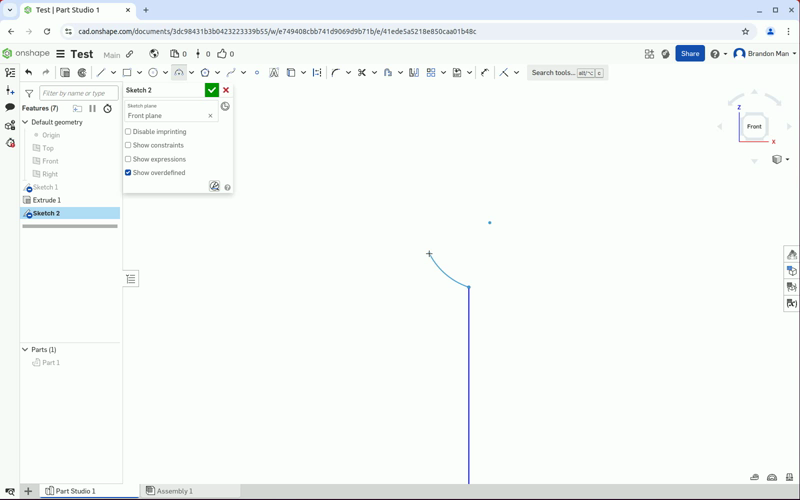
scroll(-6)
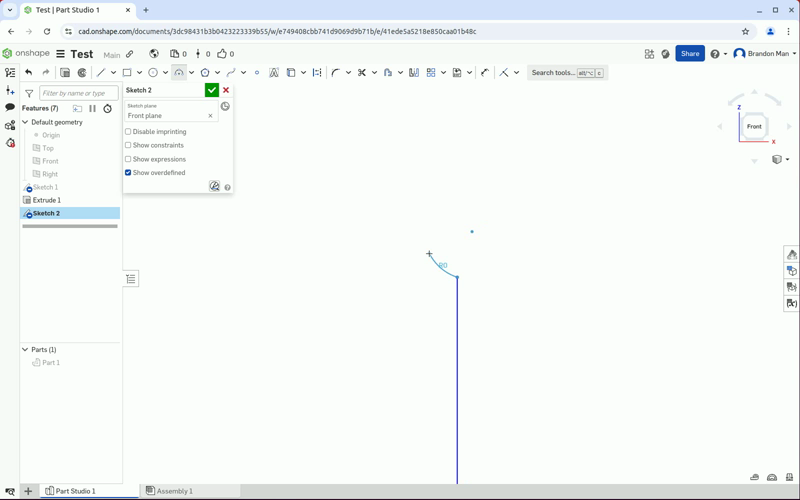
scroll(-6)
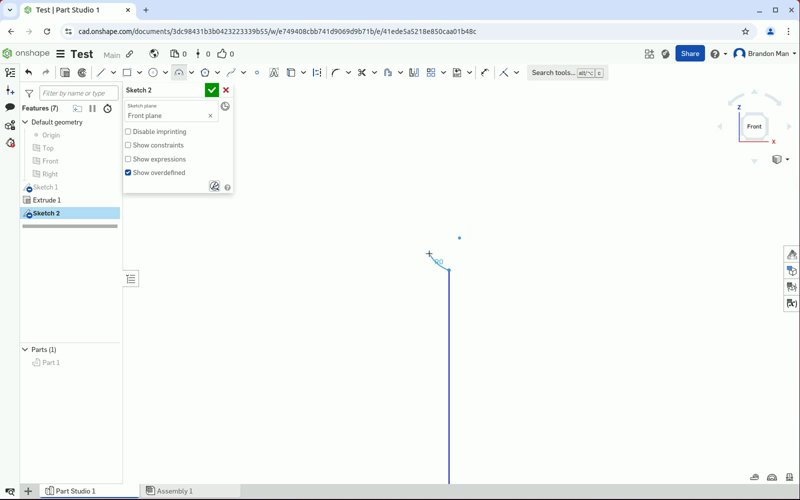
scroll(-6)
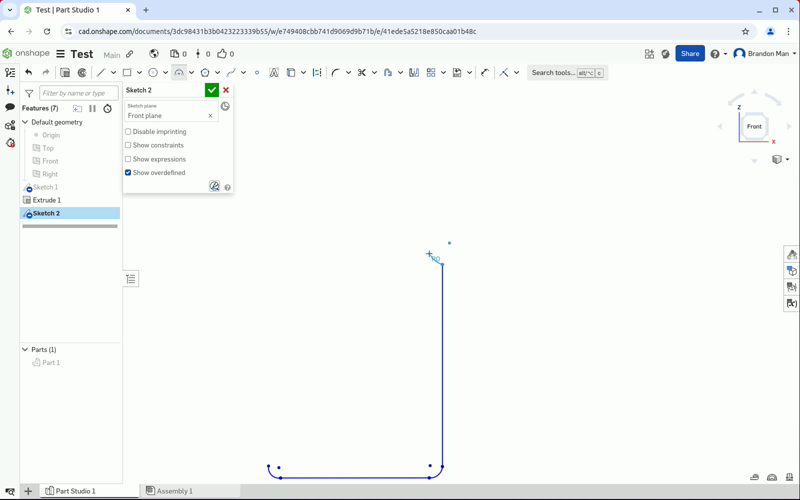
scroll(-6)
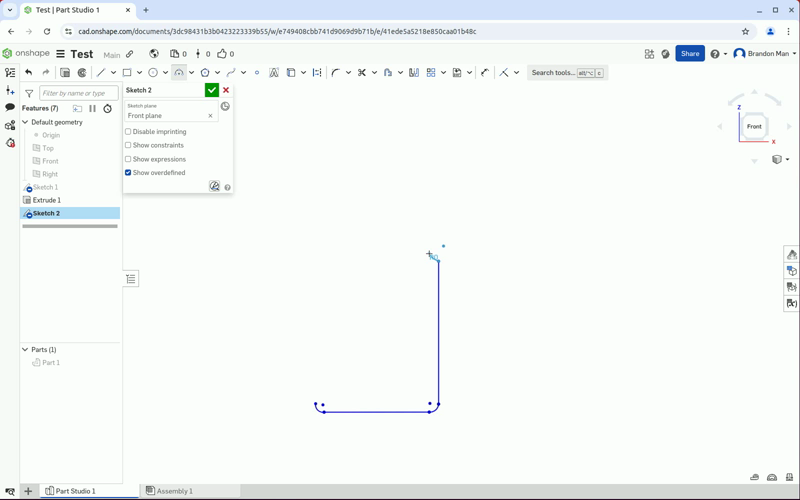
scroll(-6)
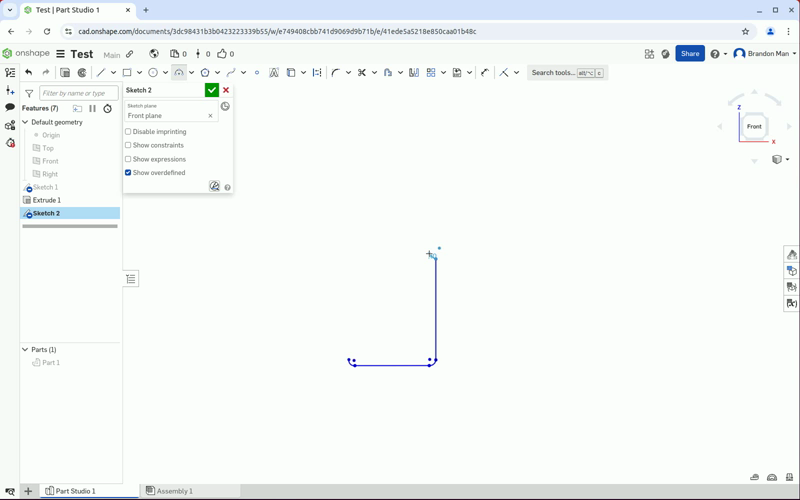
scroll(-6)
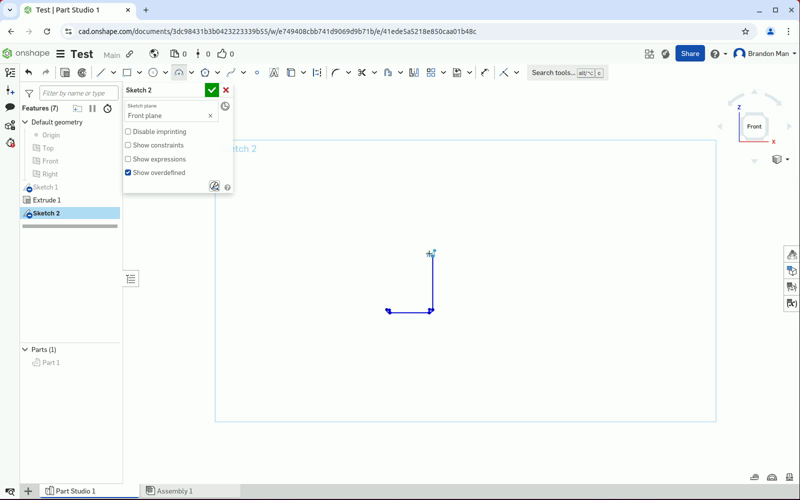
mouse_move(431, 253)
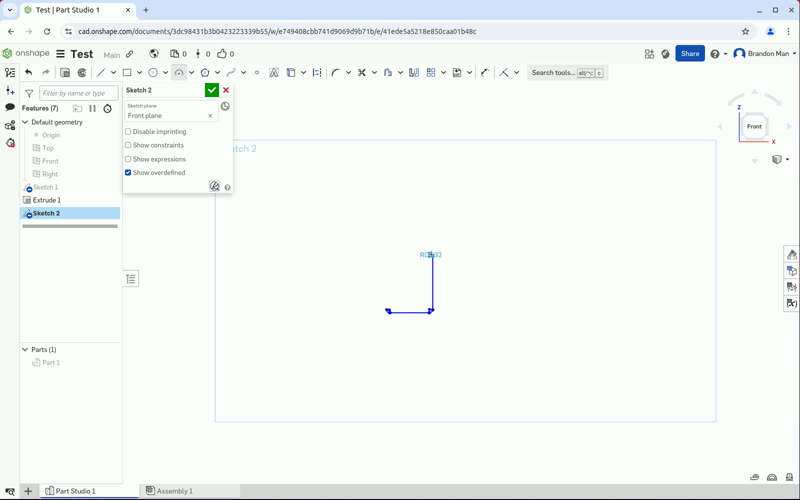
scroll(6)
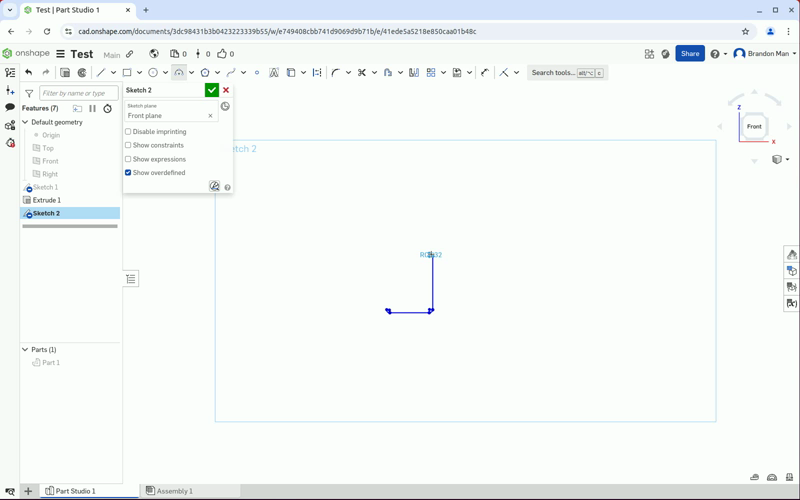
scroll(6)
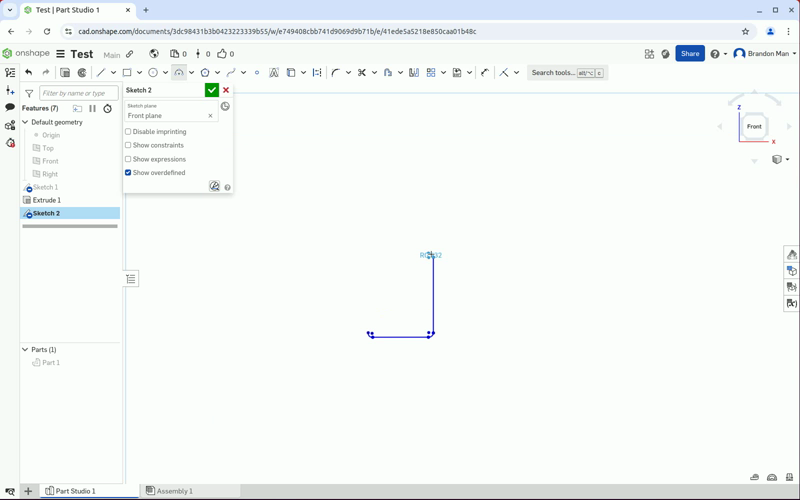
scroll(6)
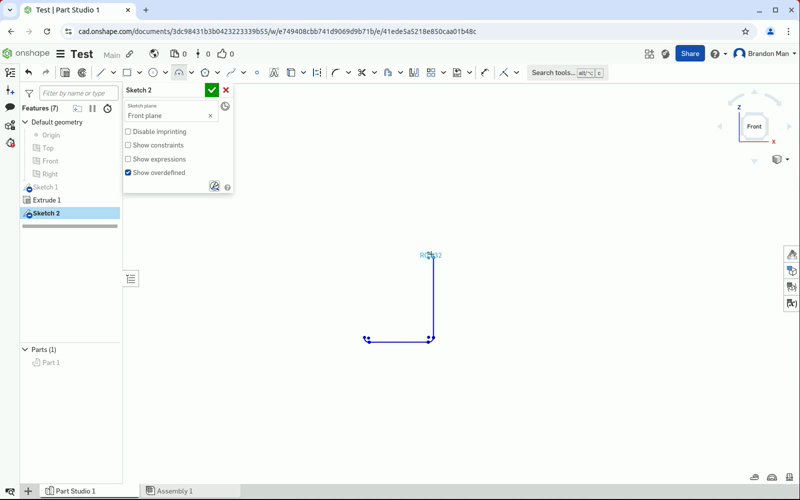
scroll(6)
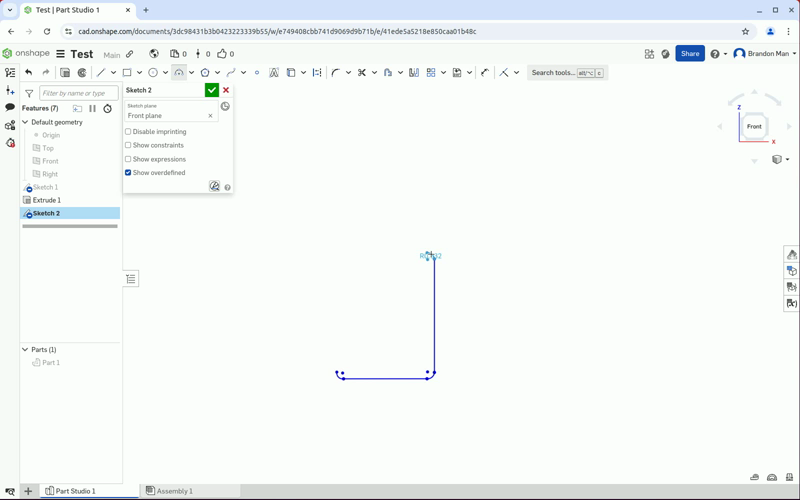
scroll(6)
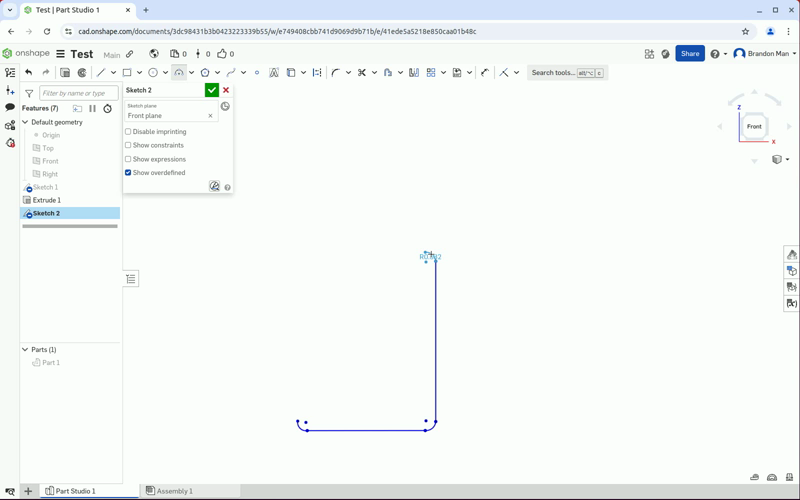
scroll(6)
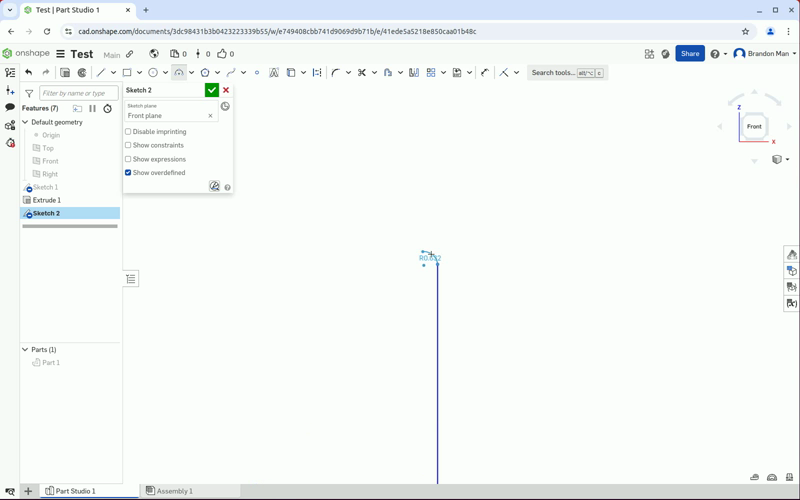
scroll(6)
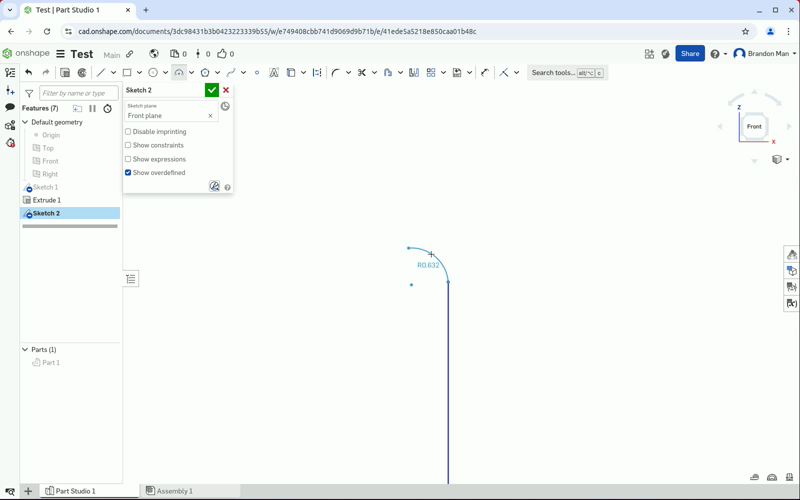
click(431, 253)
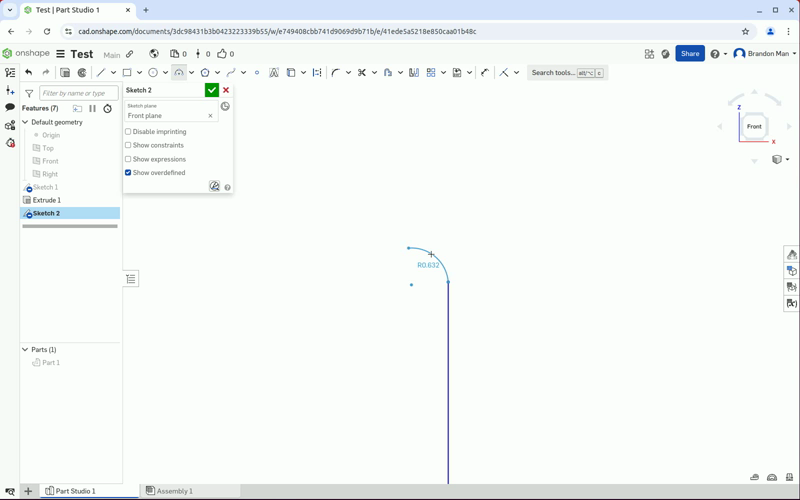
scroll(-6)
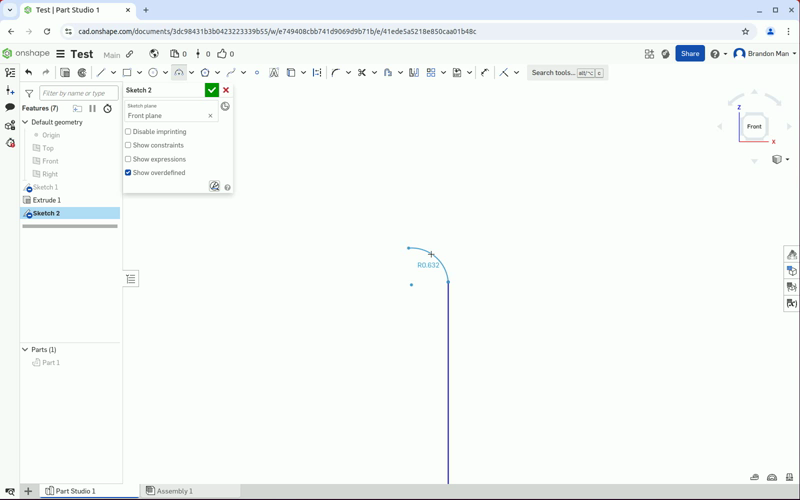
scroll(-6)
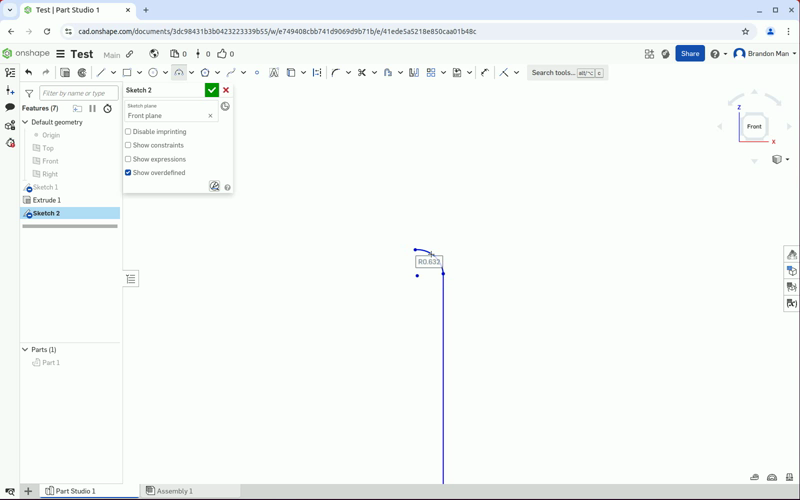
scroll(-6)
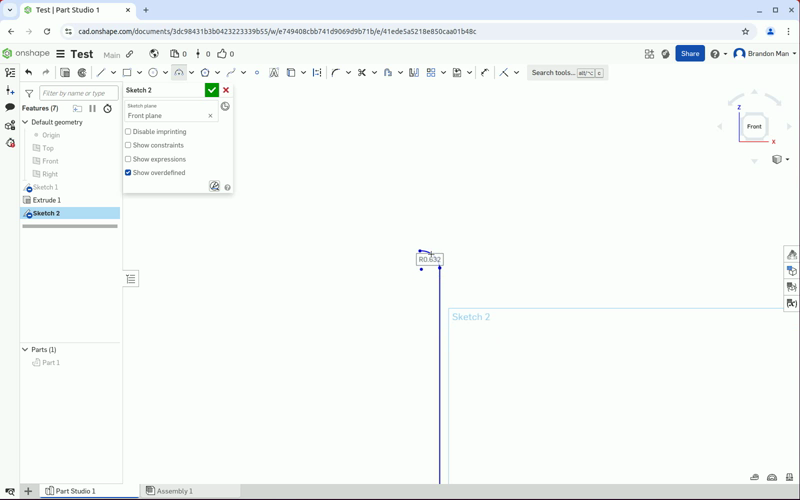
scroll(-6)
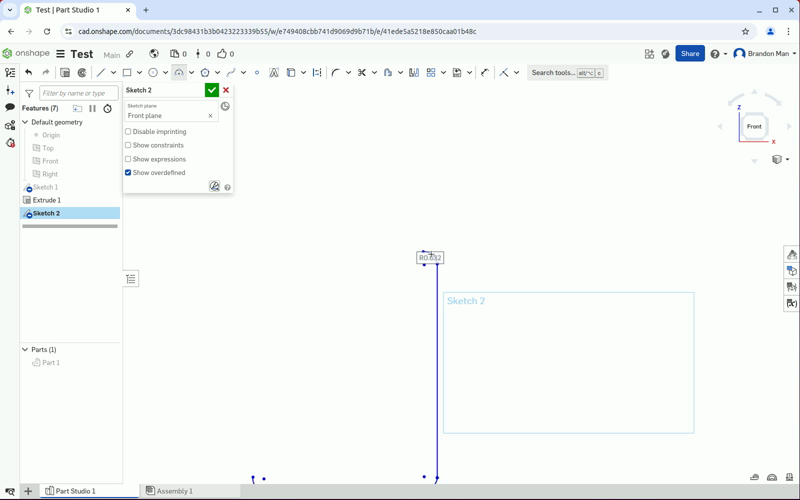
scroll(-6)
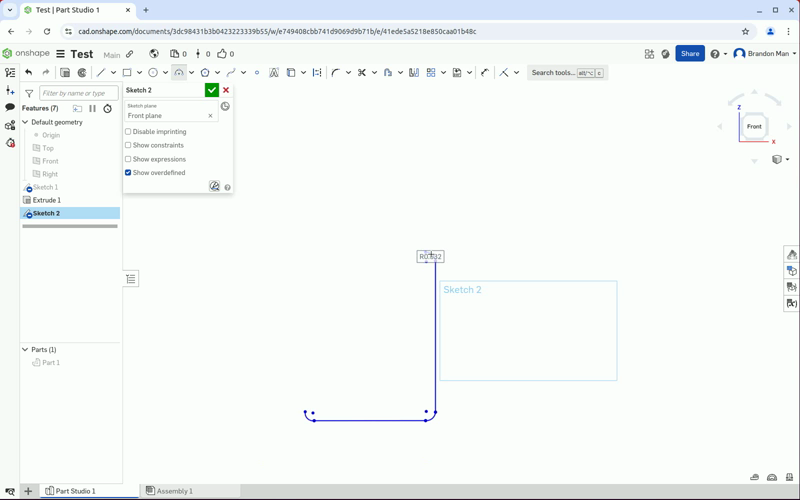
scroll(-6)
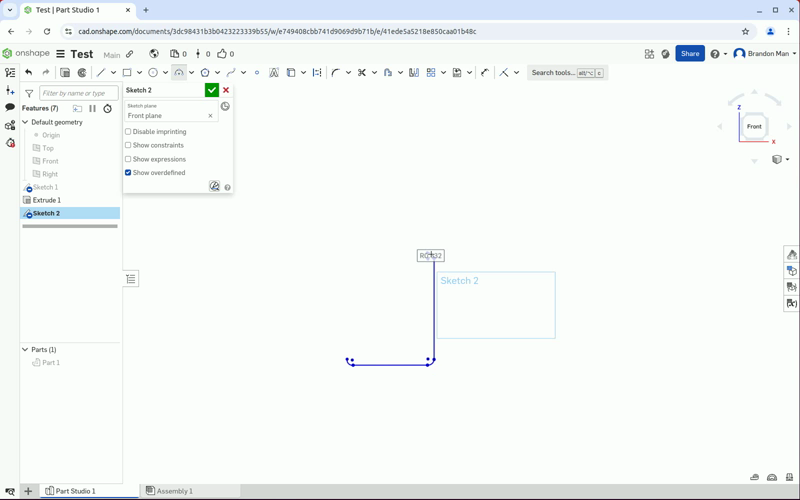
scroll(-6)
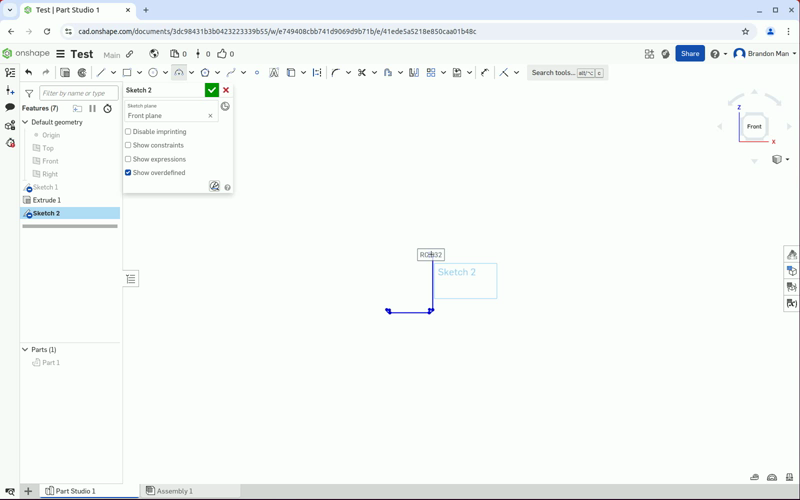
key_up(shift)
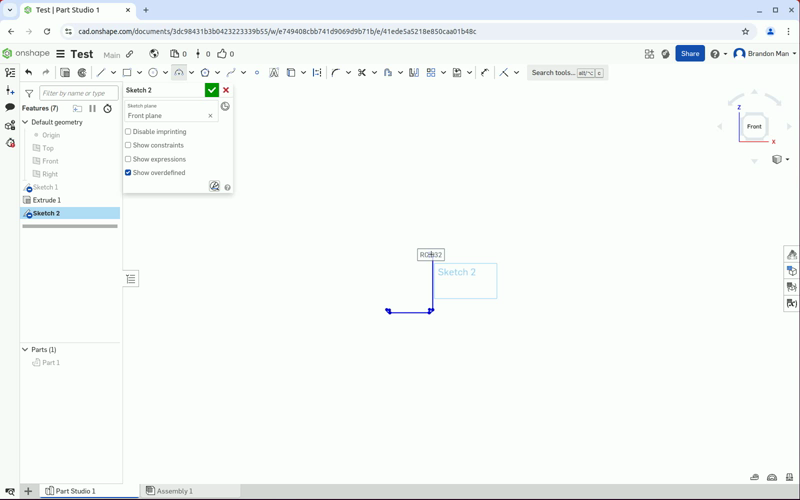
key(esc)
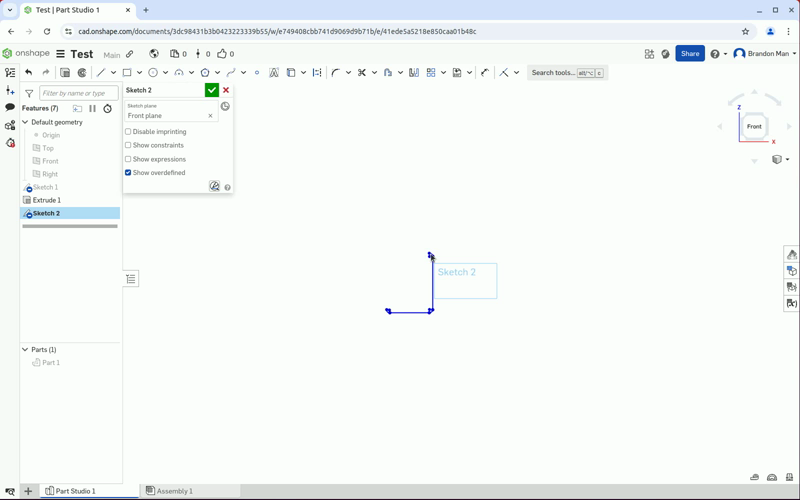
key(l)
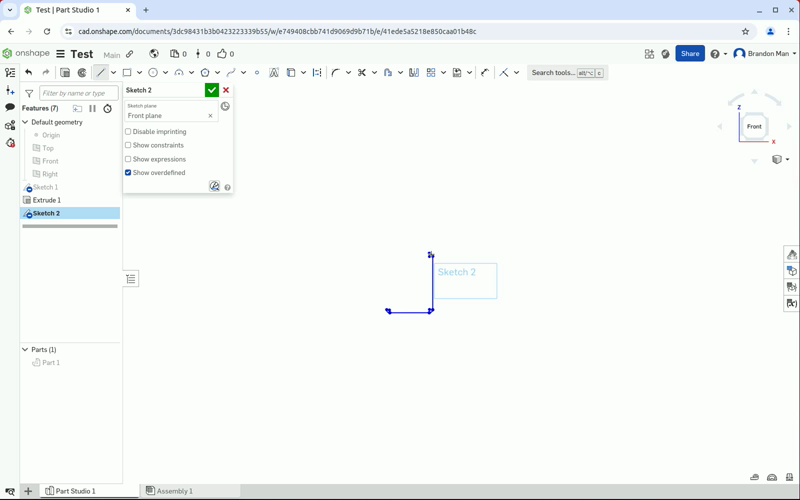
mouse_move(429, 253)
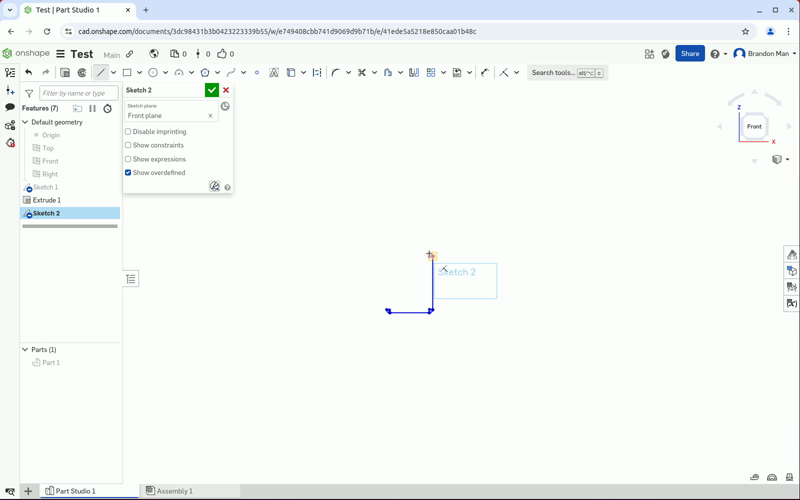
scroll(6)
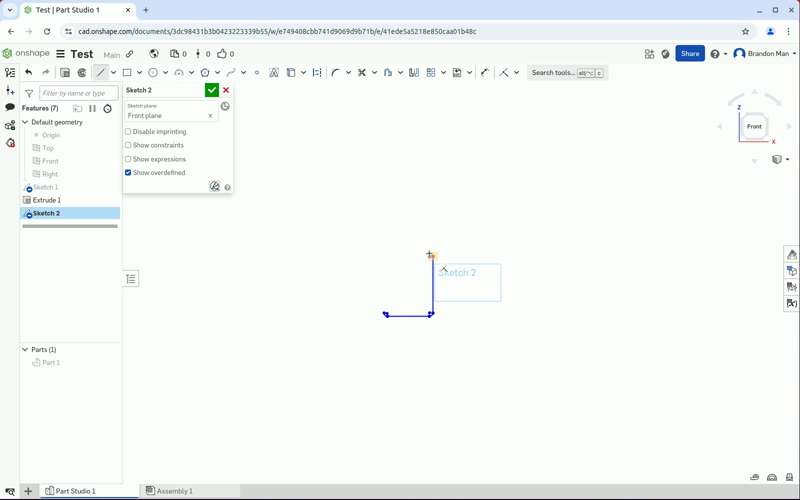
scroll(6)
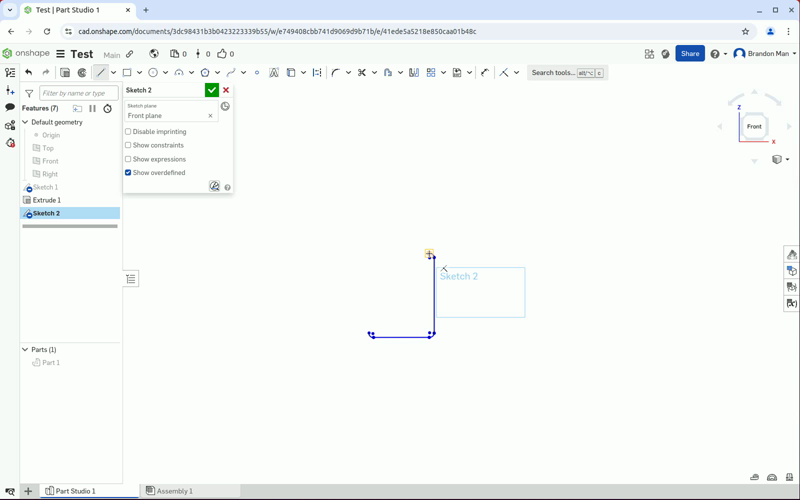
scroll(6)
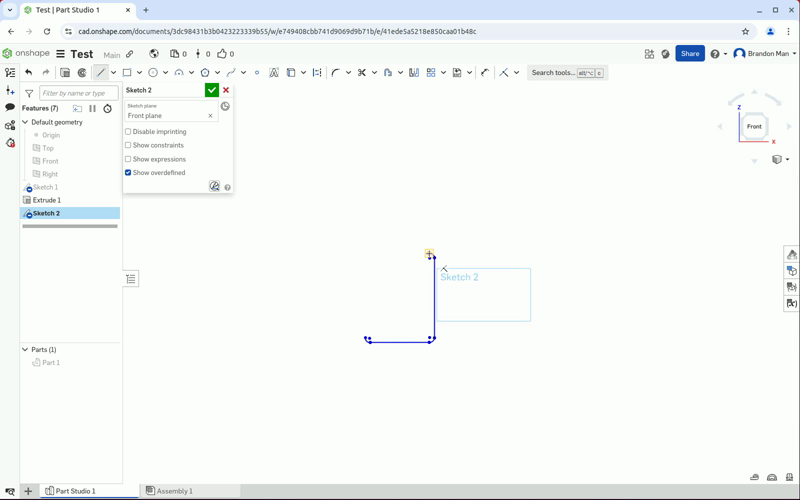
scroll(6)
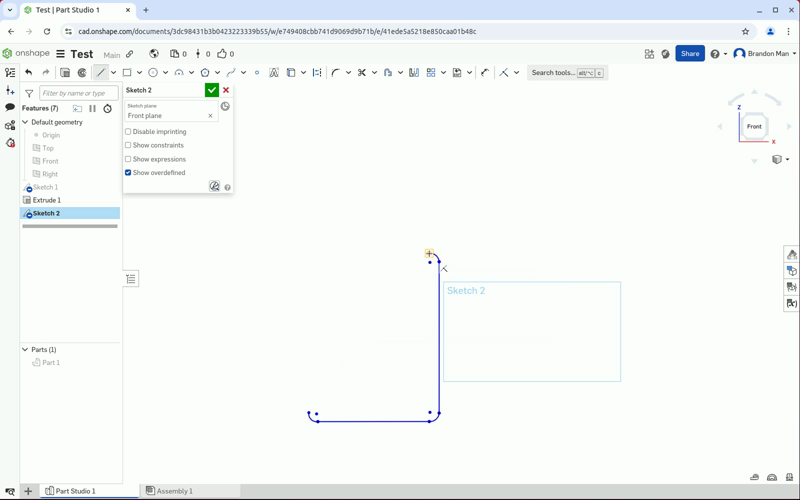
scroll(6)
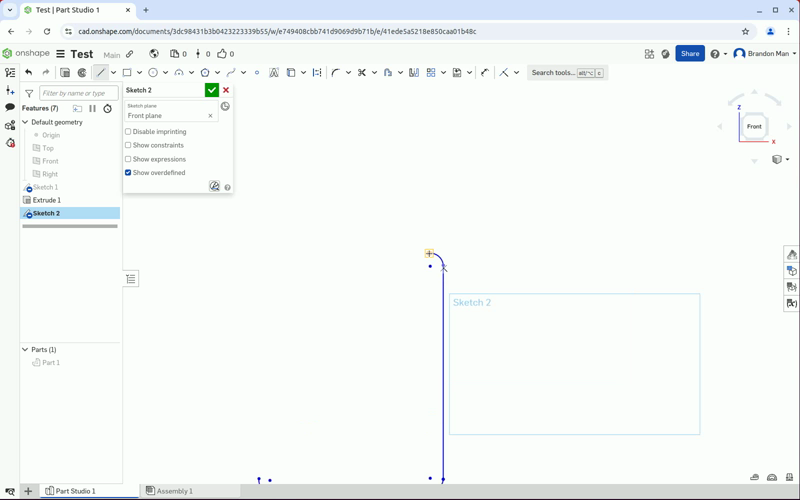
scroll(6)
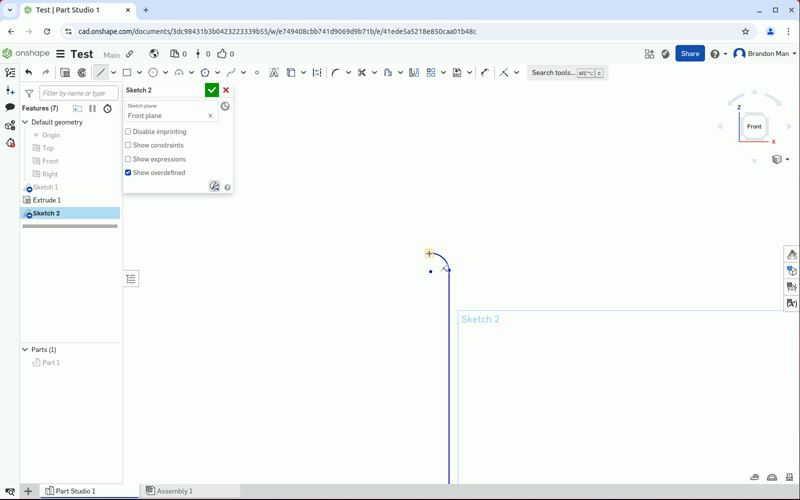
scroll(6)
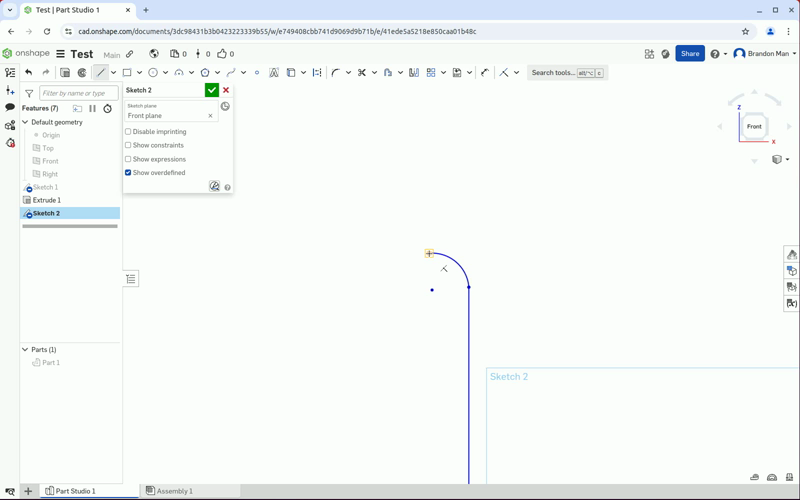
click(429, 253)
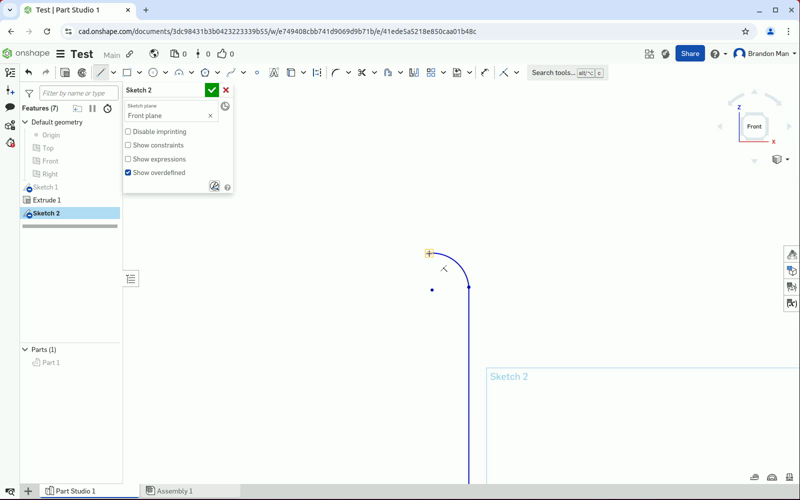
scroll(-6)
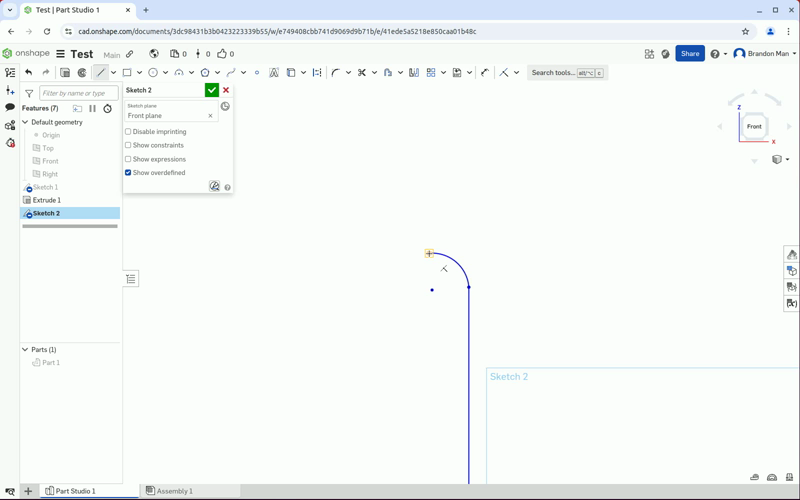
scroll(-6)
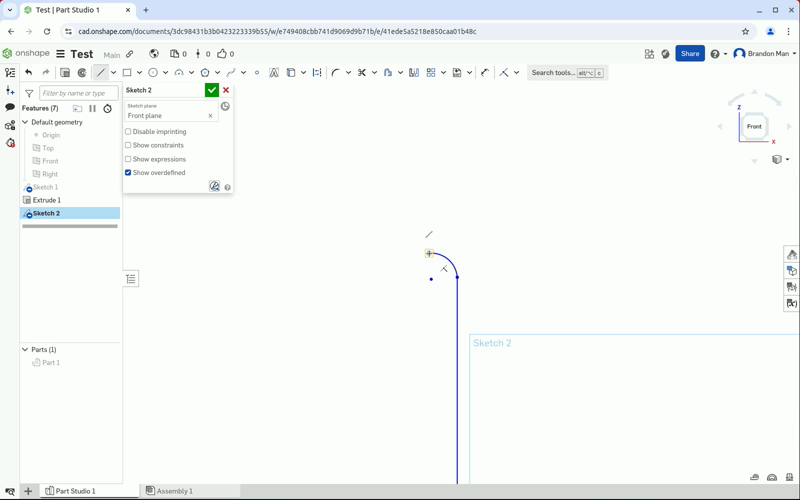
scroll(-6)
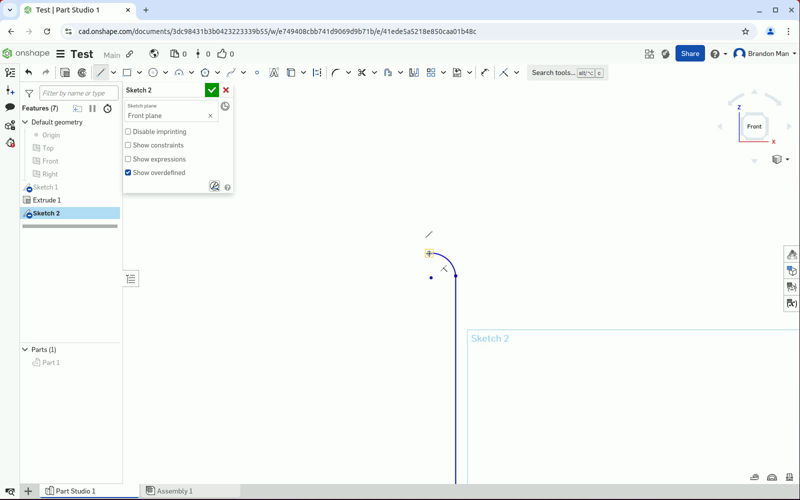
scroll(-6)
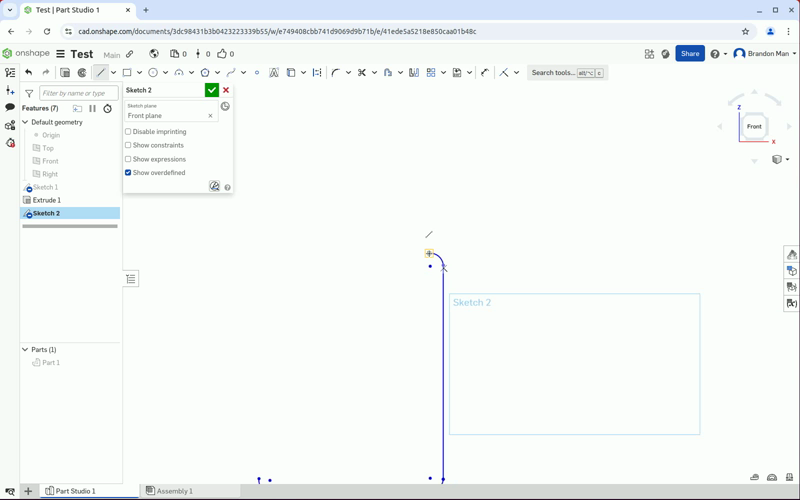
scroll(-6)
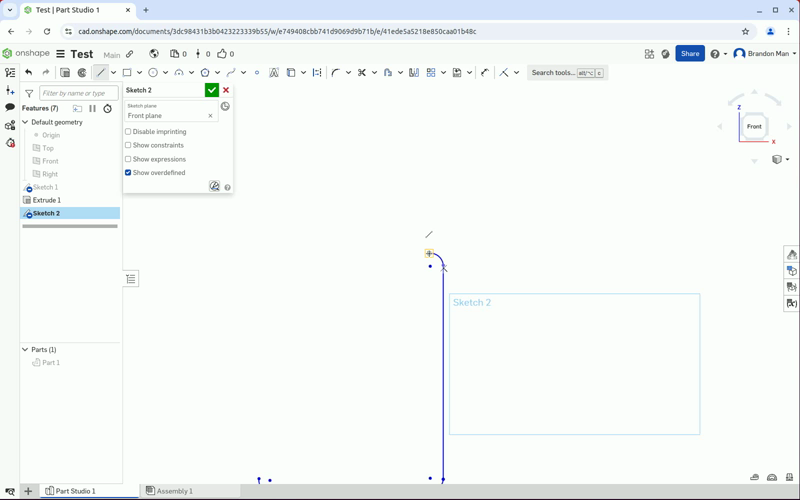
scroll(-6)
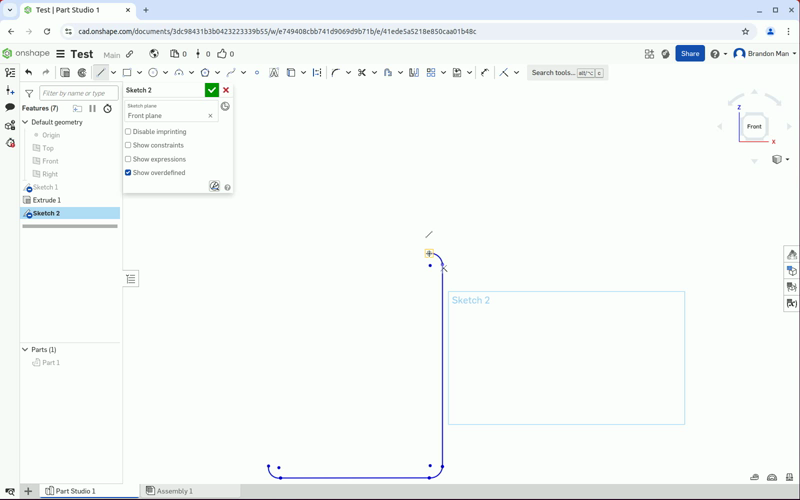
scroll(-6)
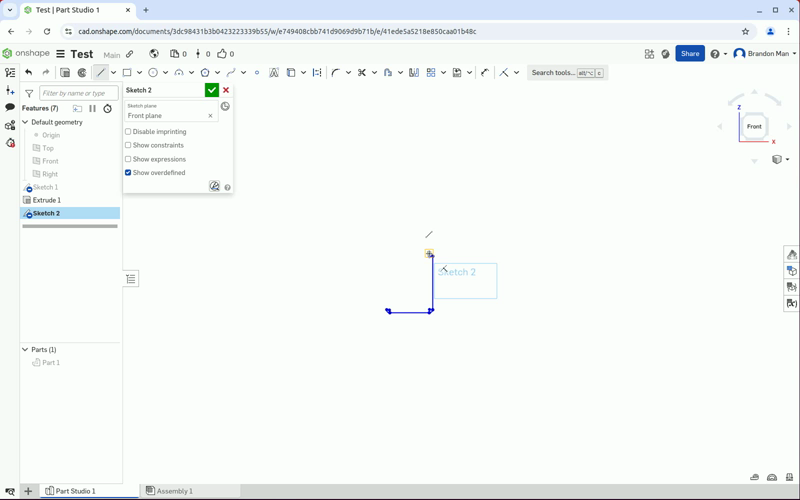
key_down(shift)
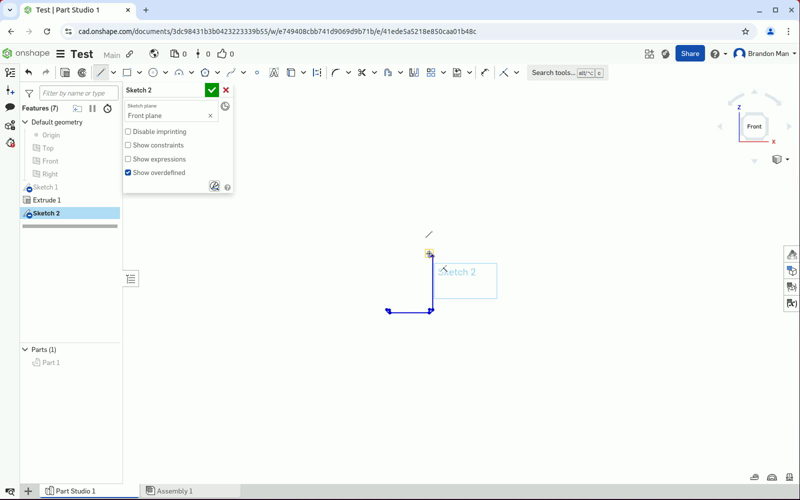
mouse_move(459, 253)
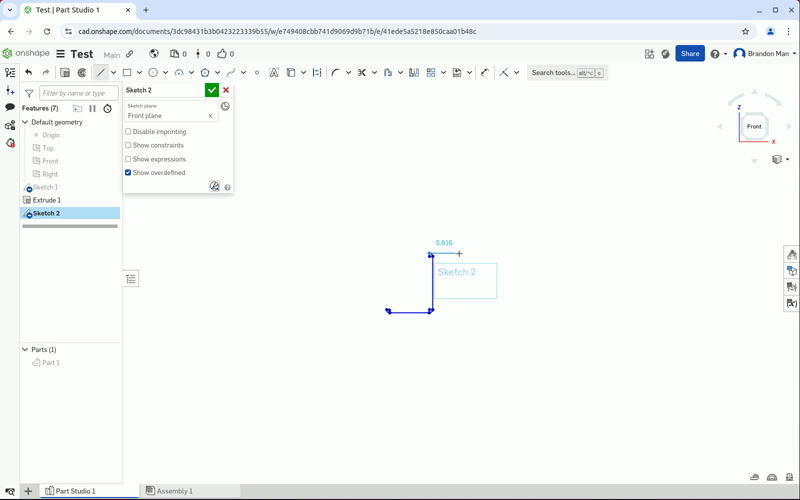
mouse_move(389, 253)
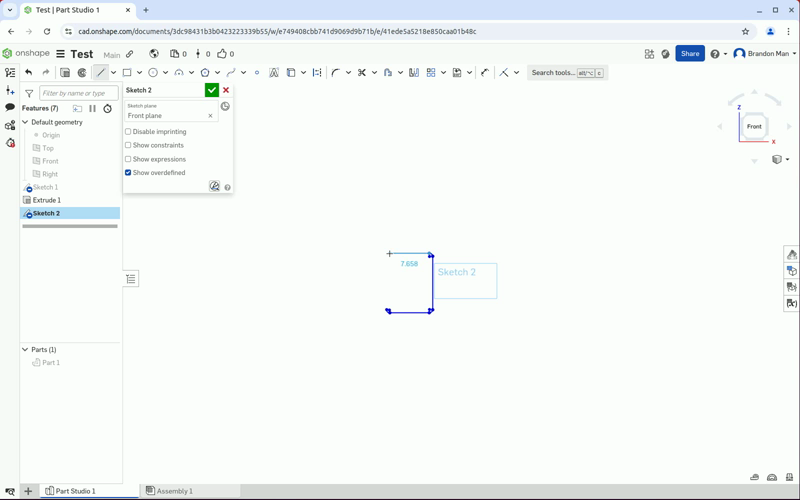
click(389, 253)
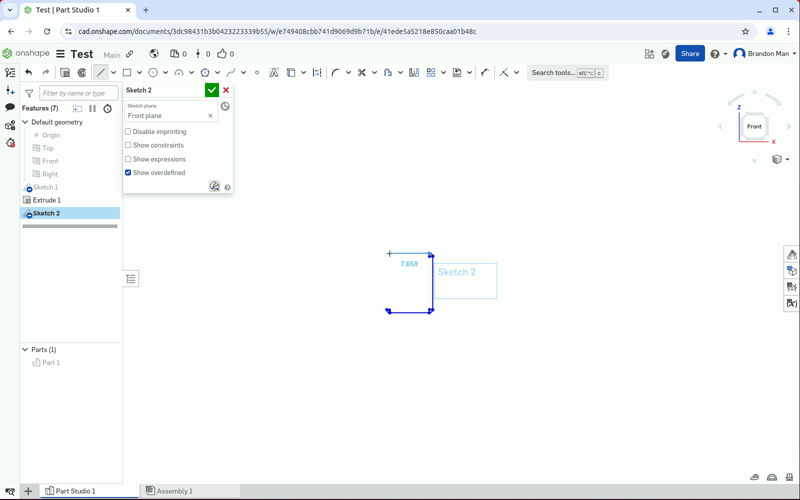
key_up(shift)
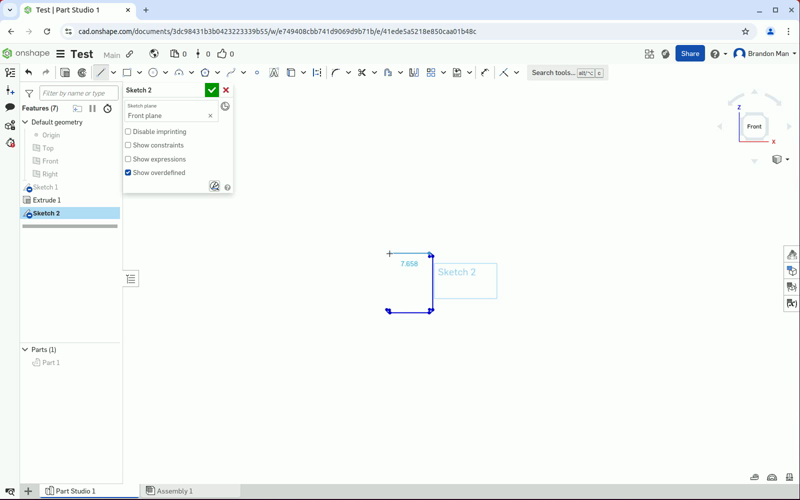
key(esc)
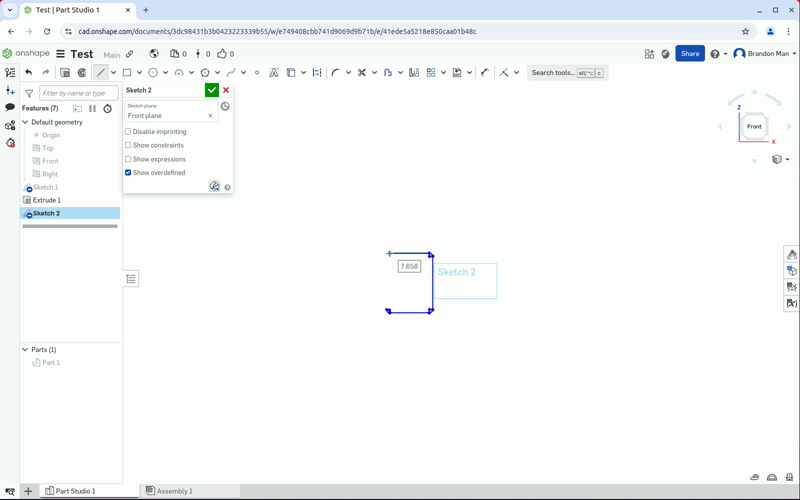
key(a)
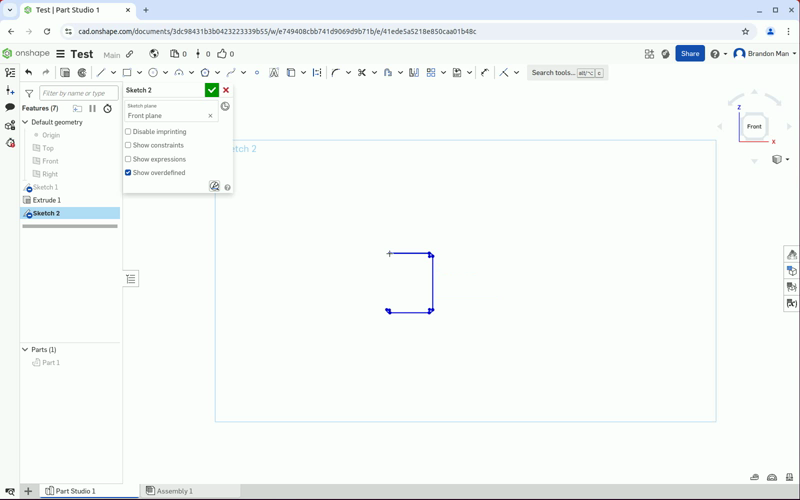
mouse_move(389, 253)
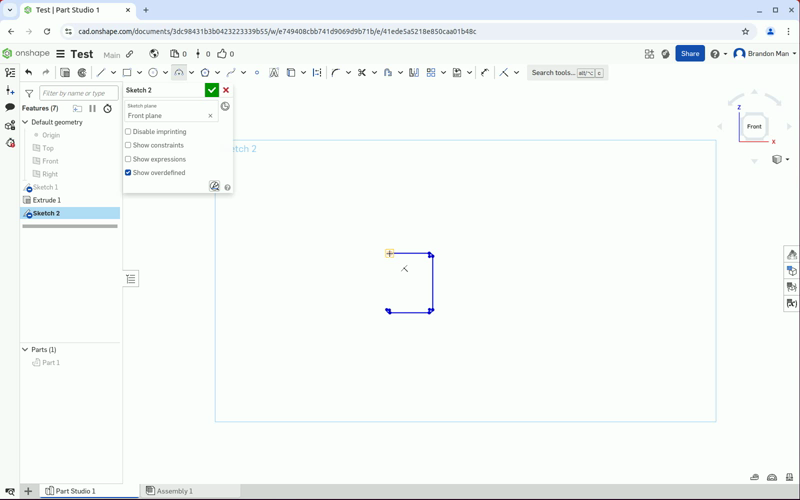
click(389, 253)
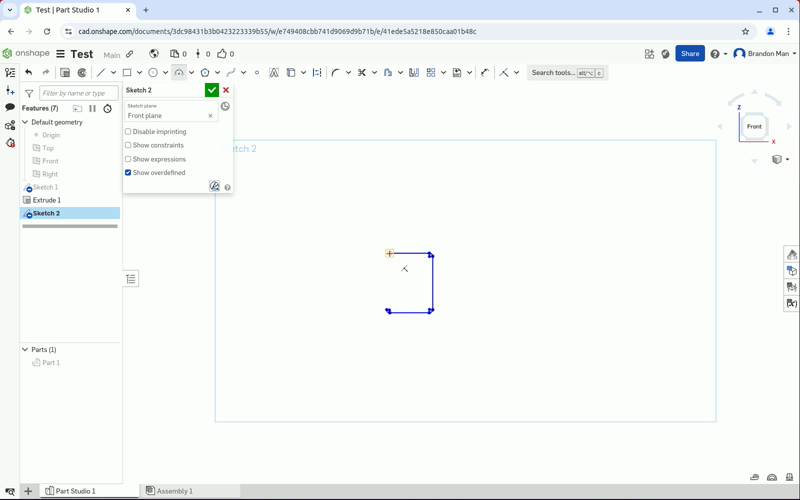
key_down(shift)
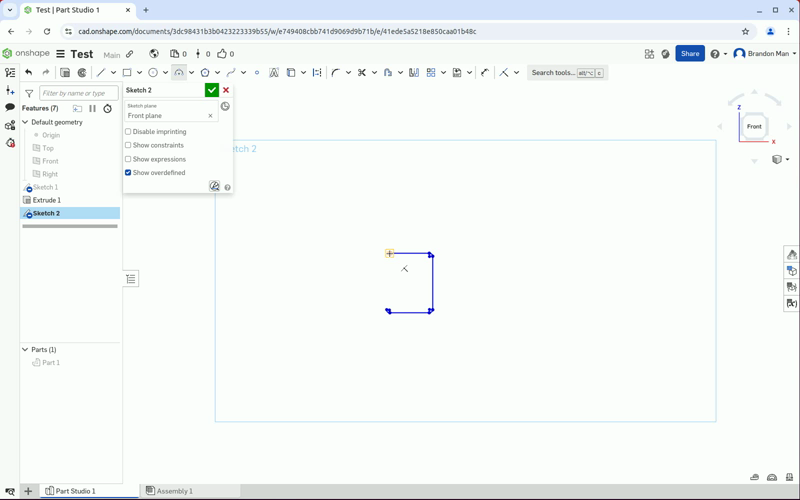
mouse_move(386, 256)
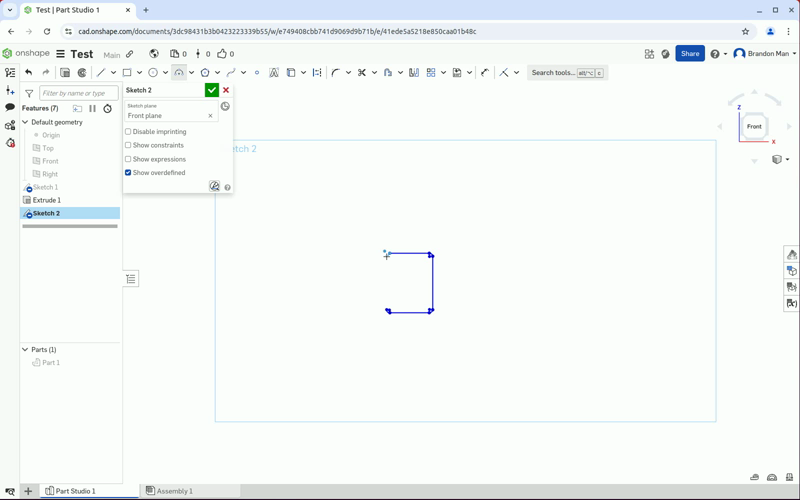
scroll(6)
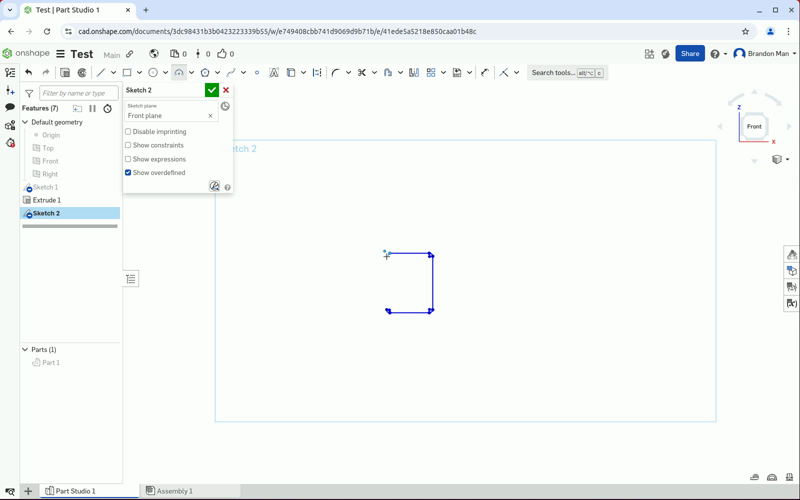
scroll(6)
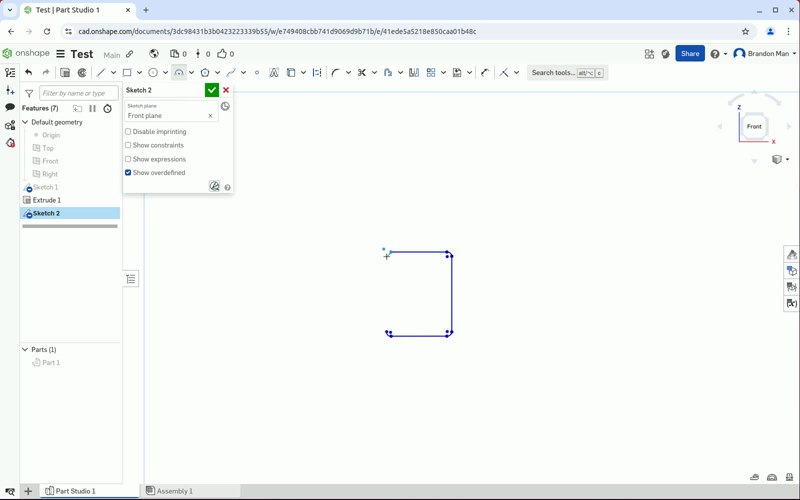
scroll(6)
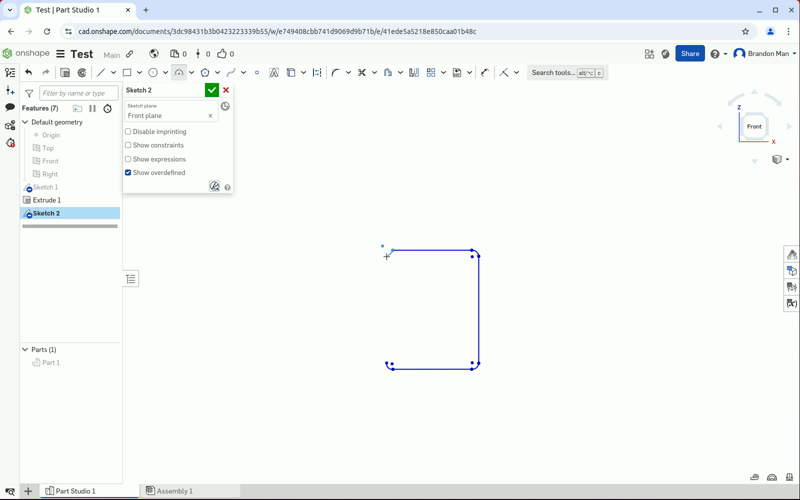
scroll(6)
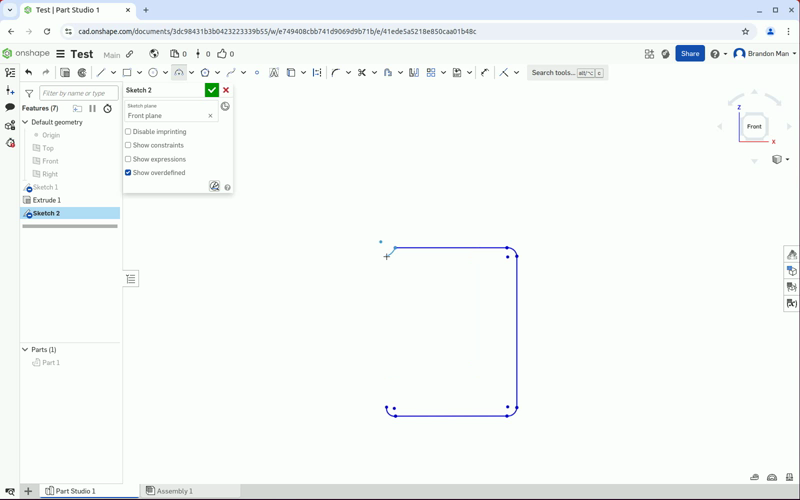
scroll(6)
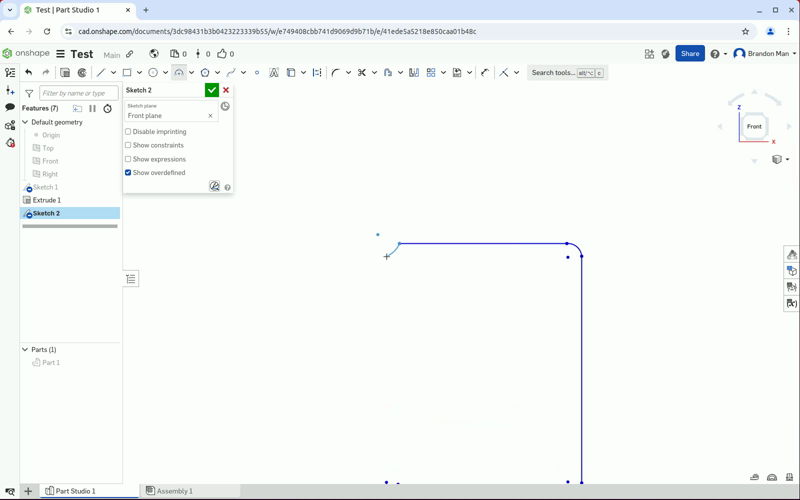
scroll(6)
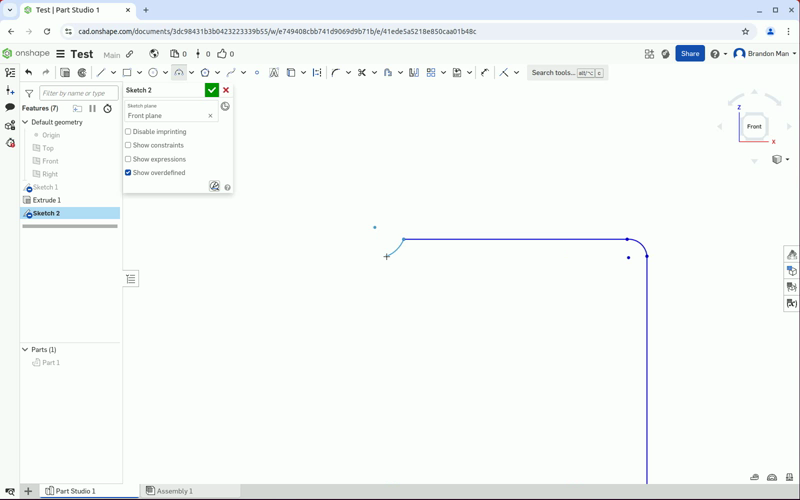
scroll(6)
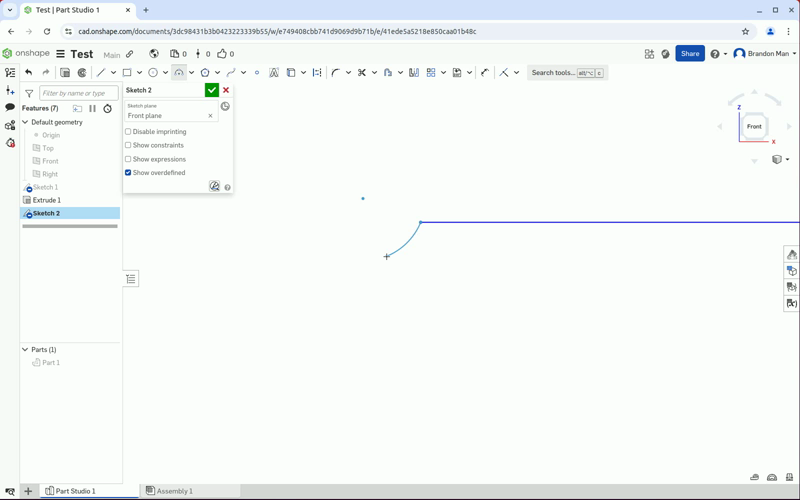
click(386, 256)
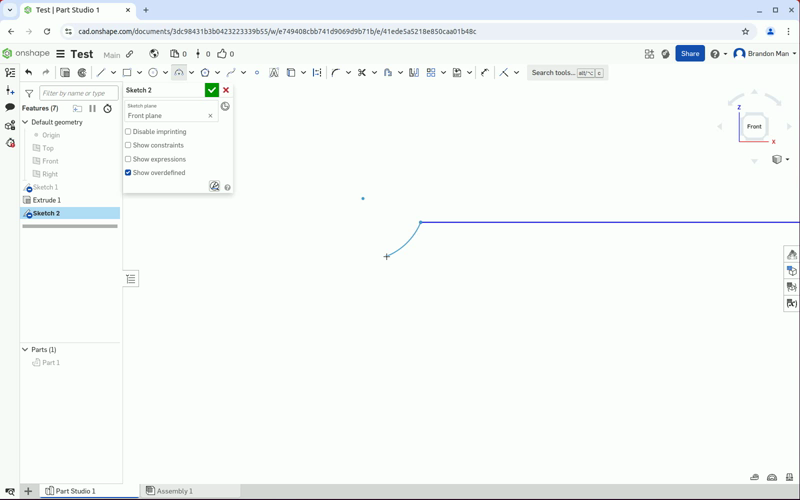
scroll(-6)
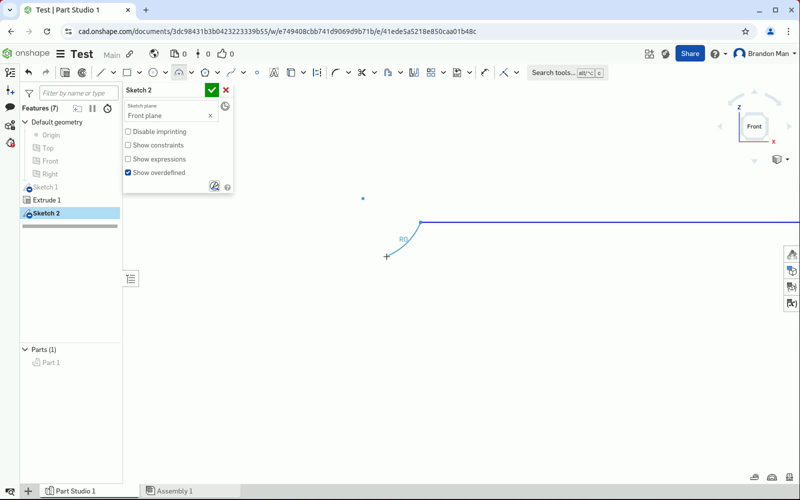
scroll(-6)
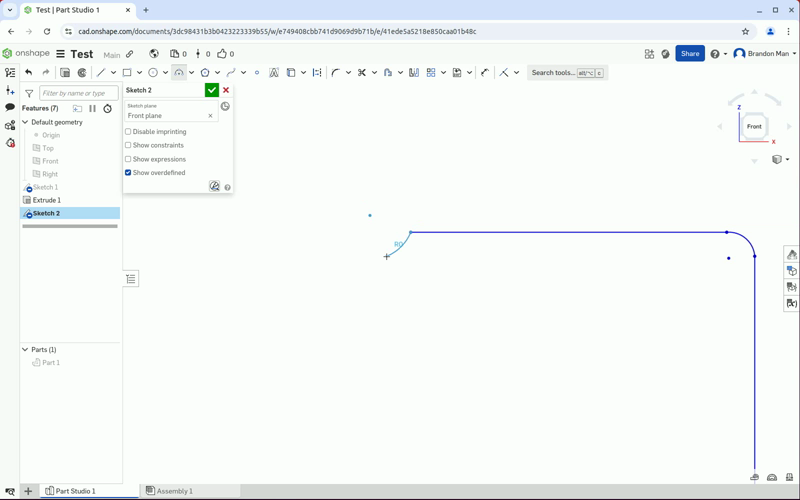
scroll(-6)
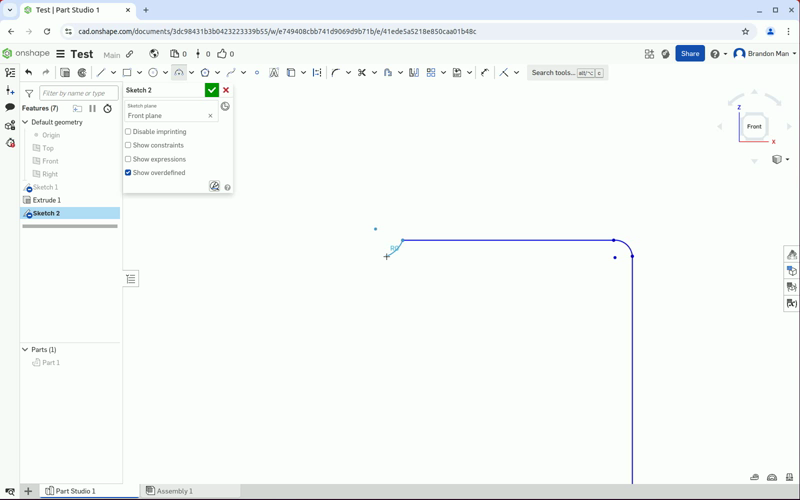
scroll(-6)
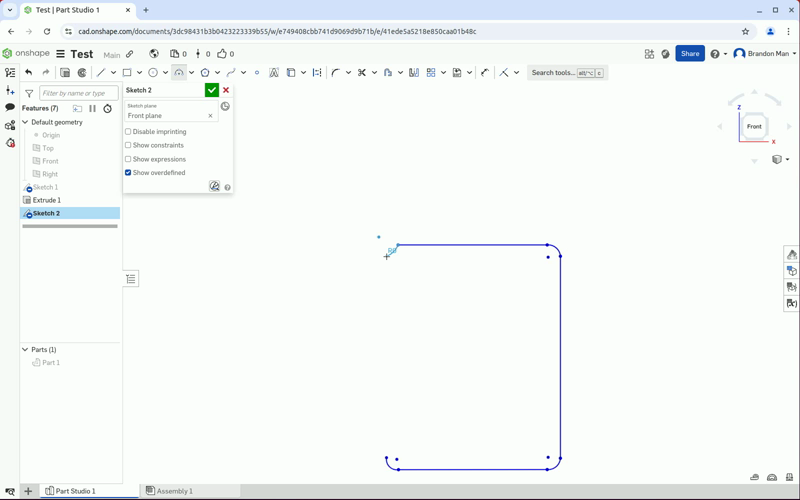
scroll(-6)
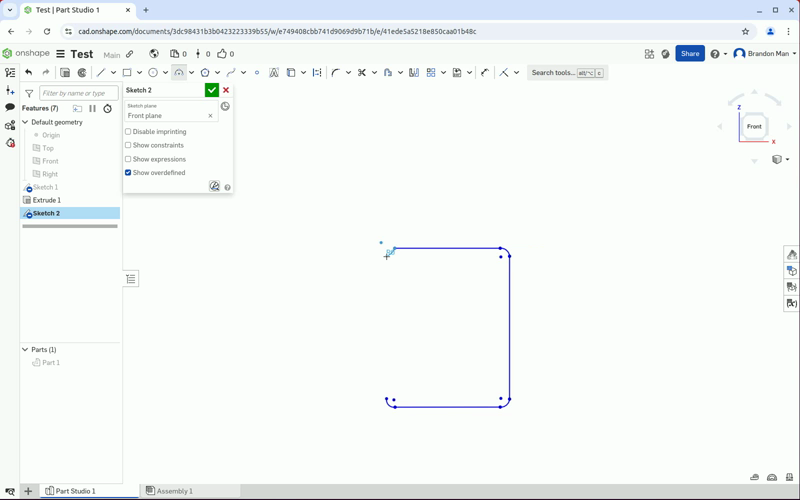
scroll(-6)
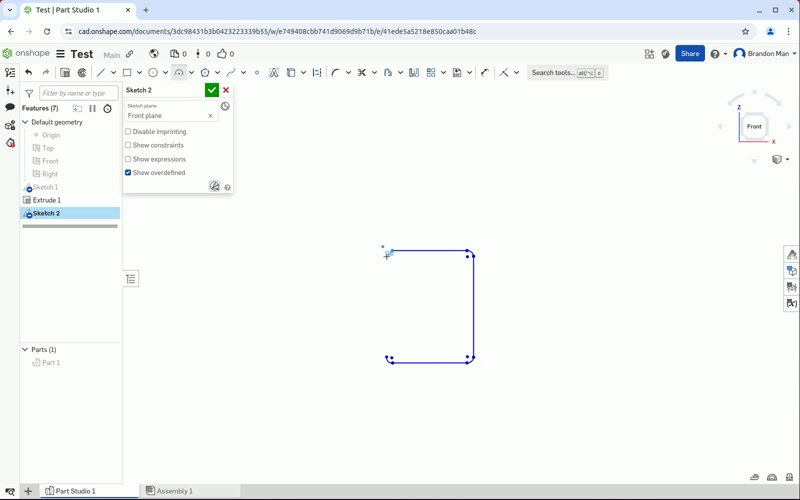
scroll(-6)
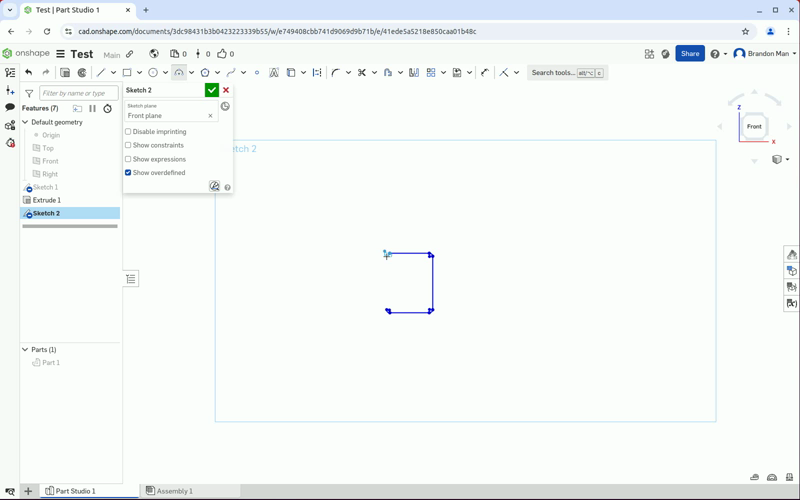
mouse_move(387, 254)
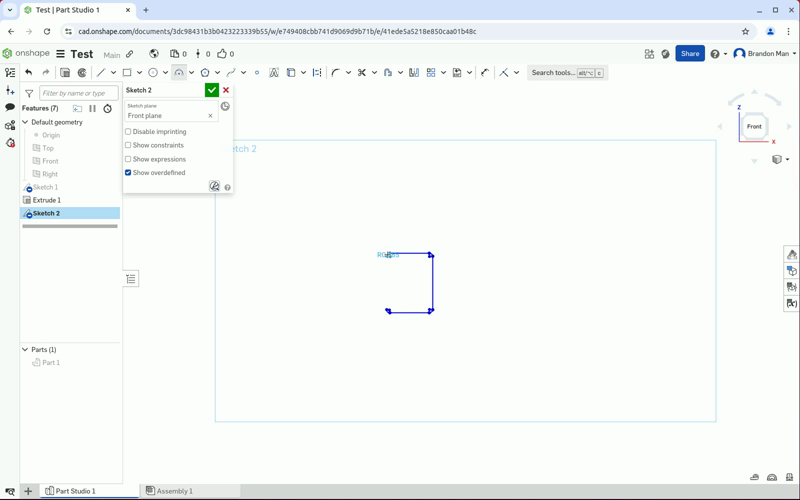
scroll(6)
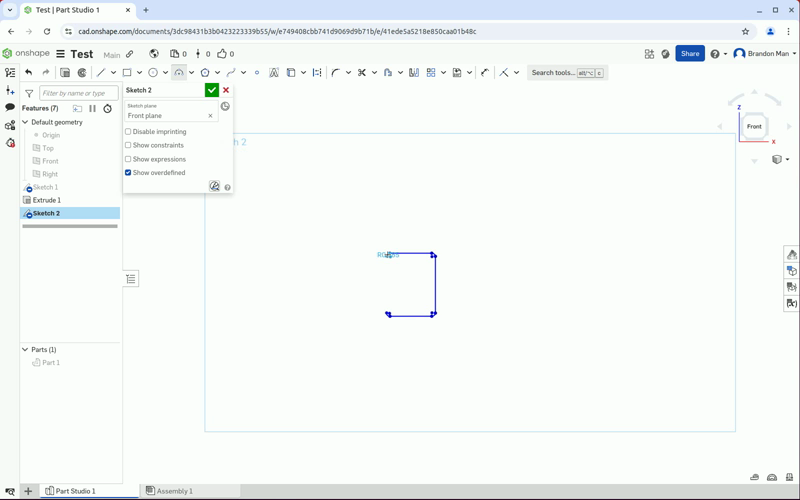
scroll(6)
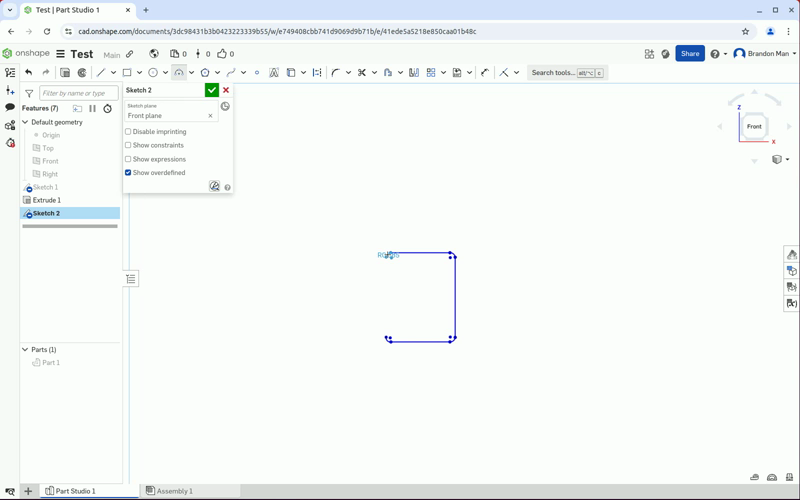
scroll(6)
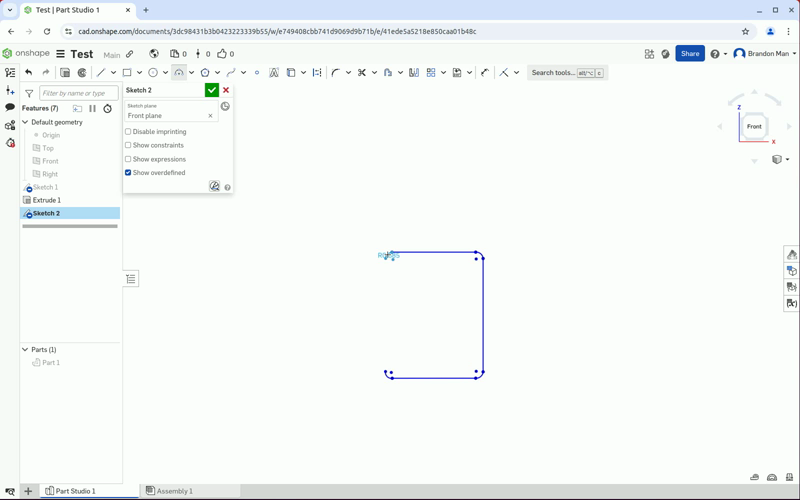
scroll(6)
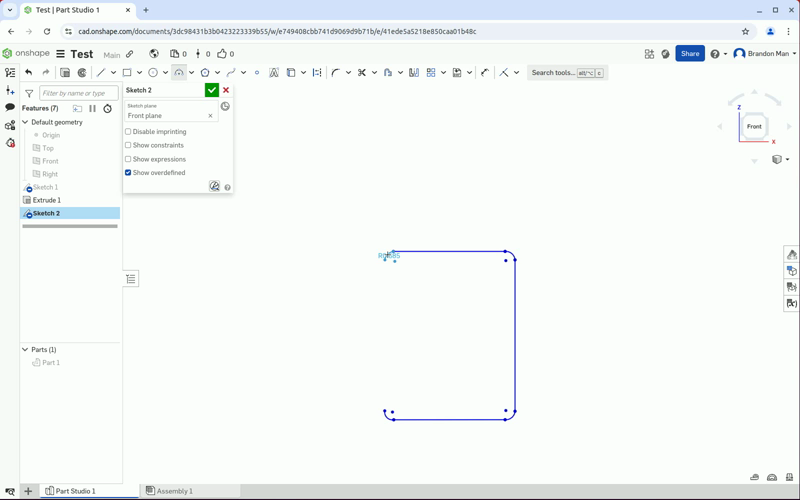
scroll(6)
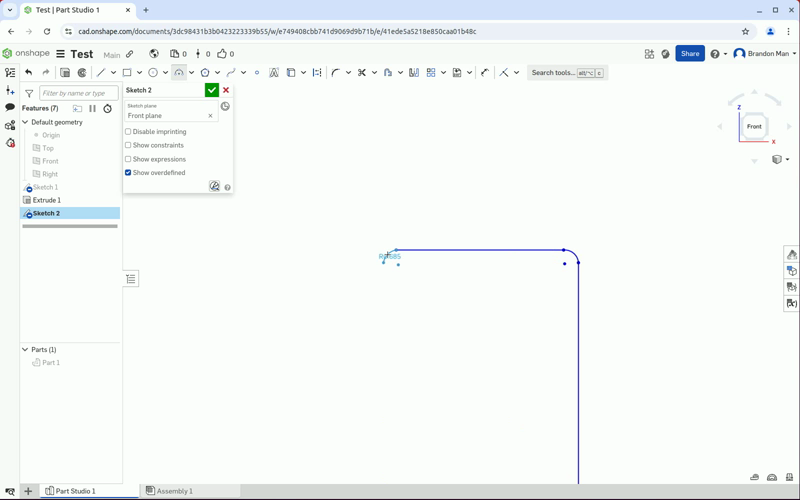
scroll(6)
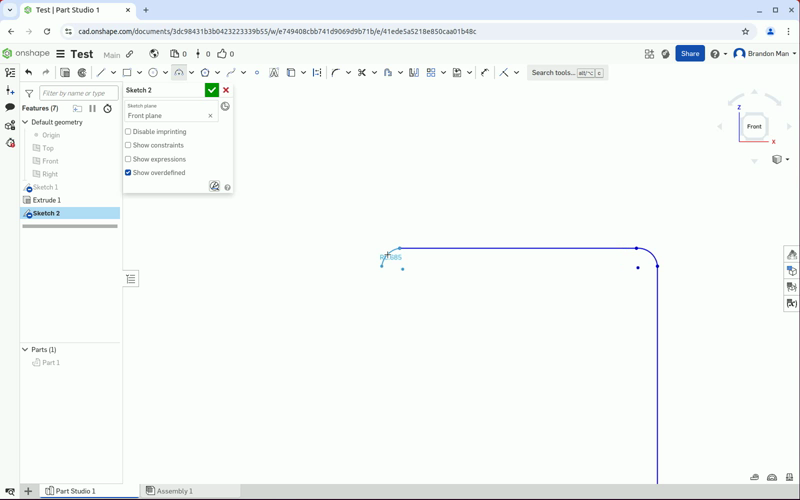
scroll(6)
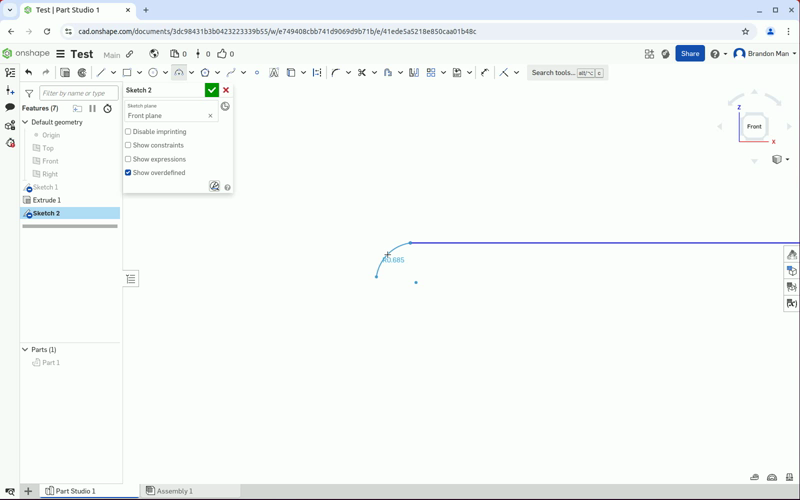
click(387, 254)
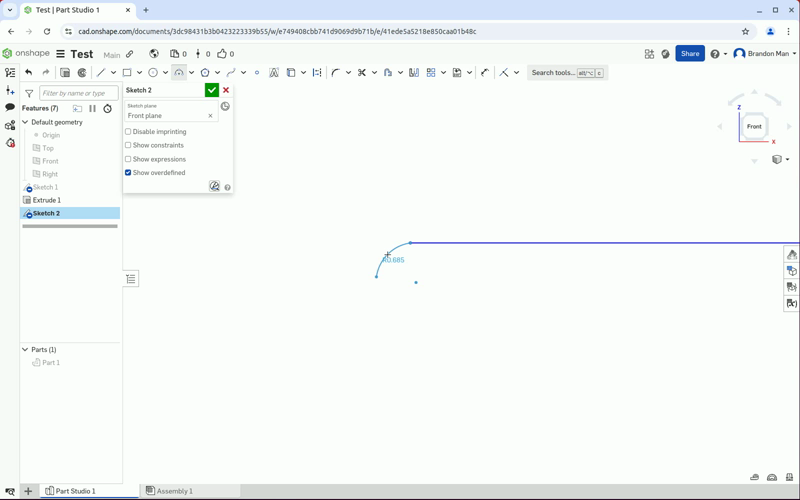
scroll(-6)
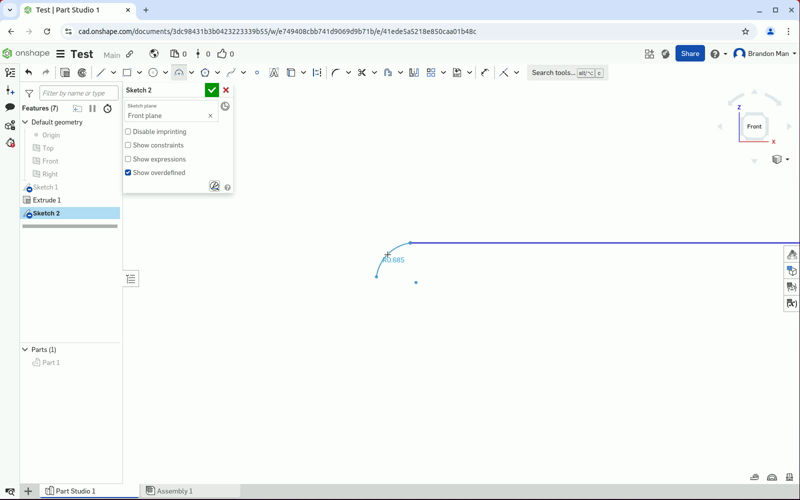
scroll(-6)
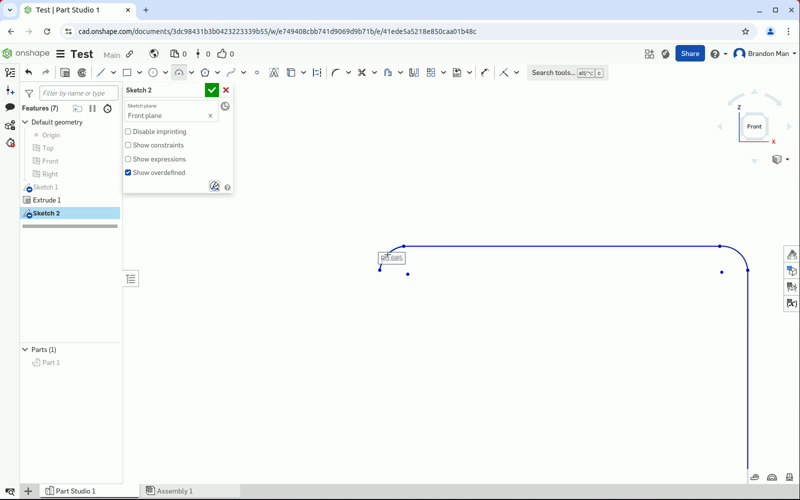
scroll(-6)
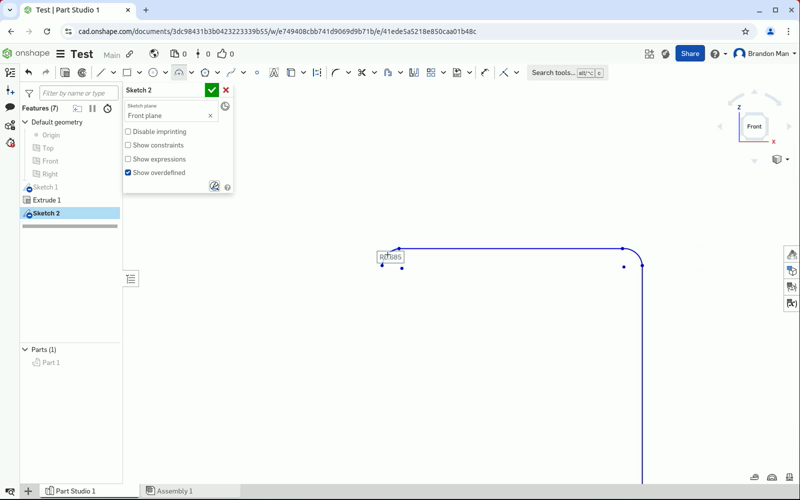
scroll(-6)
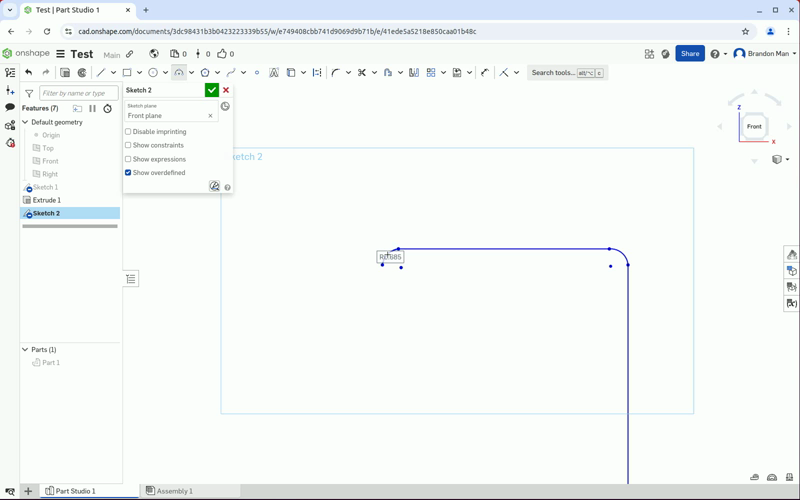
scroll(-6)
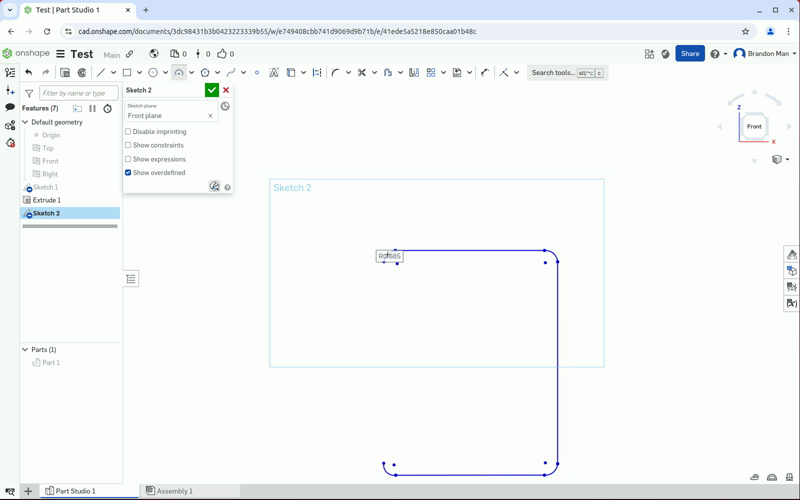
scroll(-6)
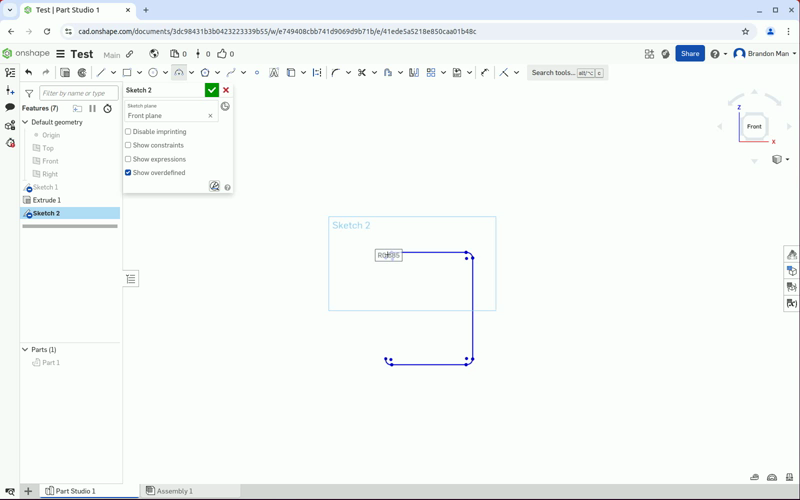
scroll(-6)
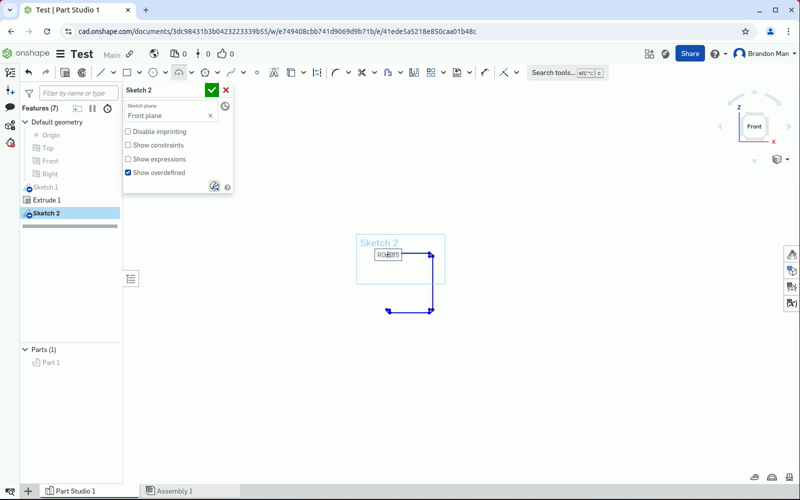
key_up(shift)
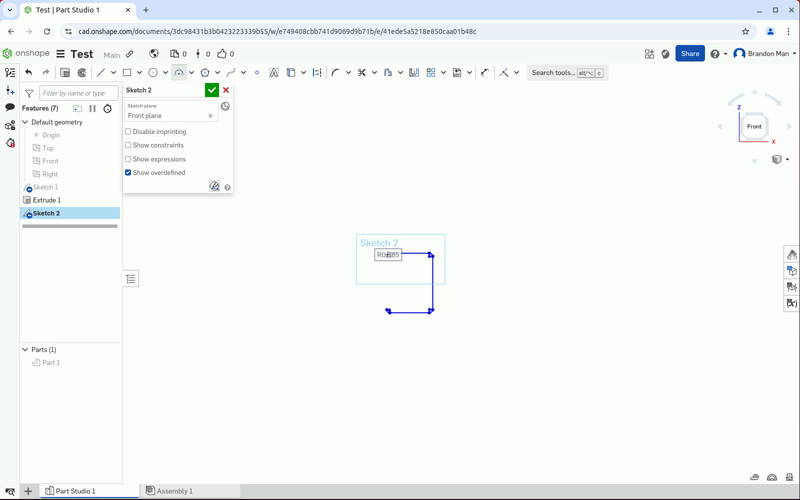
key(esc)
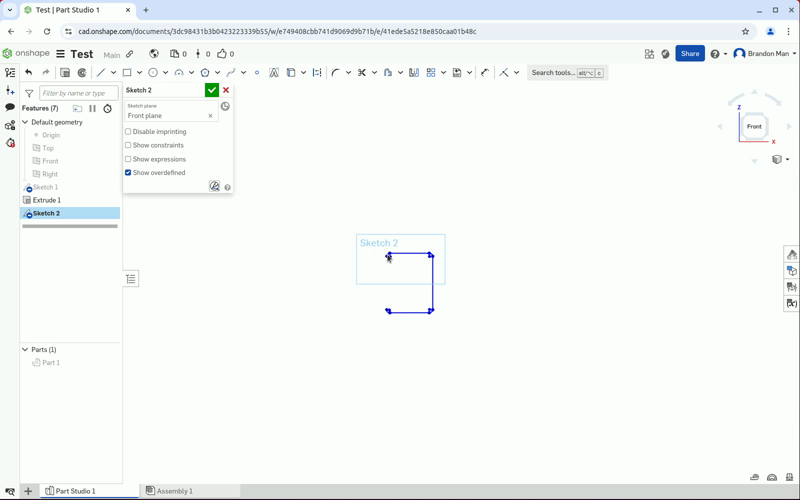
key(l)
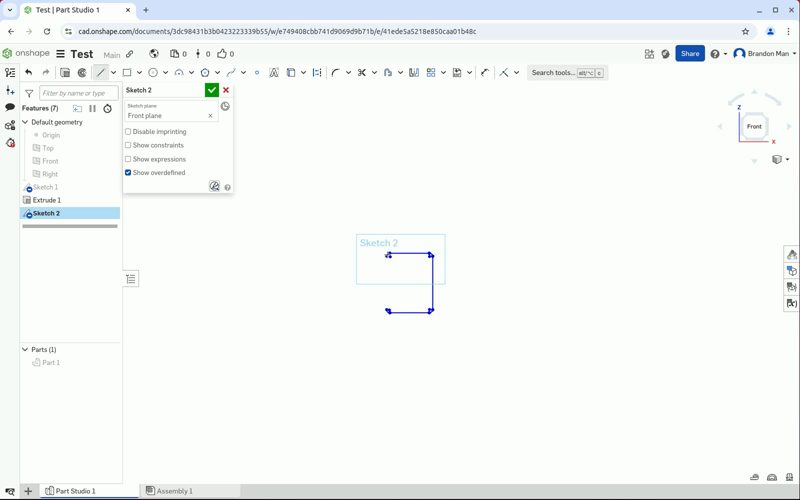
mouse_move(386, 256)
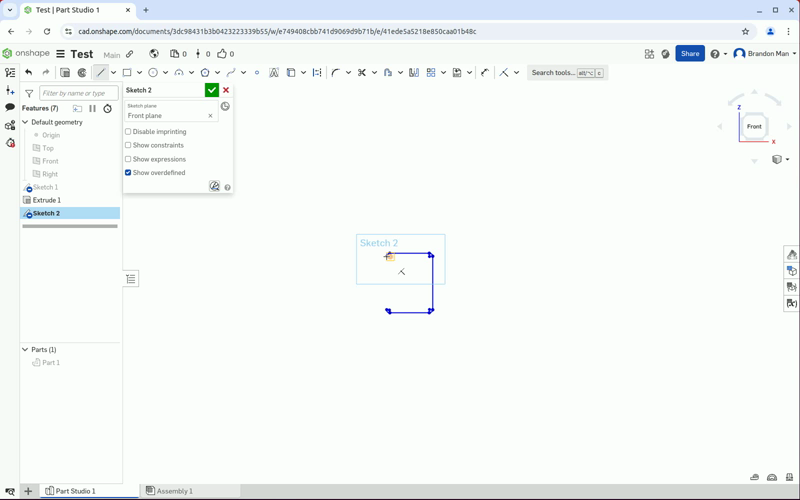
scroll(6)
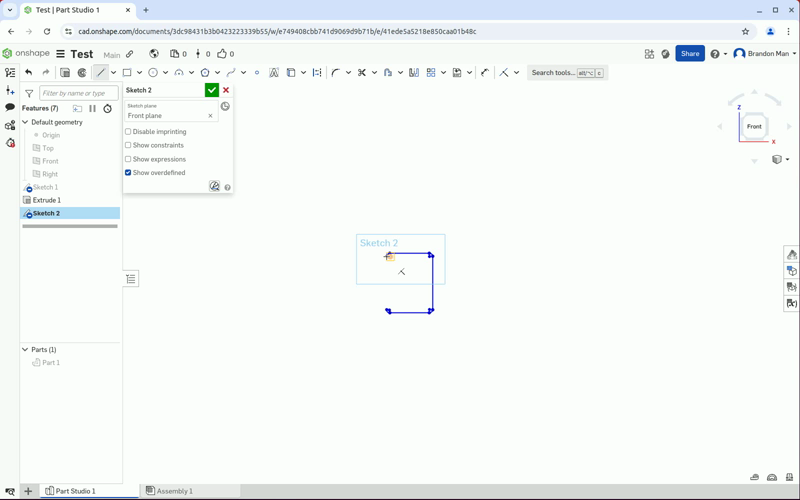
scroll(6)
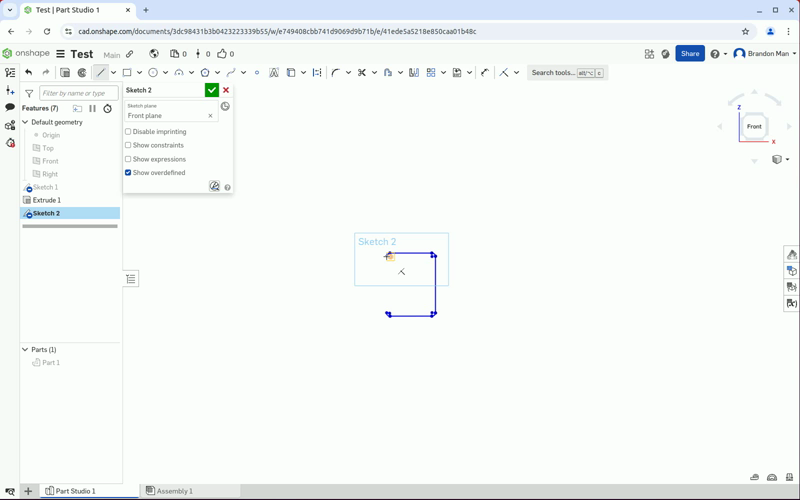
scroll(6)
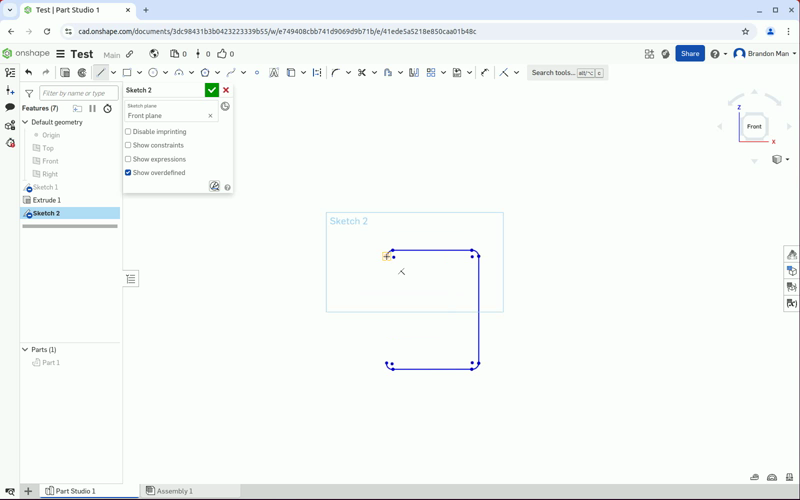
scroll(6)
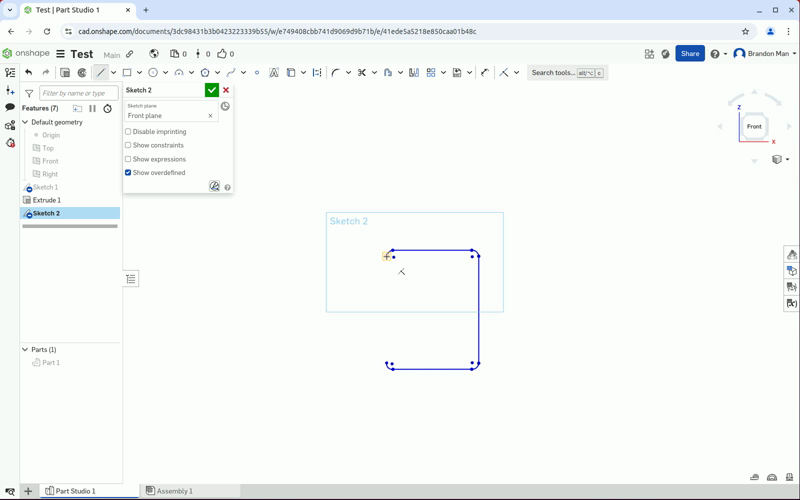
scroll(6)
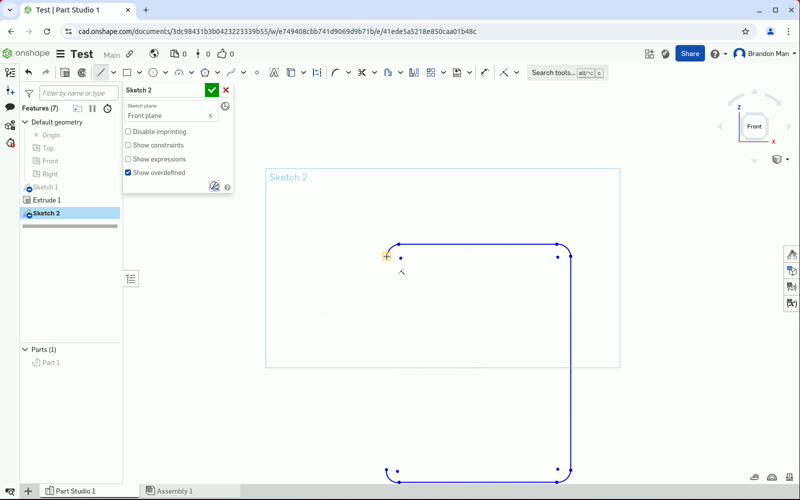
scroll(6)
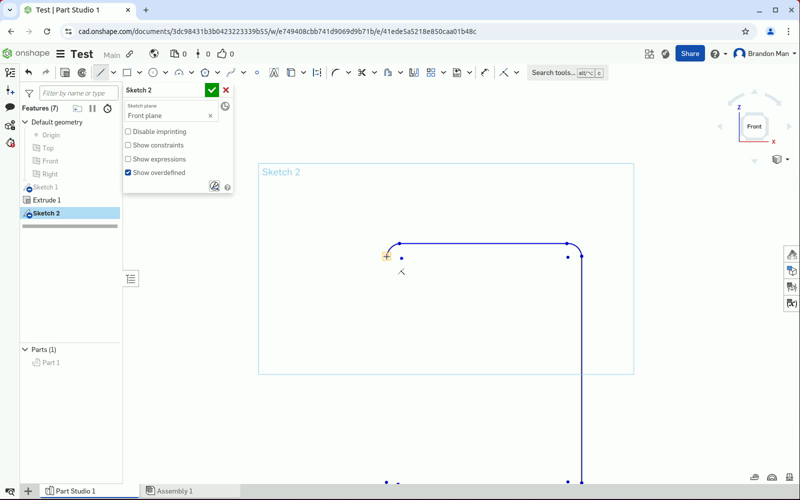
scroll(6)
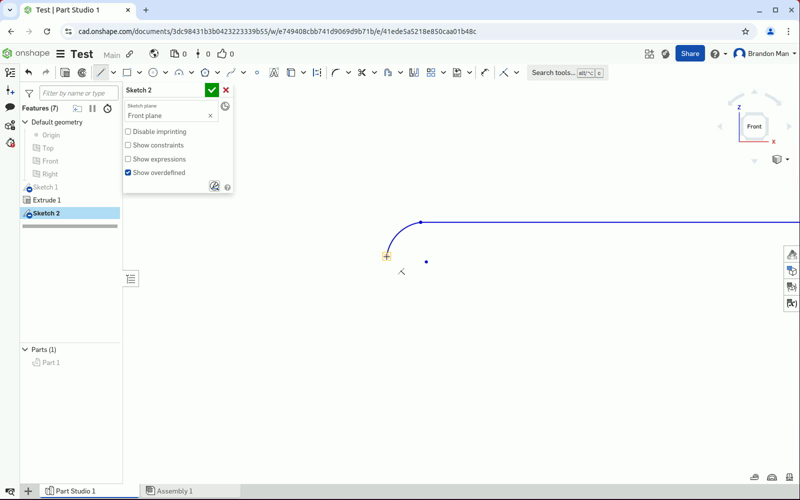
click(386, 256)
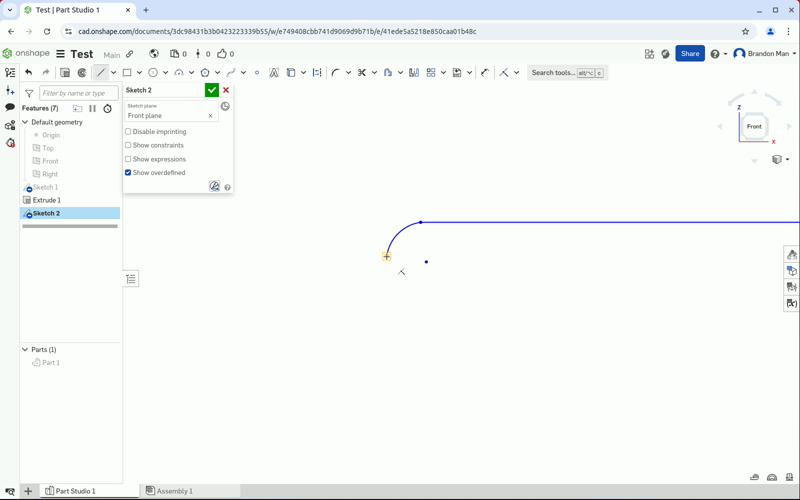
scroll(-6)
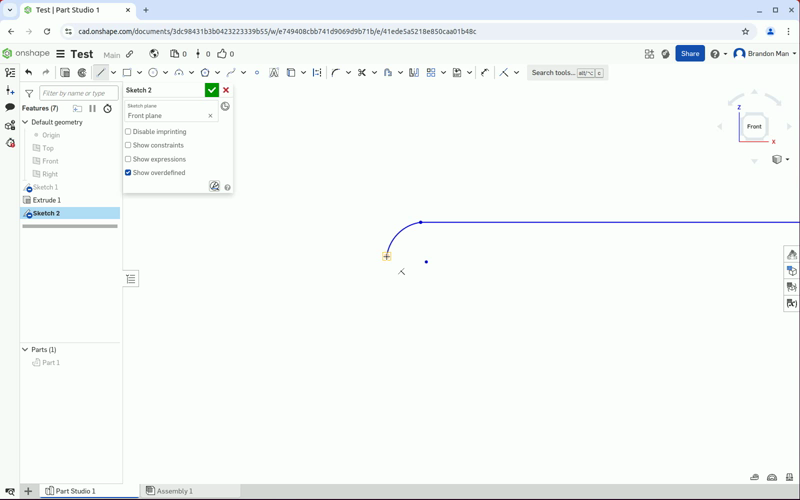
scroll(-6)
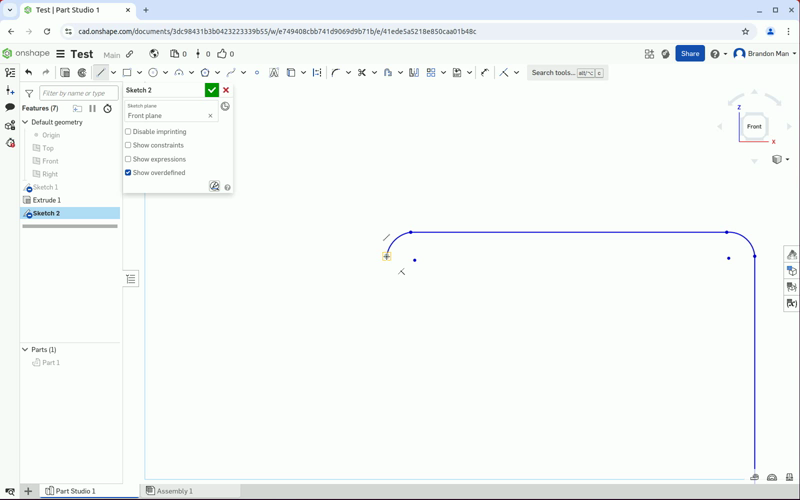
scroll(-6)
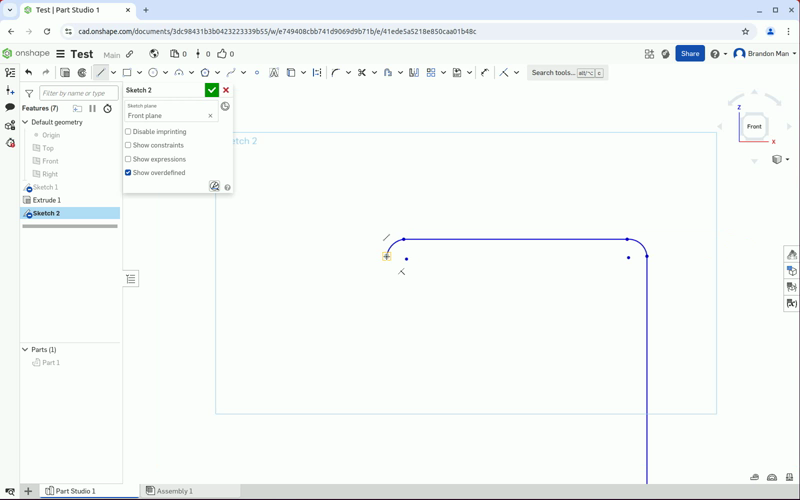
scroll(-6)
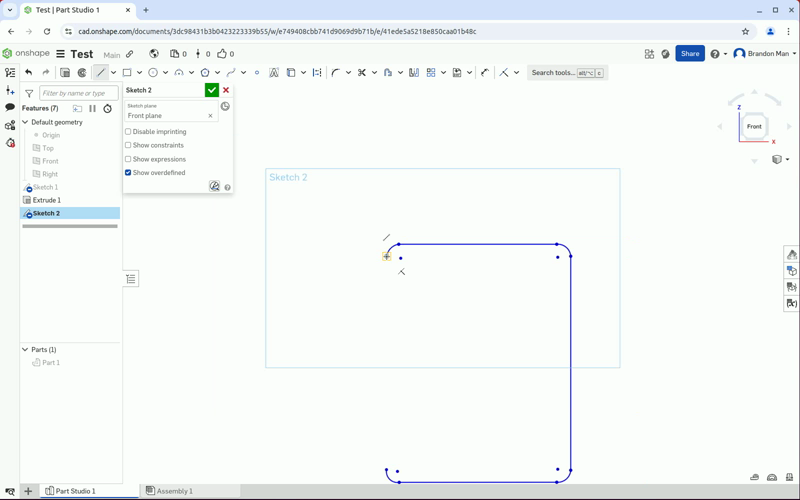
scroll(-6)
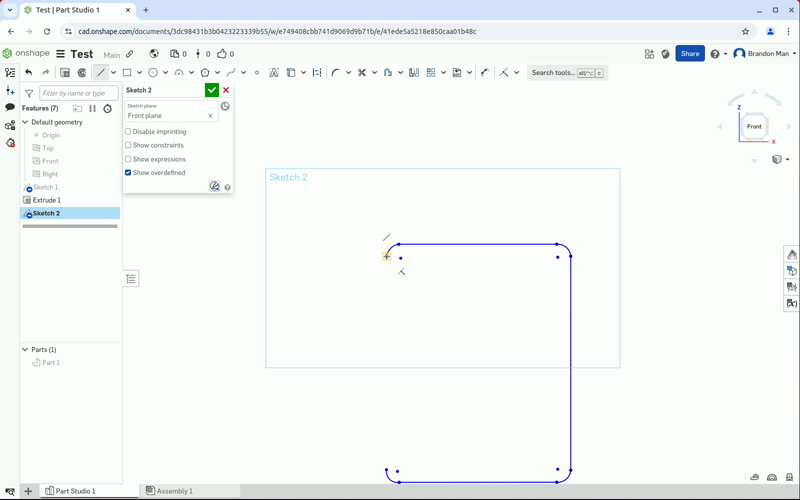
scroll(-6)
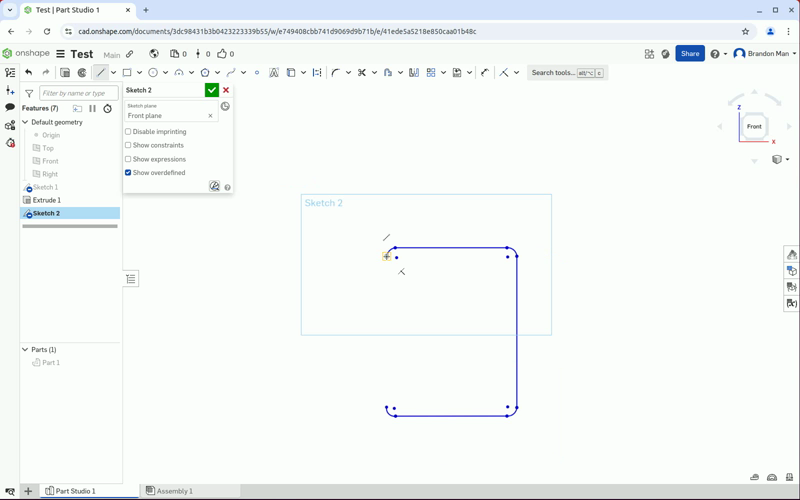
scroll(-6)
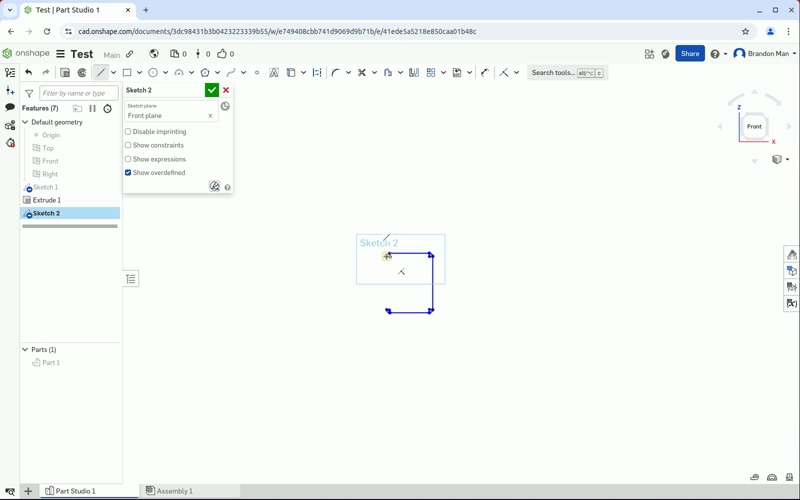
mouse_move(417, 256)
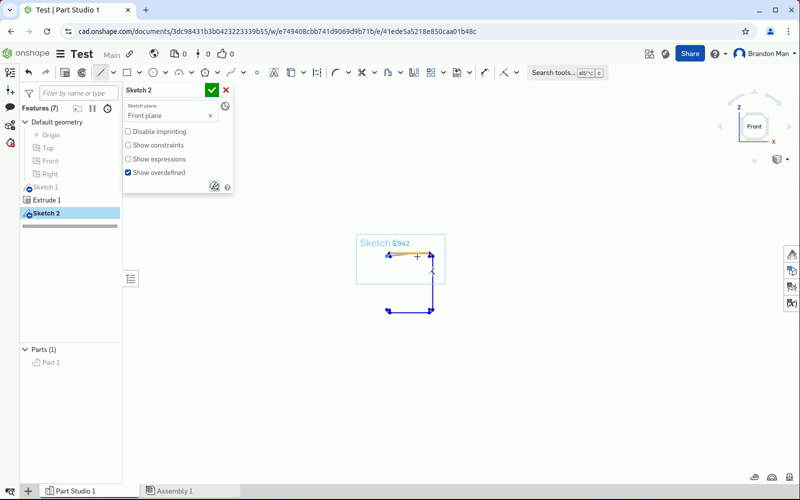
key_down(shift)
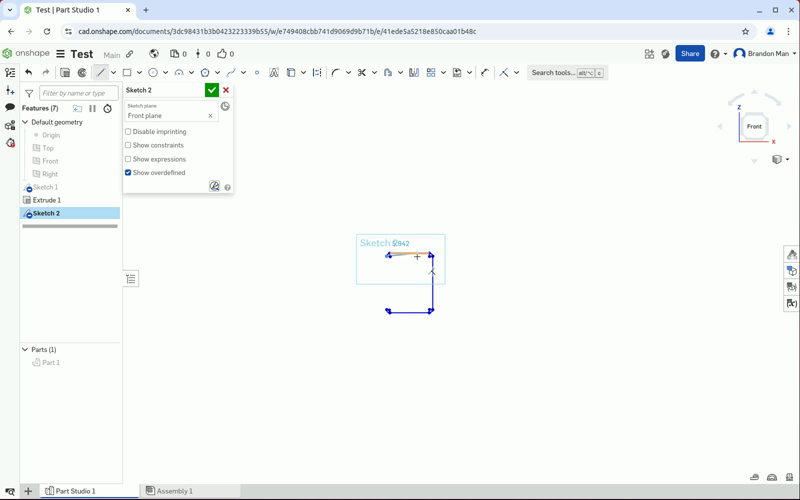
mouse_move(386, 309)
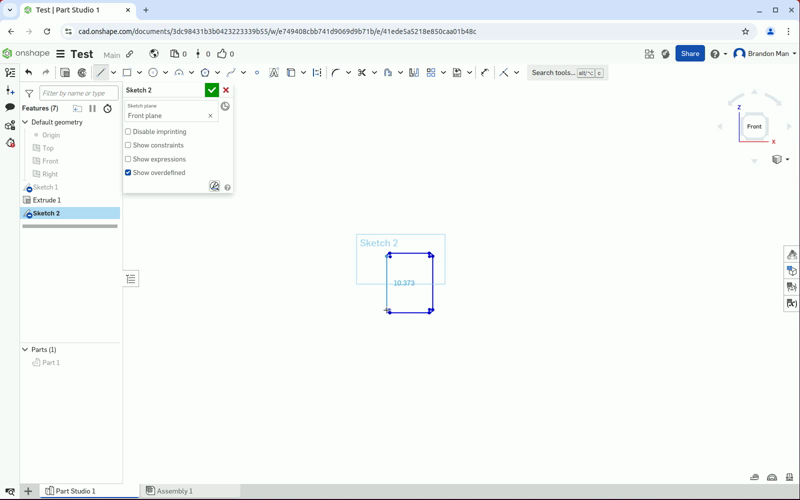
scroll(6)
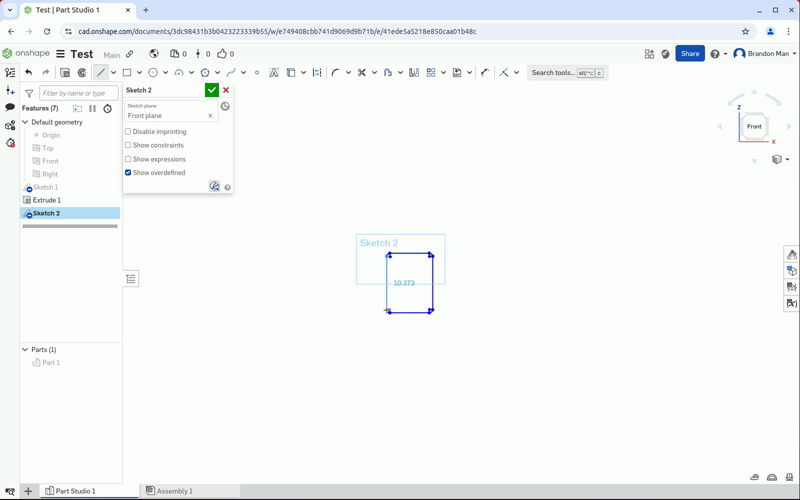
scroll(6)
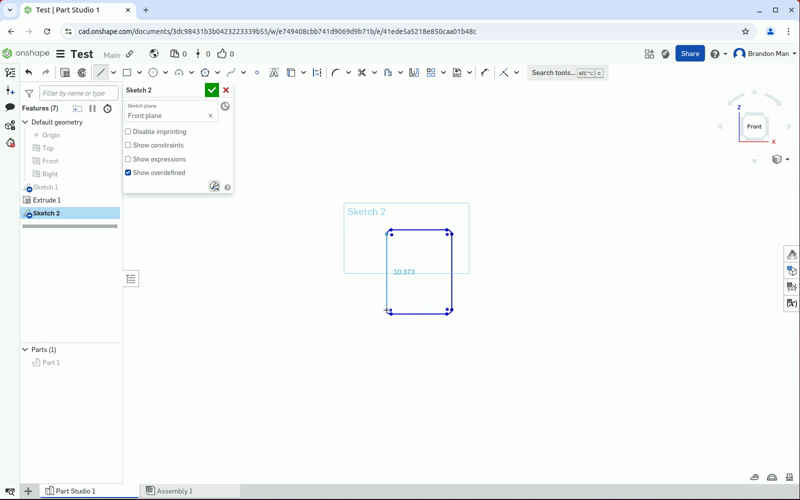
scroll(6)
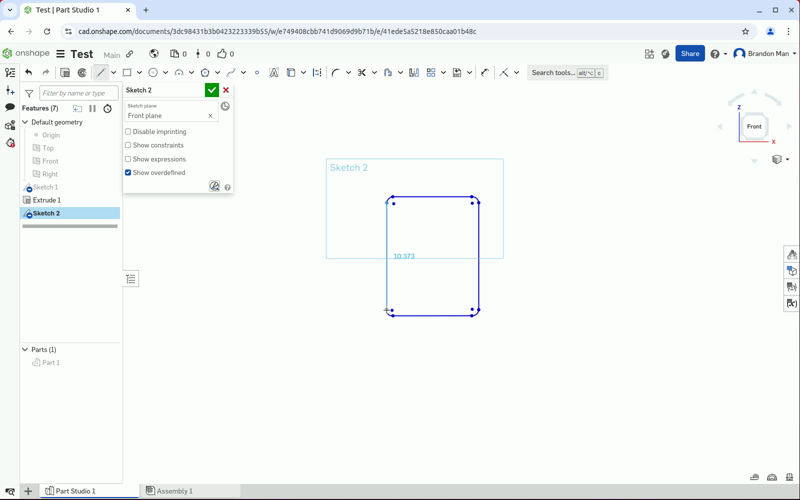
scroll(6)
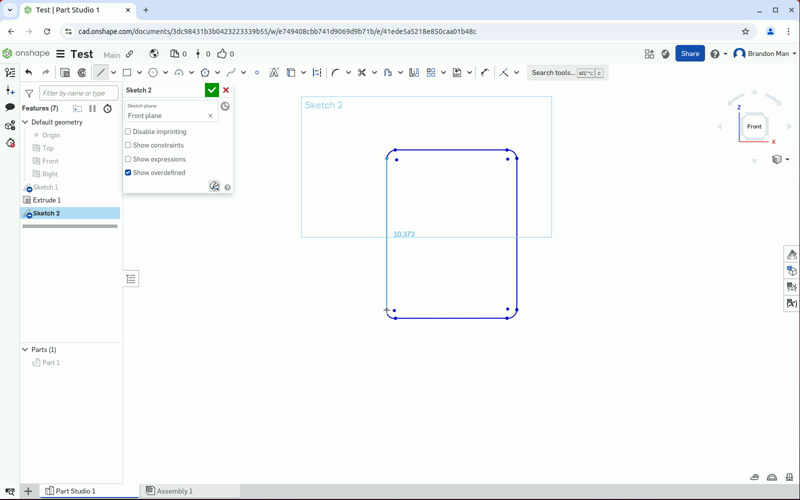
scroll(6)
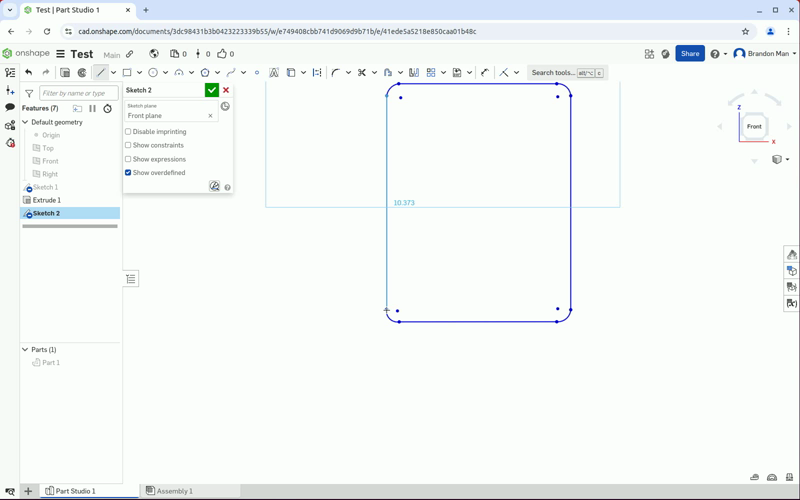
scroll(6)
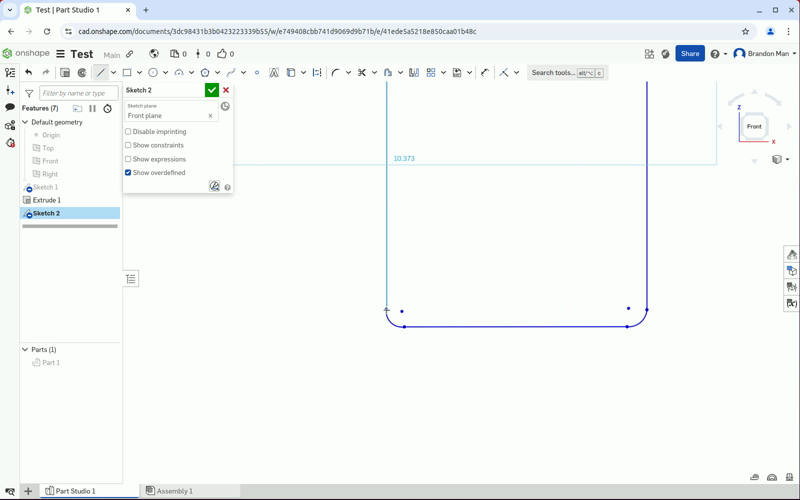
scroll(6)
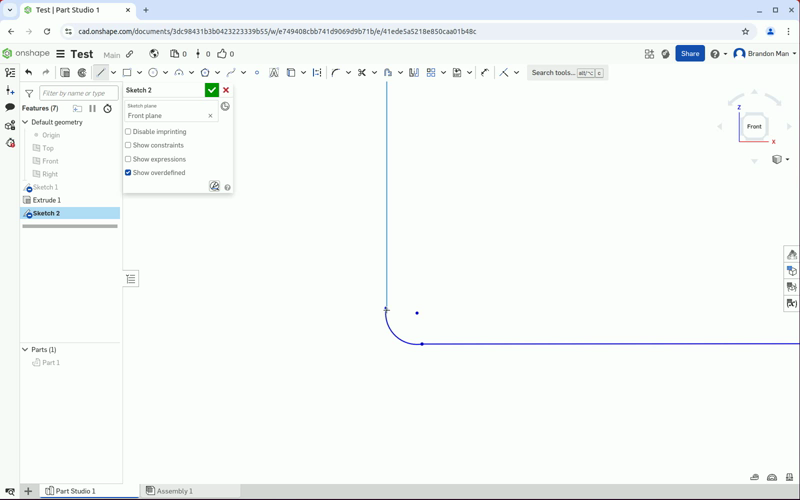
key_up(shift)
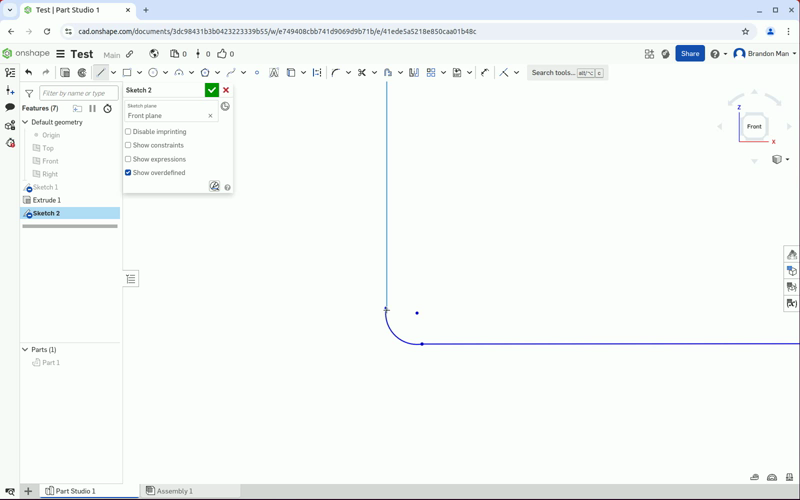
click(386, 309)
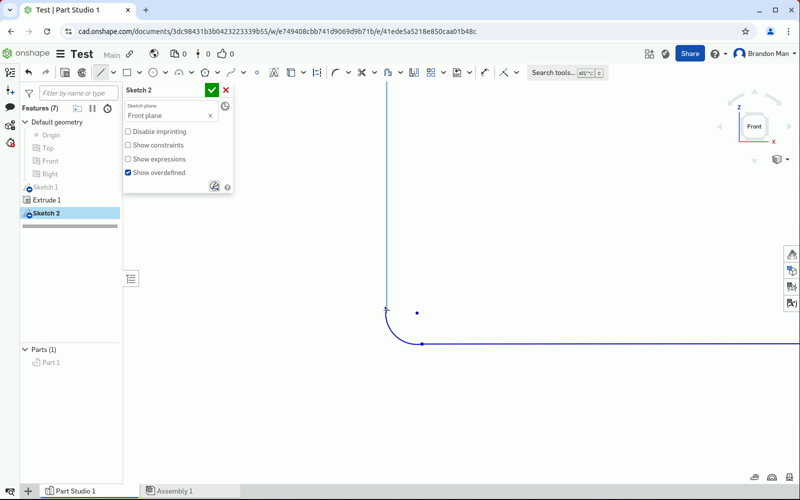
scroll(-6)
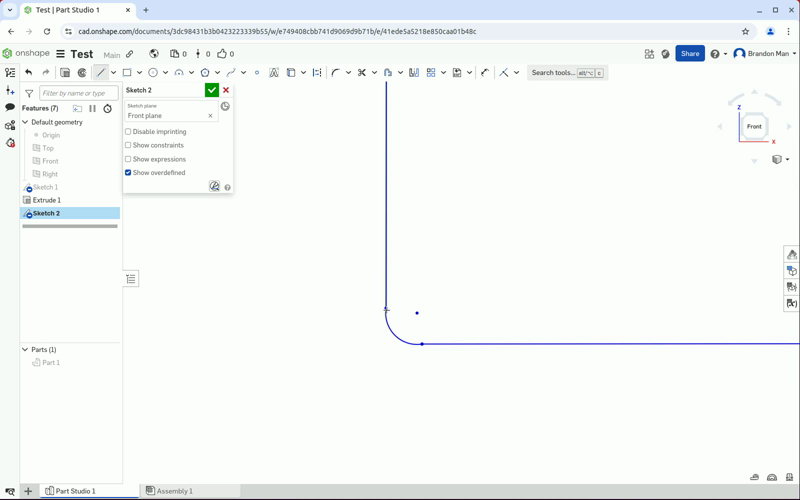
scroll(-6)
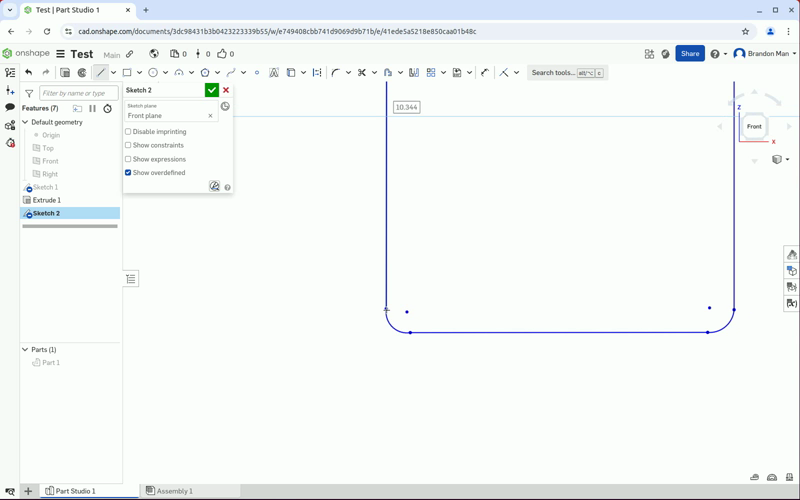
scroll(-6)
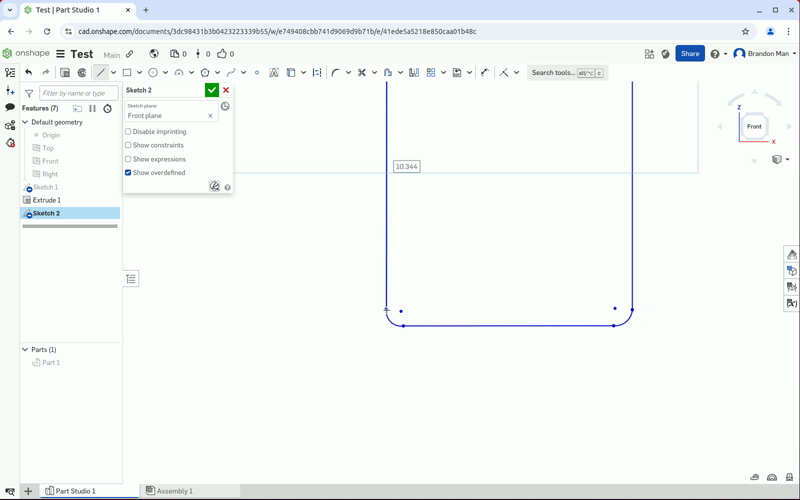
scroll(-6)
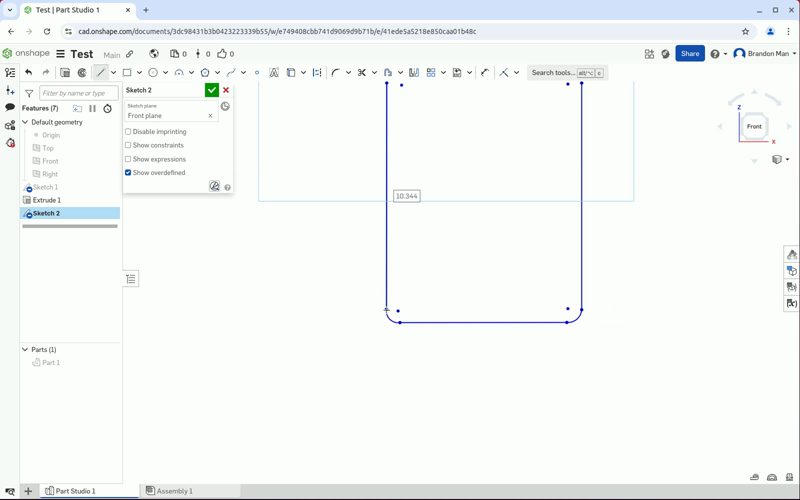
scroll(-6)
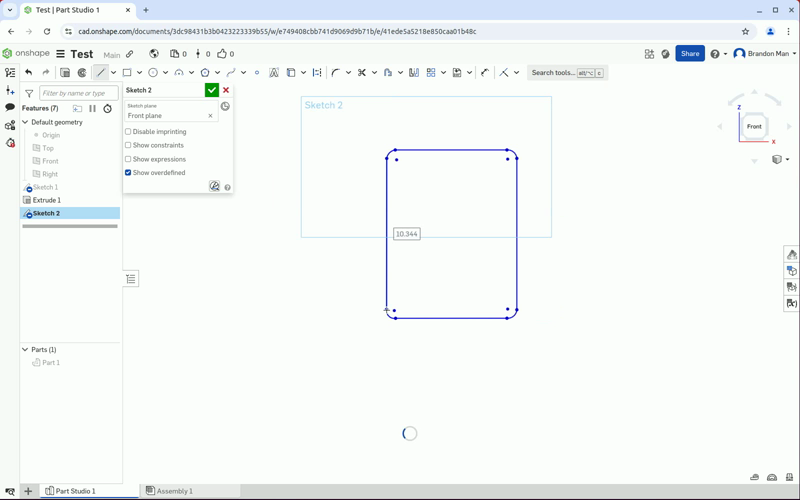
scroll(-6)
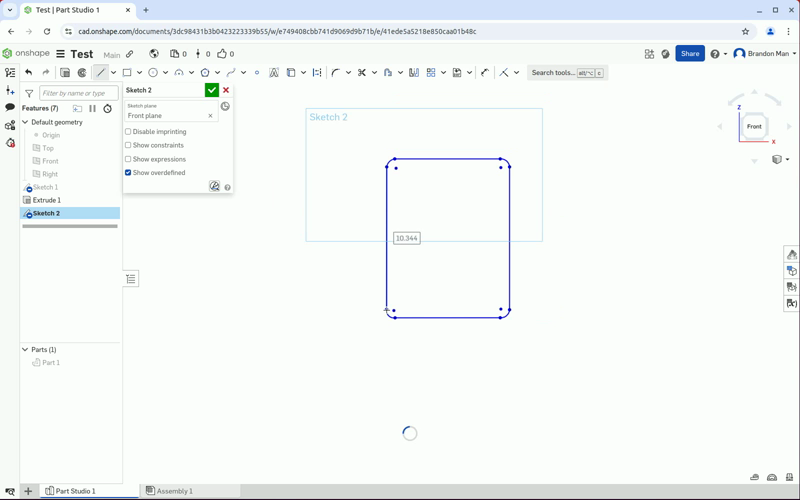
scroll(-6)
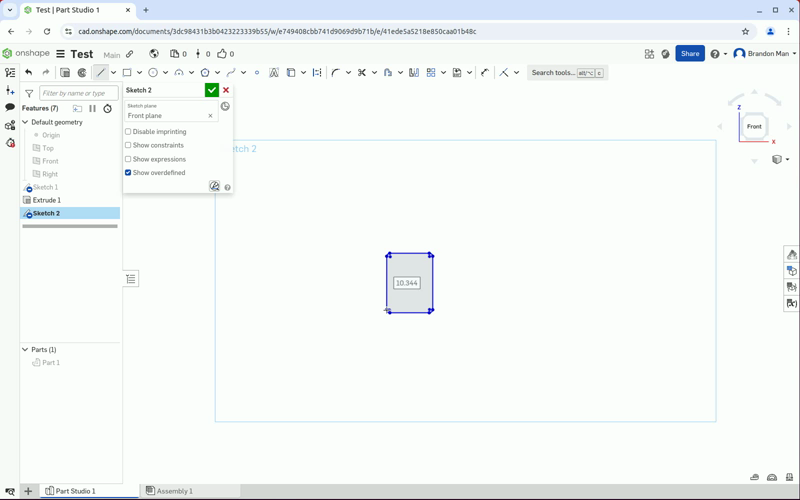
key(esc)
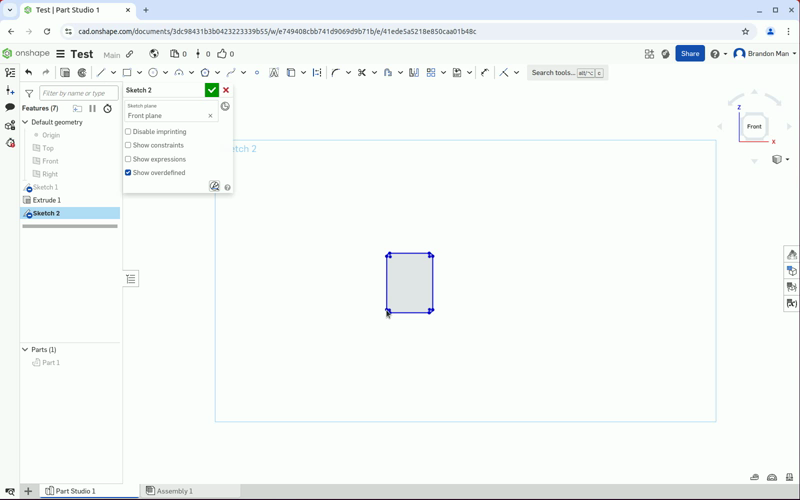
key(a)
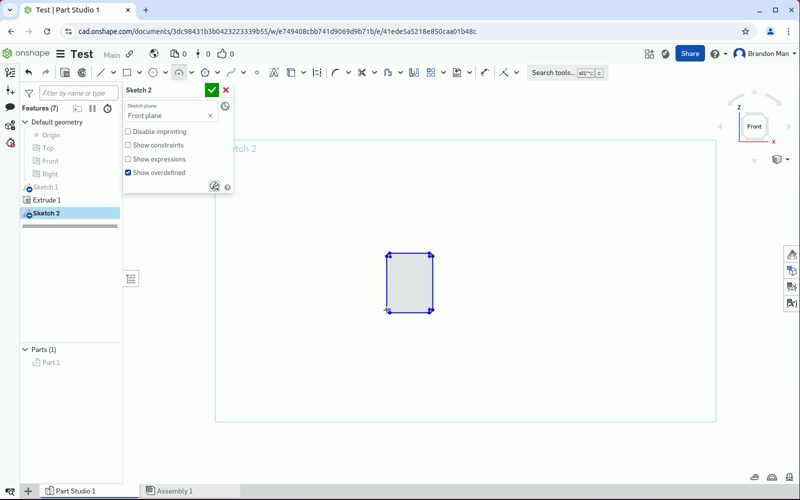
key_down(shift)
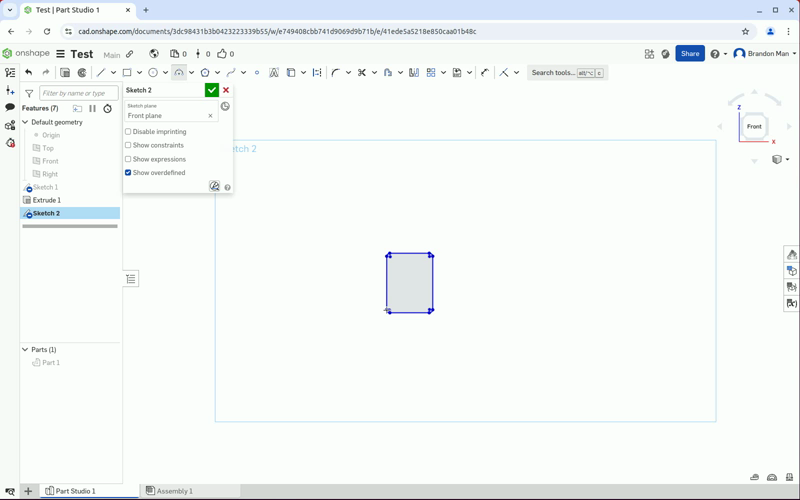
mouse_move(389, 302)
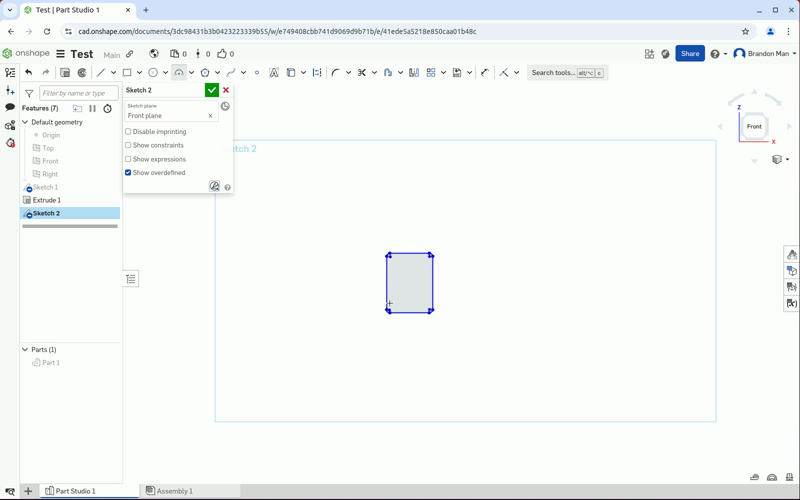
click(389, 302)
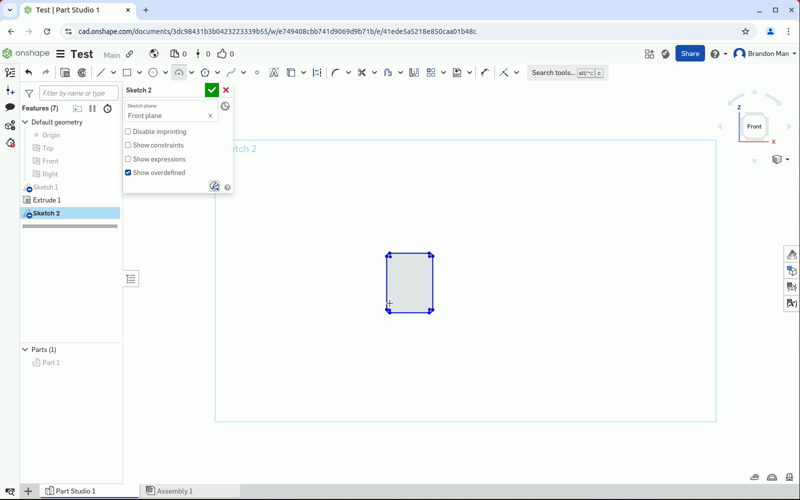
key_up(shift)
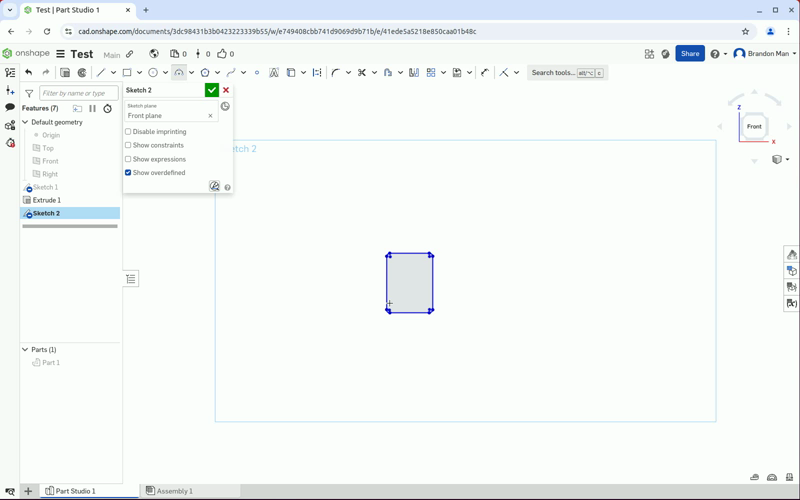
key_down(shift)
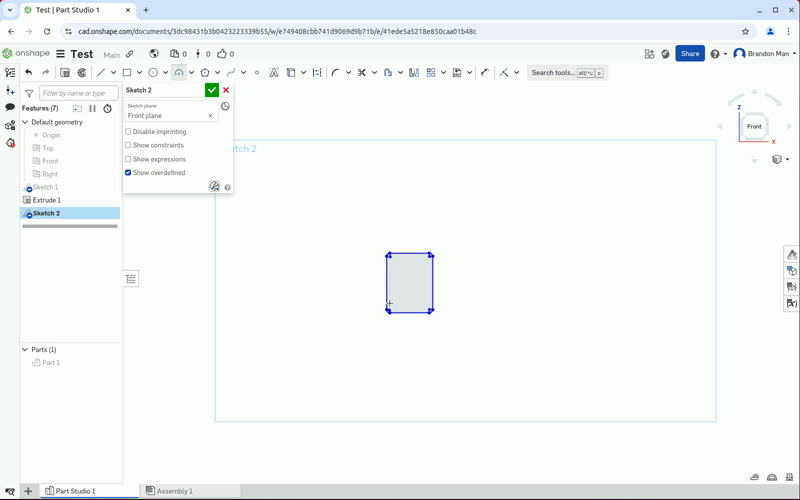
mouse_move(393, 306)
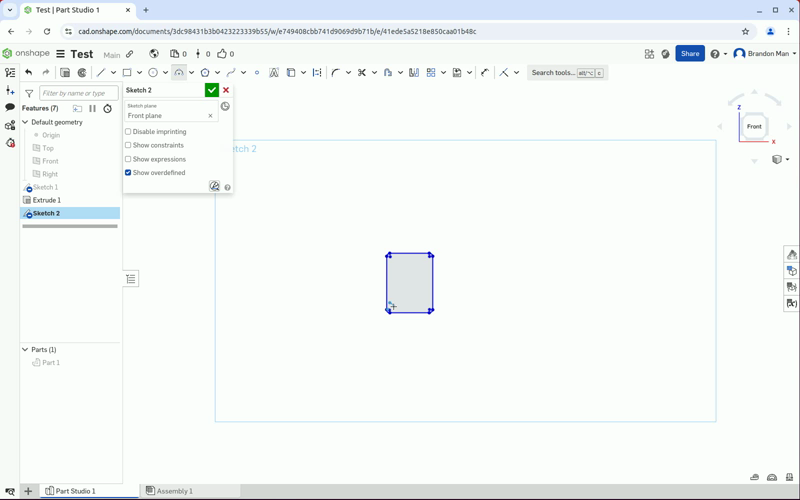
scroll(6)
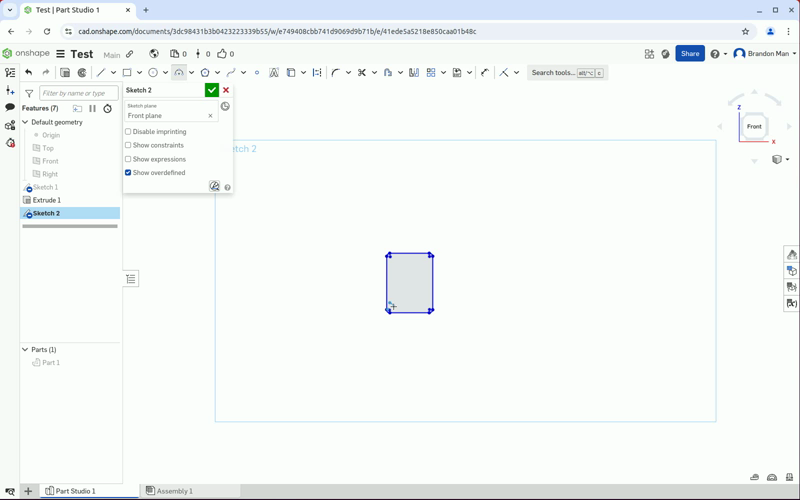
scroll(6)
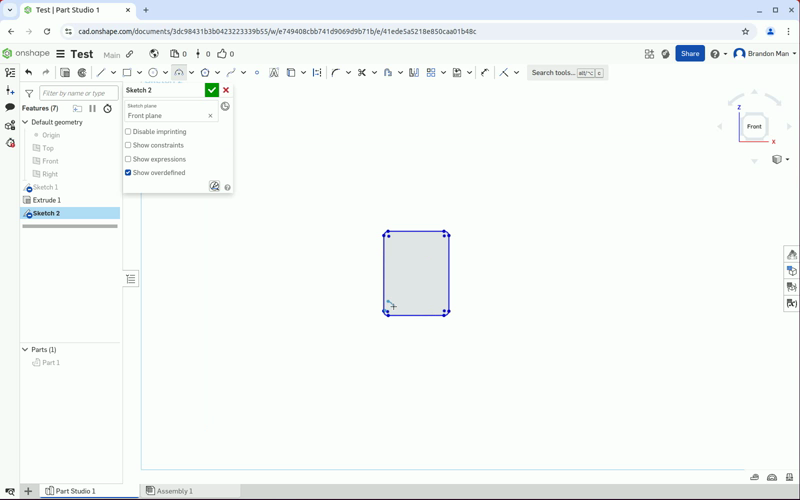
scroll(6)
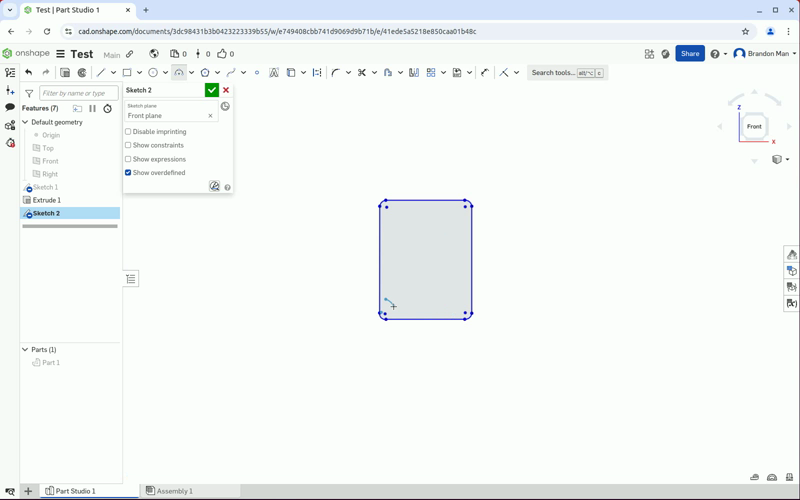
scroll(6)
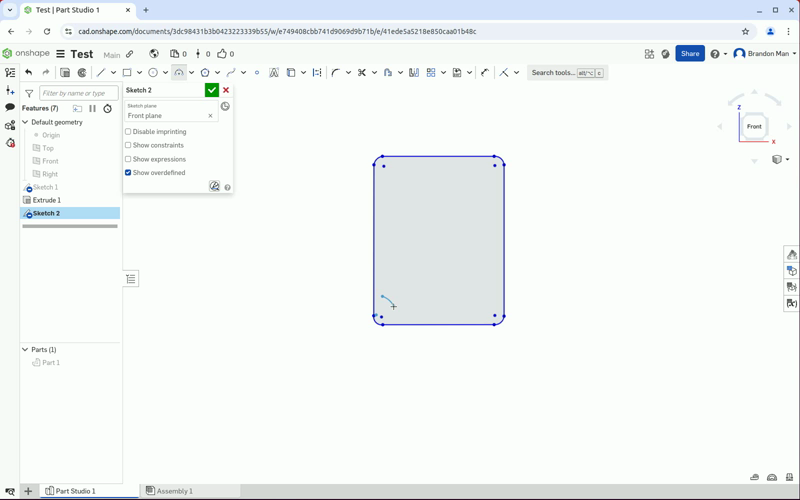
scroll(6)
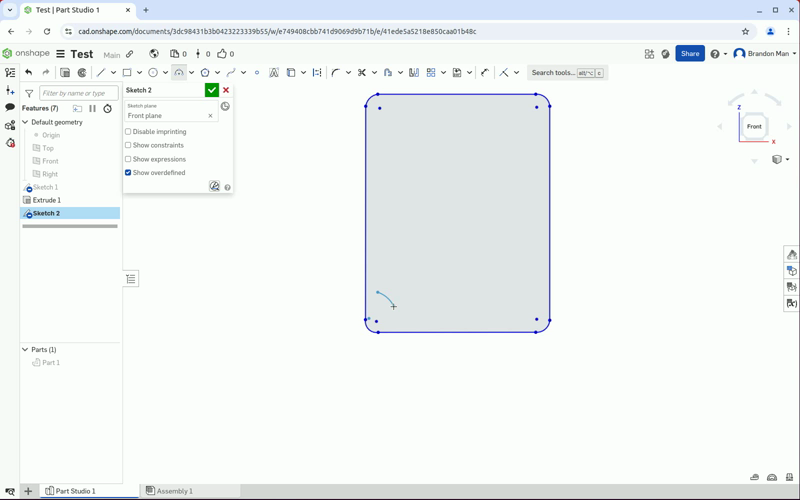
scroll(6)
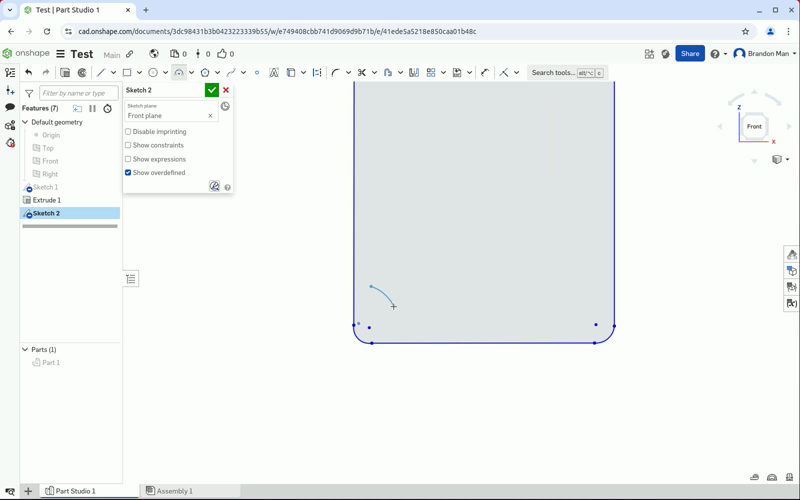
scroll(6)
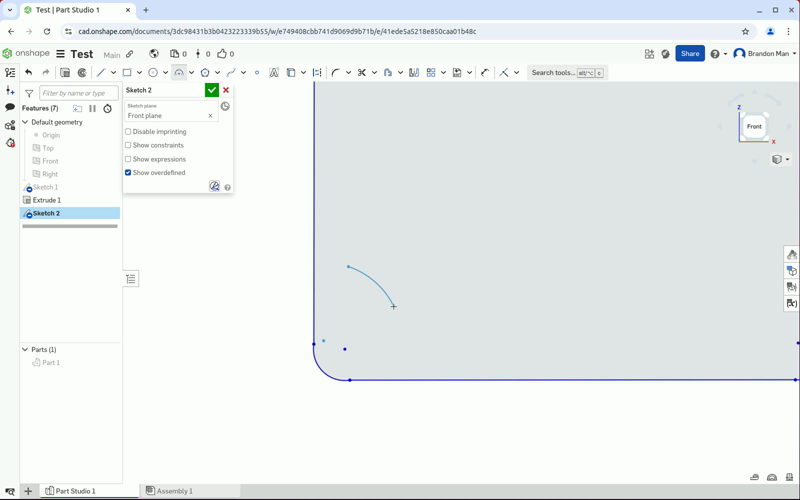
click(393, 306)
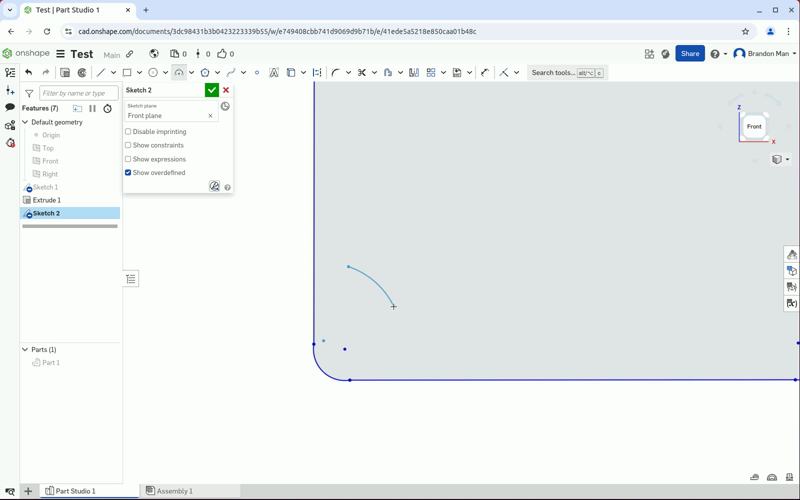
scroll(-6)
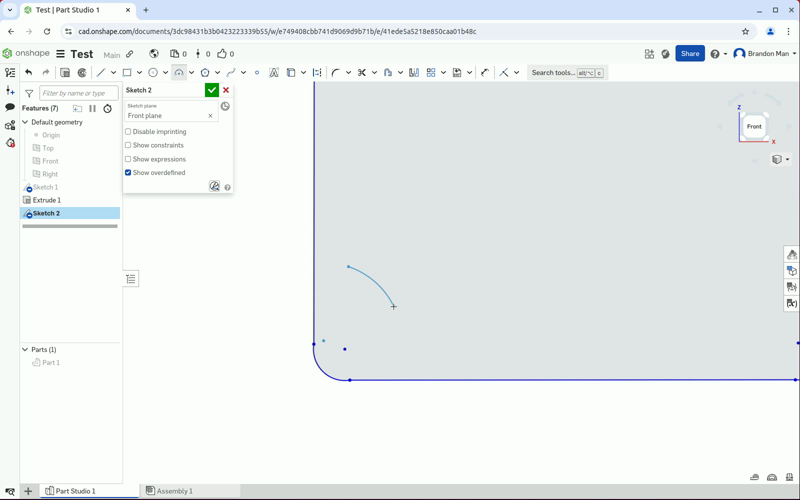
scroll(-6)
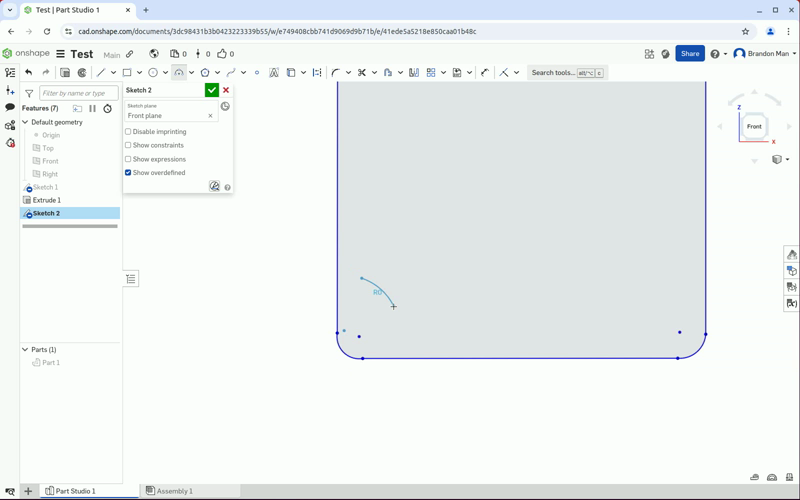
scroll(-6)
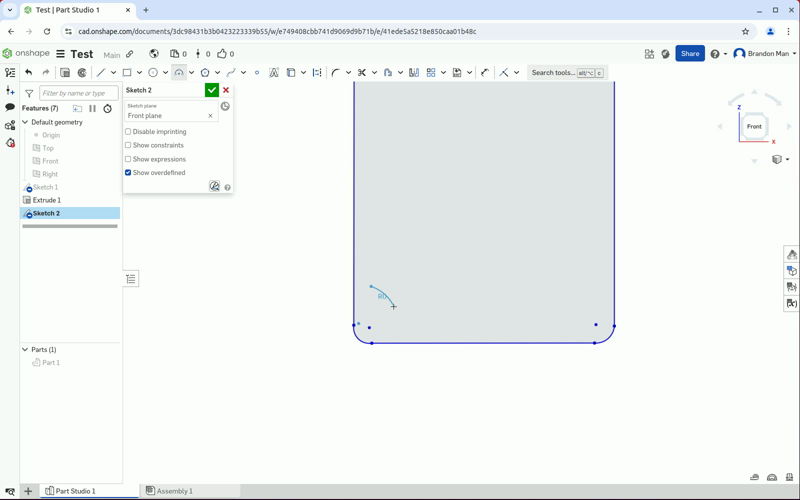
scroll(-6)
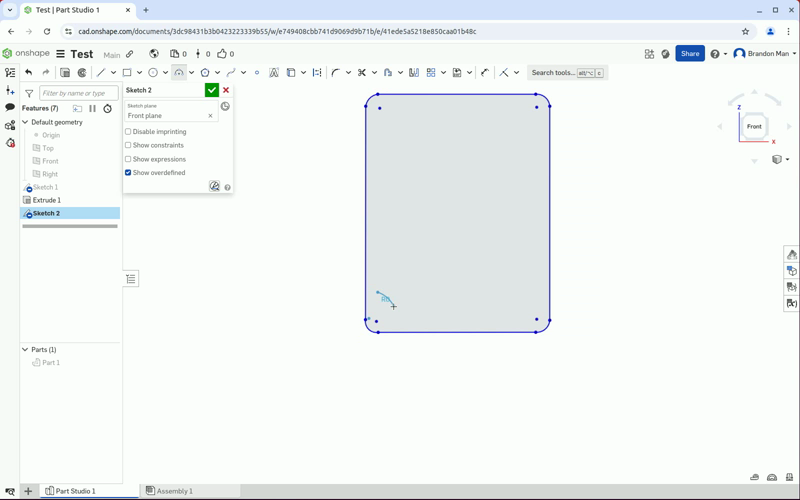
scroll(-6)
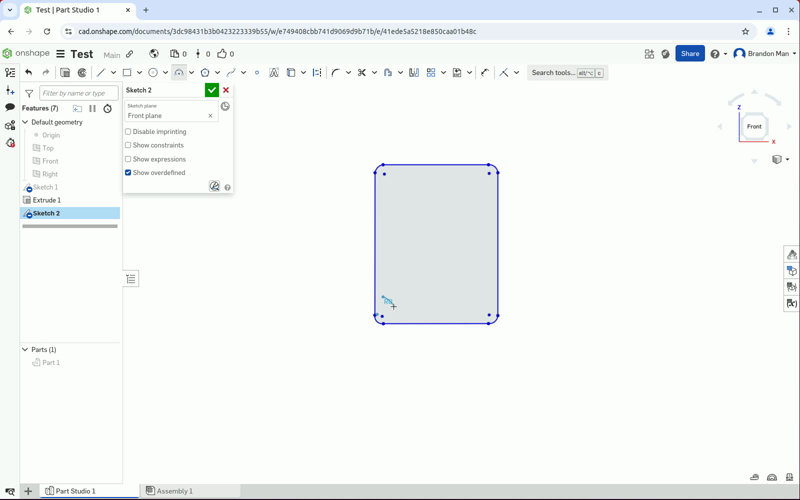
scroll(-6)
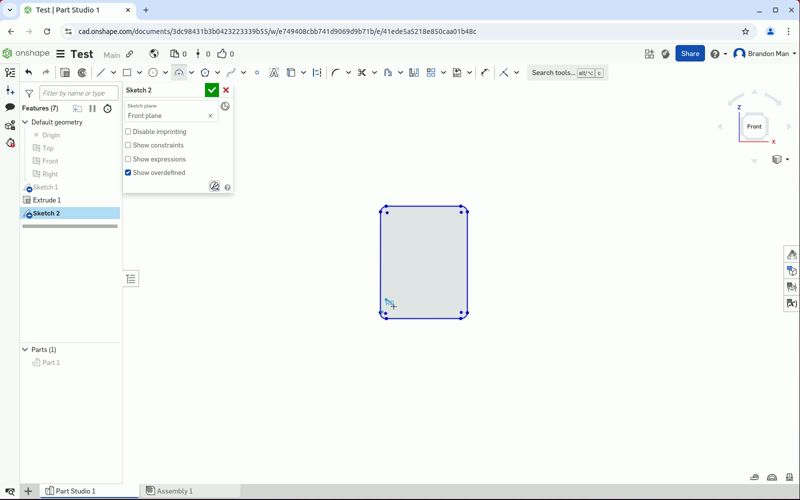
scroll(-6)
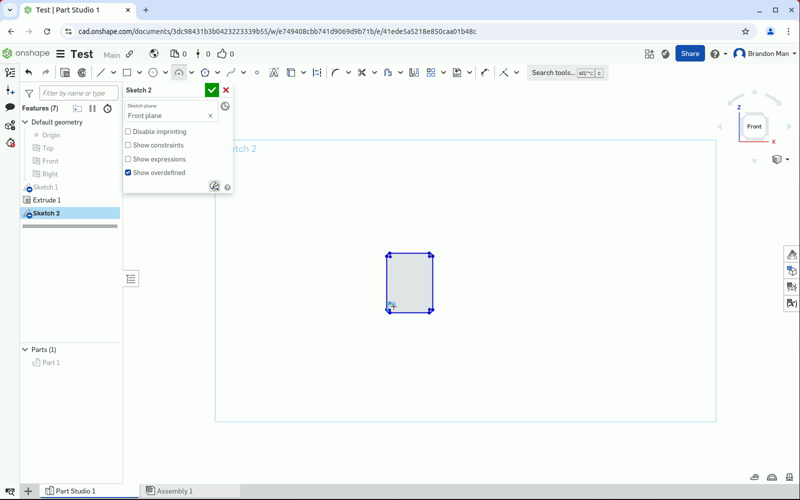
mouse_move(390, 305)
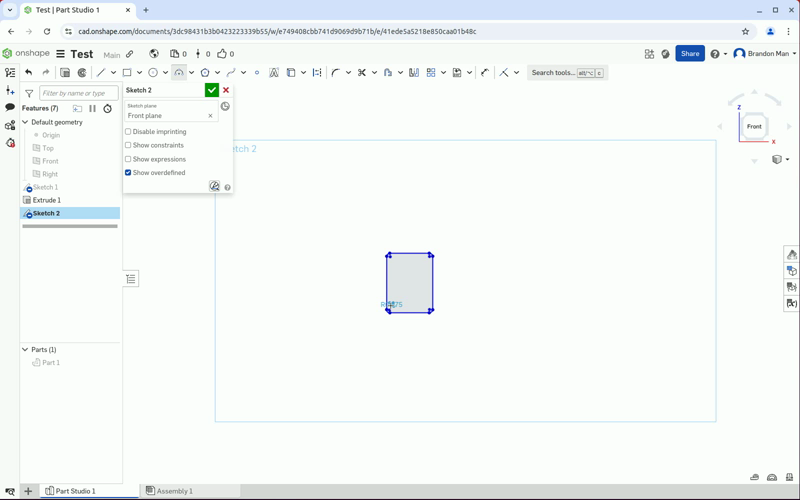
scroll(6)
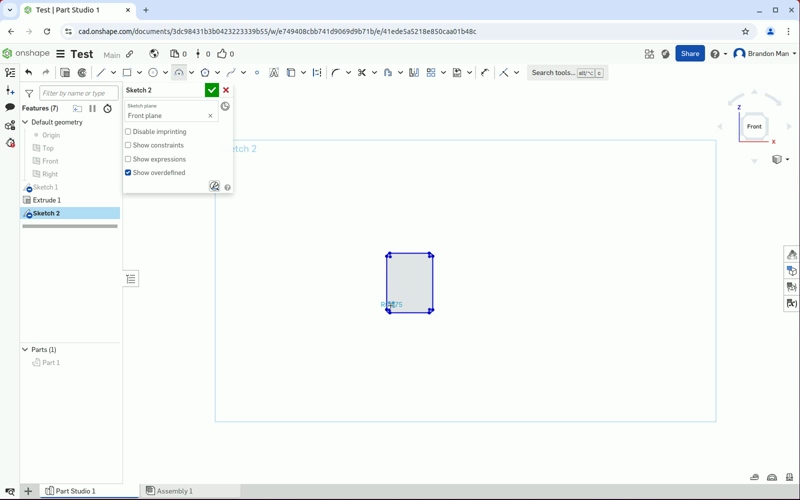
scroll(6)
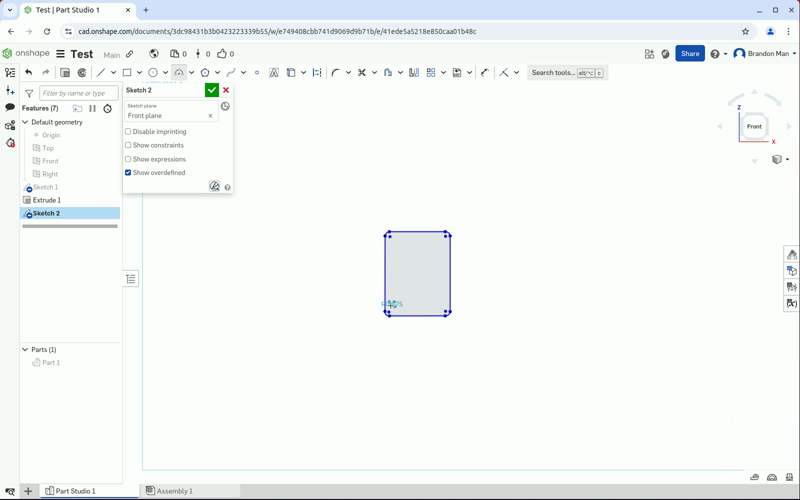
scroll(6)
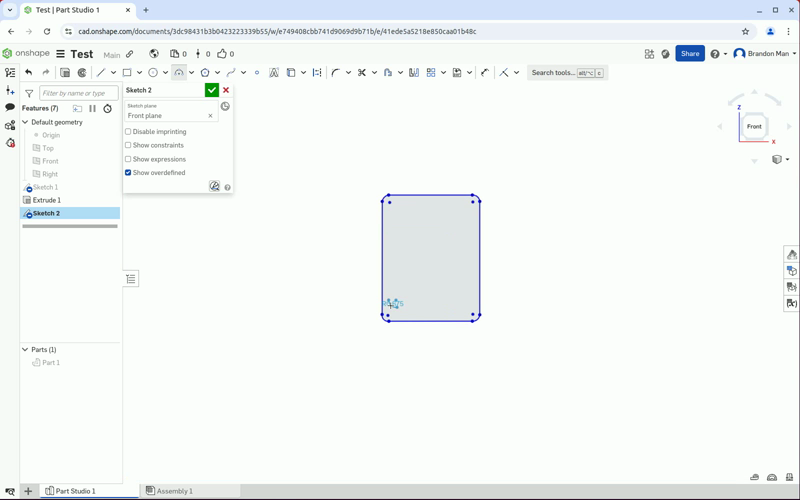
scroll(6)
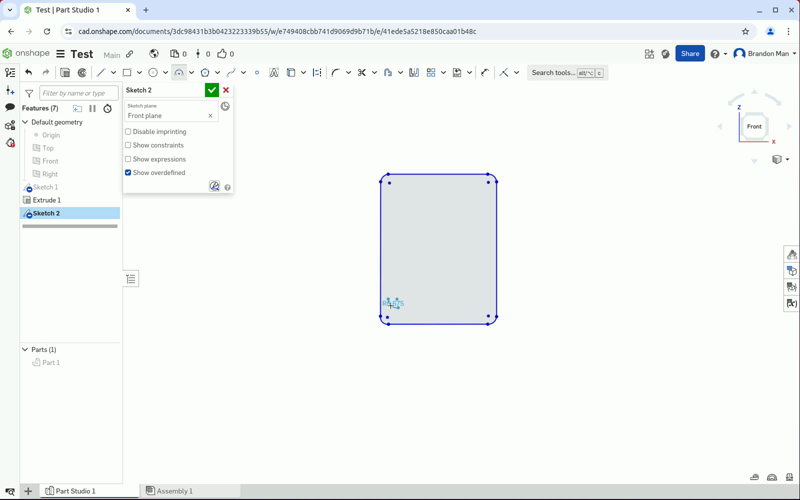
scroll(6)
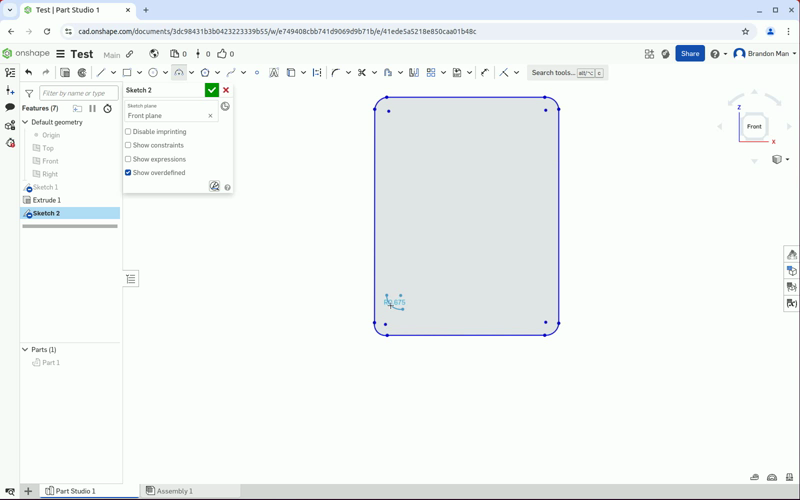
scroll(6)
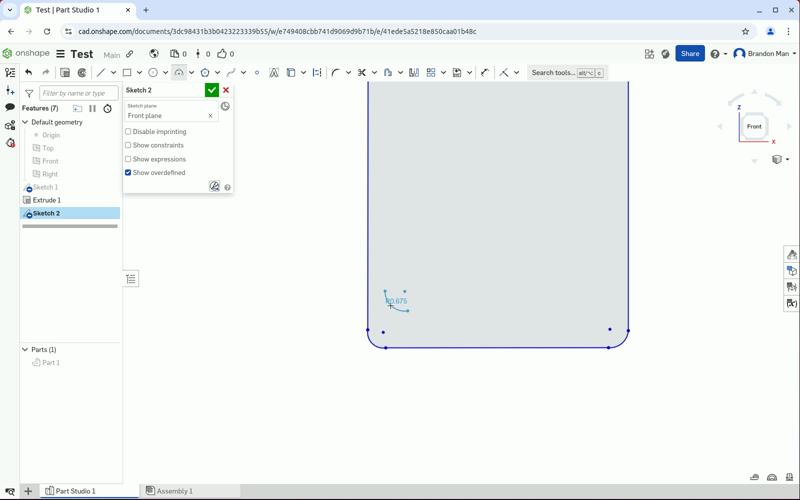
scroll(6)
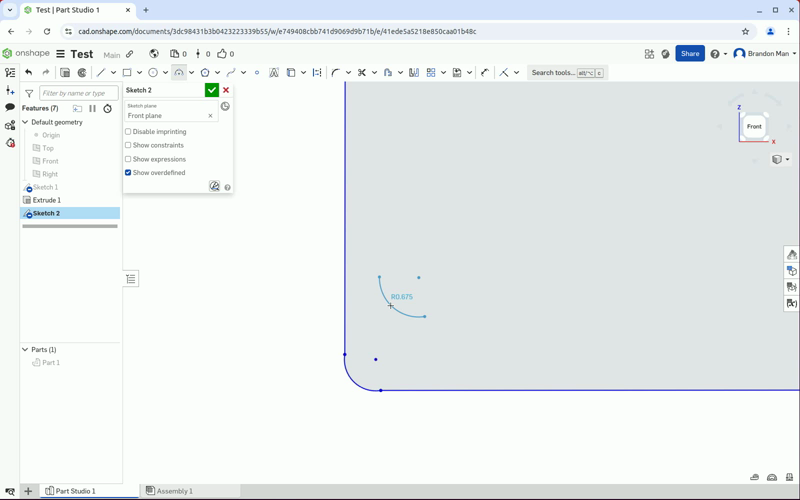
click(390, 305)
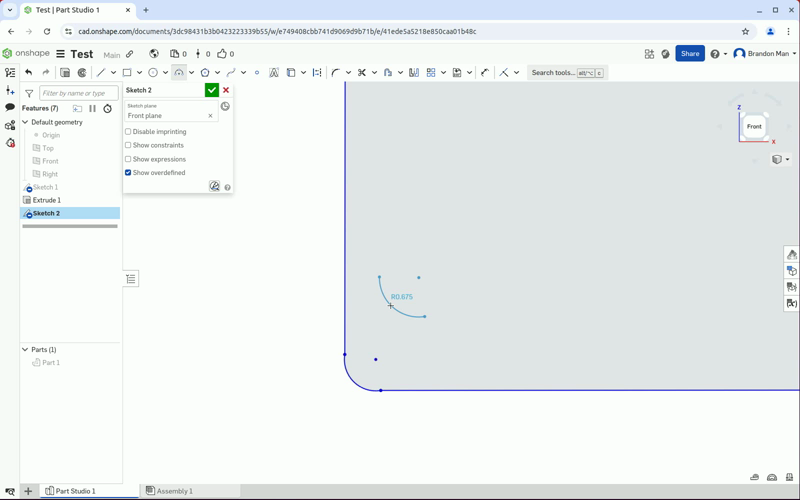
scroll(-6)
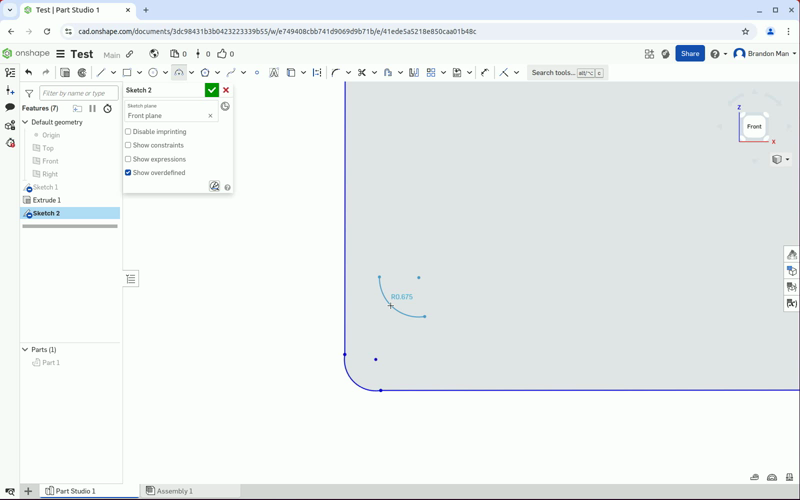
scroll(-6)
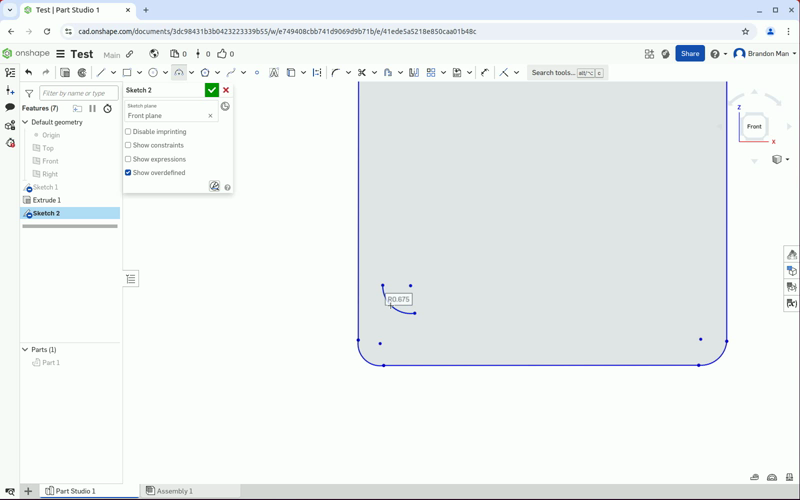
scroll(-6)
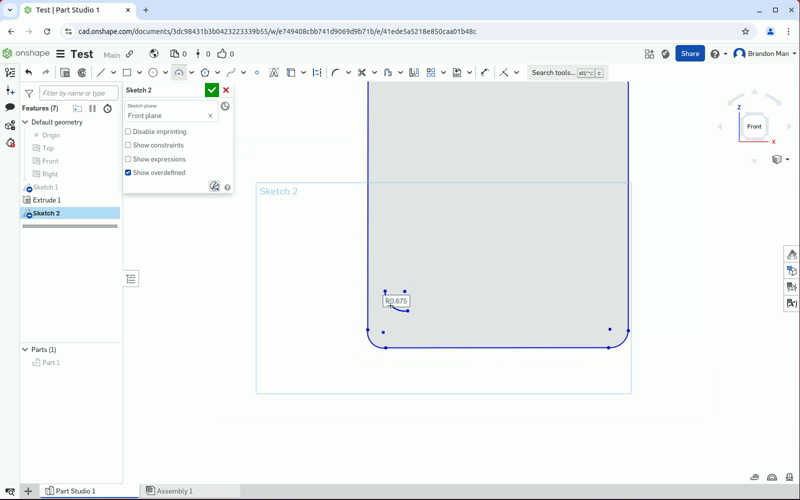
scroll(-6)
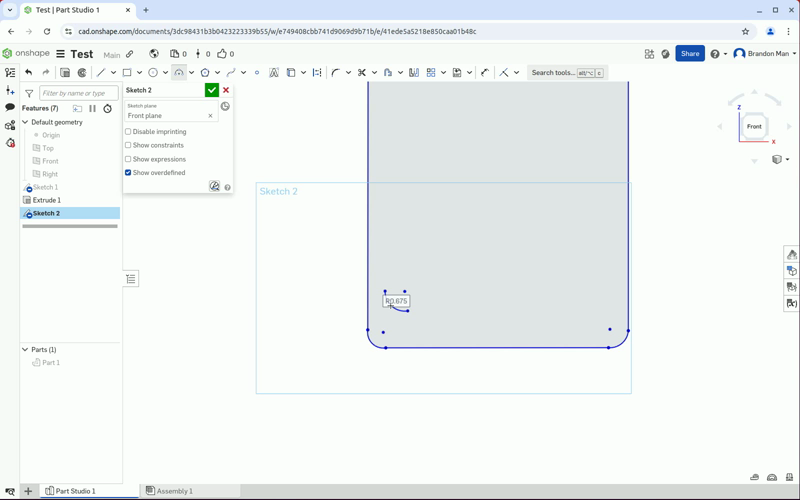
scroll(-6)
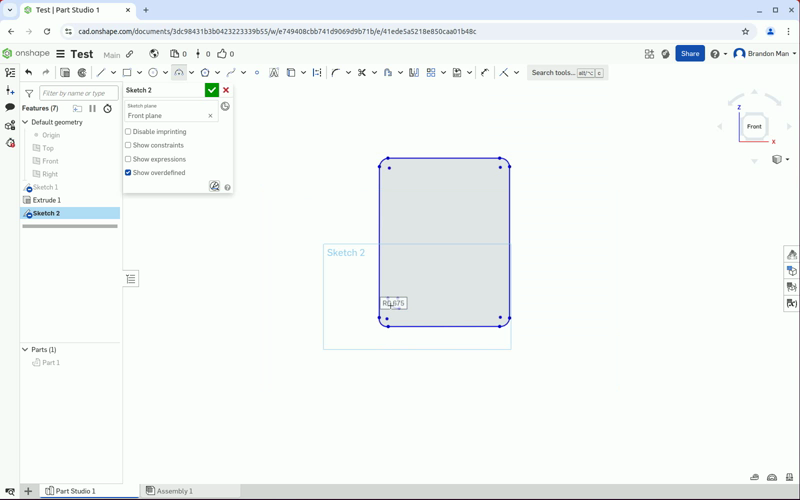
scroll(-6)
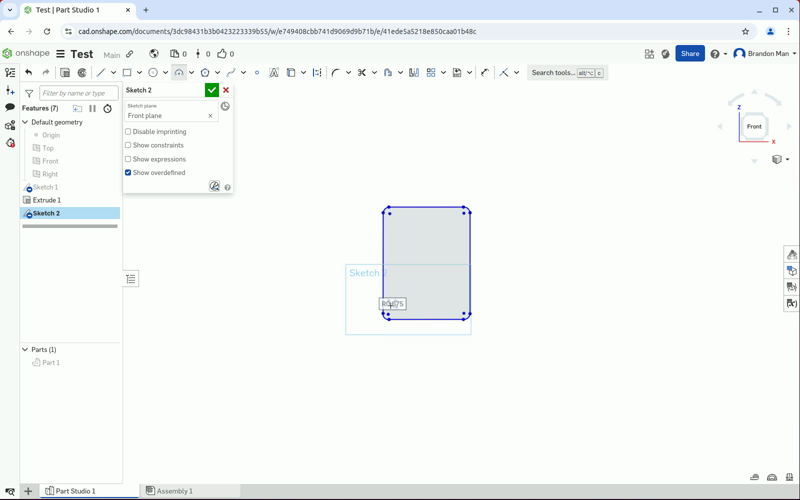
scroll(-6)
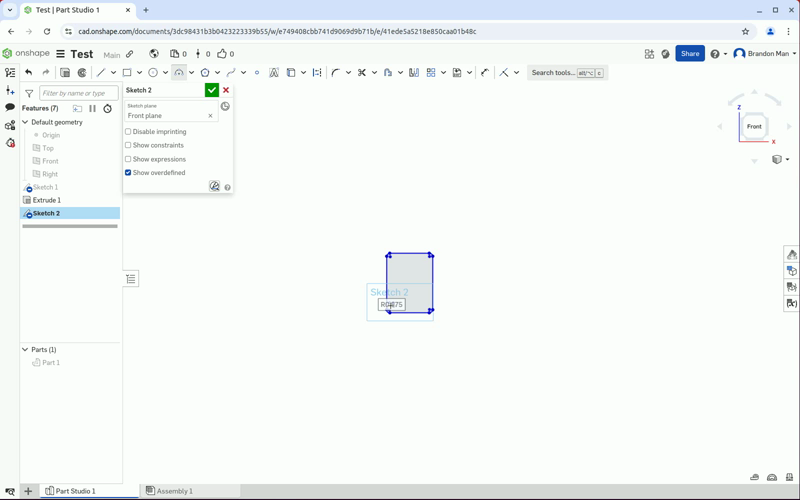
key_up(shift)
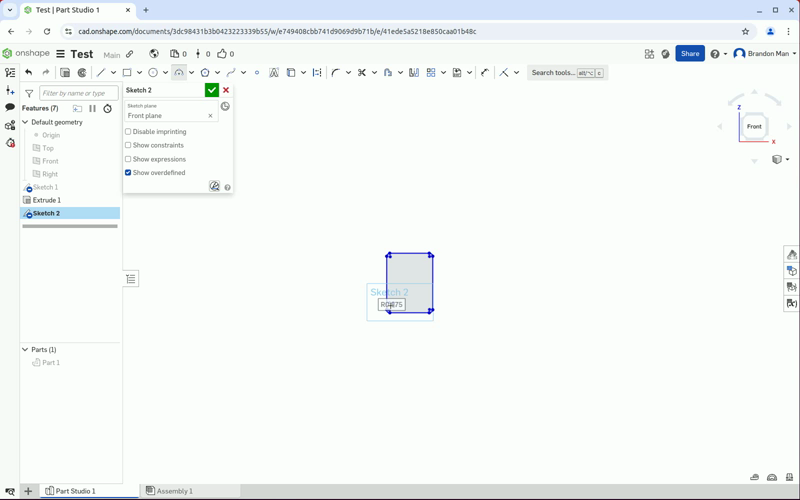
key(esc)
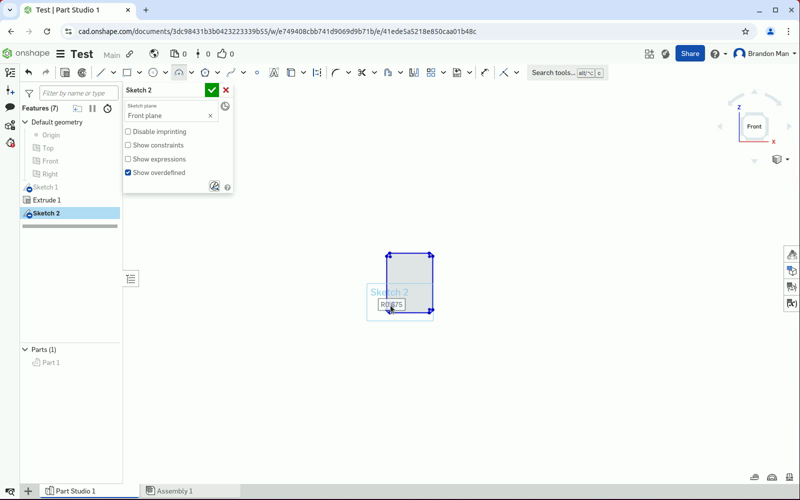
key(l)
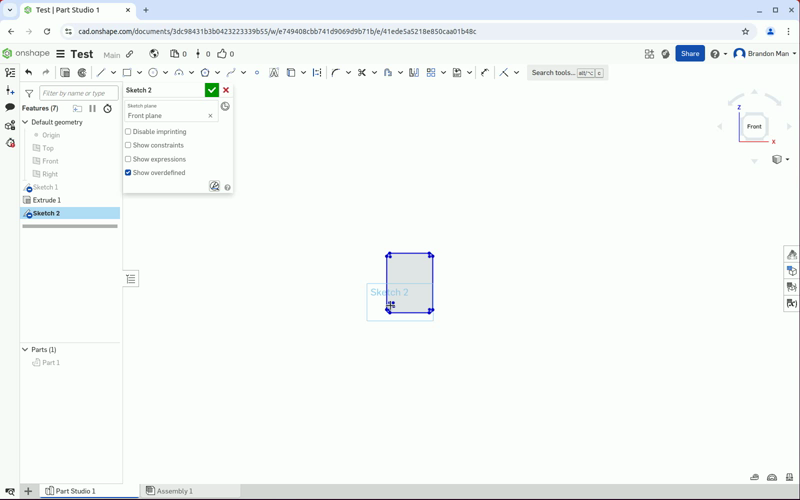
mouse_move(393, 306)
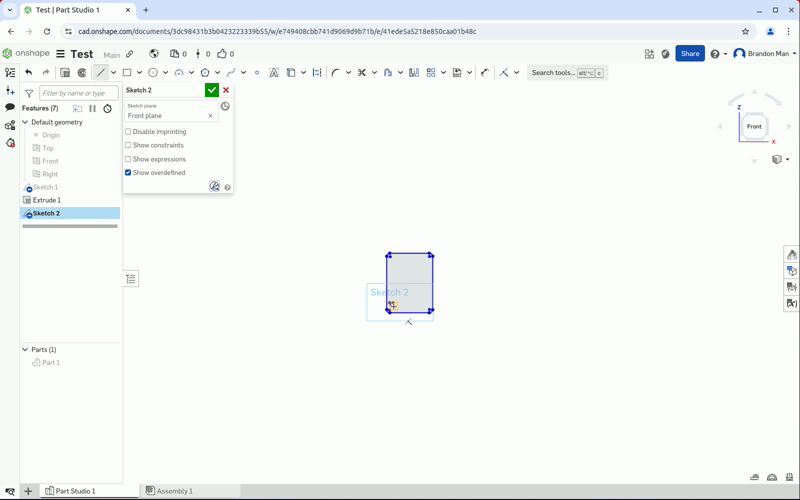
scroll(6)
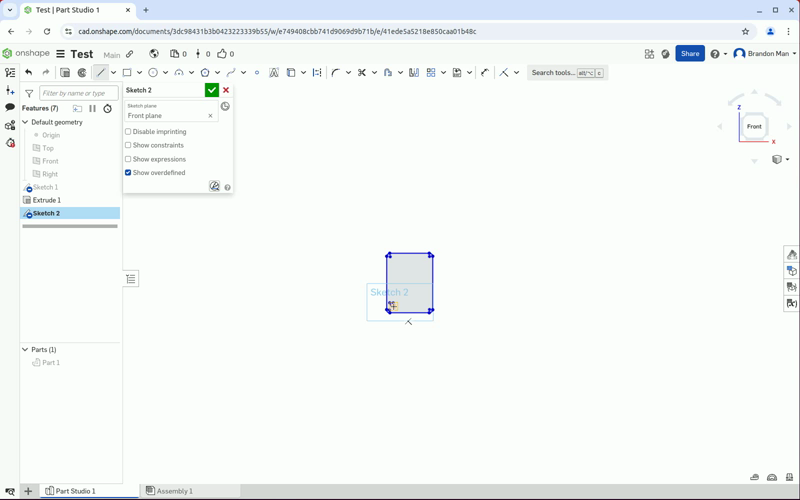
scroll(6)
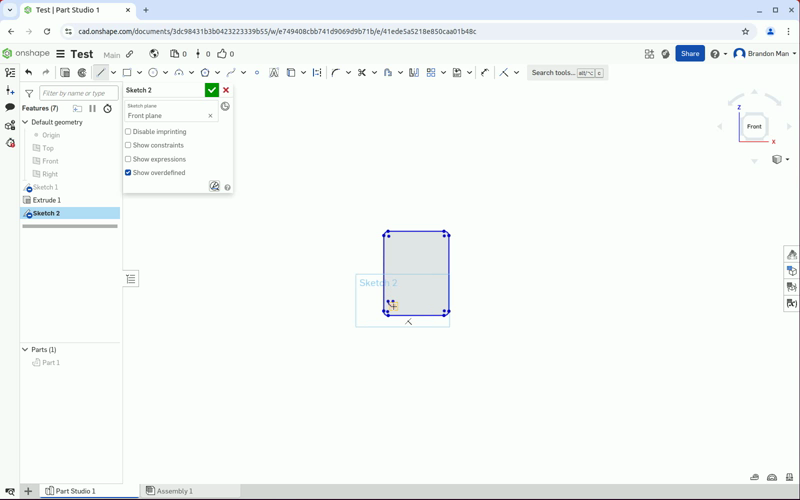
scroll(6)
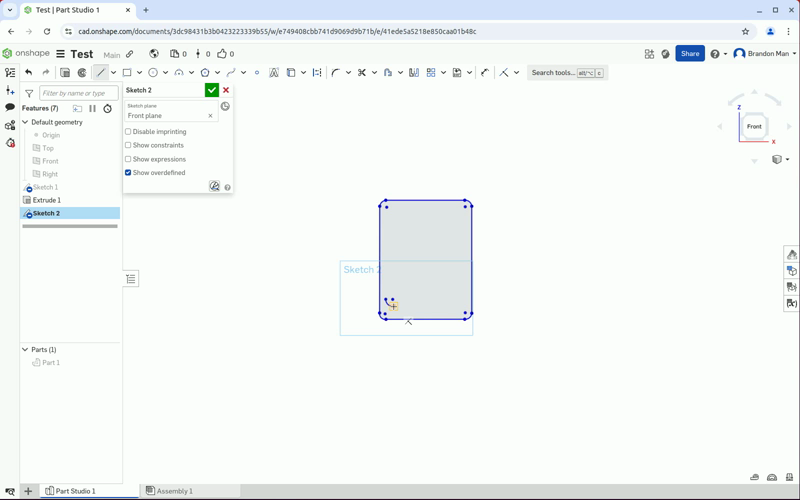
scroll(6)
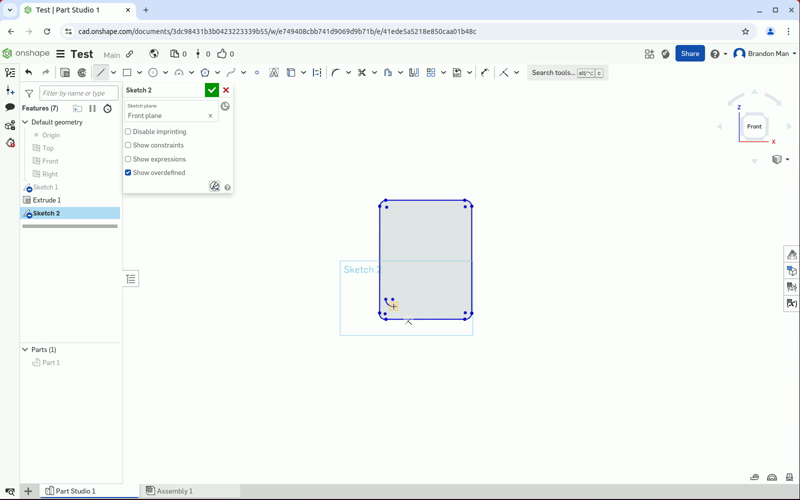
scroll(6)
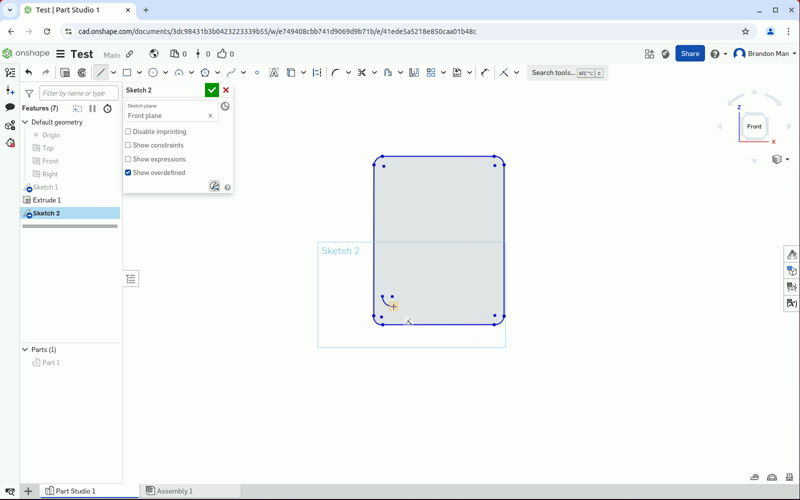
scroll(6)
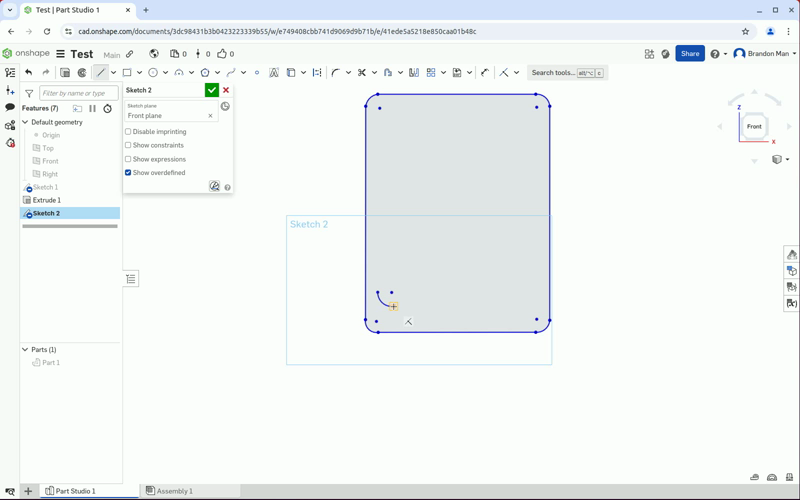
scroll(6)
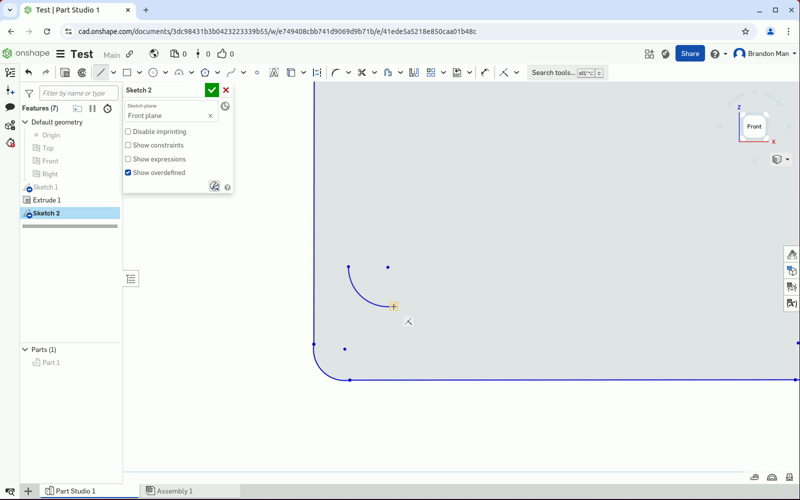
click(393, 306)
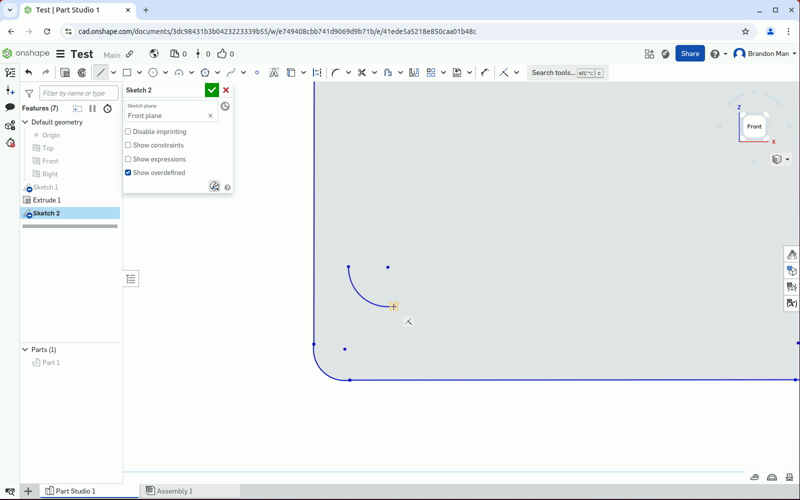
scroll(-6)
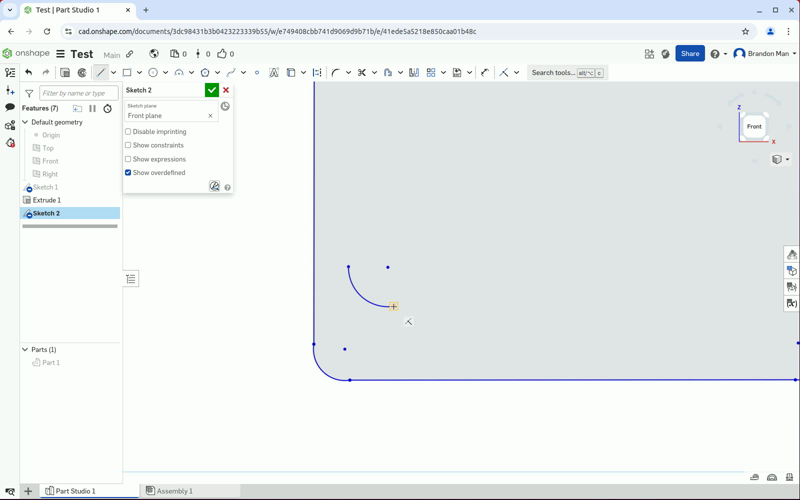
scroll(-6)
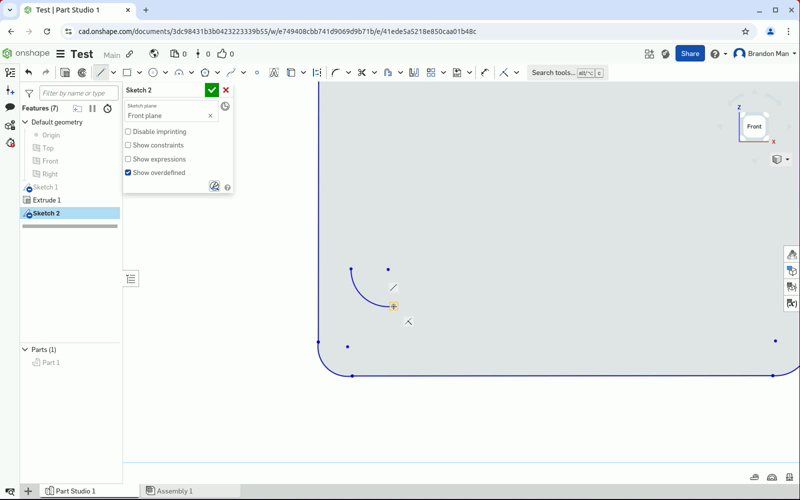
scroll(-6)
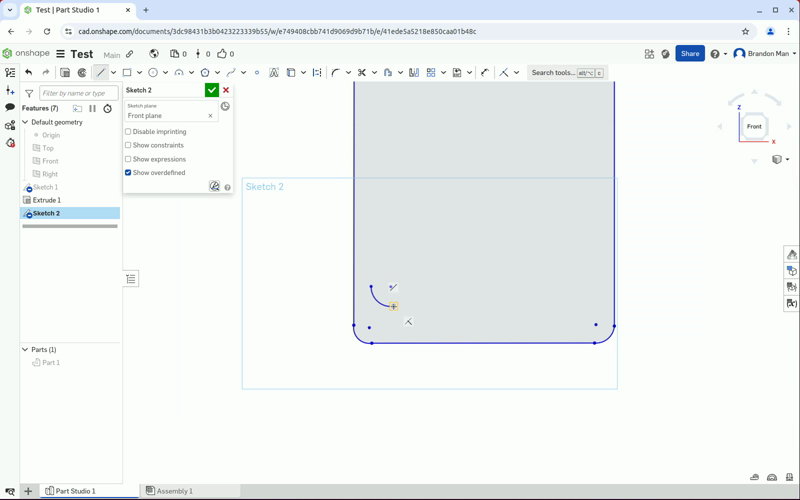
scroll(-6)
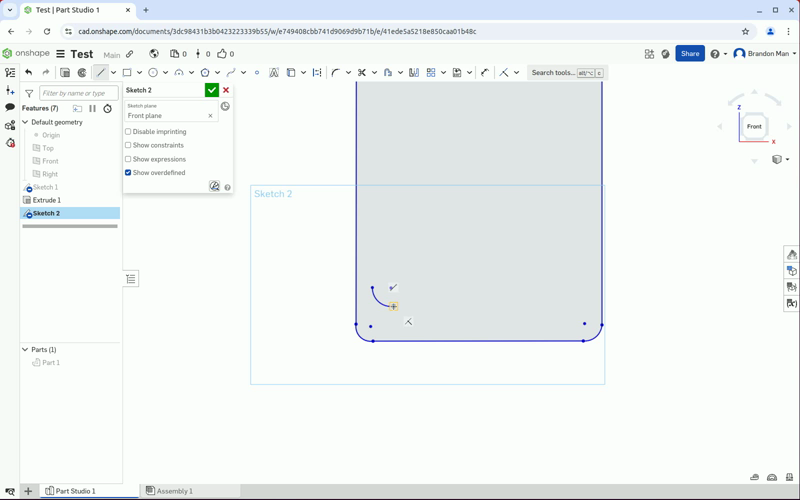
scroll(-6)
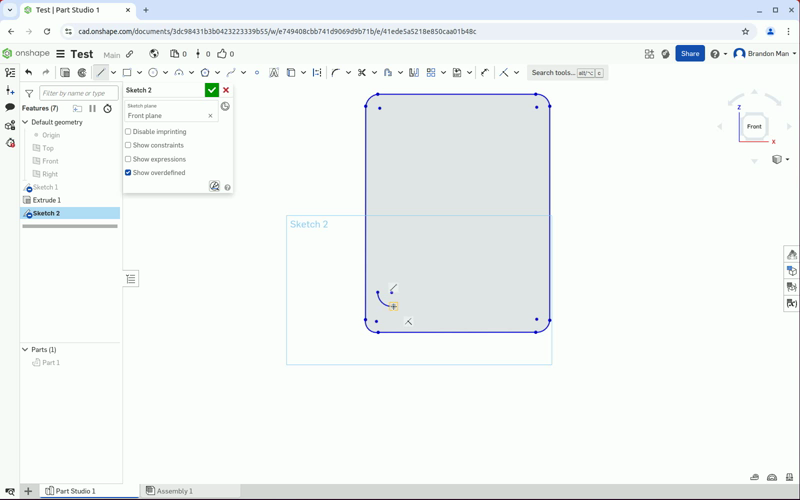
scroll(-6)
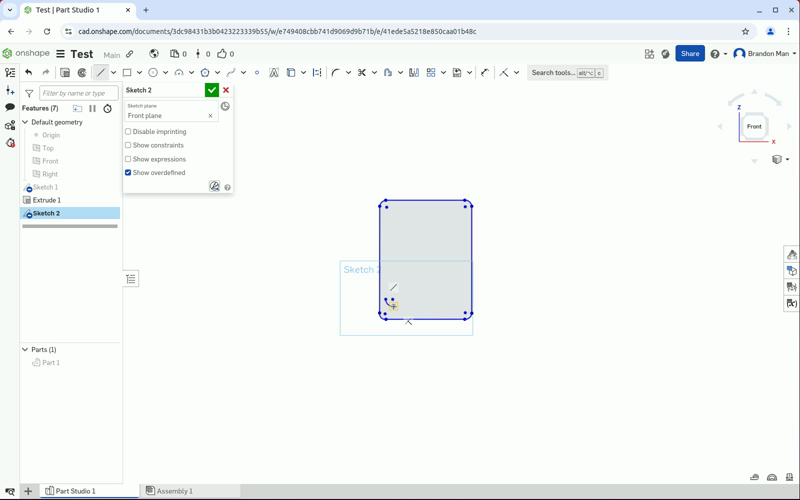
scroll(-6)
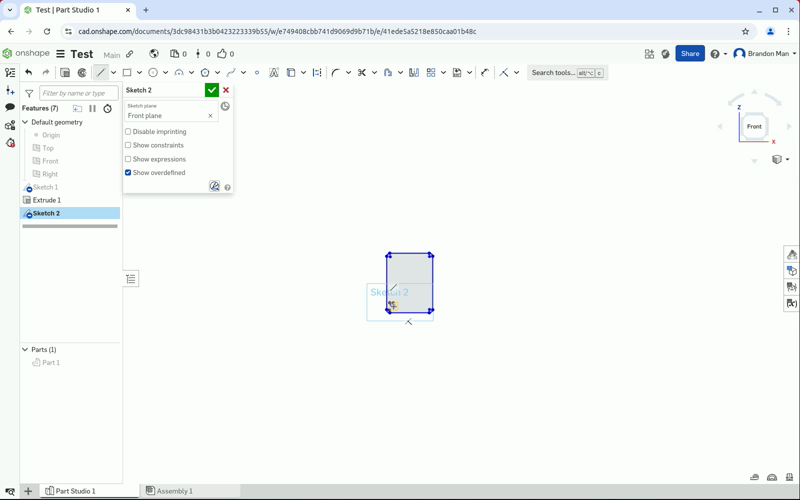
key_down(shift)
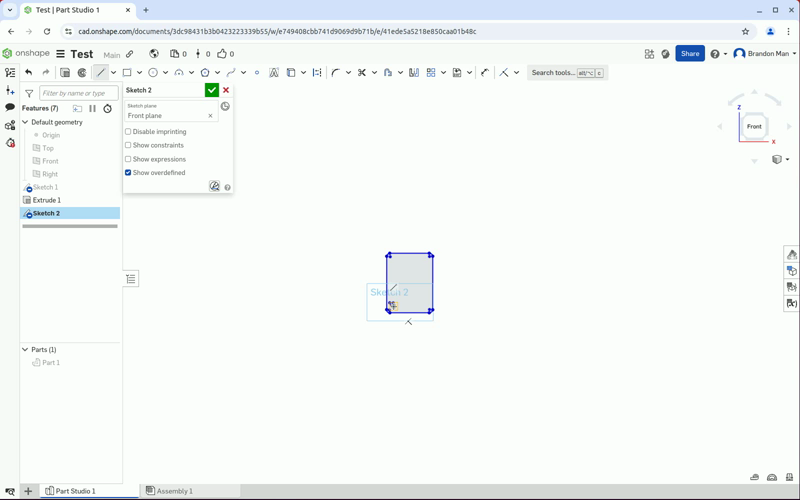
mouse_move(423, 306)
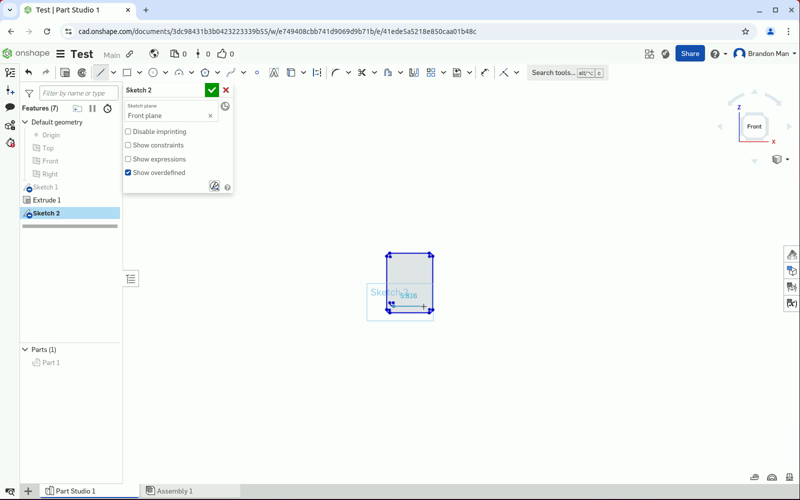
mouse_move(426, 306)
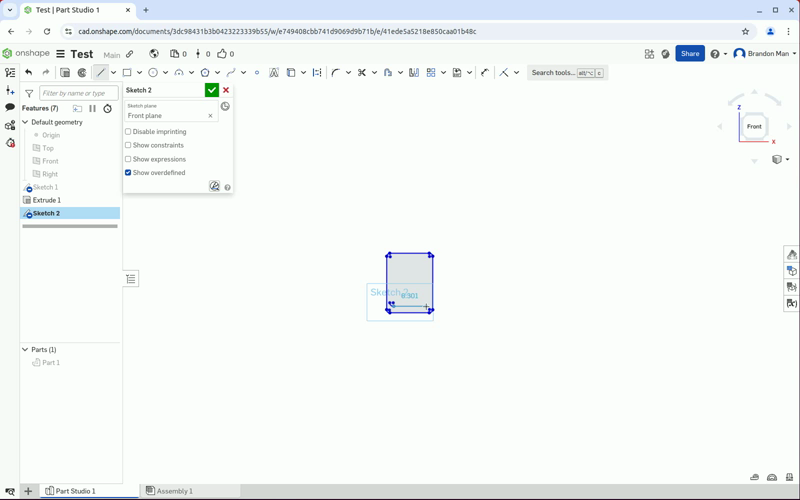
click(426, 306)
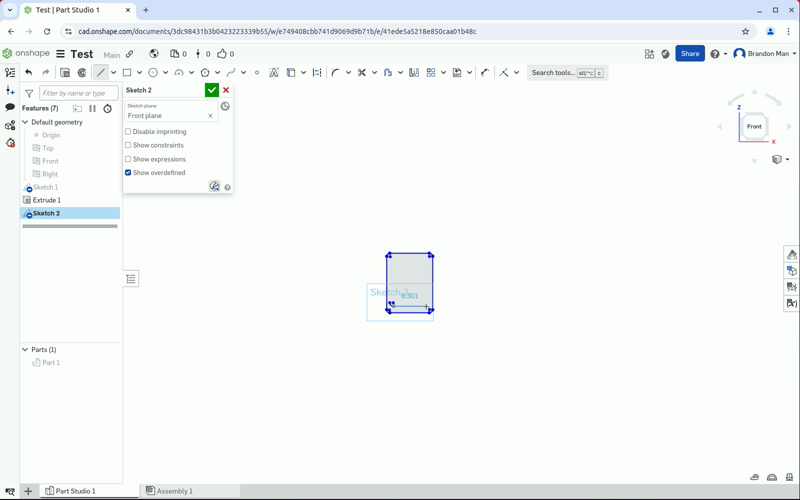
key_up(shift)
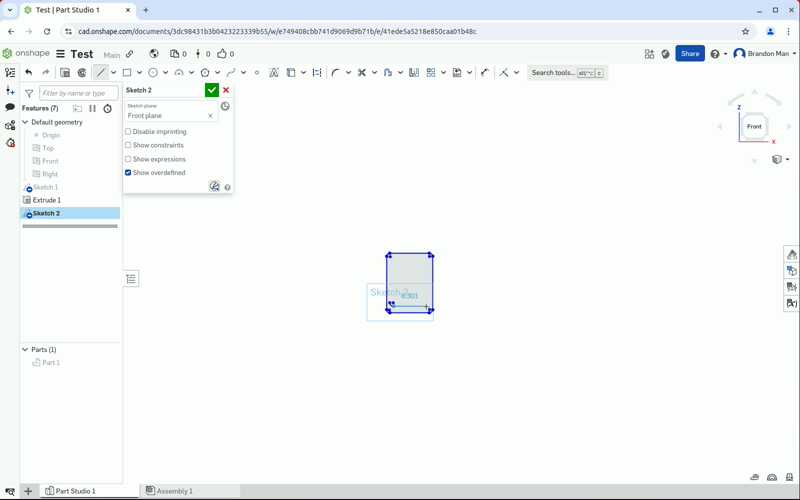
key(esc)
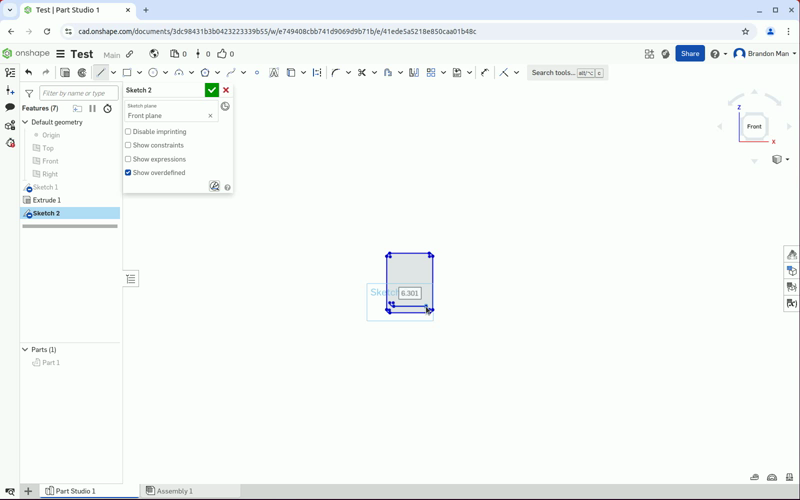
key(a)
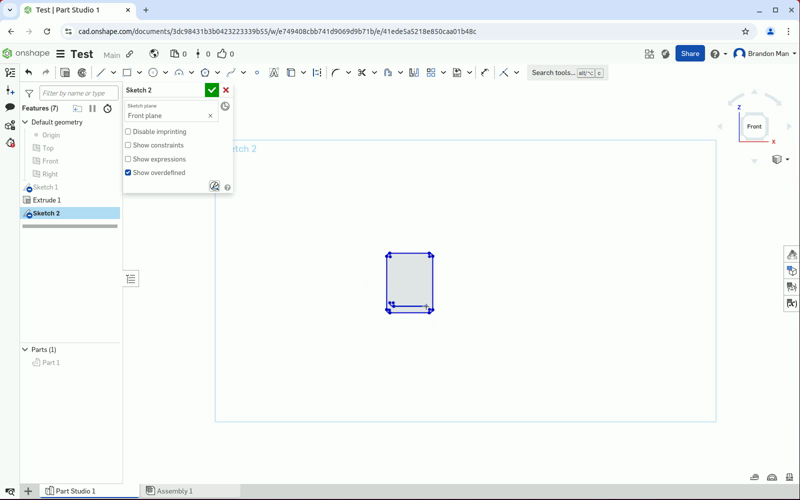
mouse_move(426, 306)
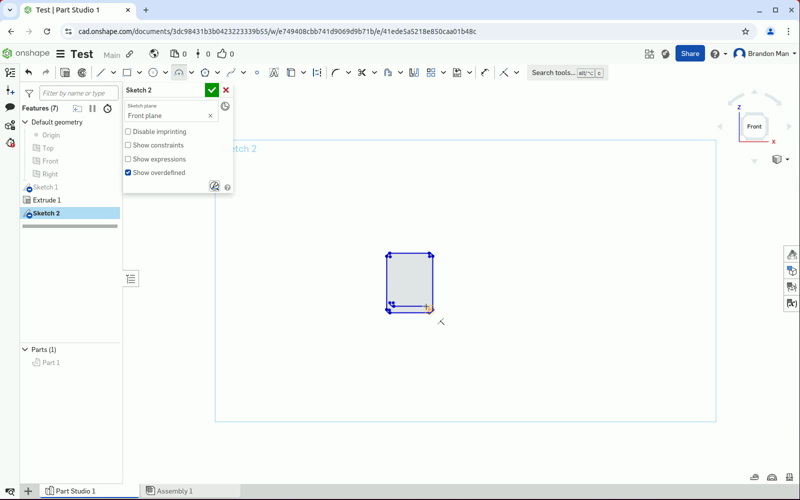
click(426, 306)
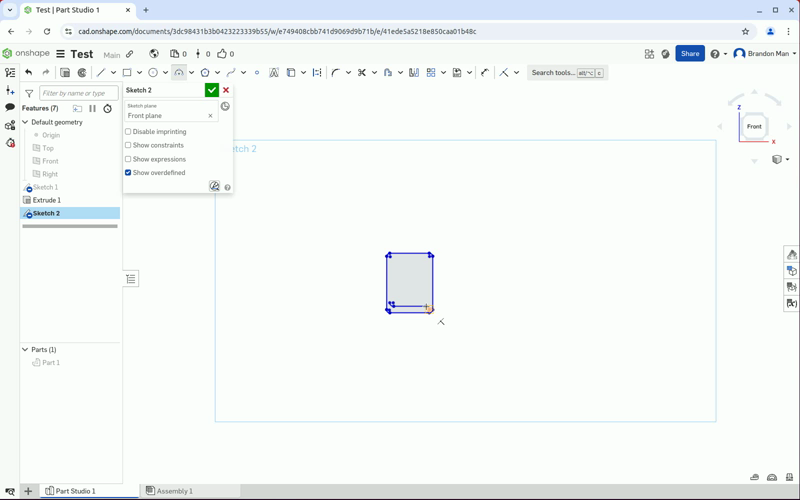
key_down(shift)
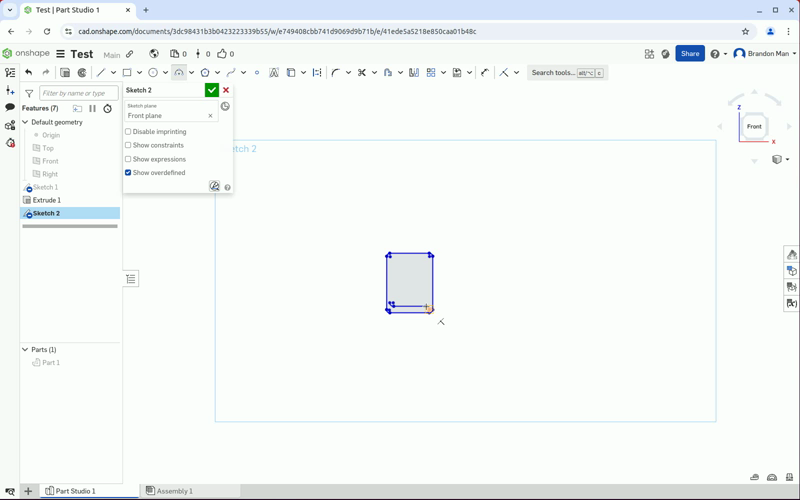
mouse_move(429, 302)
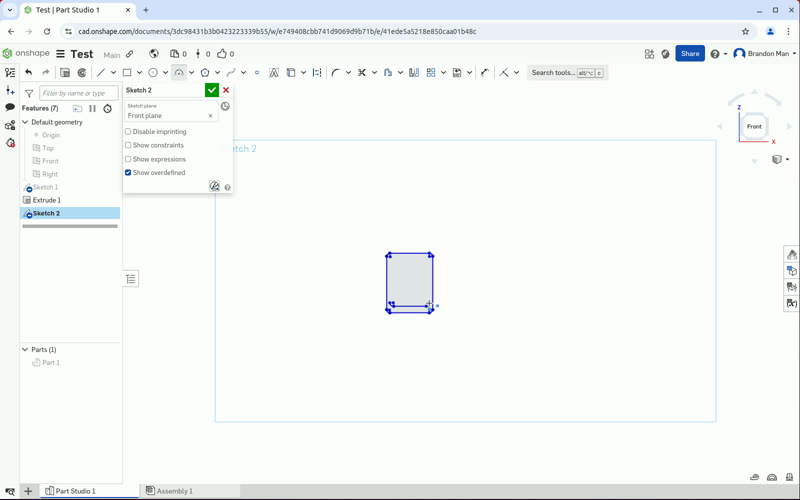
scroll(6)
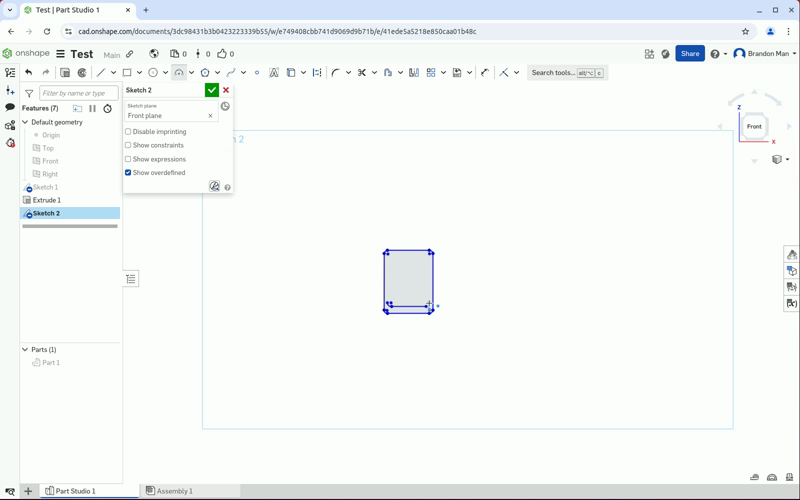
scroll(6)
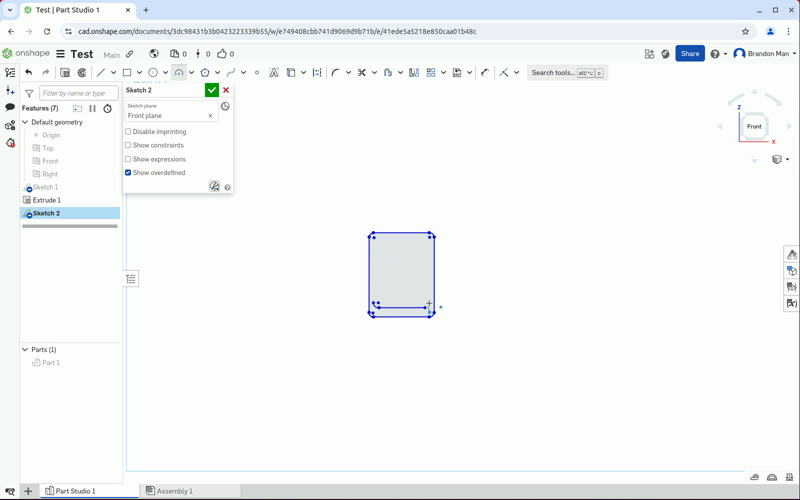
scroll(6)
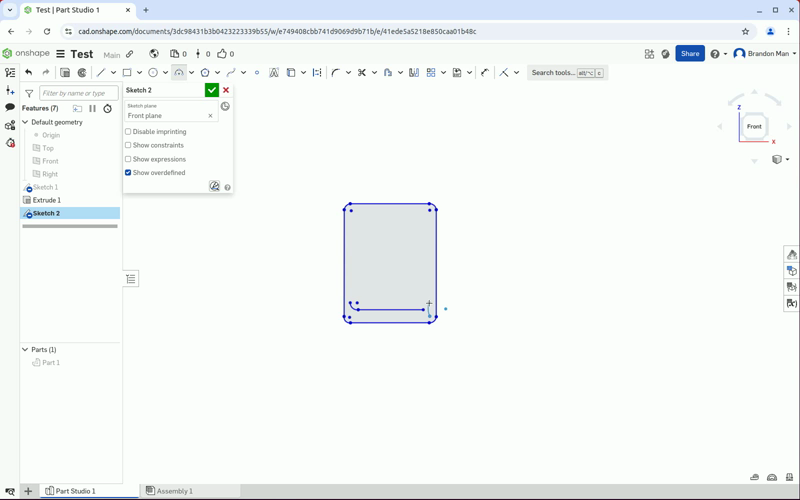
scroll(6)
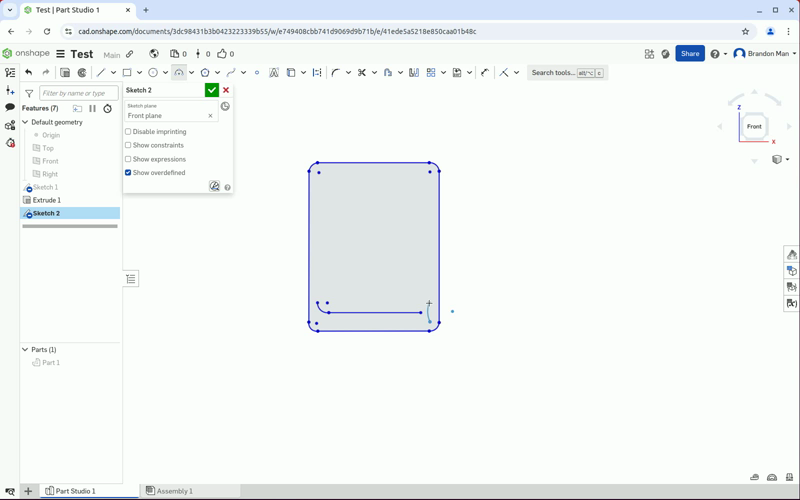
scroll(6)
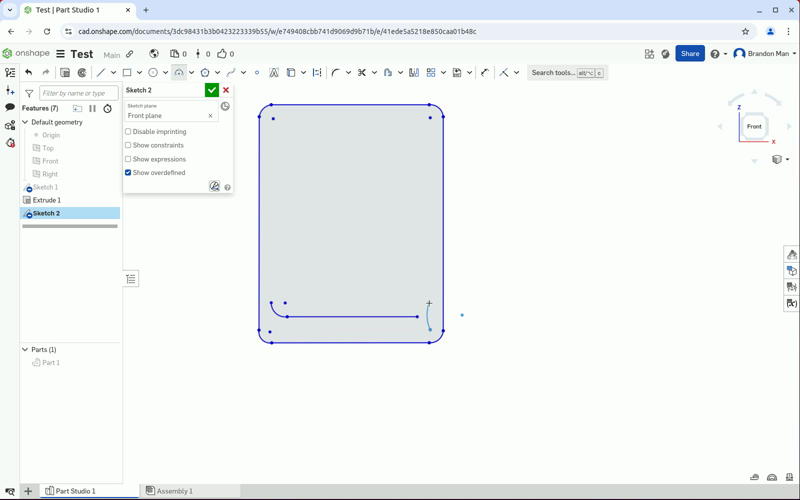
scroll(6)
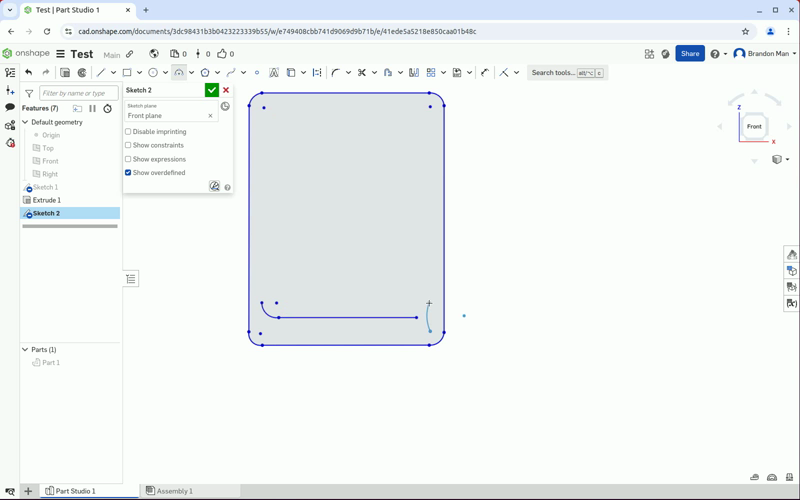
scroll(6)
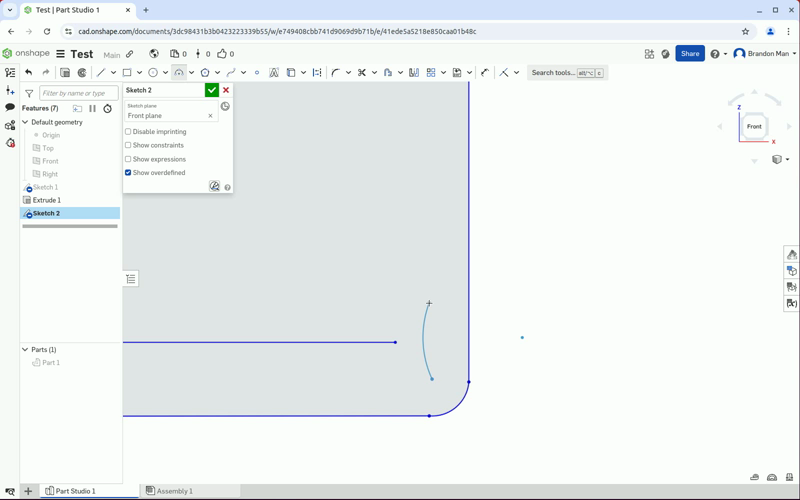
click(429, 302)
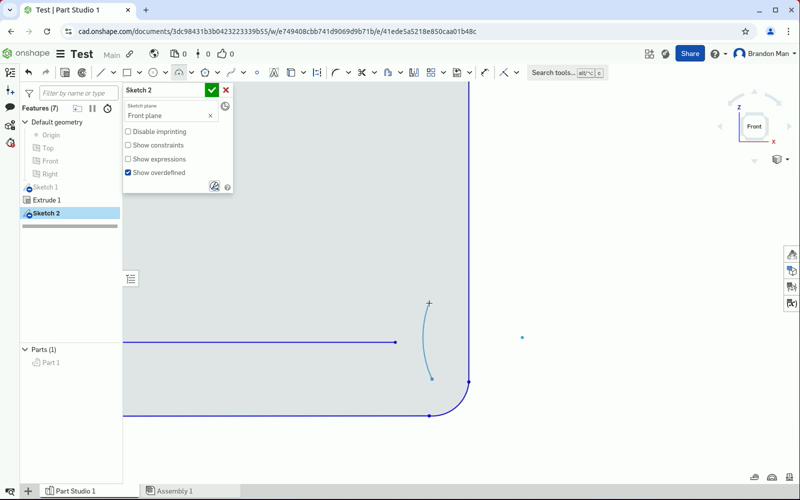
scroll(-6)
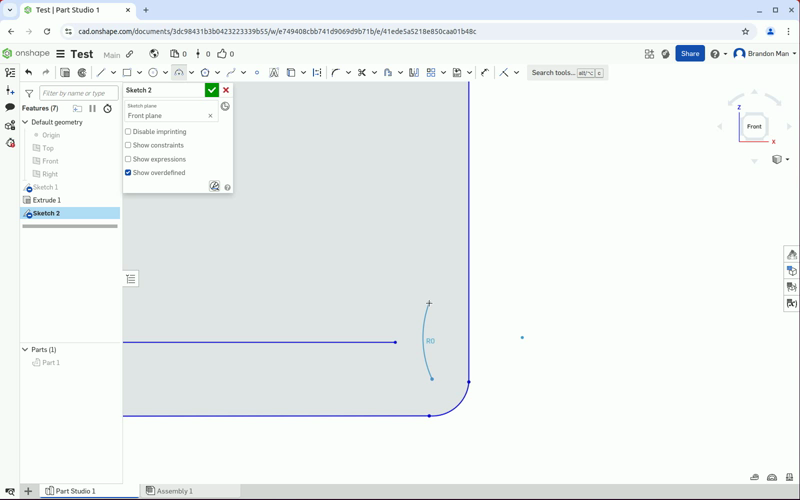
scroll(-6)
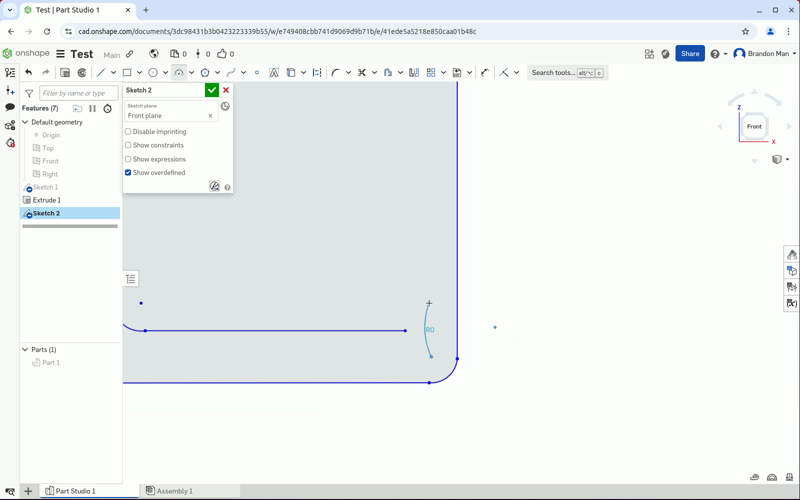
scroll(-6)
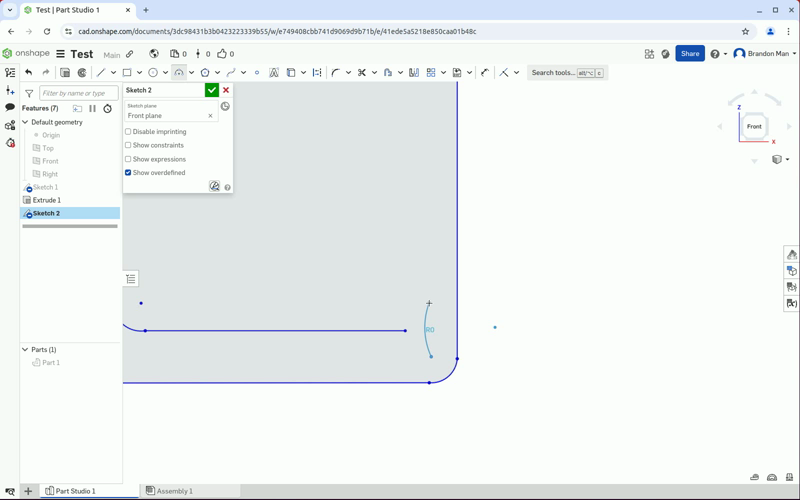
scroll(-6)
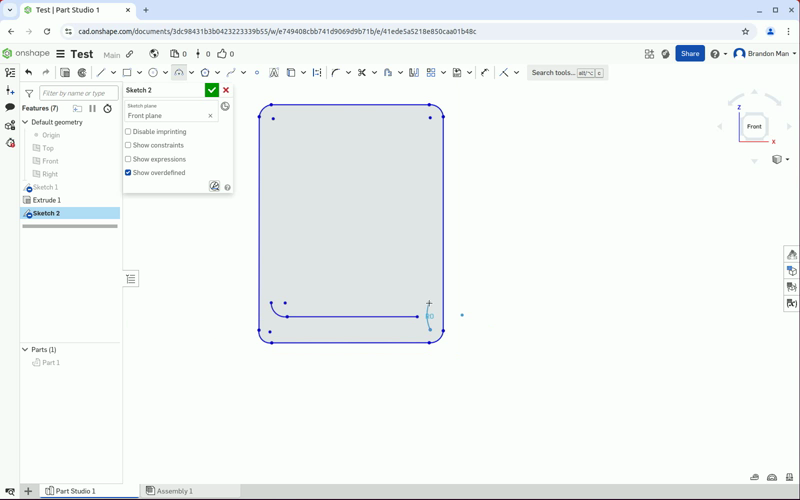
scroll(-6)
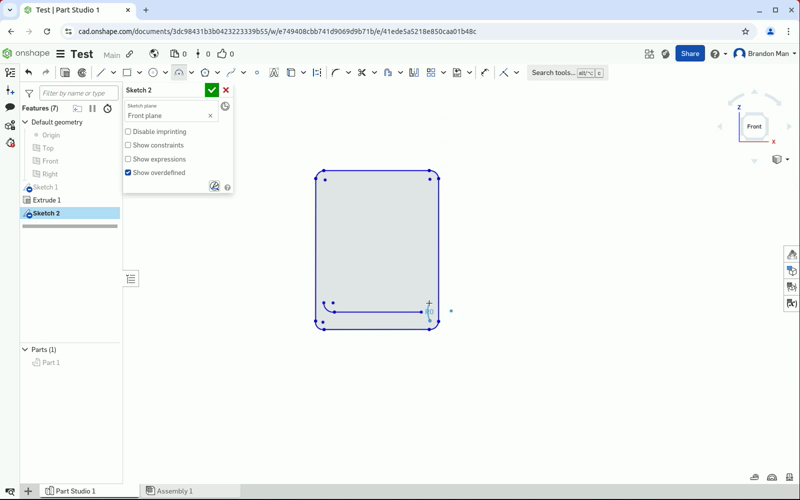
scroll(-6)
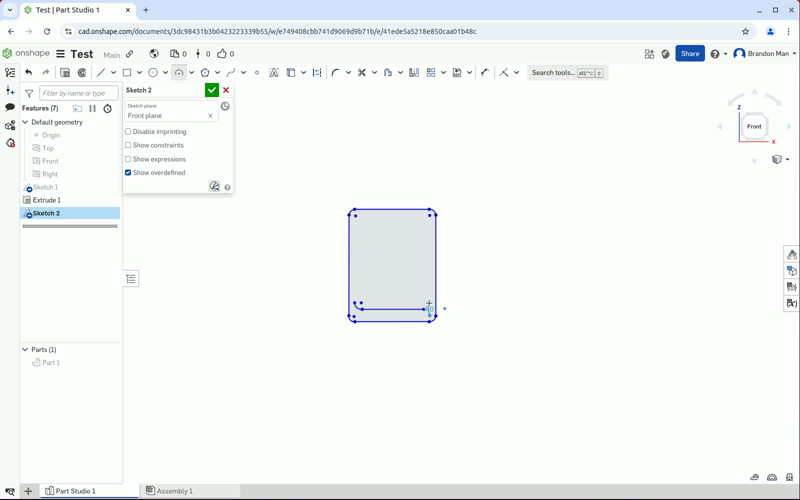
scroll(-6)
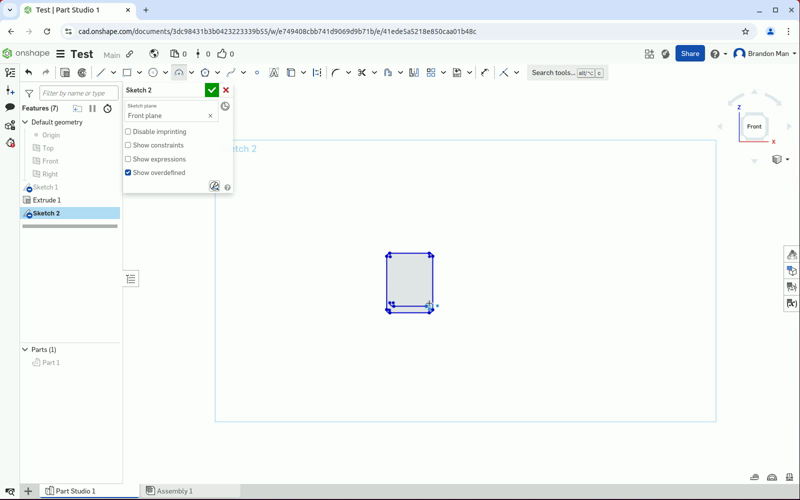
mouse_move(428, 305)
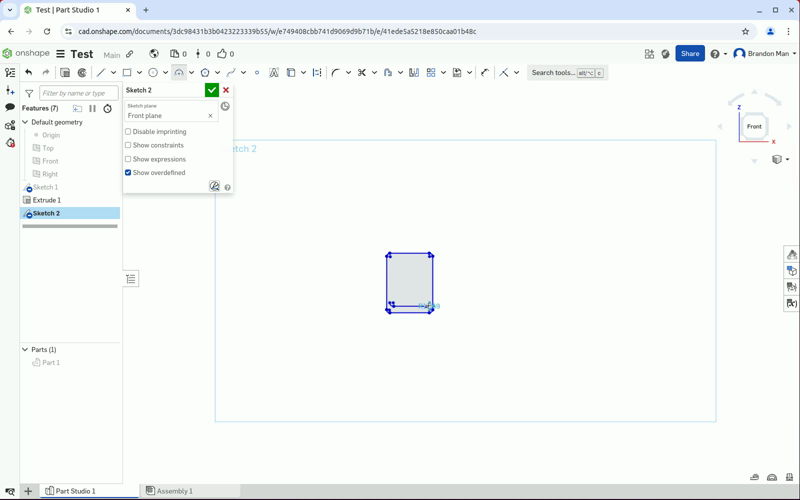
scroll(6)
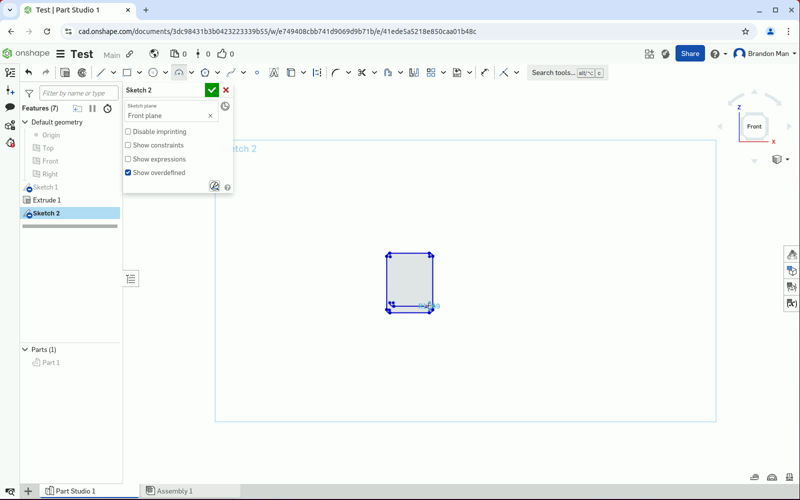
scroll(6)
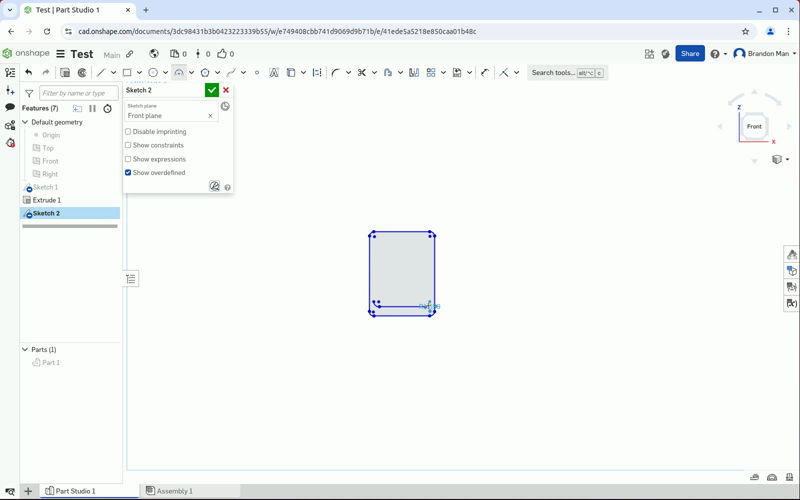
scroll(6)
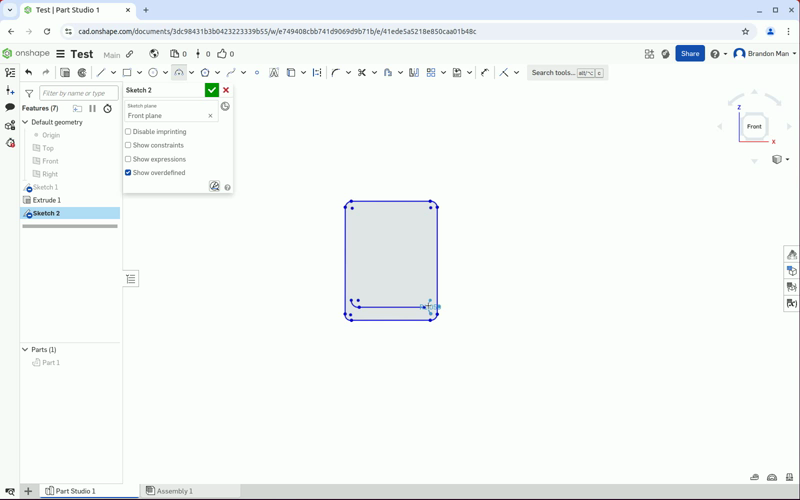
scroll(6)
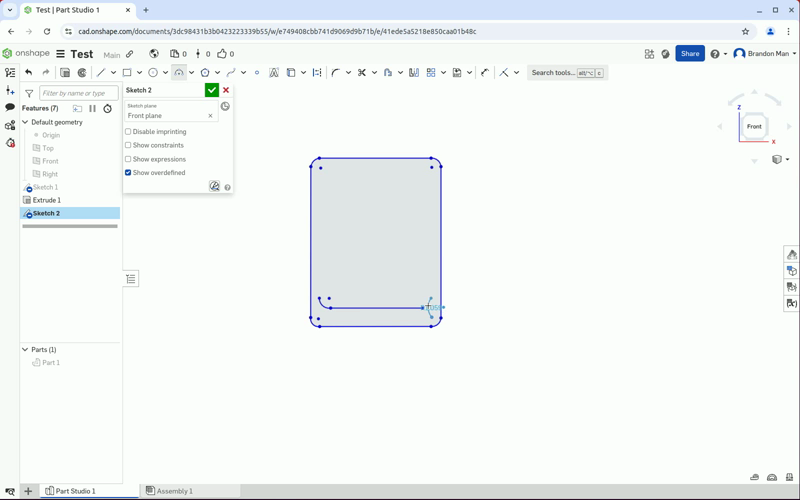
scroll(6)
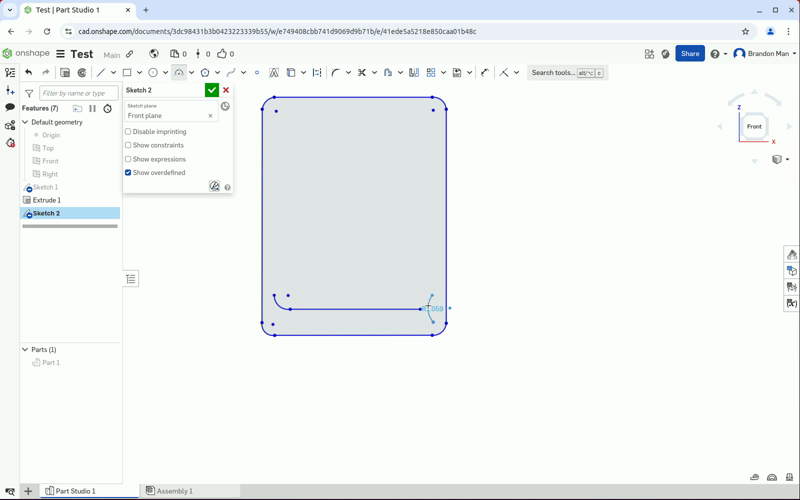
scroll(6)
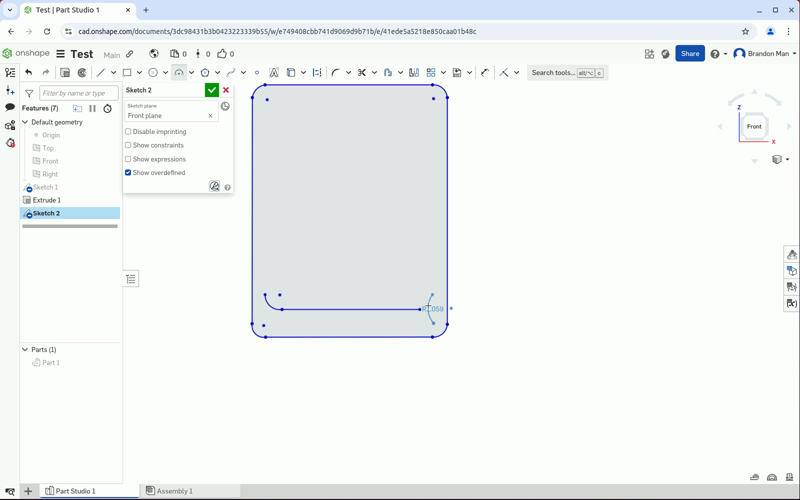
scroll(6)
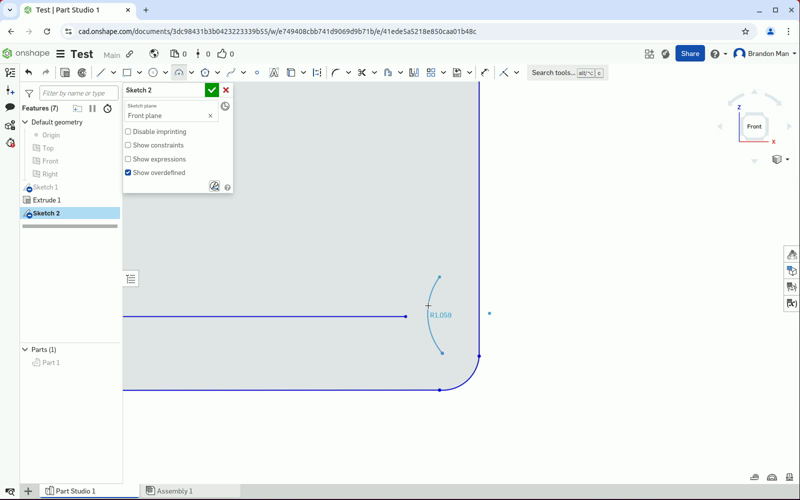
click(428, 305)
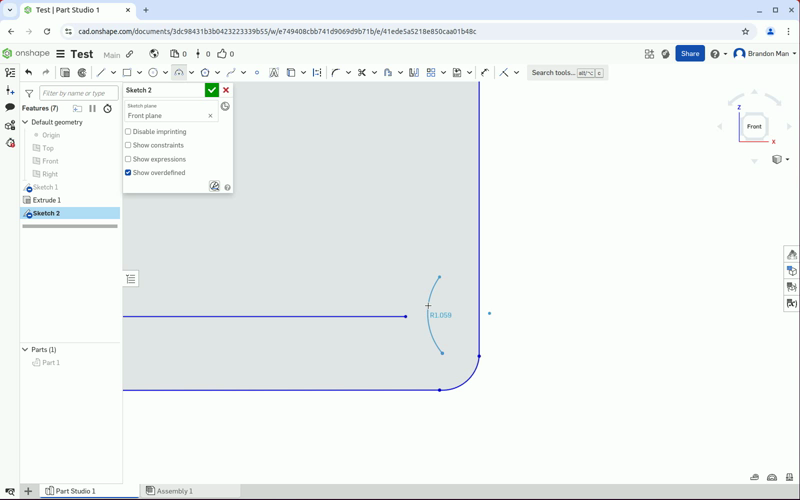
scroll(-6)
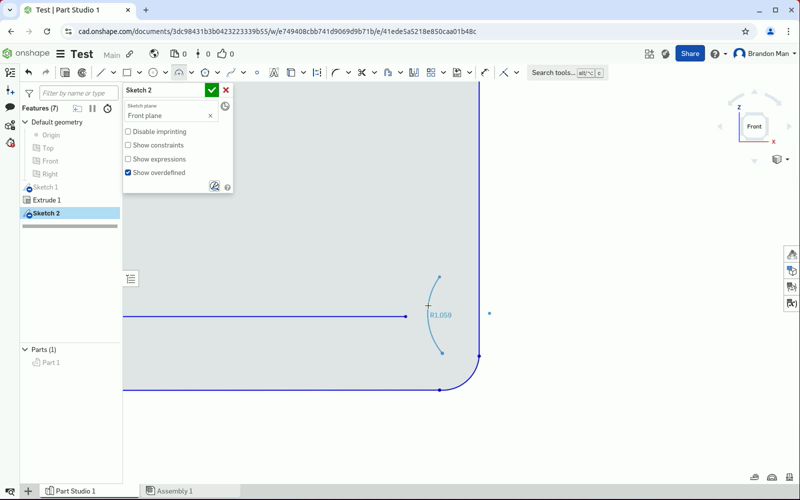
scroll(-6)
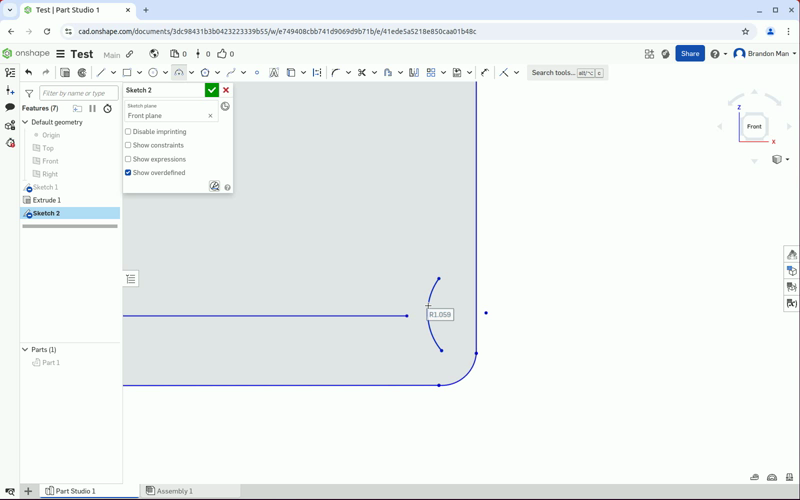
scroll(-6)
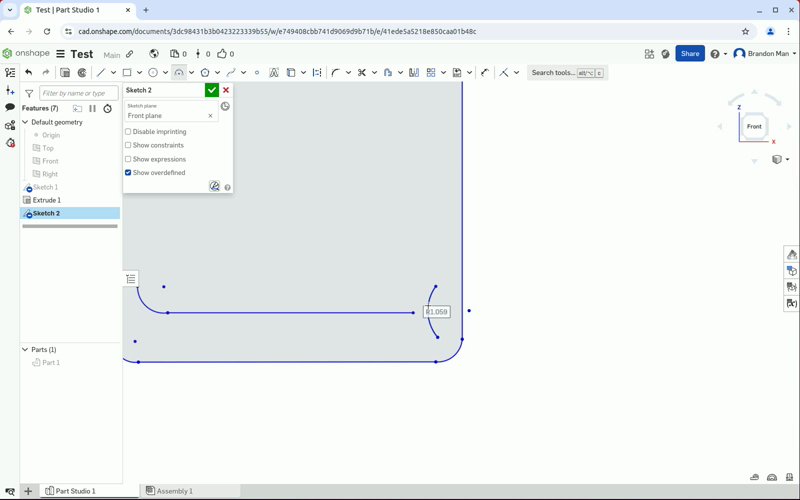
scroll(-6)
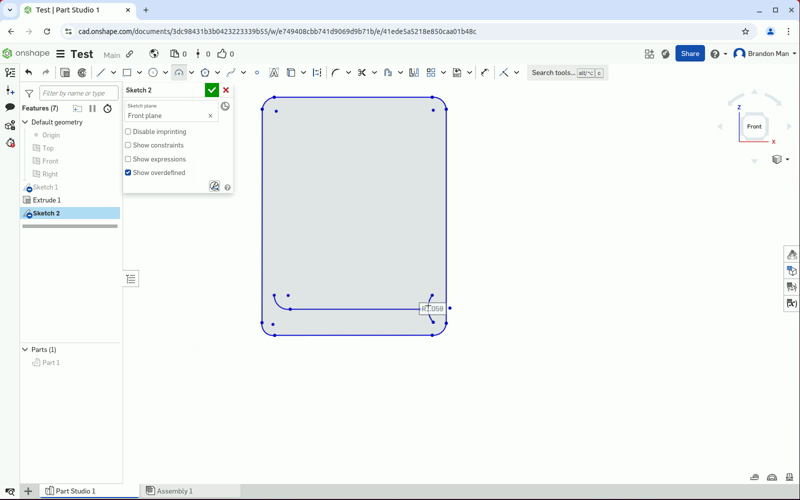
scroll(-6)
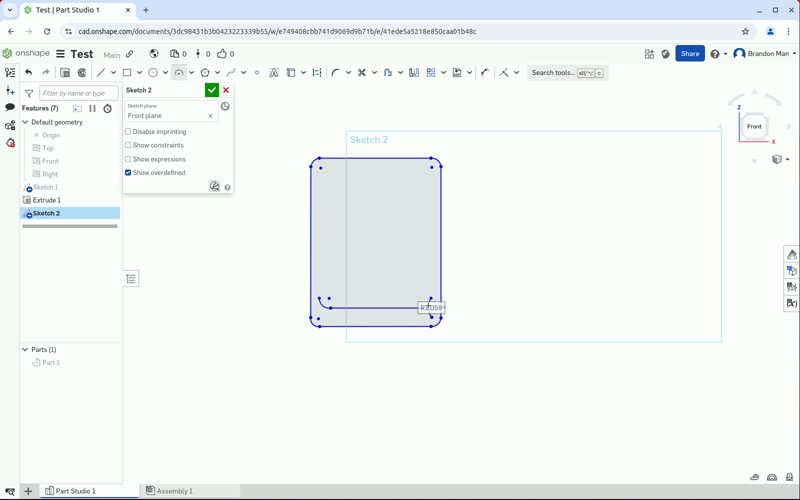
scroll(-6)
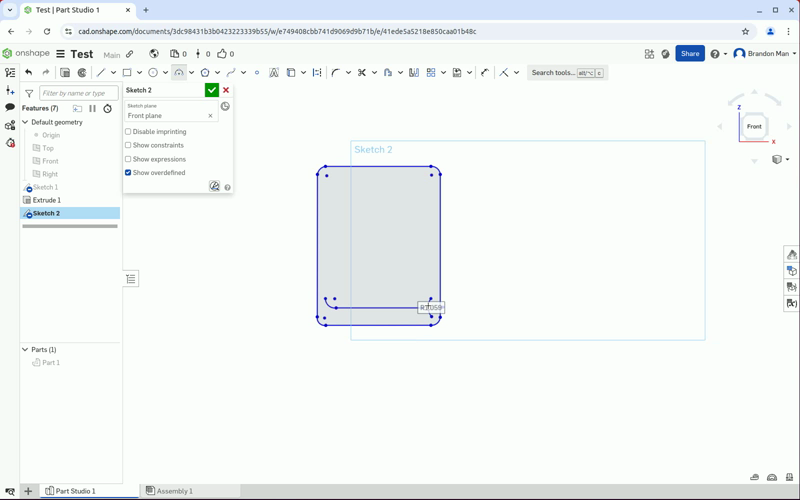
scroll(-6)
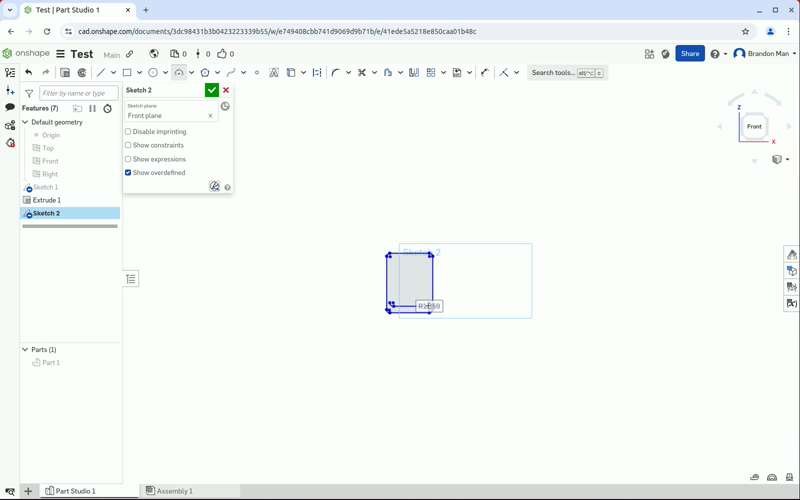
key_up(shift)
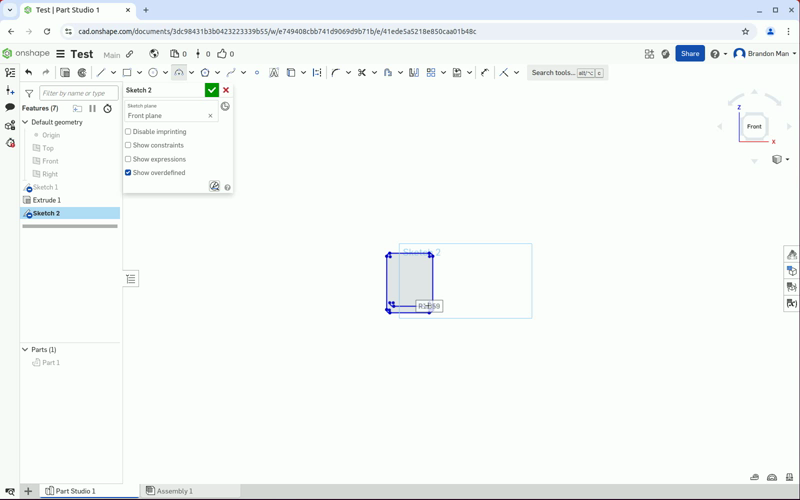
key(esc)
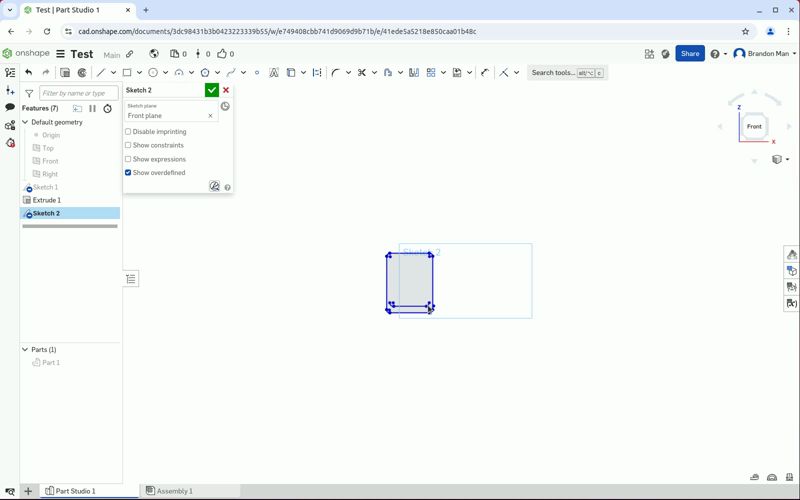
key(l)
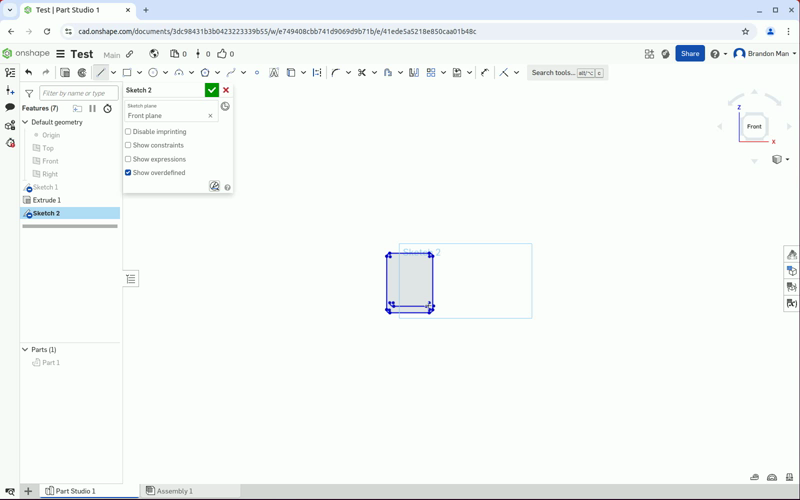
mouse_move(429, 302)
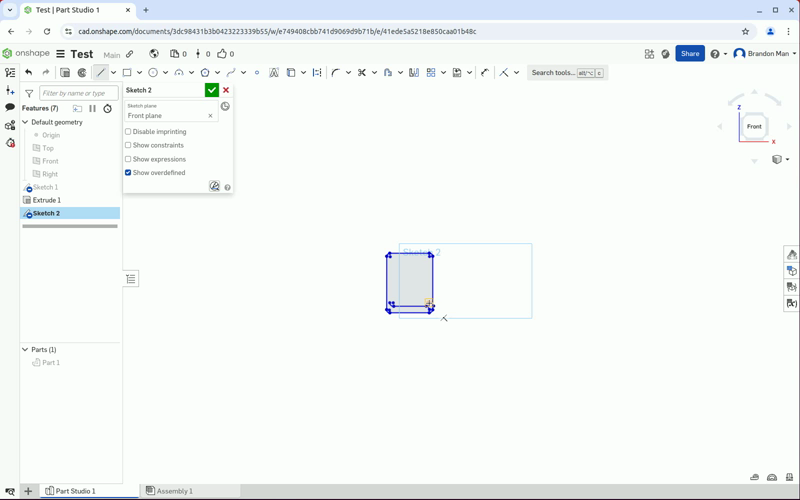
scroll(6)
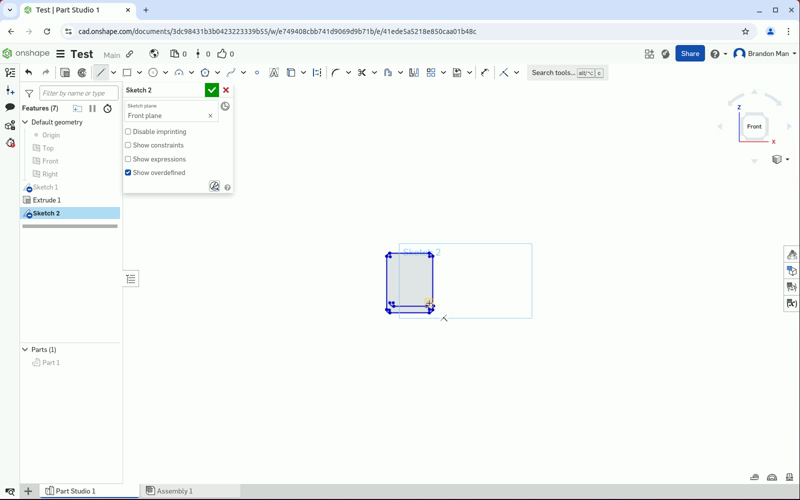
scroll(6)
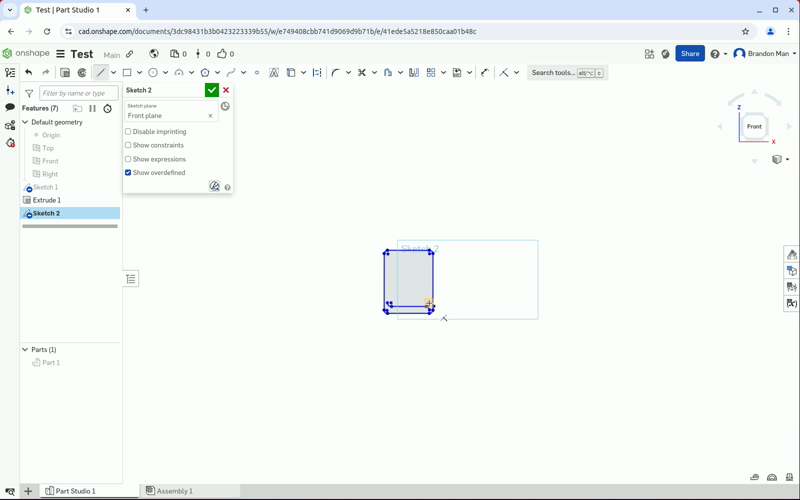
scroll(6)
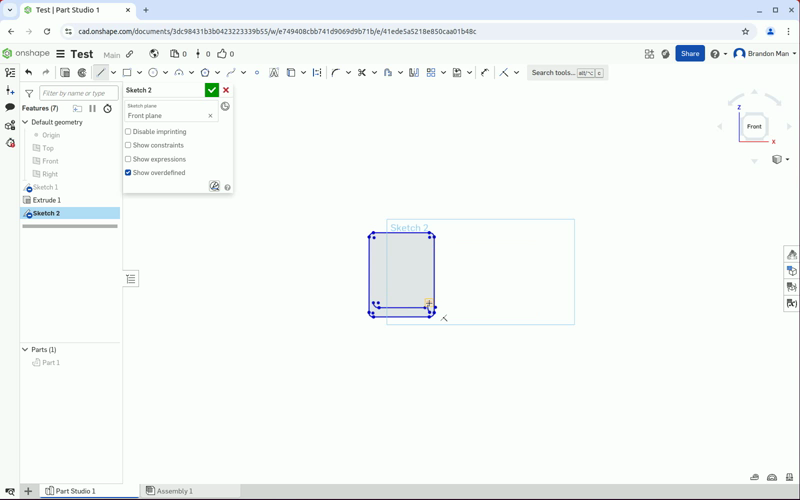
scroll(6)
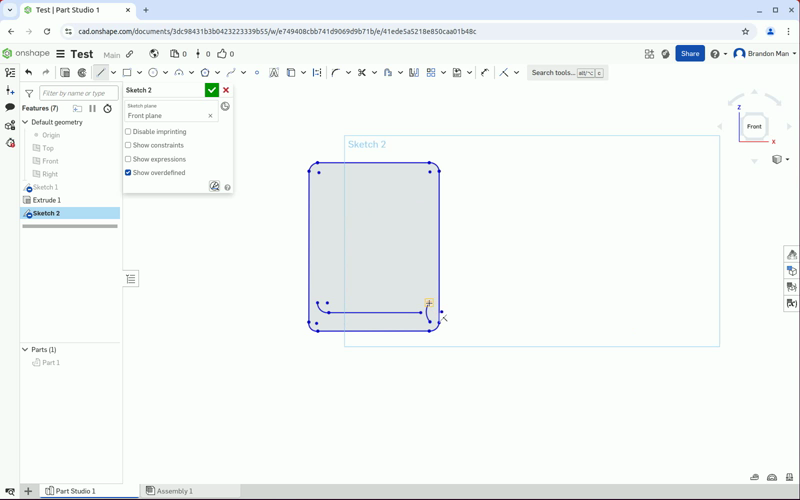
scroll(6)
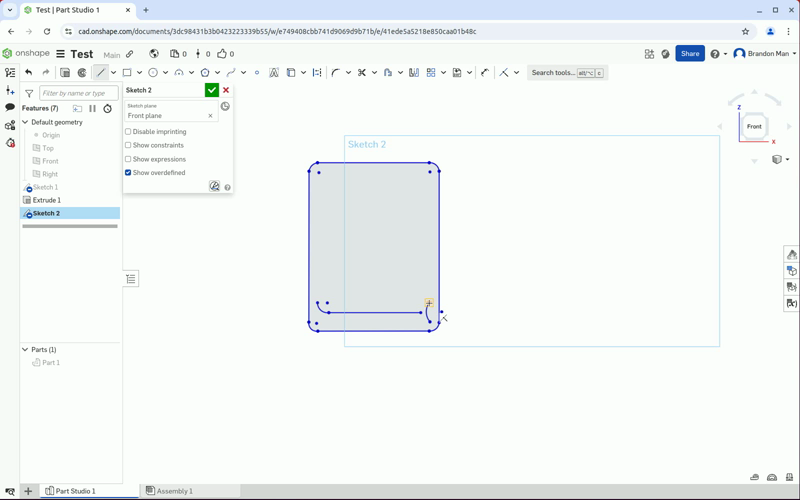
scroll(6)
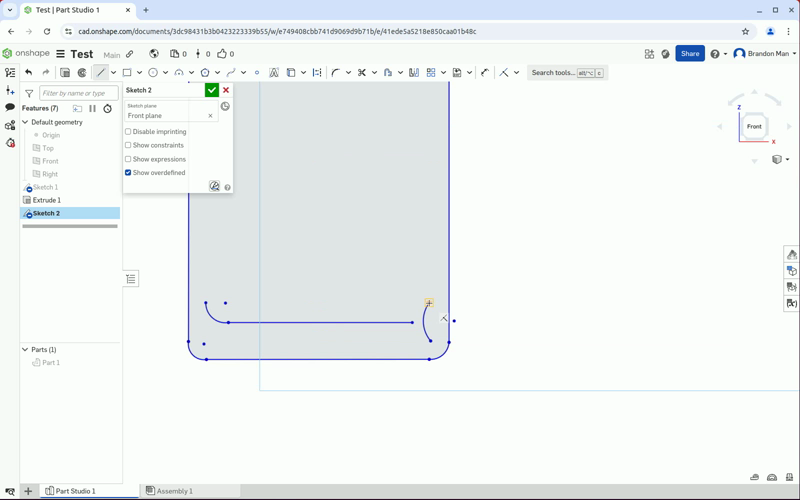
scroll(6)
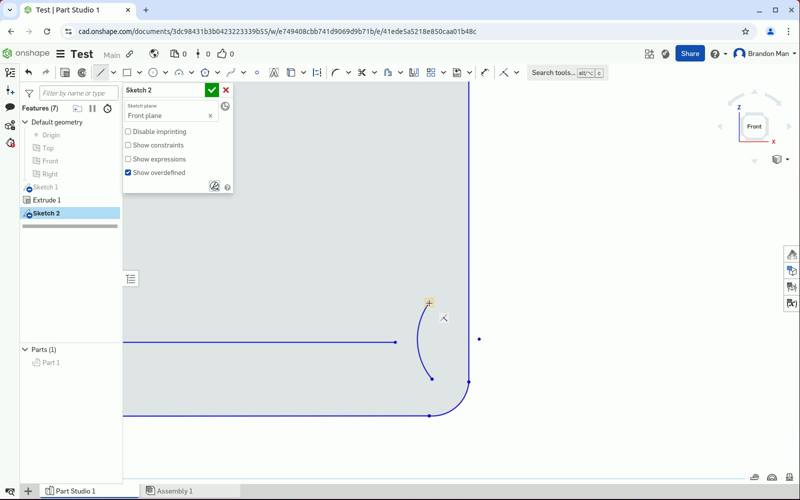
click(429, 302)
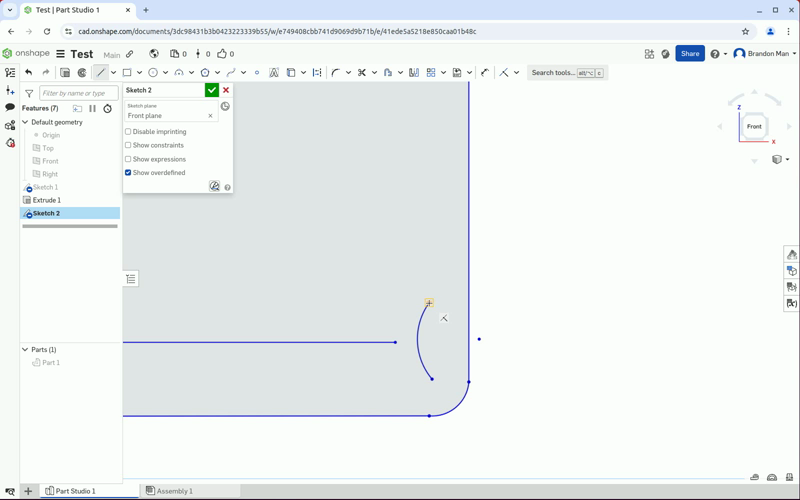
scroll(-6)
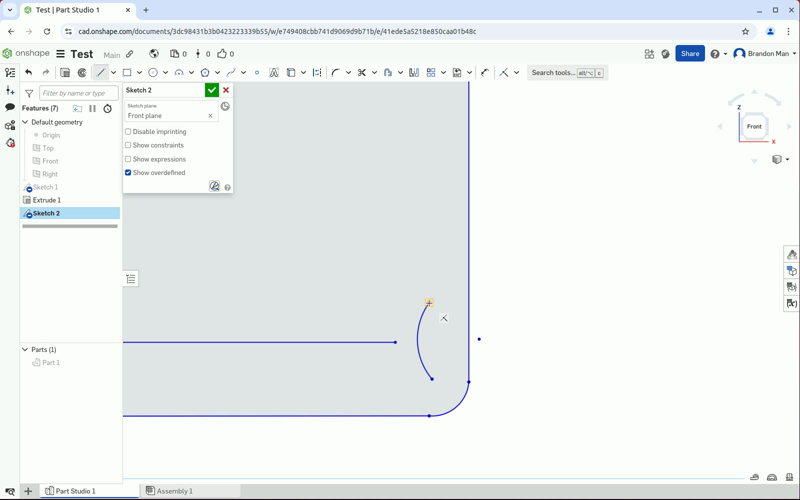
scroll(-6)
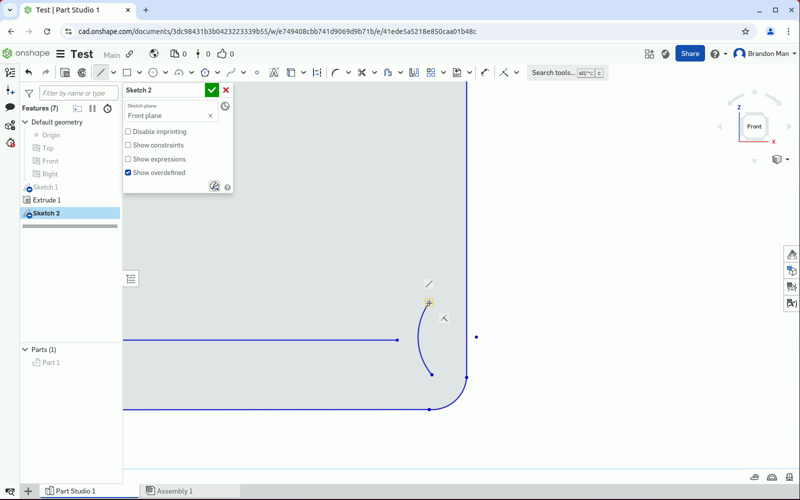
scroll(-6)
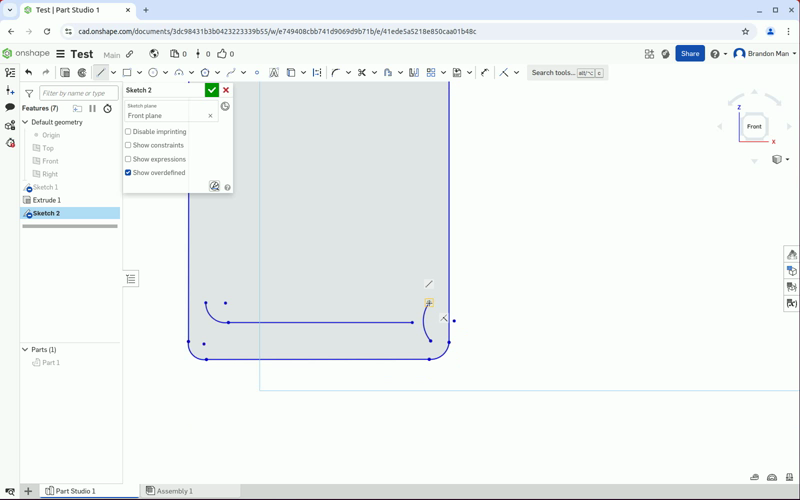
scroll(-6)
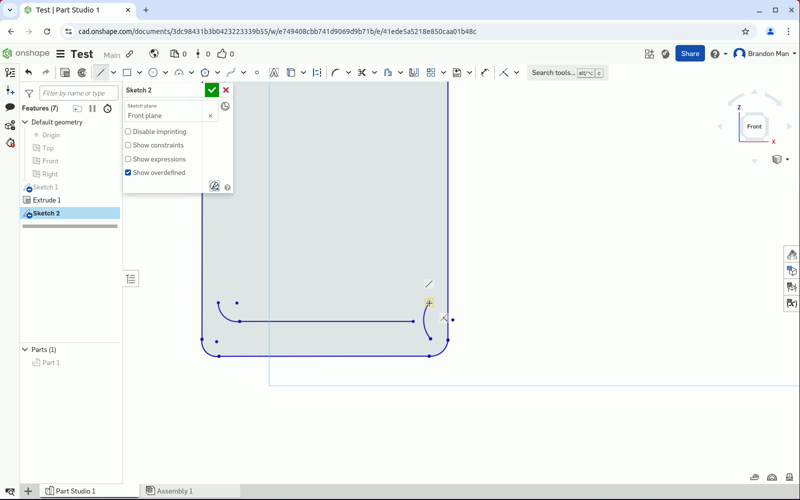
scroll(-6)
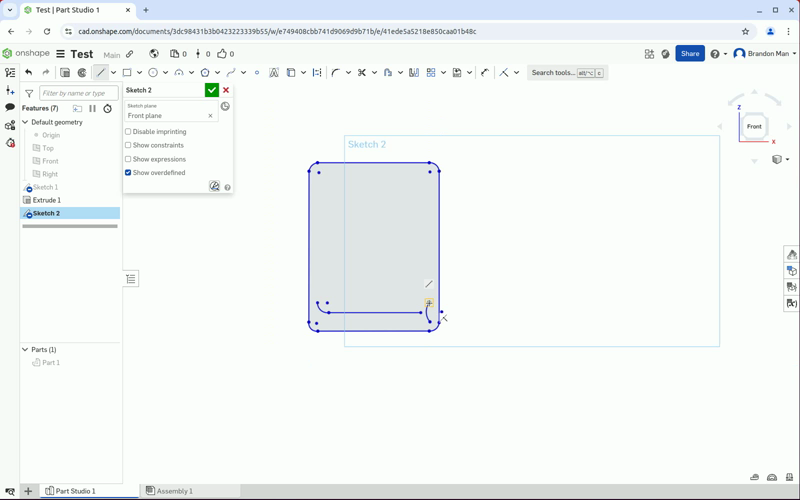
scroll(-6)
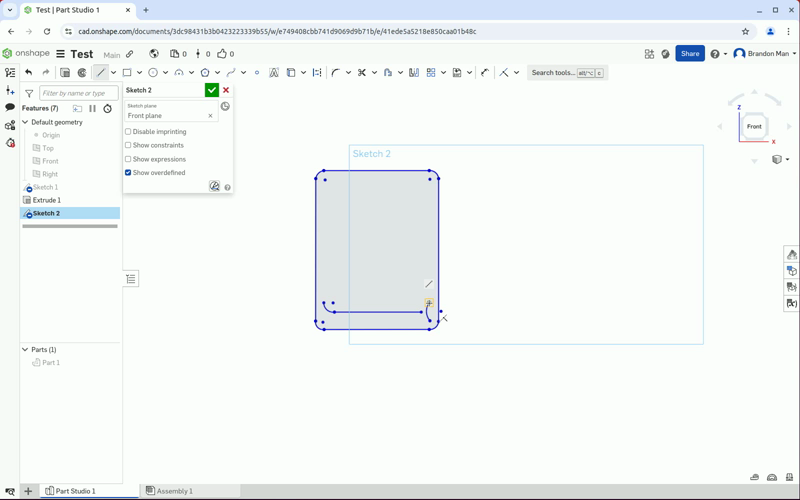
scroll(-6)
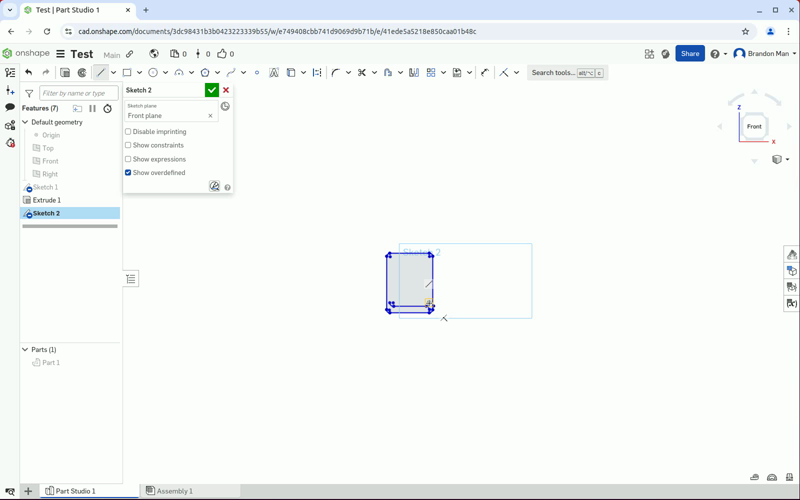
key_down(shift)
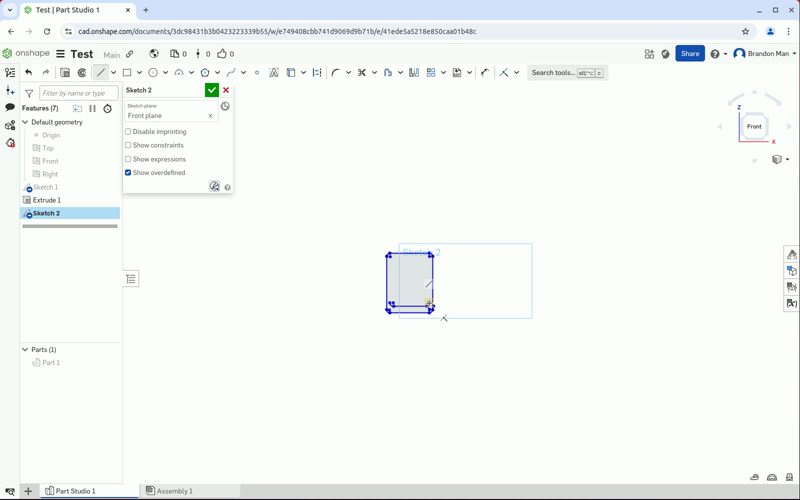
mouse_move(459, 302)
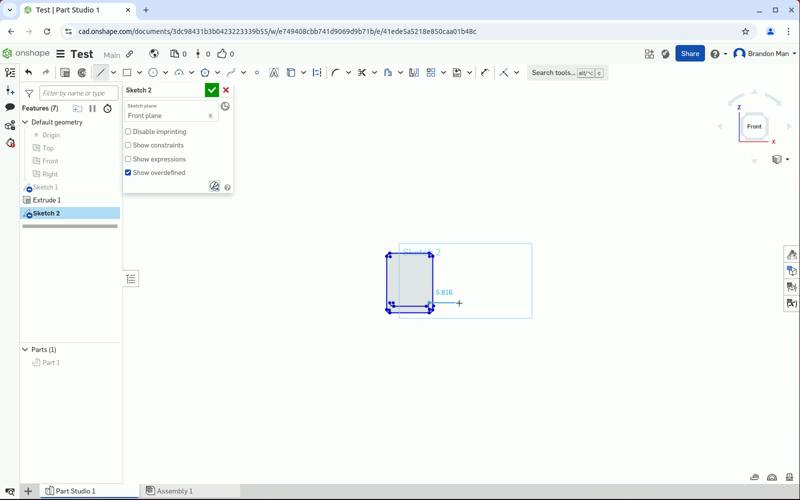
mouse_move(429, 263)
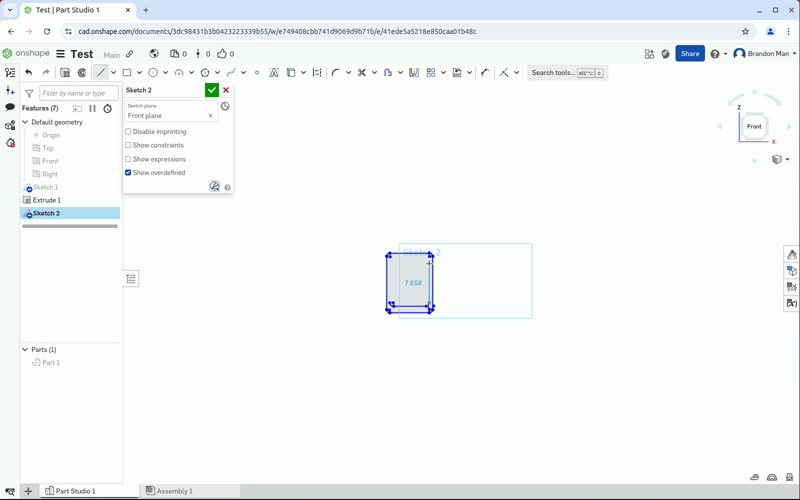
click(429, 263)
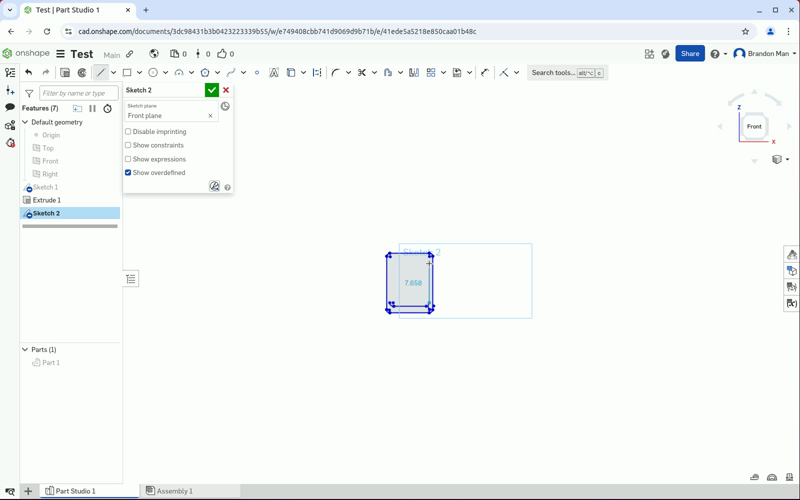
key_up(shift)
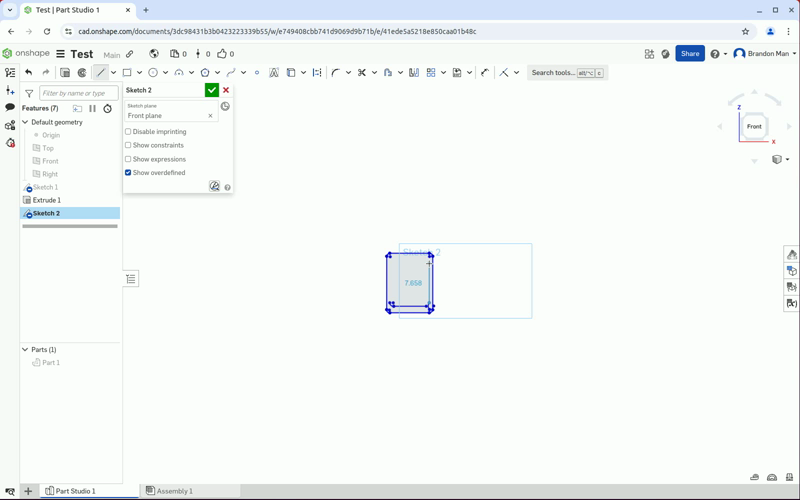
key(esc)
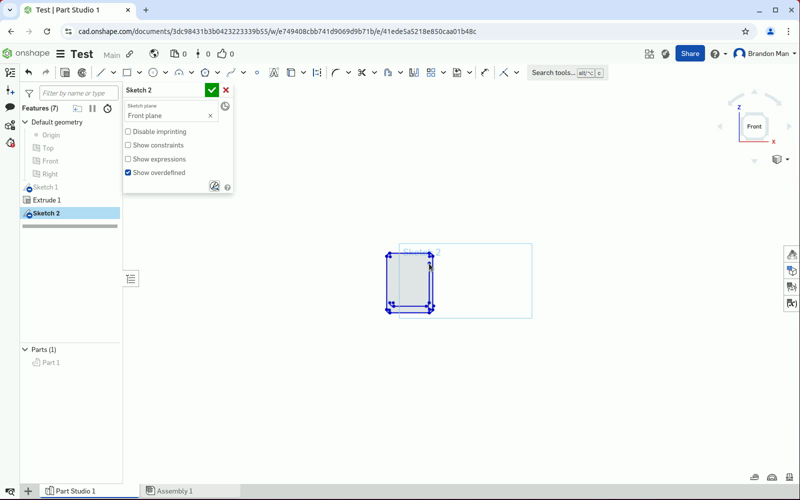
key(a)
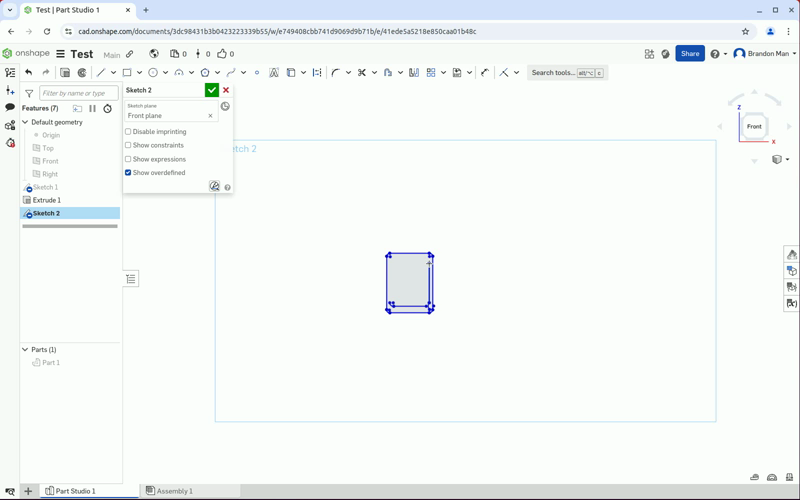
mouse_move(429, 263)
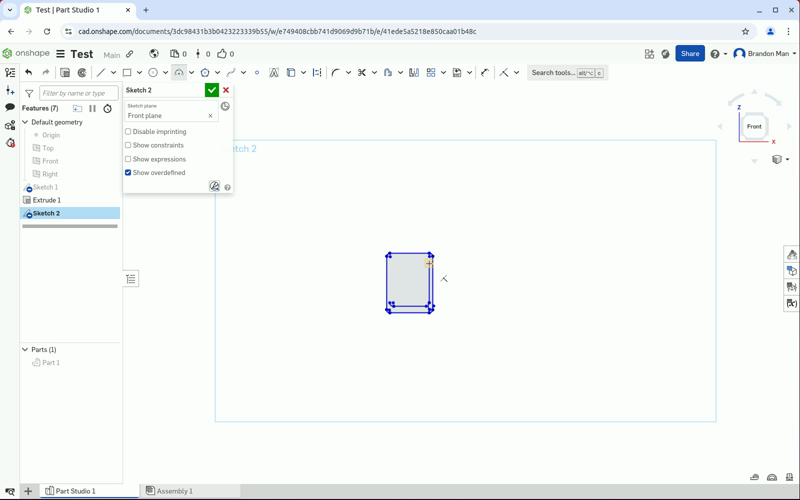
click(429, 263)
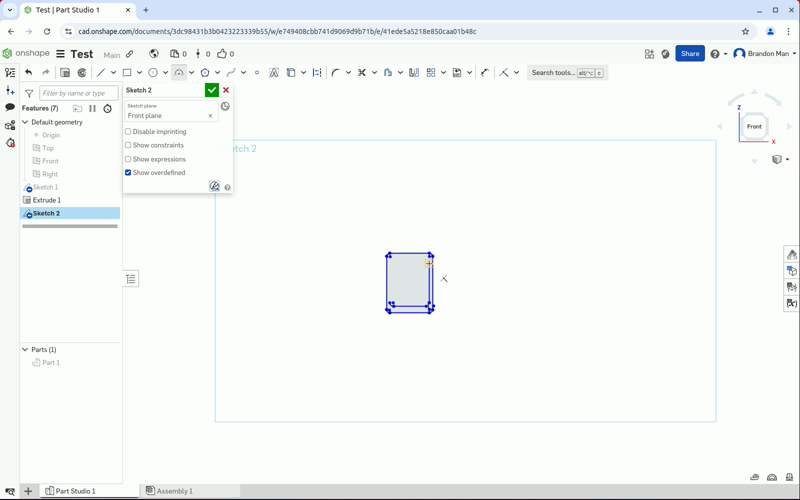
key_down(shift)
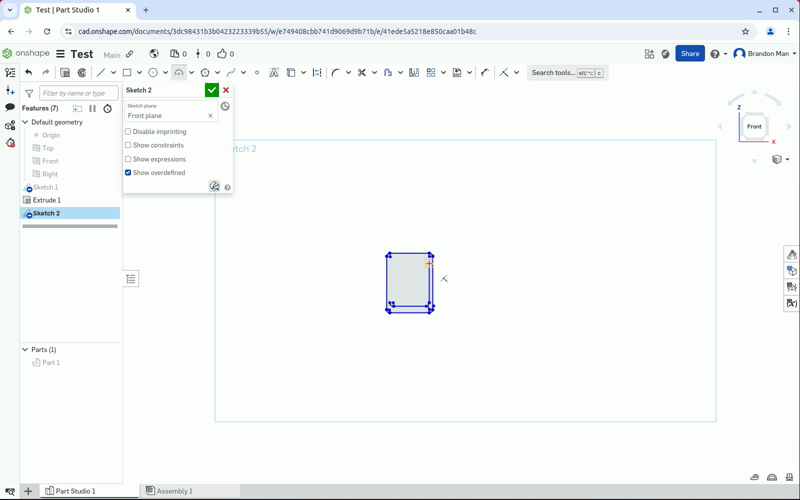
mouse_move(426, 260)
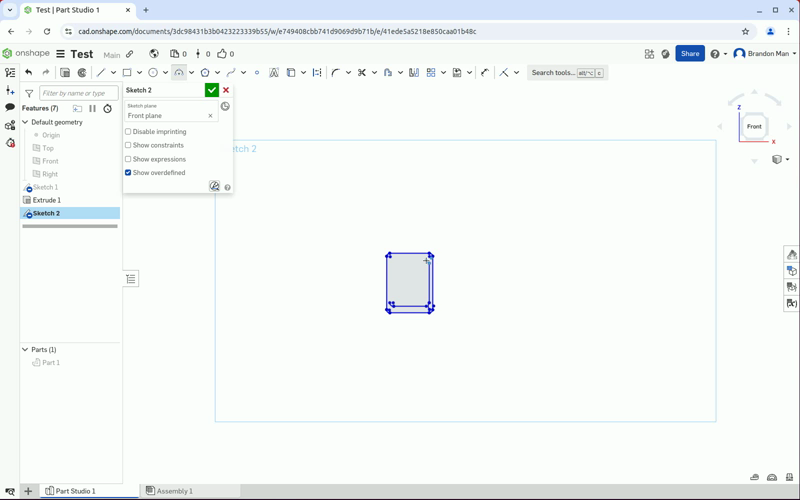
scroll(6)
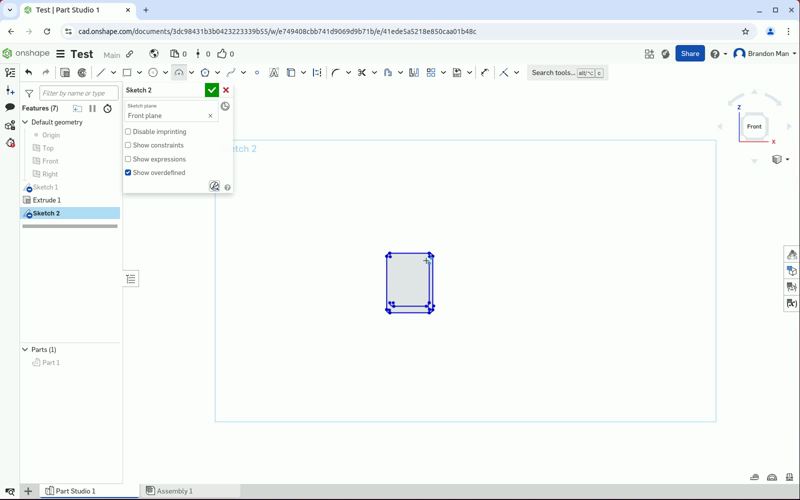
scroll(6)
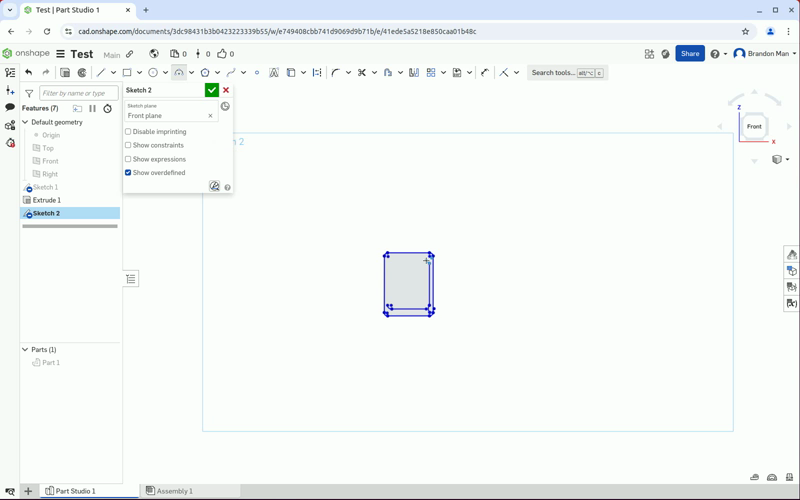
scroll(6)
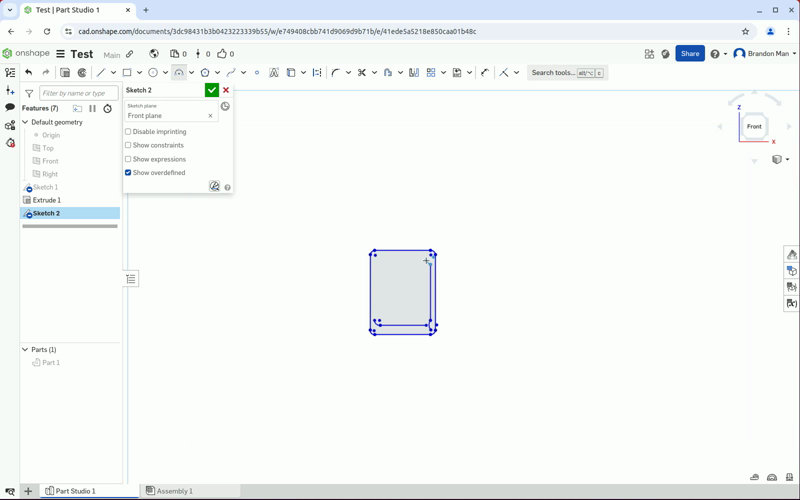
scroll(6)
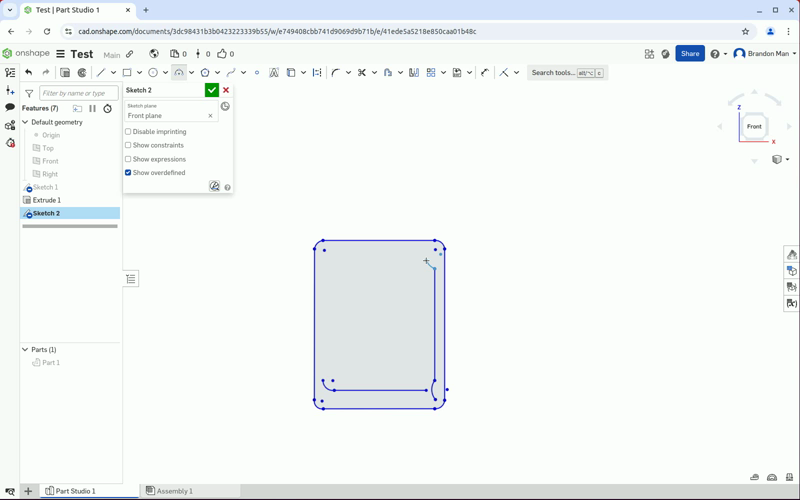
scroll(6)
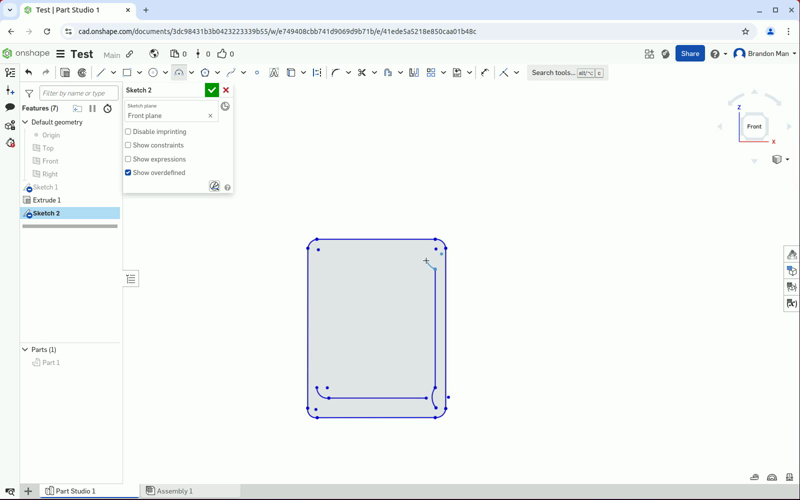
scroll(6)
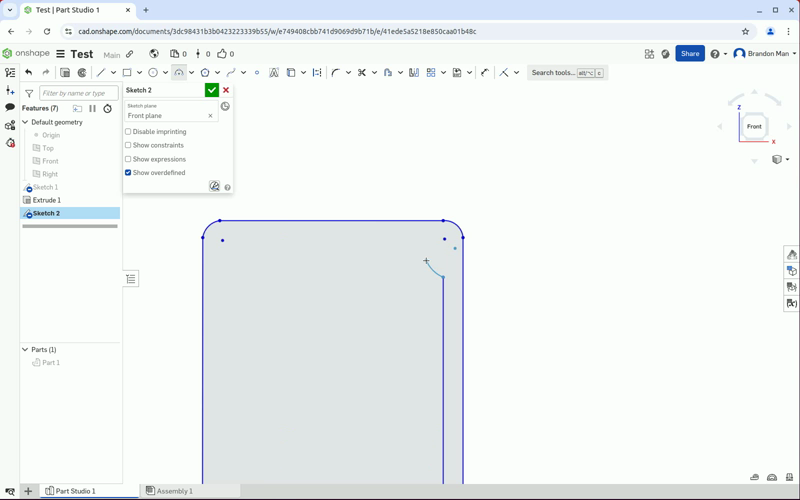
scroll(6)
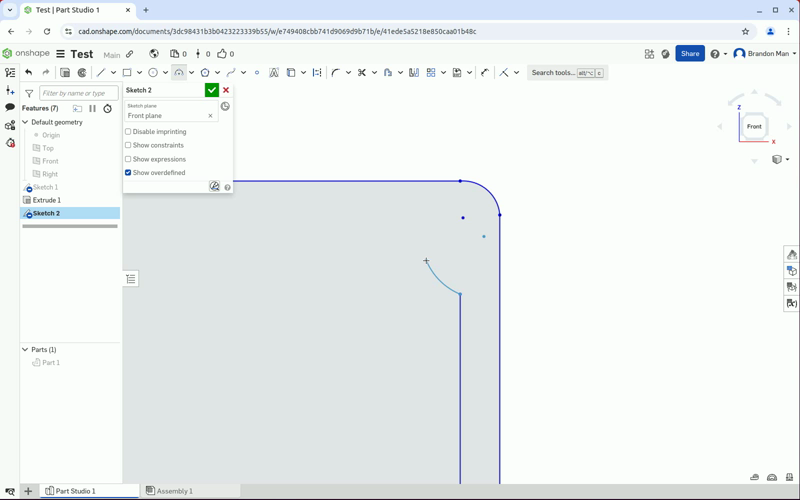
click(426, 260)
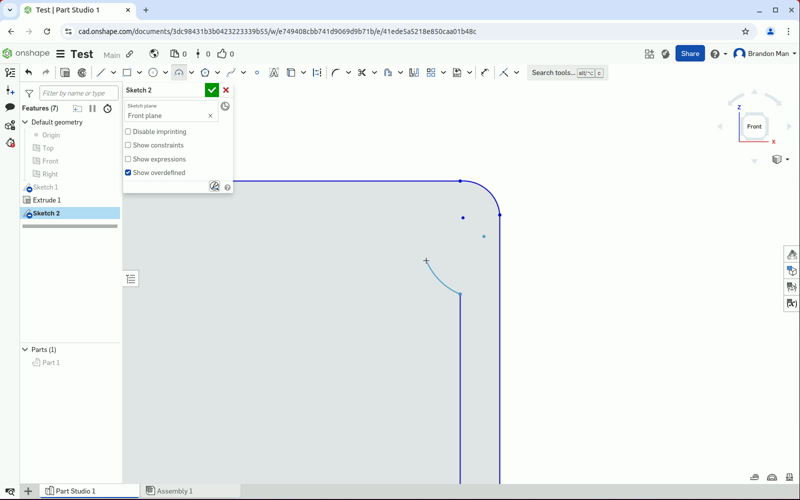
scroll(-6)
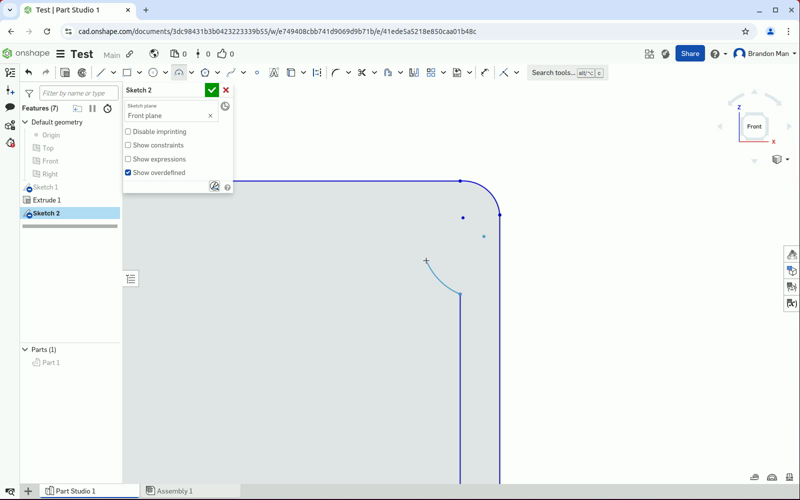
scroll(-6)
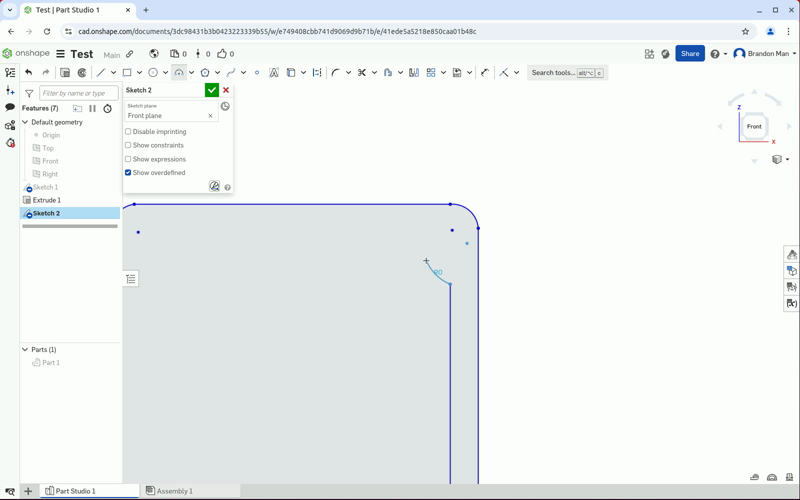
scroll(-6)
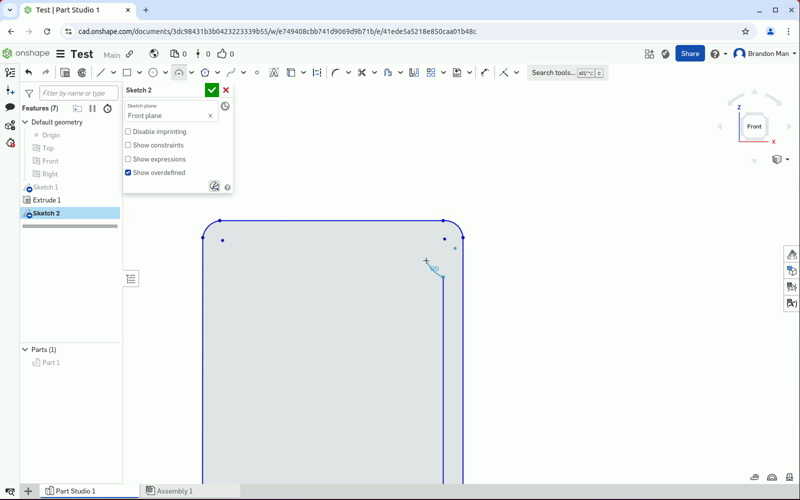
scroll(-6)
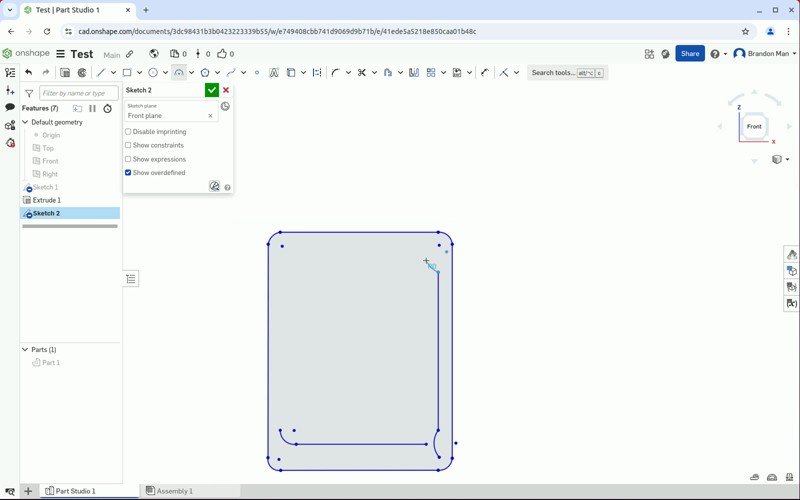
scroll(-6)
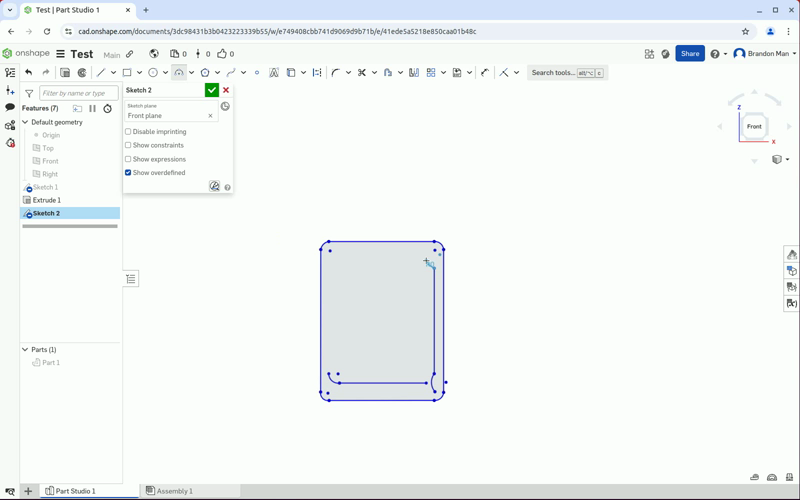
scroll(-6)
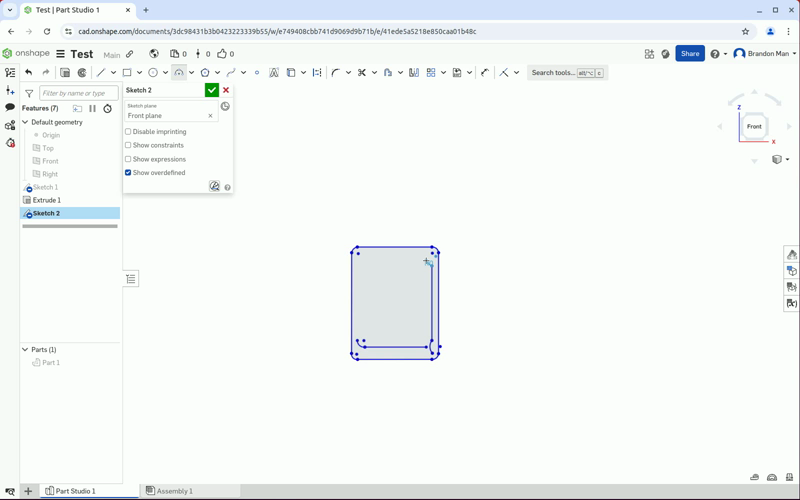
scroll(-6)
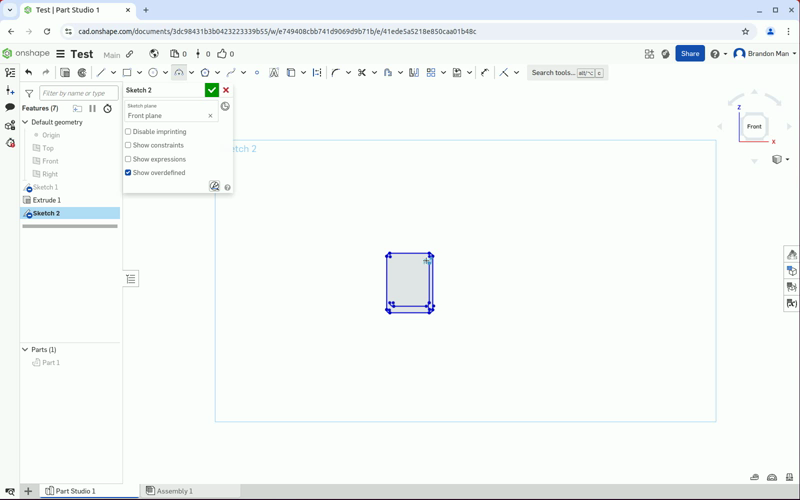
mouse_move(428, 261)
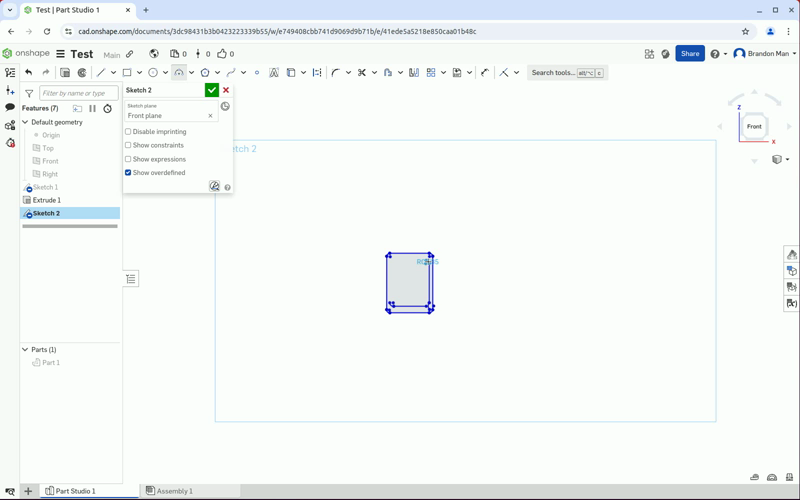
scroll(6)
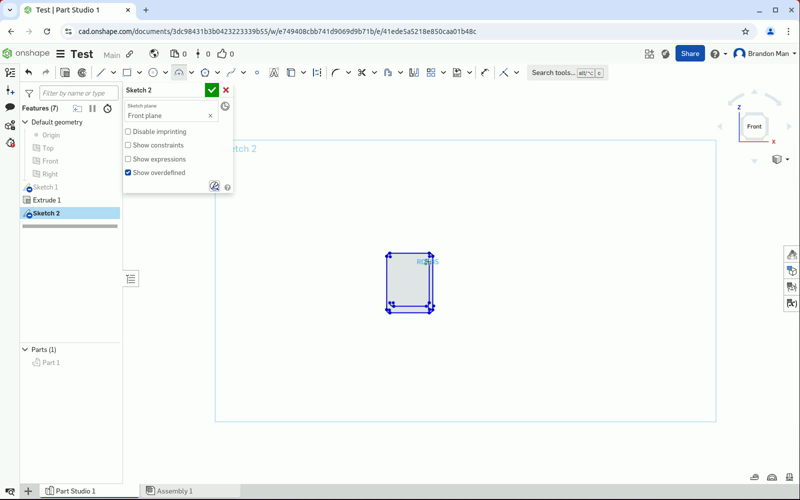
scroll(6)
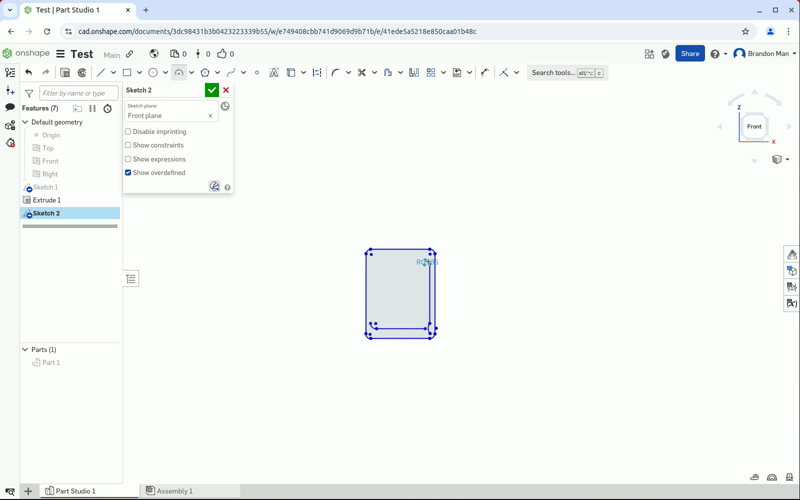
scroll(6)
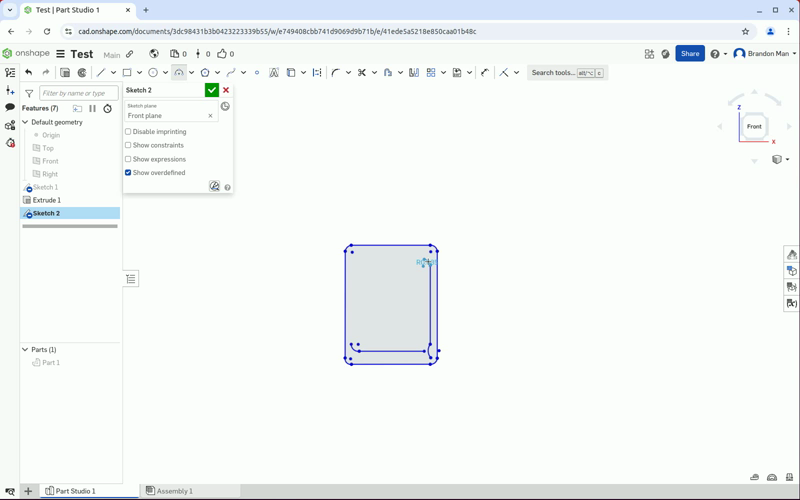
scroll(6)
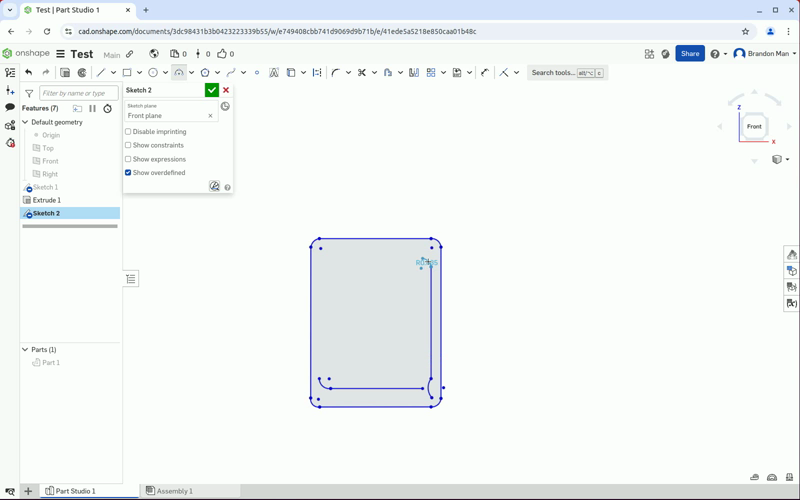
scroll(6)
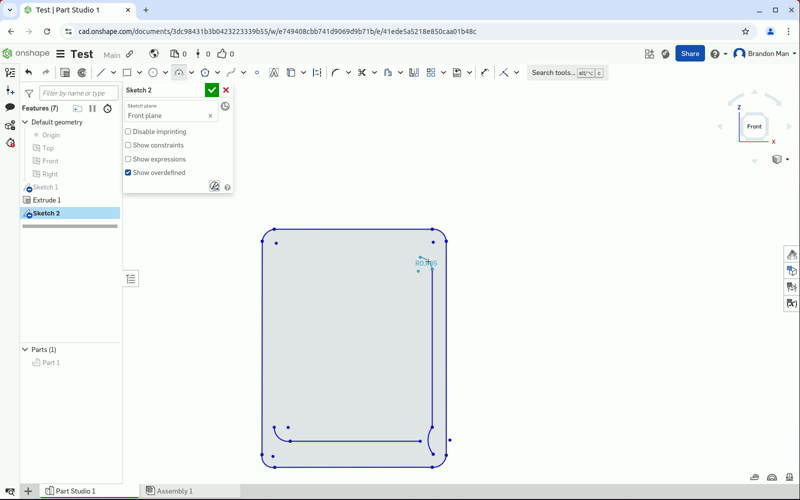
scroll(6)
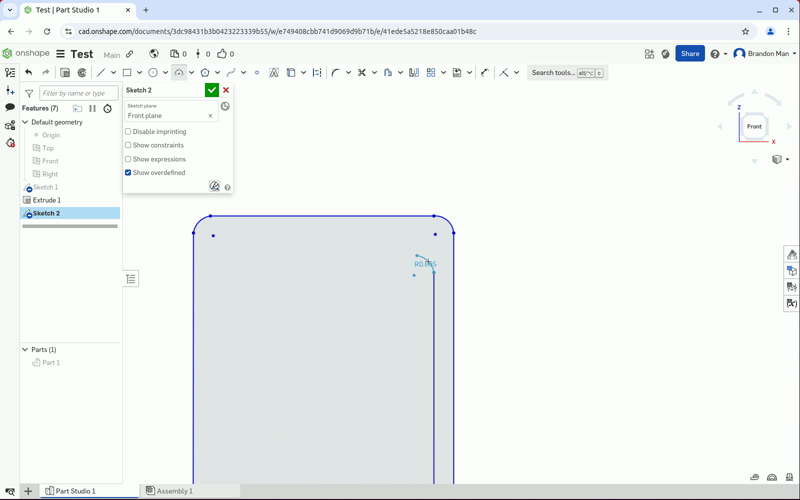
scroll(6)
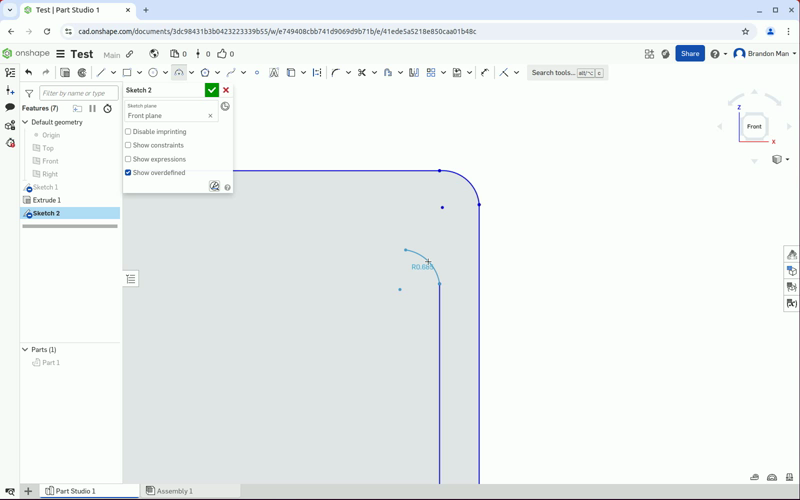
click(428, 261)
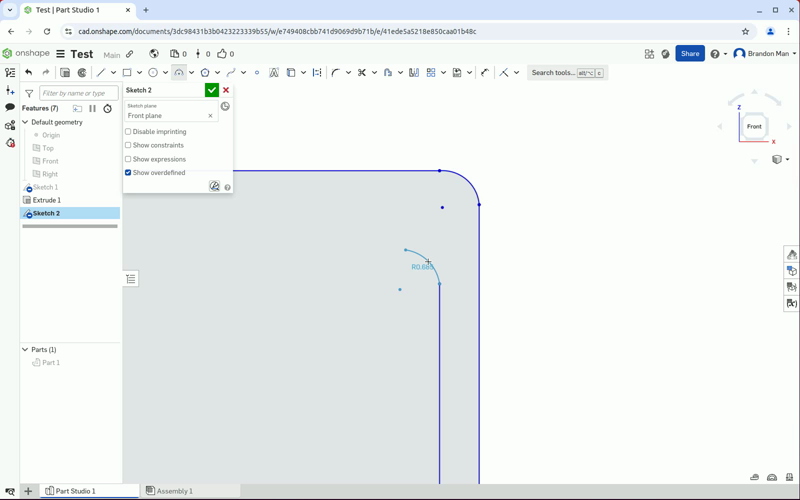
scroll(-6)
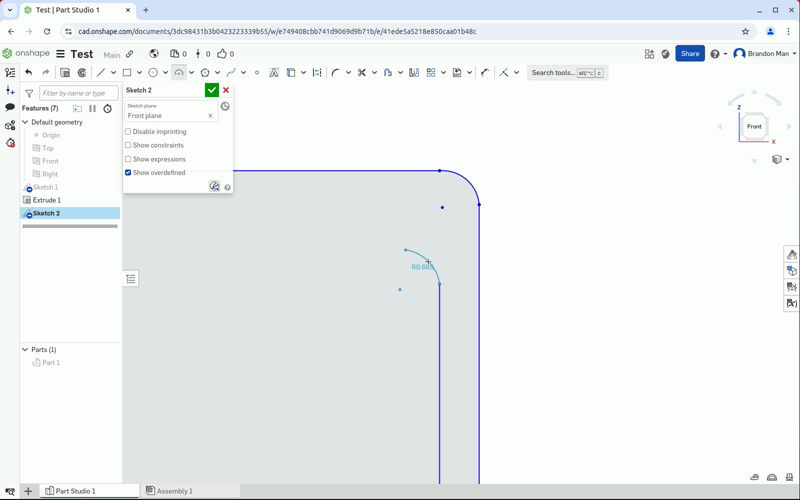
scroll(-6)
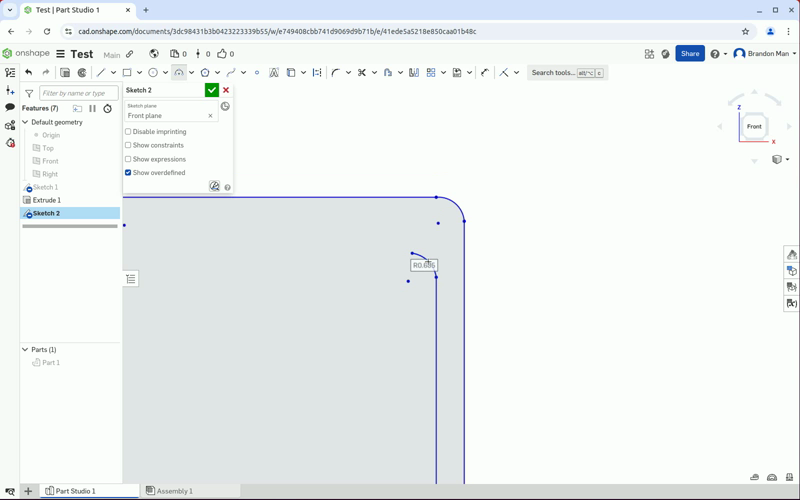
scroll(-6)
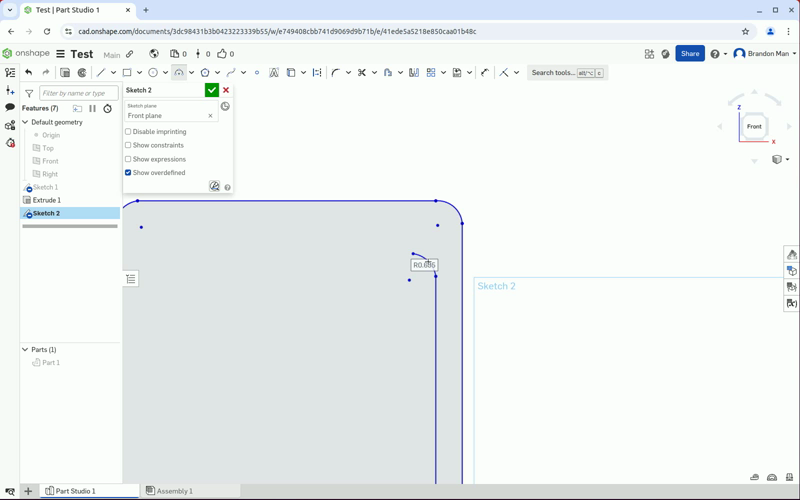
scroll(-6)
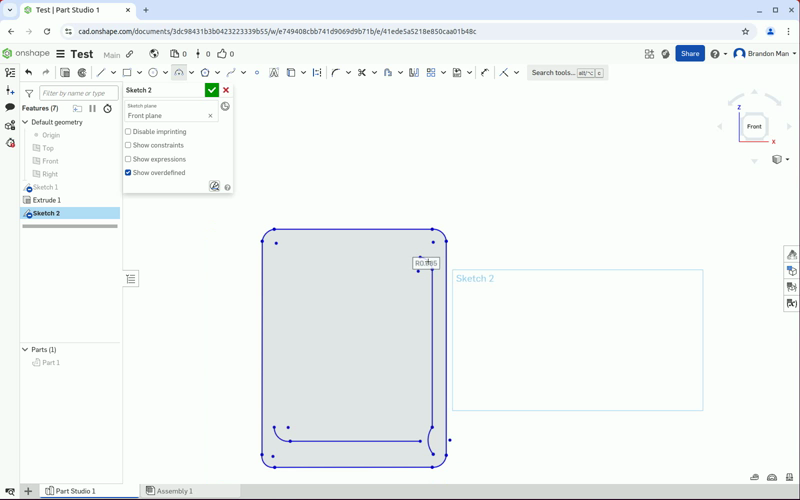
scroll(-6)
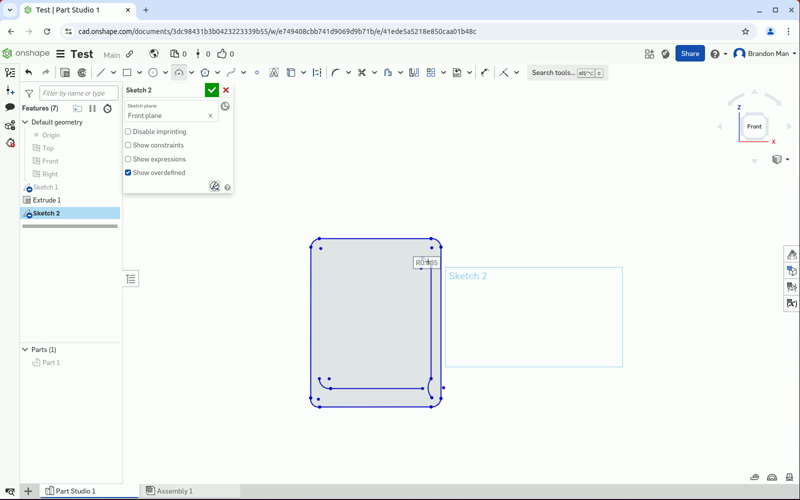
scroll(-6)
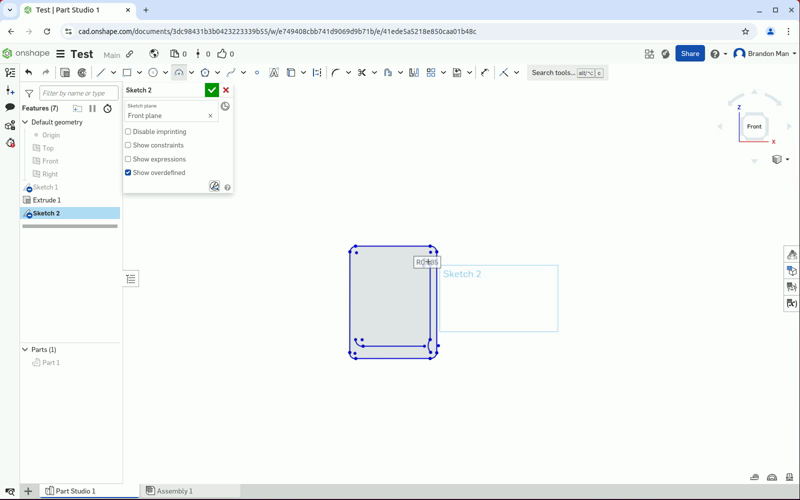
scroll(-6)
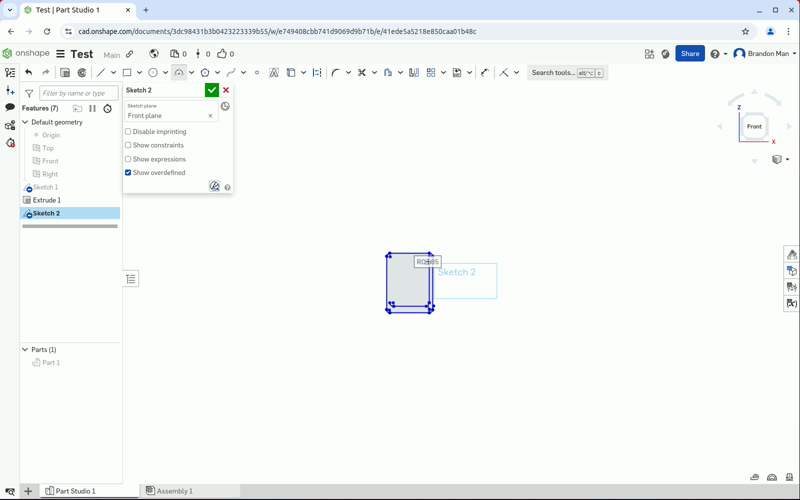
key_up(shift)
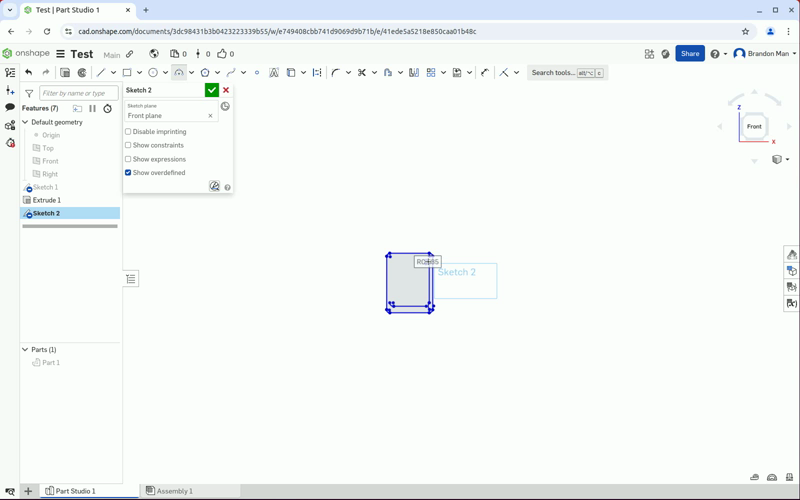
key(esc)
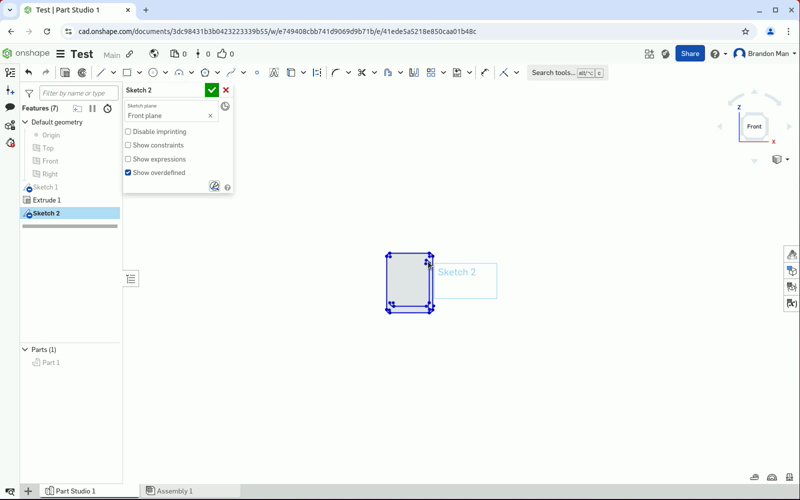
key(l)
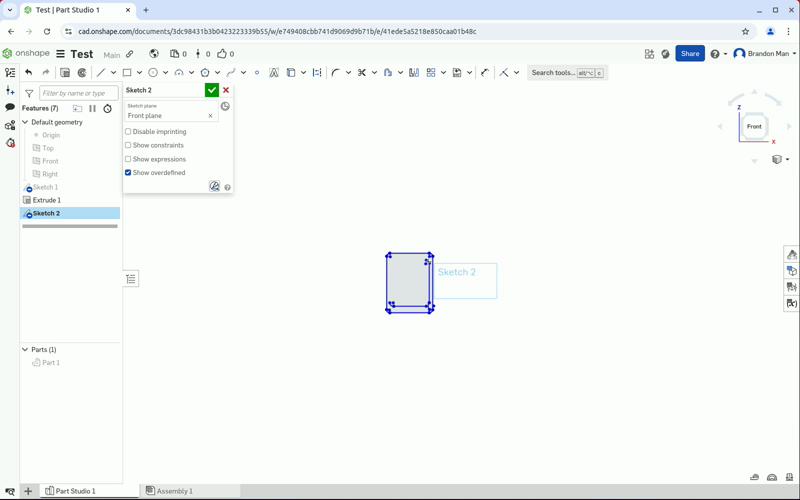
mouse_move(426, 260)
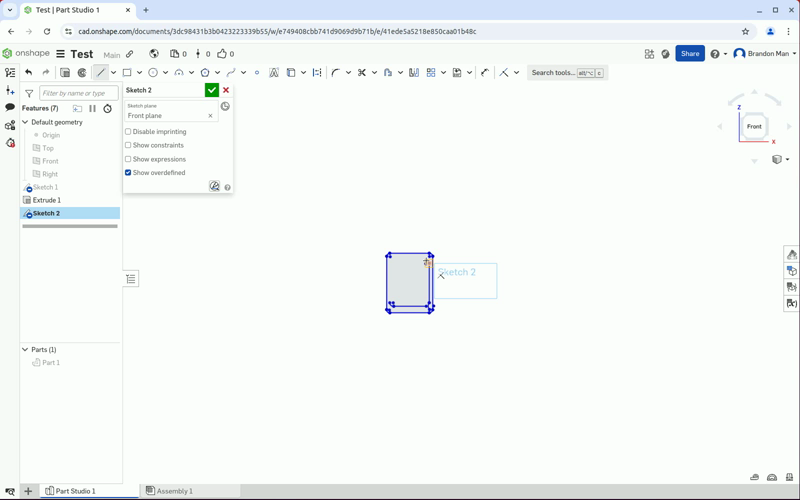
scroll(6)
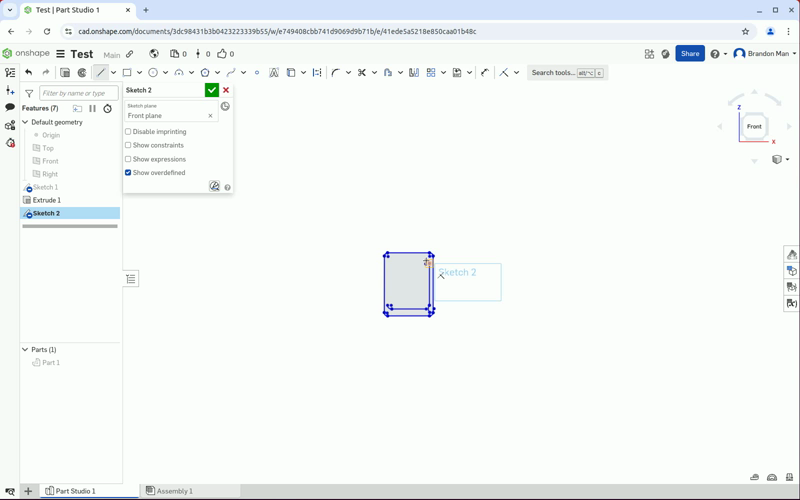
scroll(6)
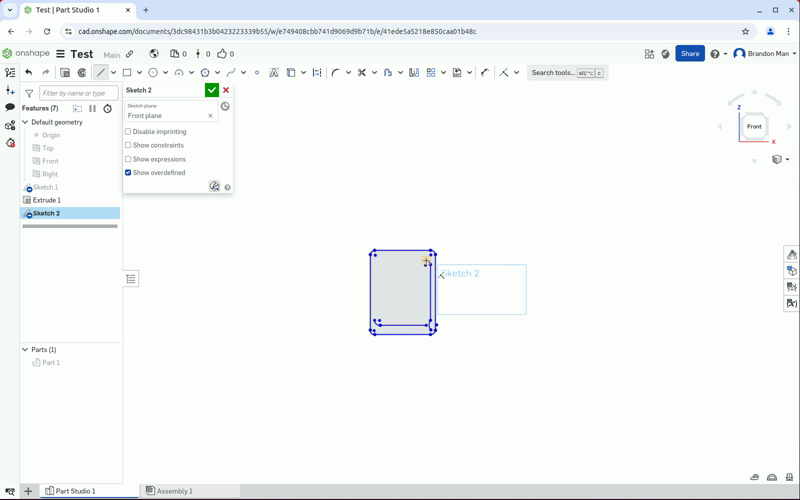
scroll(6)
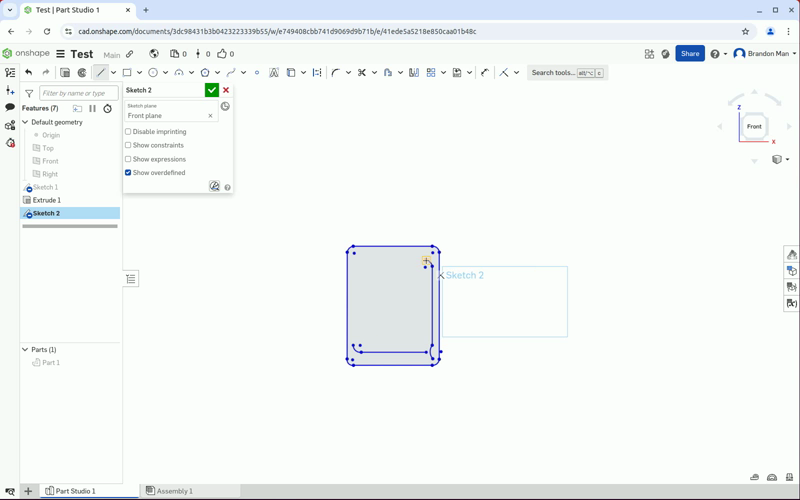
scroll(6)
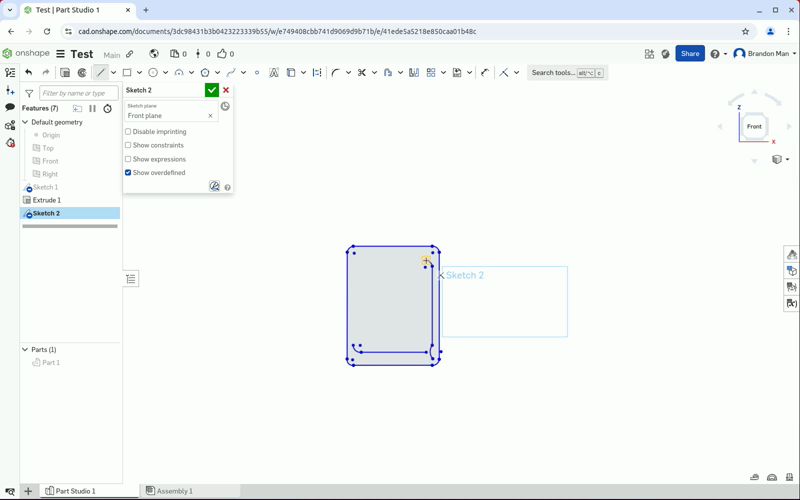
scroll(6)
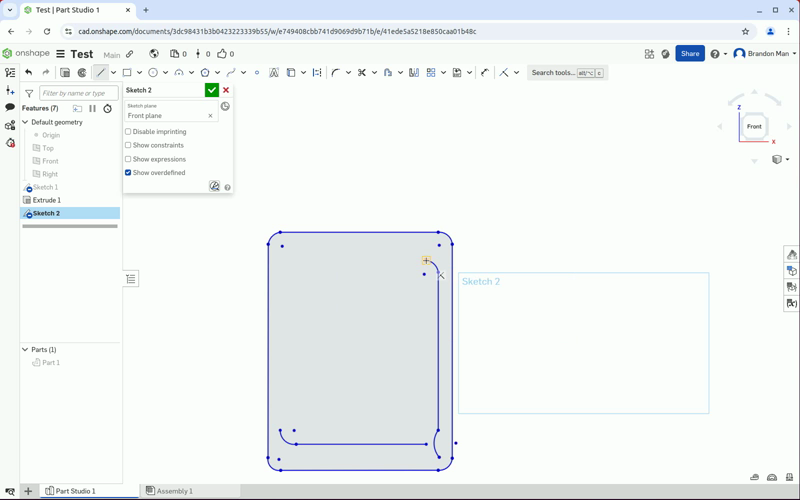
scroll(6)
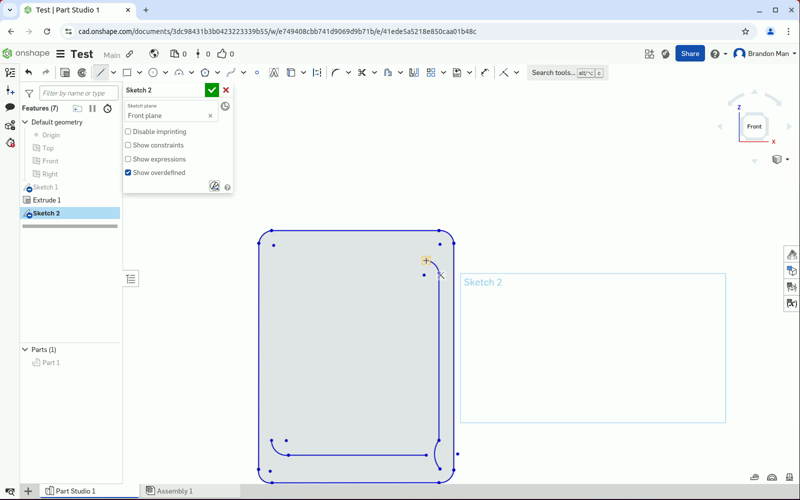
scroll(6)
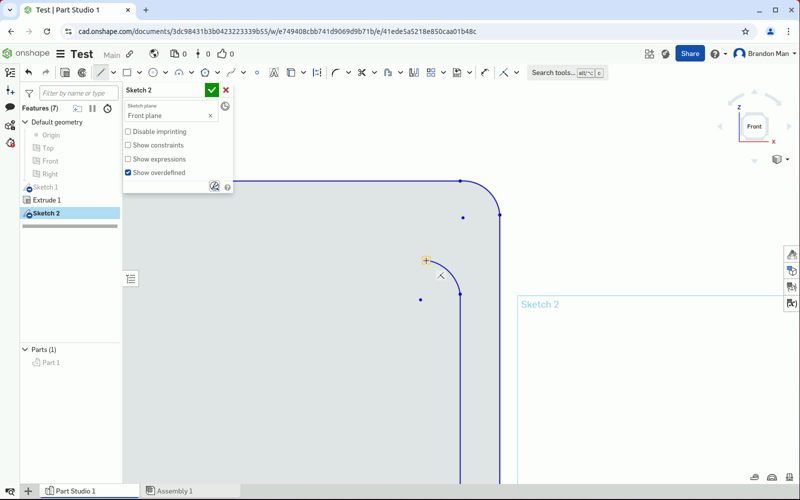
click(426, 260)
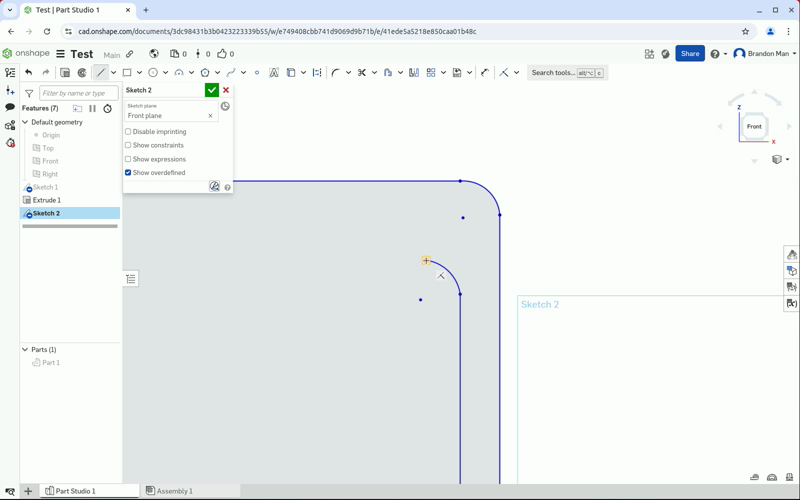
scroll(-6)
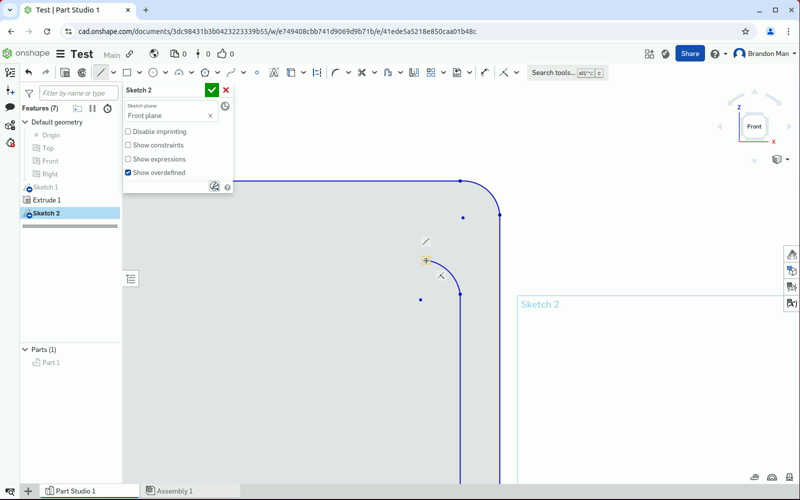
scroll(-6)
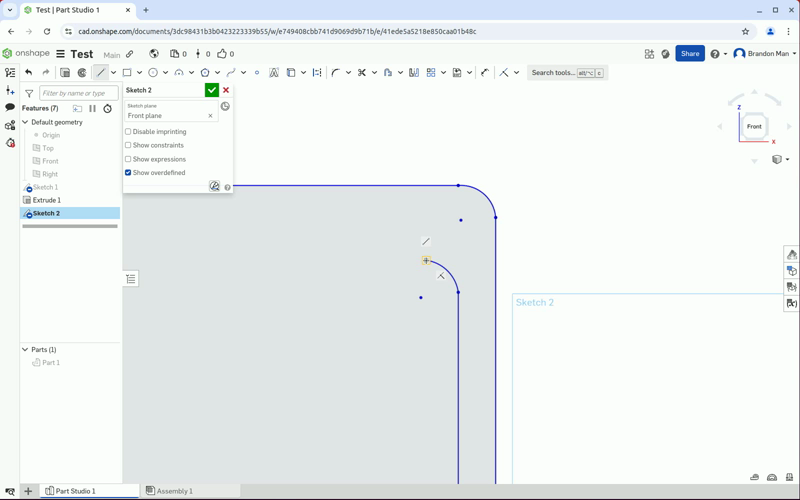
scroll(-6)
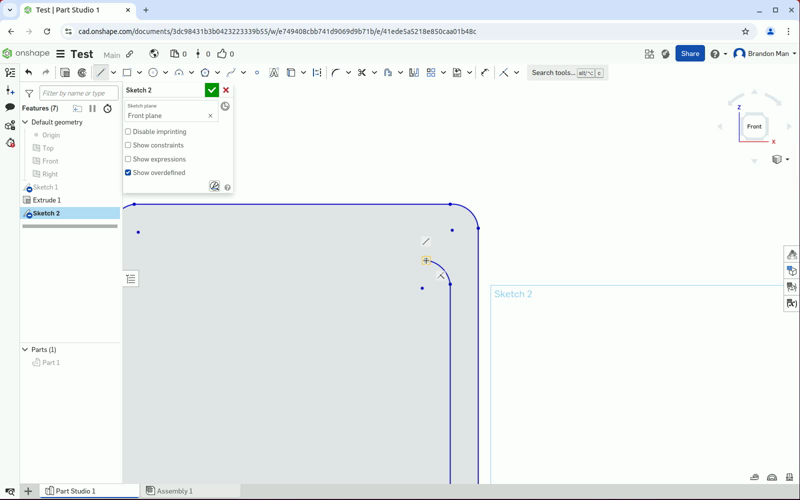
scroll(-6)
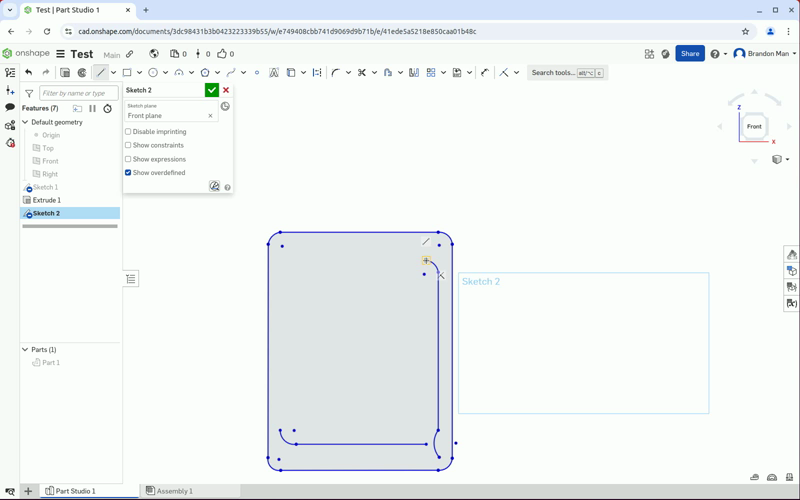
scroll(-6)
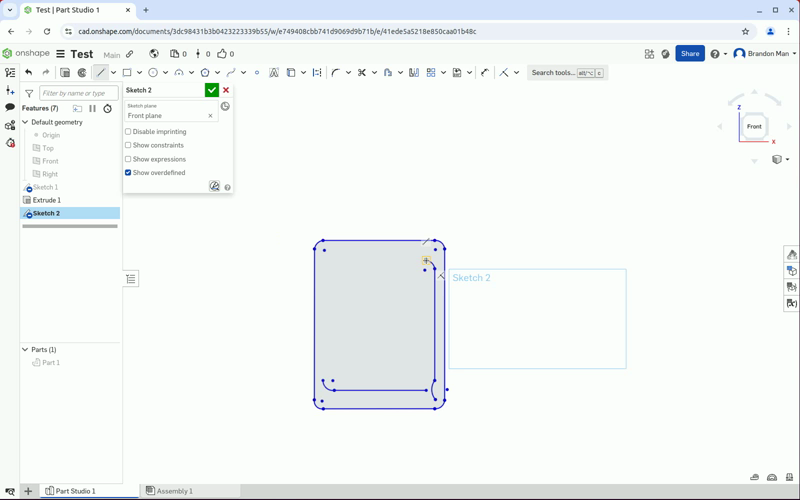
scroll(-6)
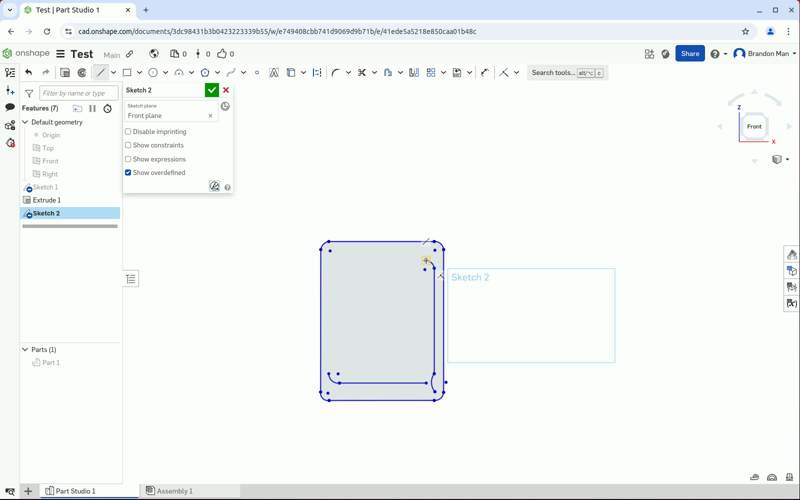
scroll(-6)
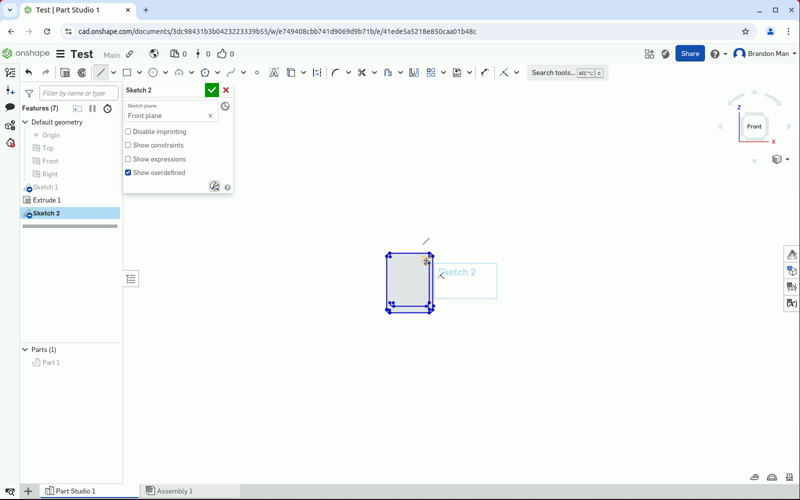
key_down(shift)
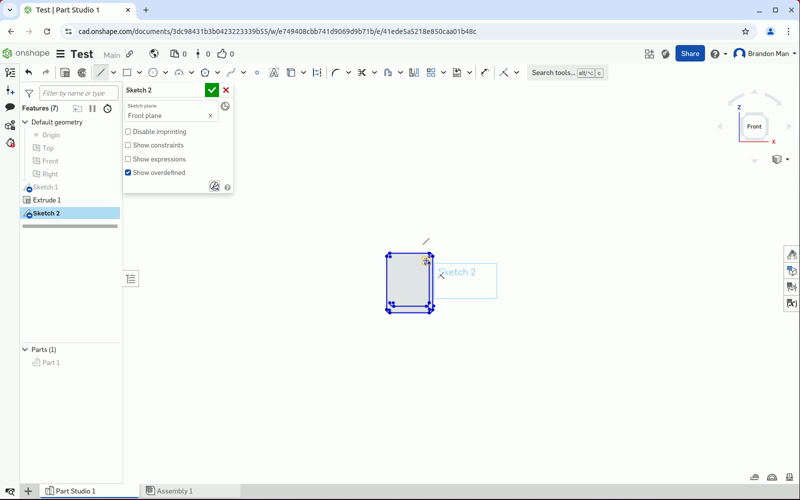
mouse_move(456, 260)
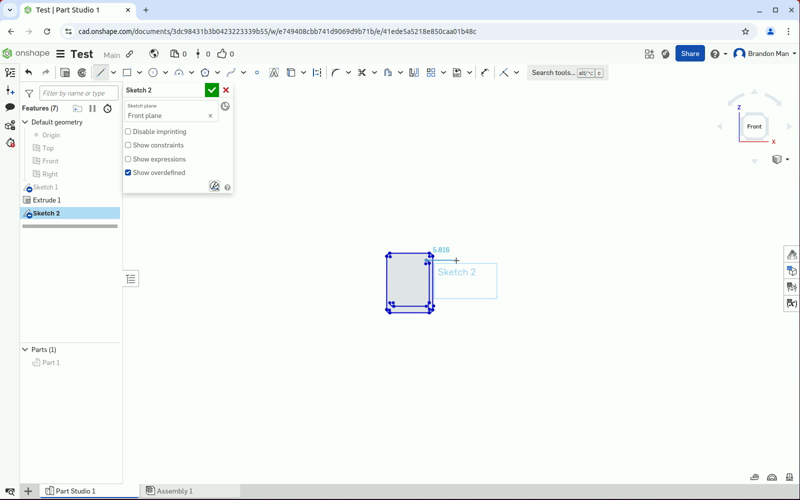
mouse_move(393, 260)
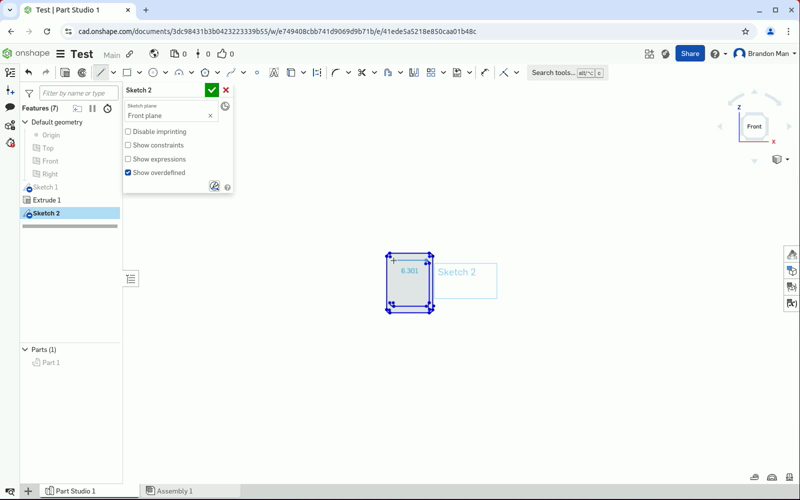
click(393, 260)
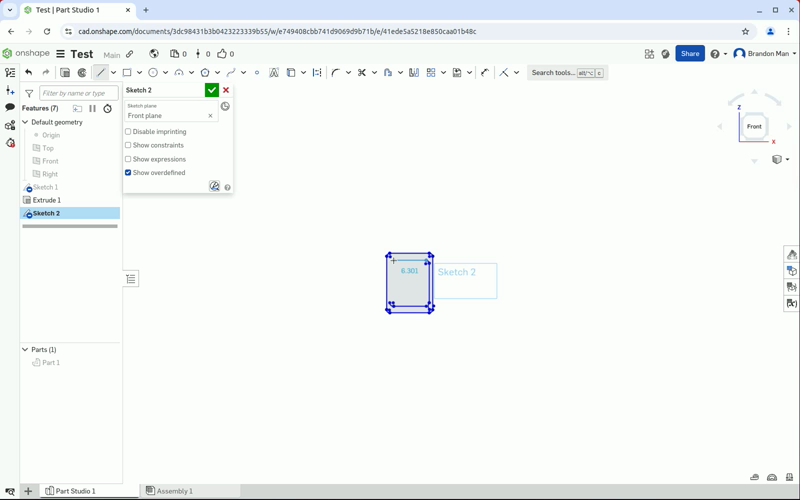
key_up(shift)
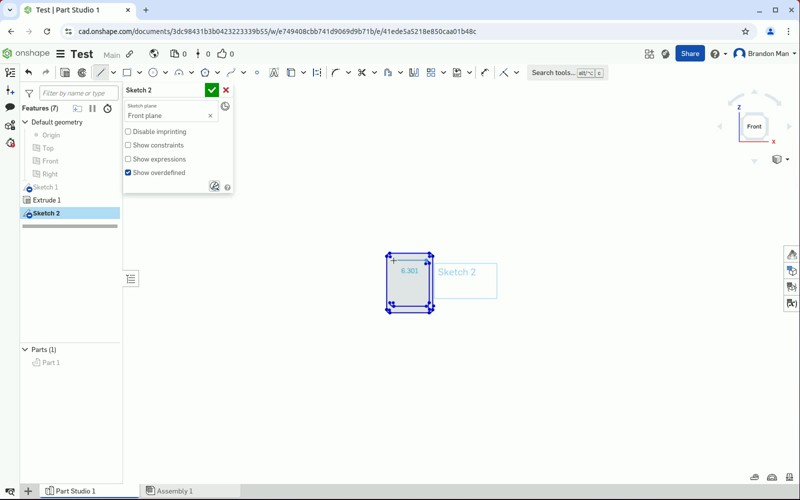
key(esc)
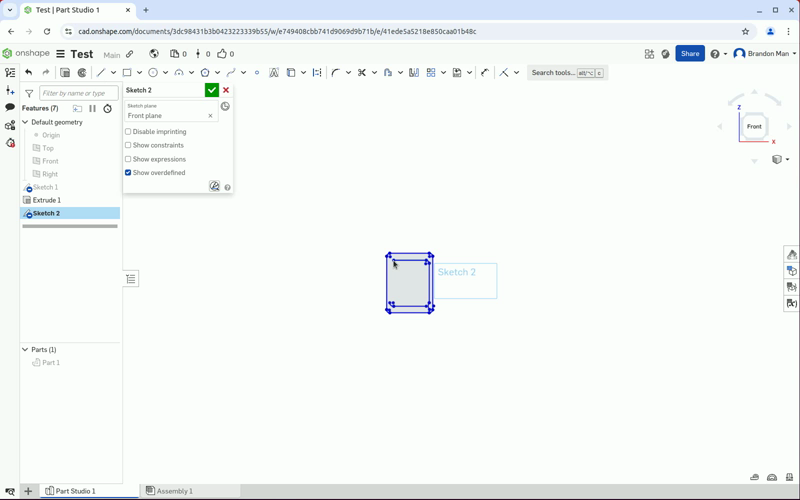
key(a)
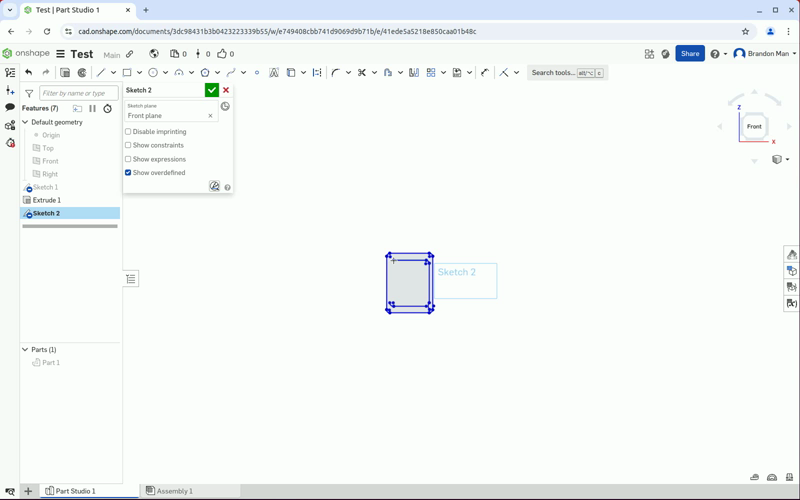
mouse_move(393, 260)
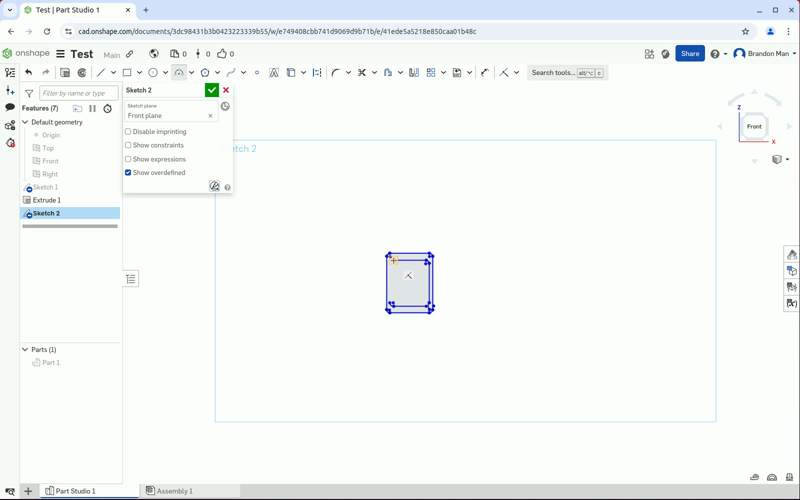
click(393, 260)
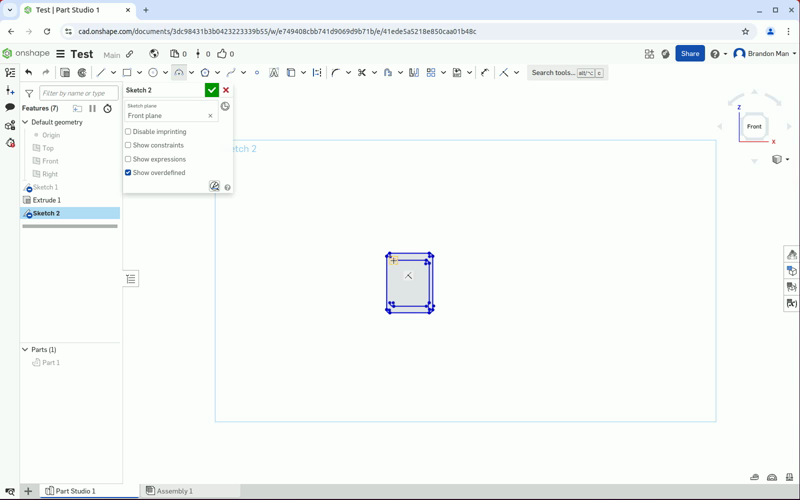
key_down(shift)
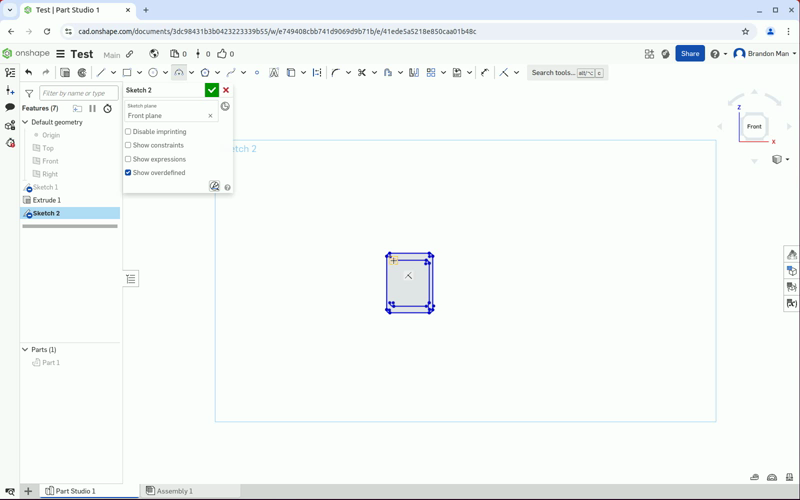
mouse_move(389, 263)
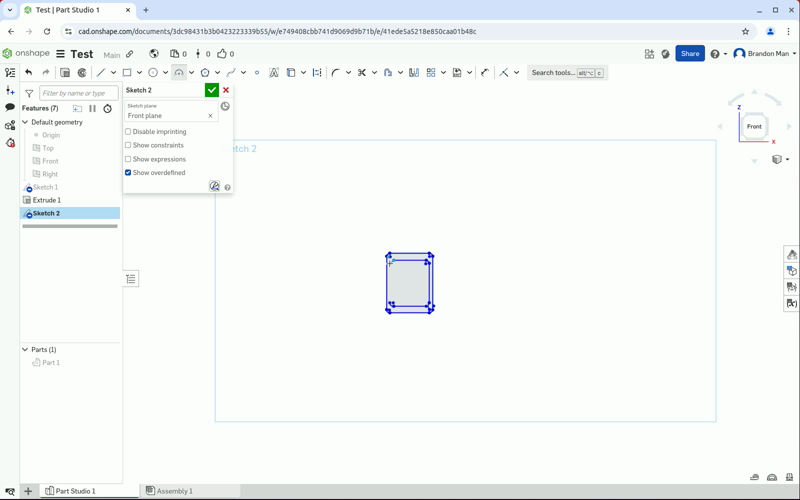
scroll(6)
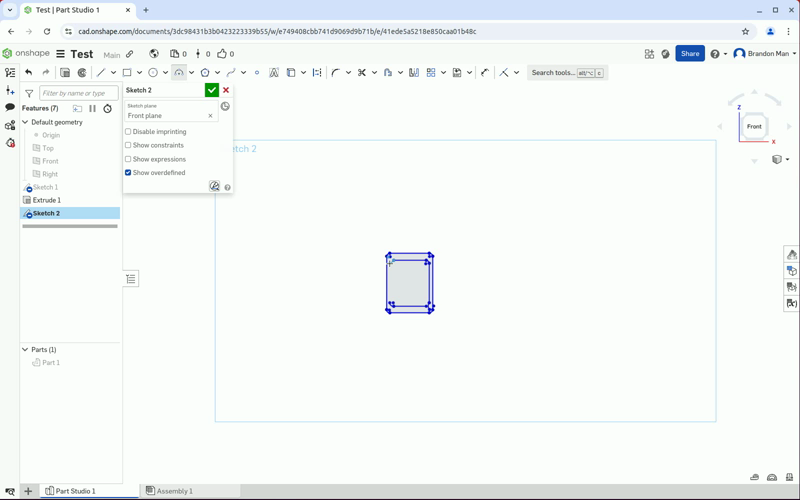
scroll(6)
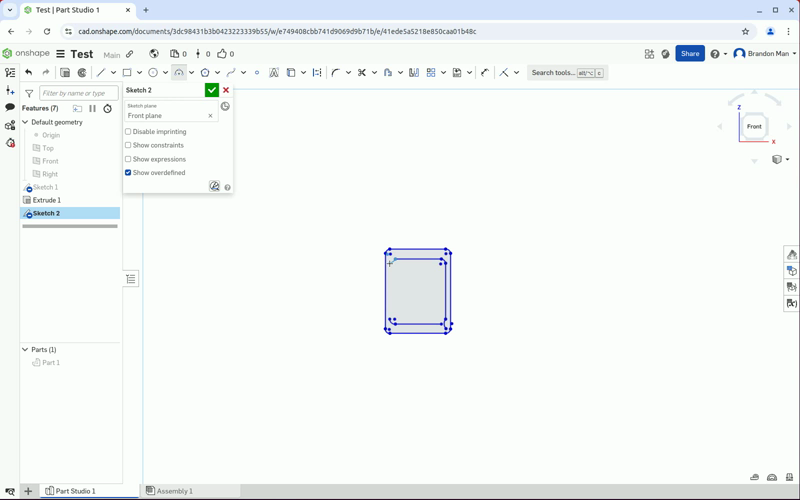
scroll(6)
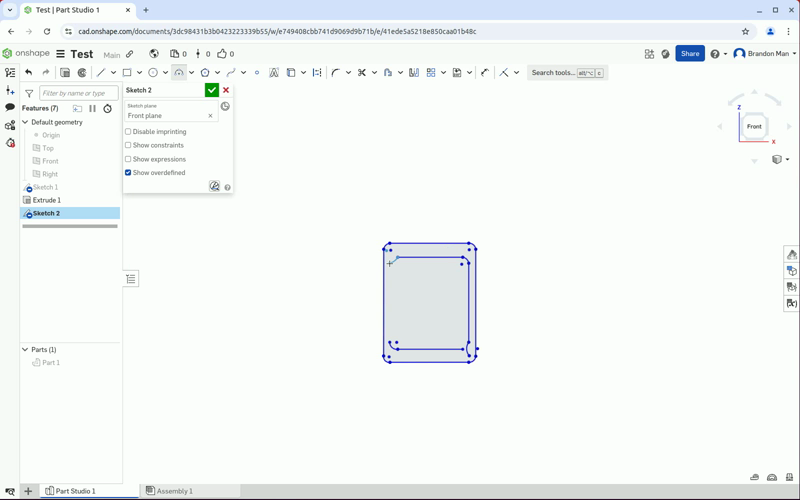
scroll(6)
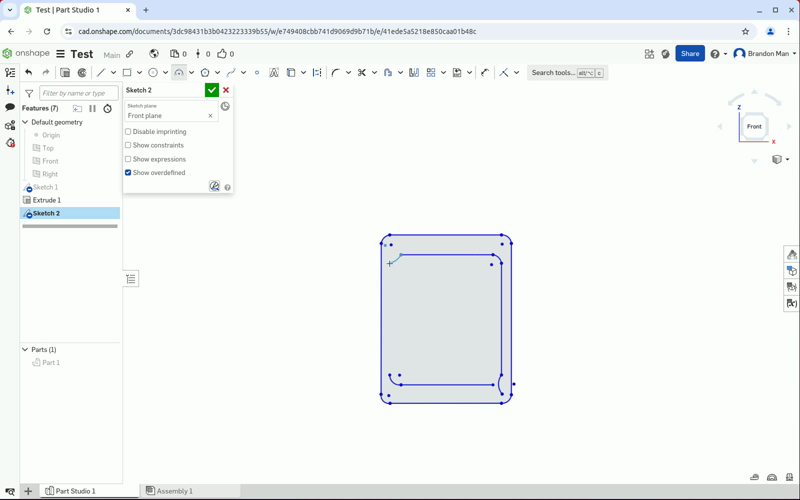
scroll(6)
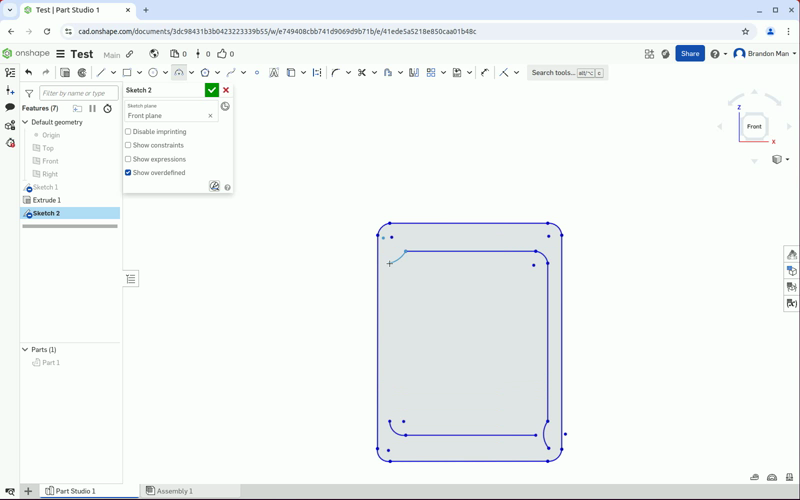
scroll(6)
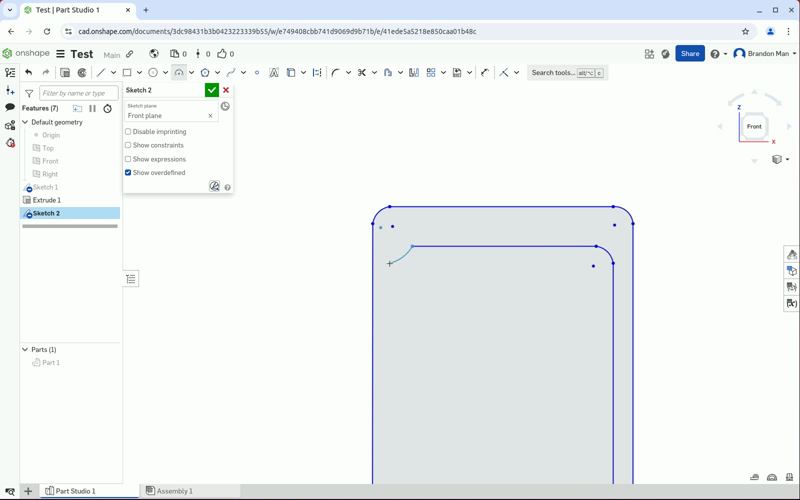
scroll(6)
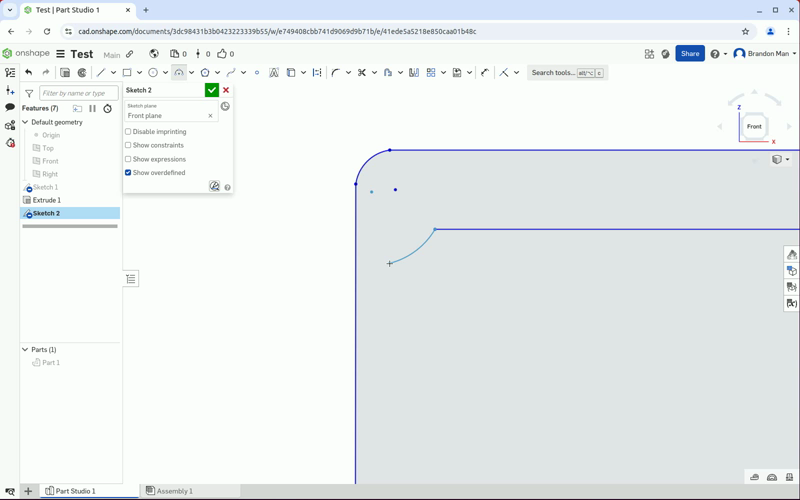
click(389, 263)
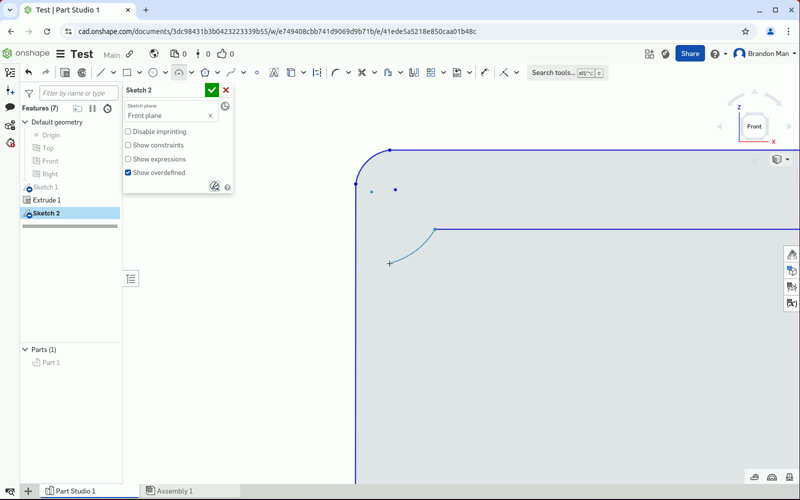
scroll(-6)
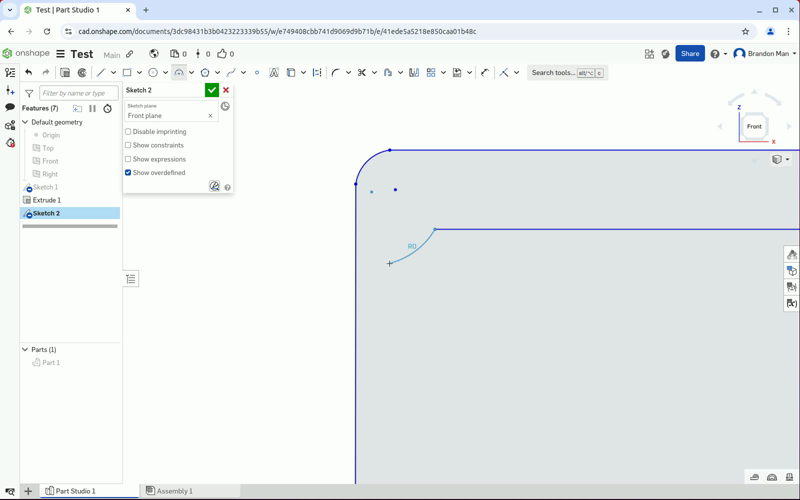
scroll(-6)
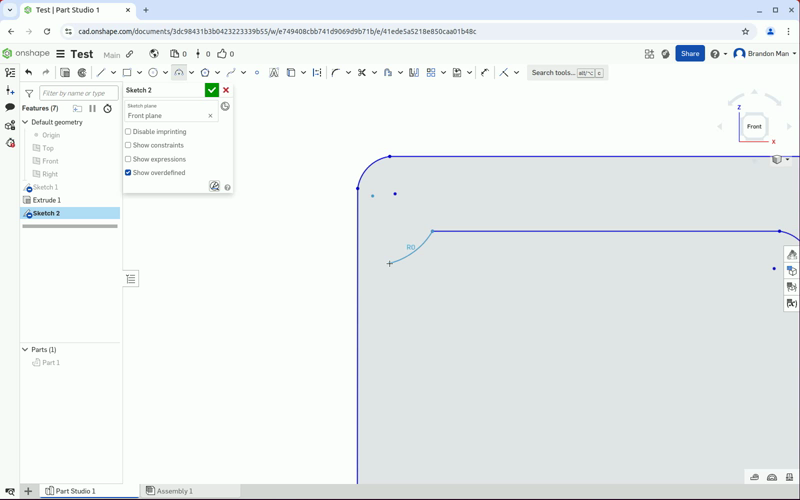
scroll(-6)
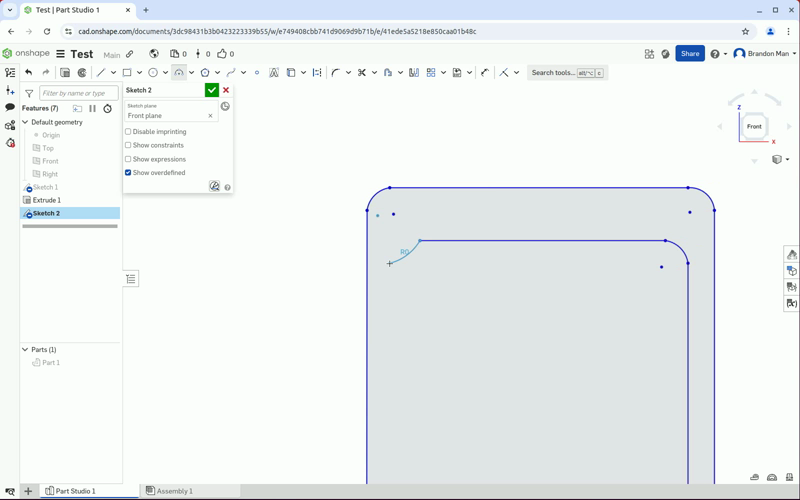
scroll(-6)
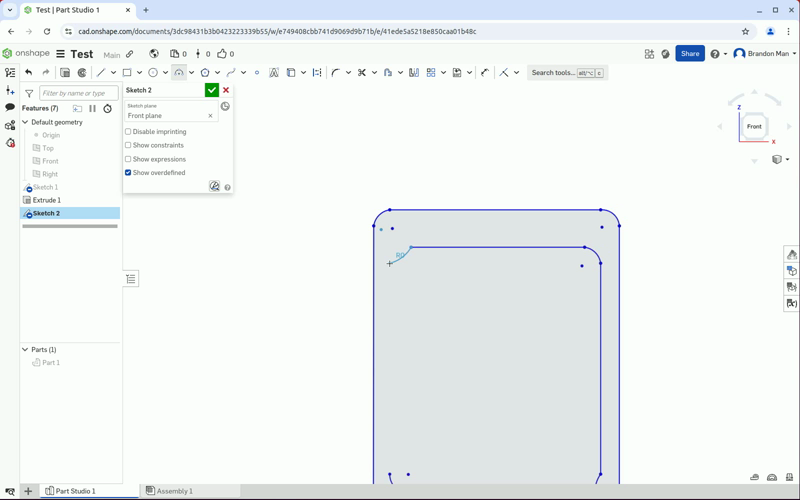
scroll(-6)
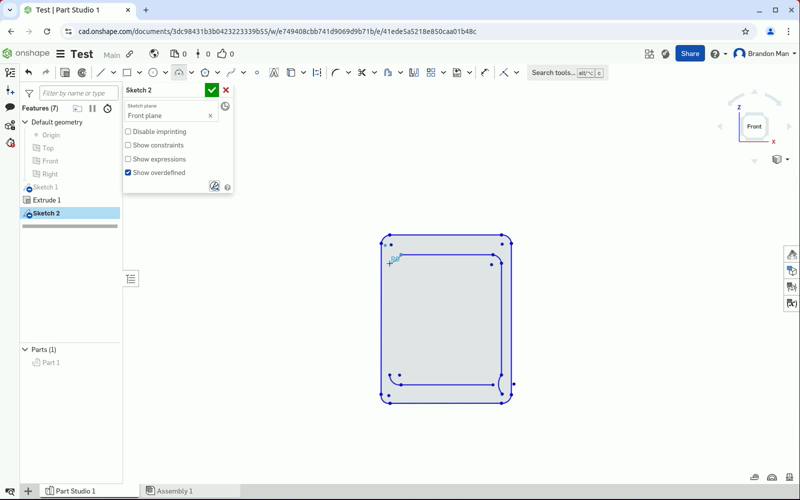
scroll(-6)
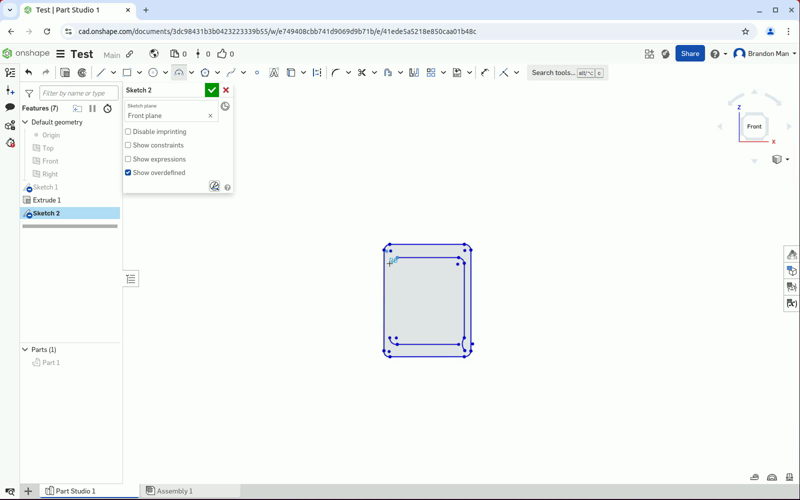
scroll(-6)
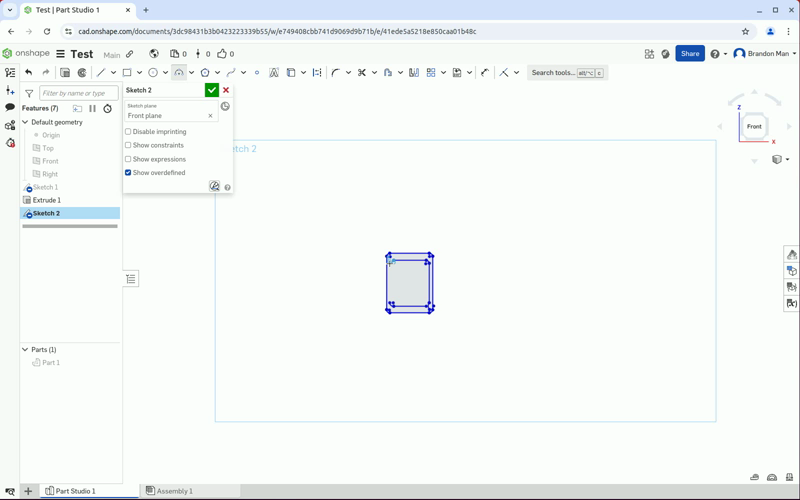
mouse_move(391, 261)
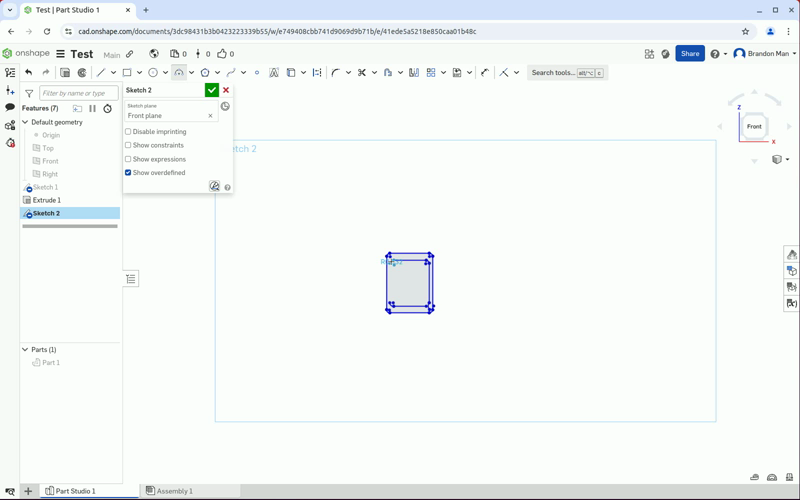
scroll(6)
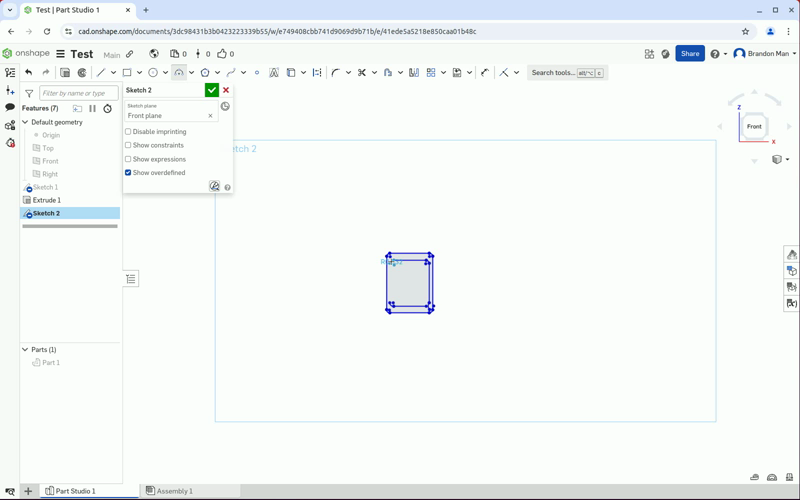
scroll(6)
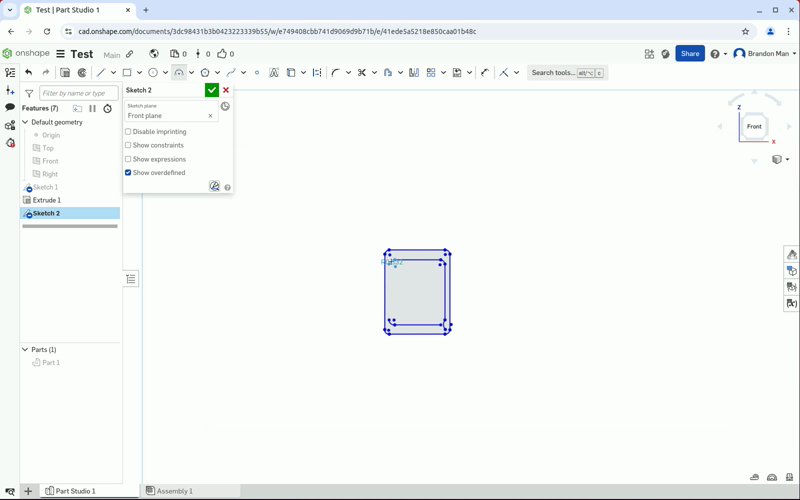
scroll(6)
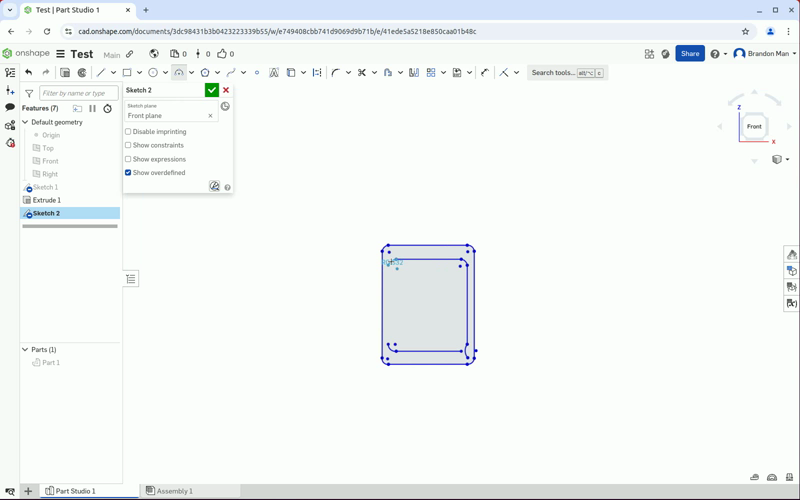
scroll(6)
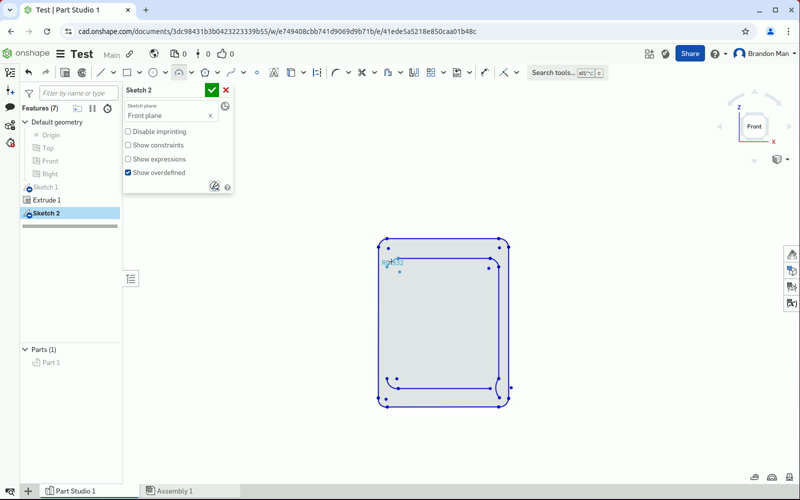
scroll(6)
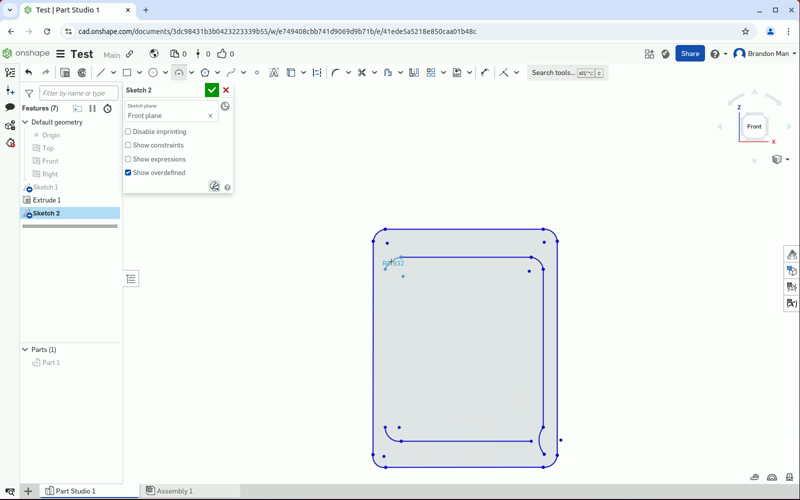
scroll(6)
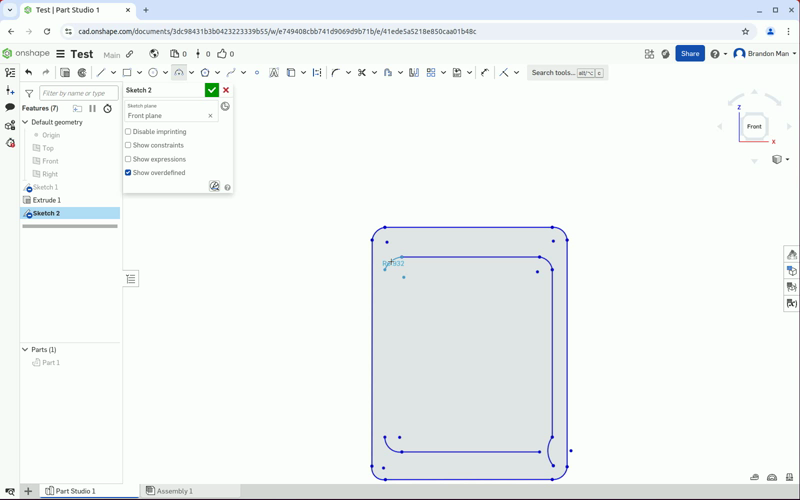
scroll(6)
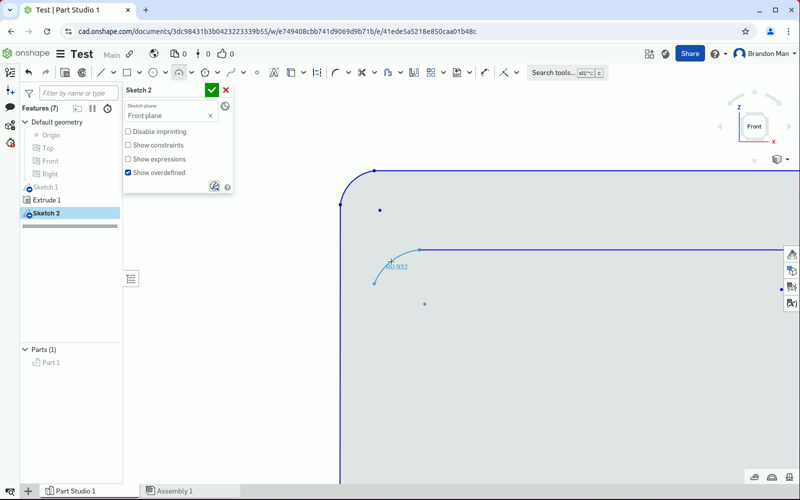
click(391, 261)
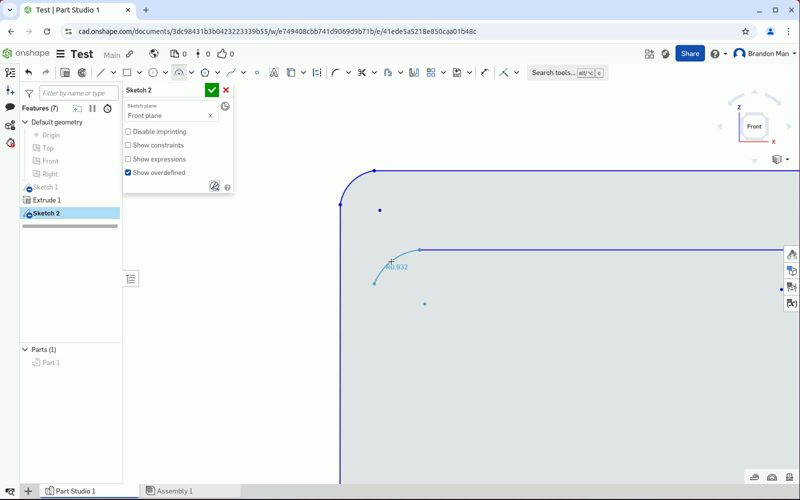
scroll(-6)
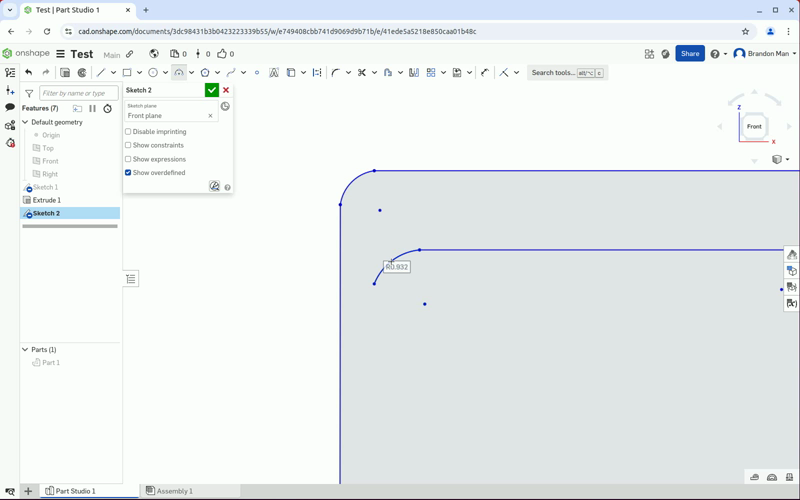
scroll(-6)
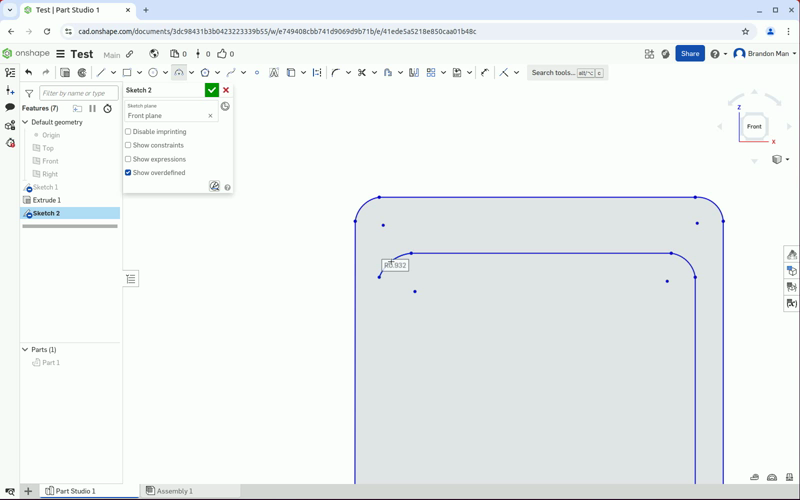
scroll(-6)
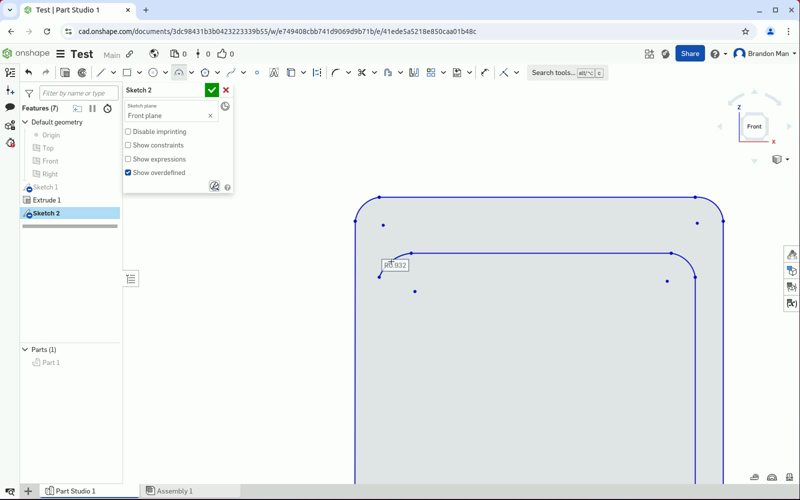
scroll(-6)
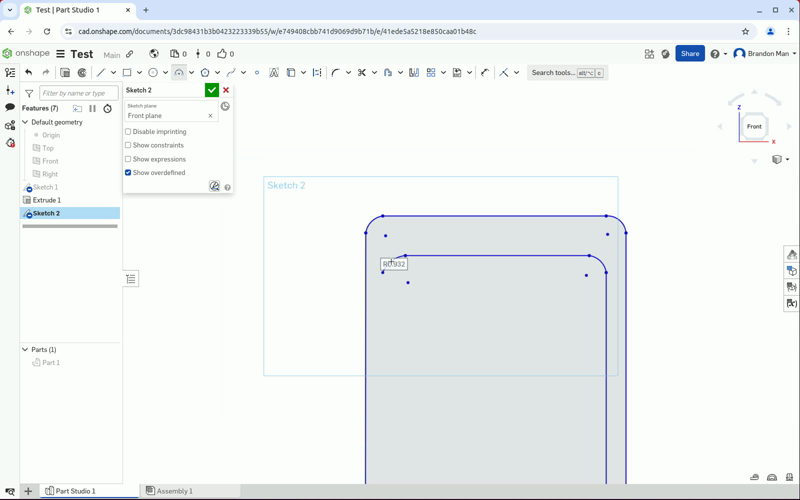
scroll(-6)
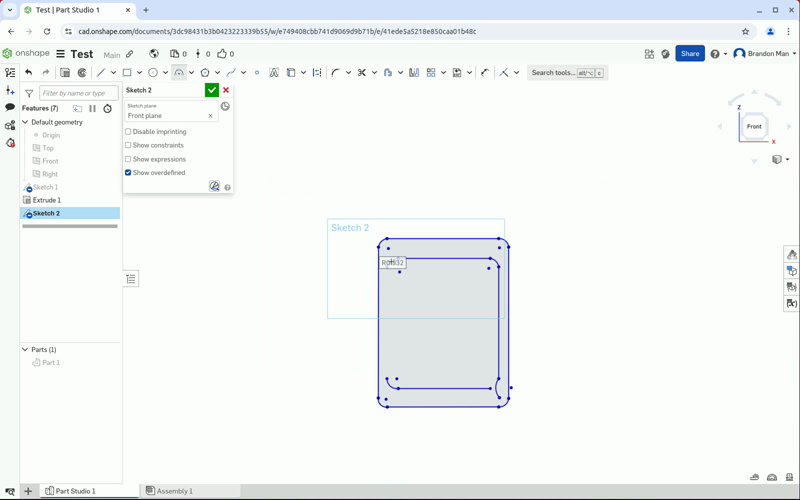
scroll(-6)
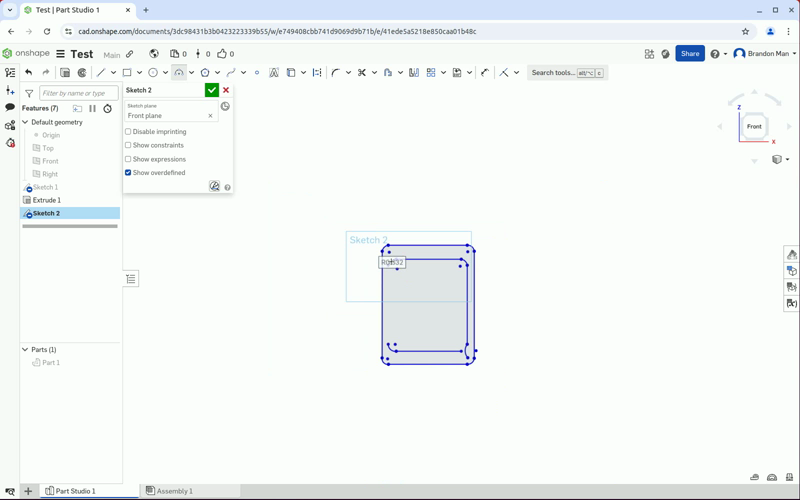
scroll(-6)
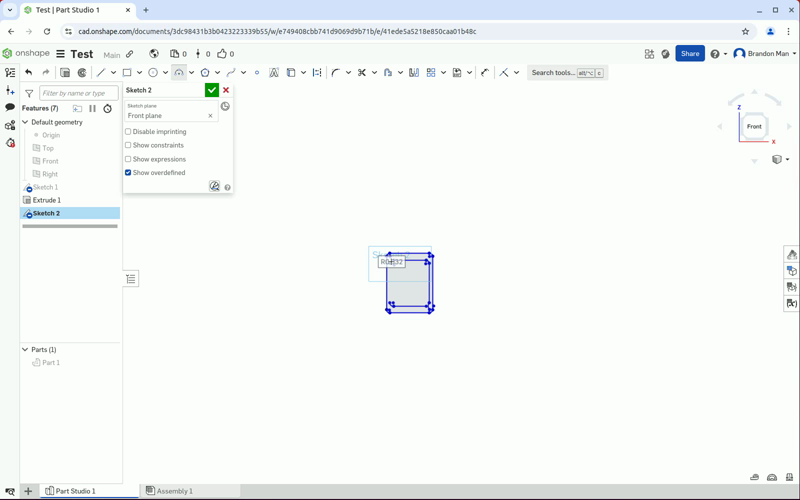
key_up(shift)
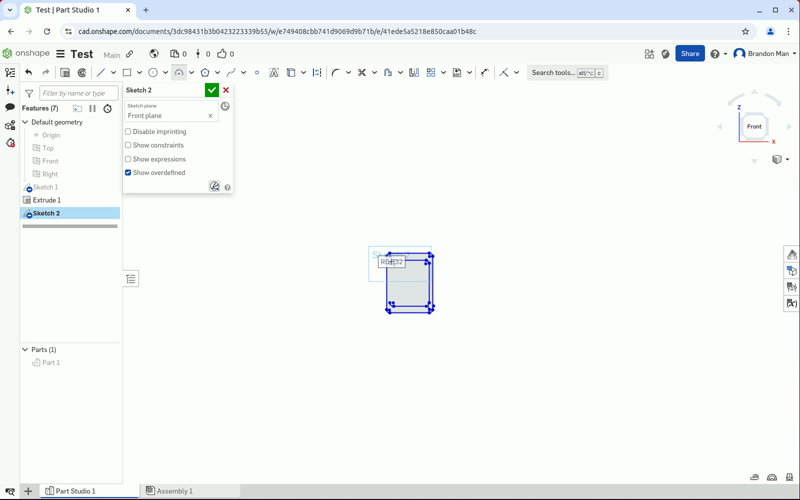
key(esc)
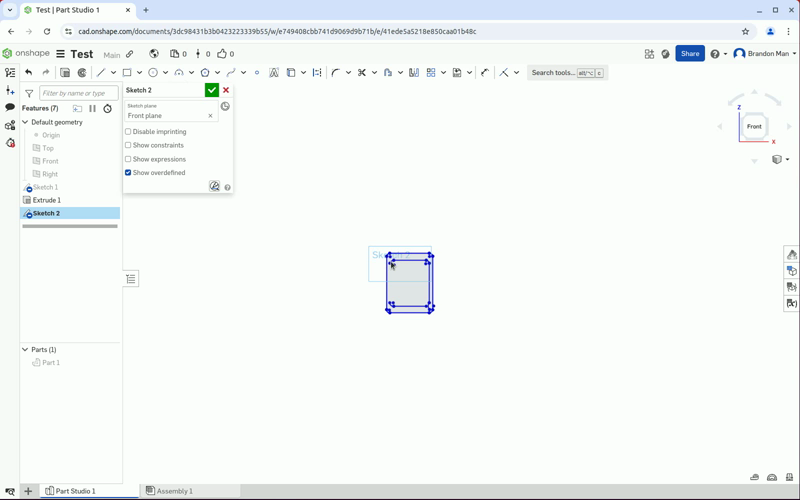
key(l)
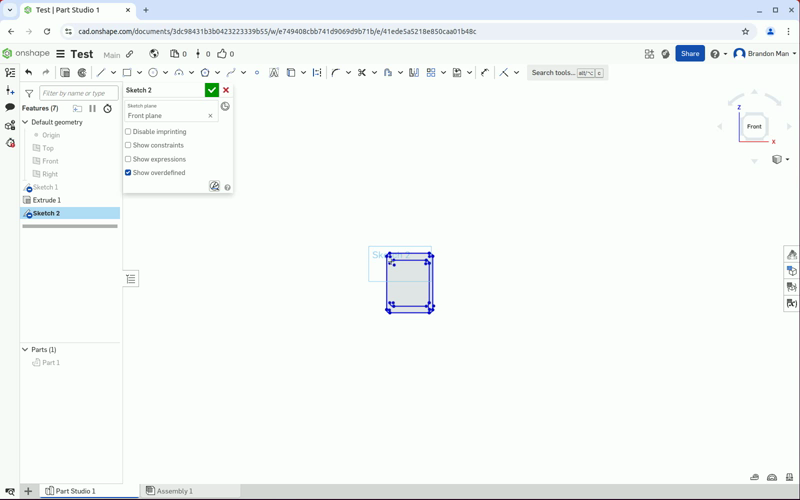
mouse_move(389, 263)
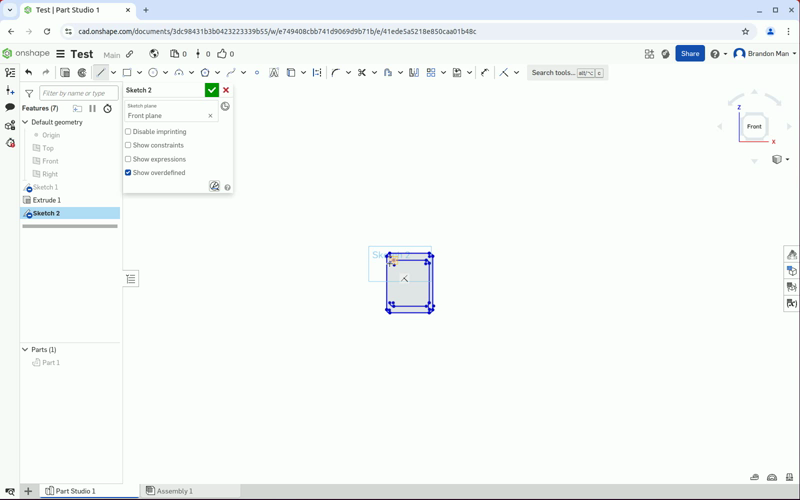
scroll(6)
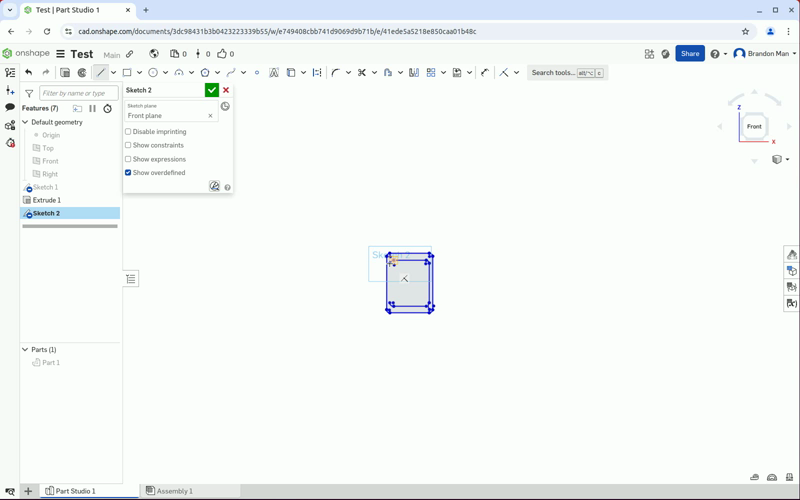
scroll(6)
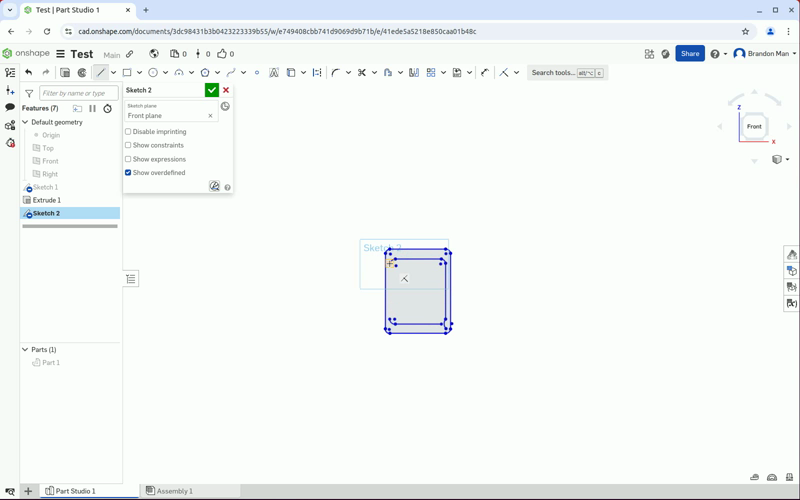
scroll(6)
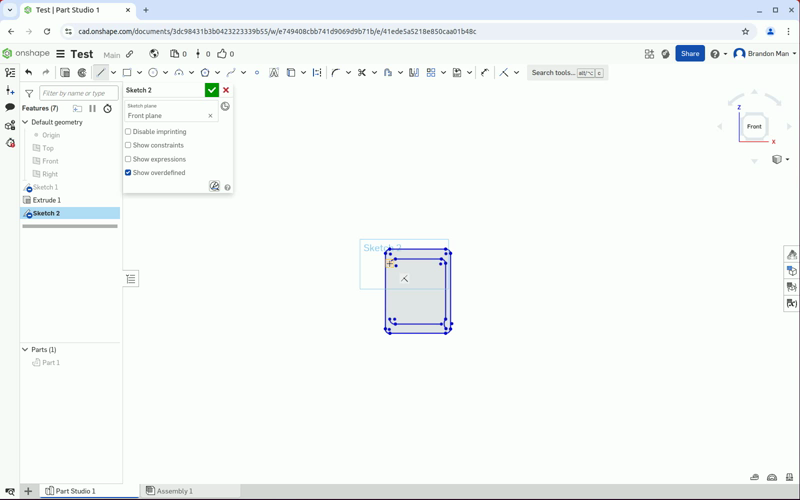
scroll(6)
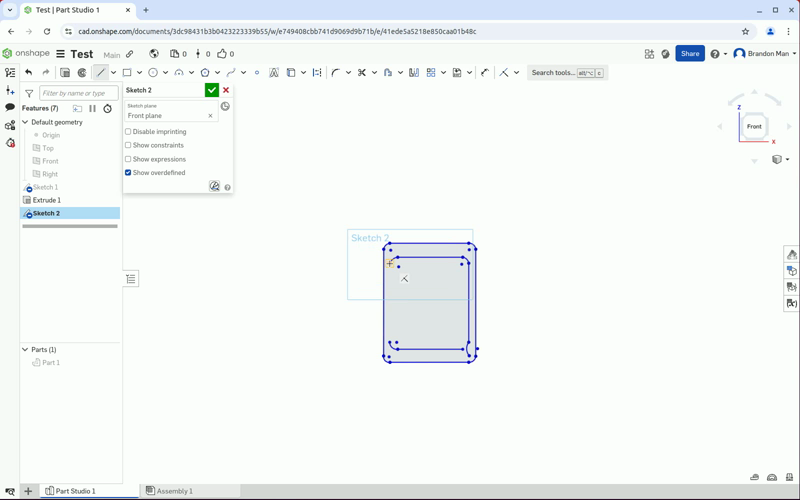
scroll(6)
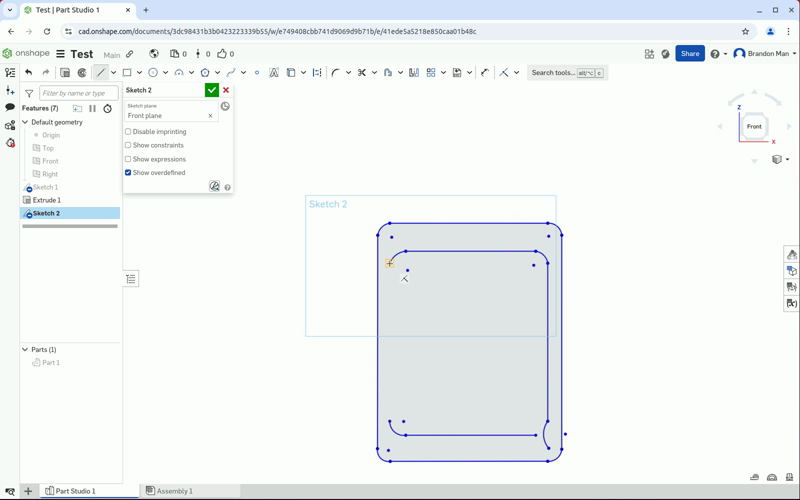
scroll(6)
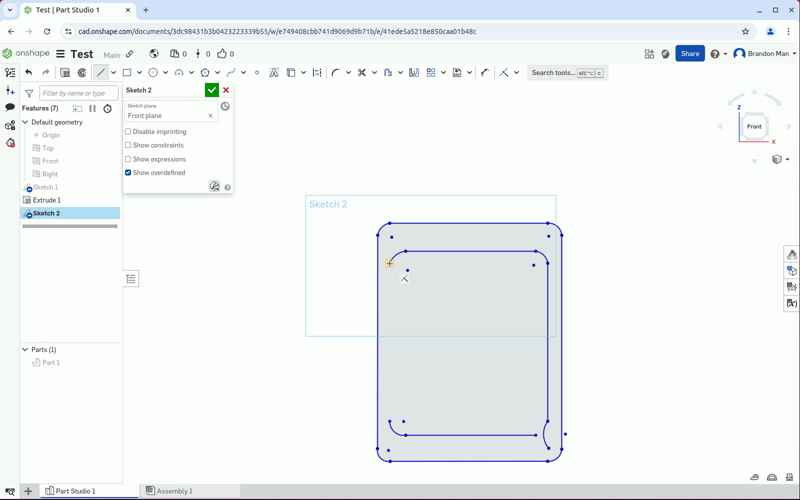
scroll(6)
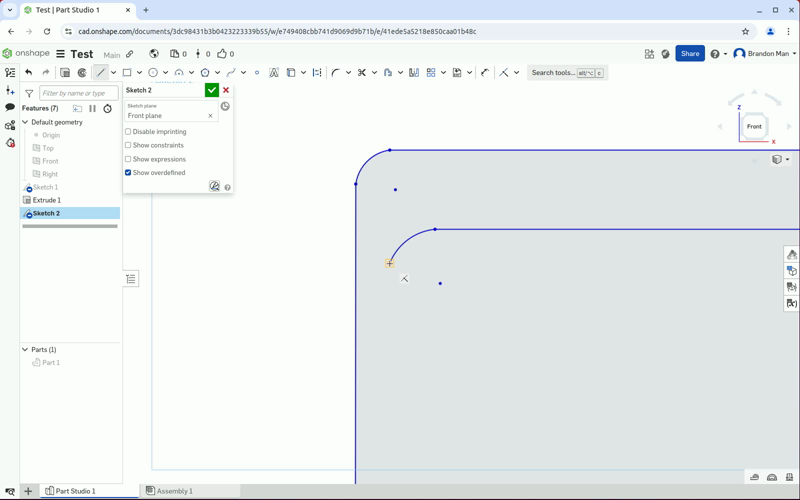
click(389, 263)
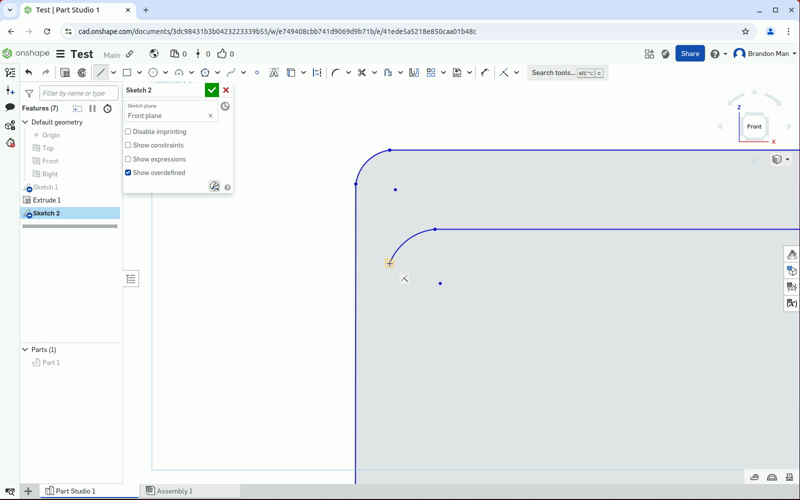
scroll(-6)
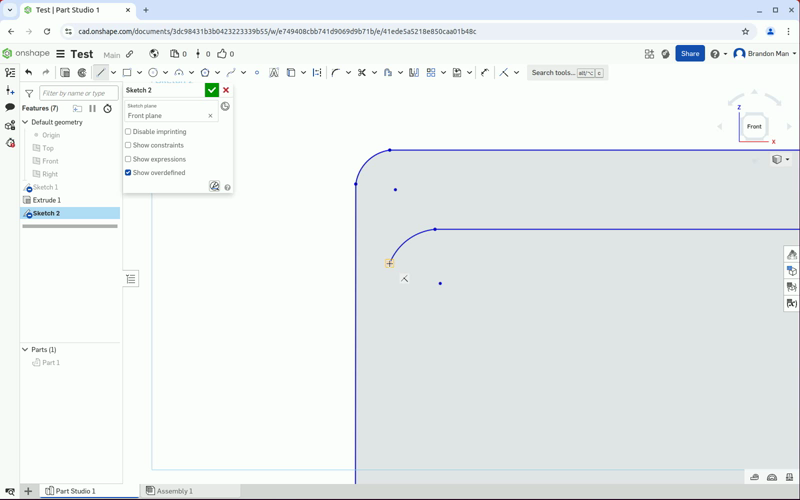
scroll(-6)
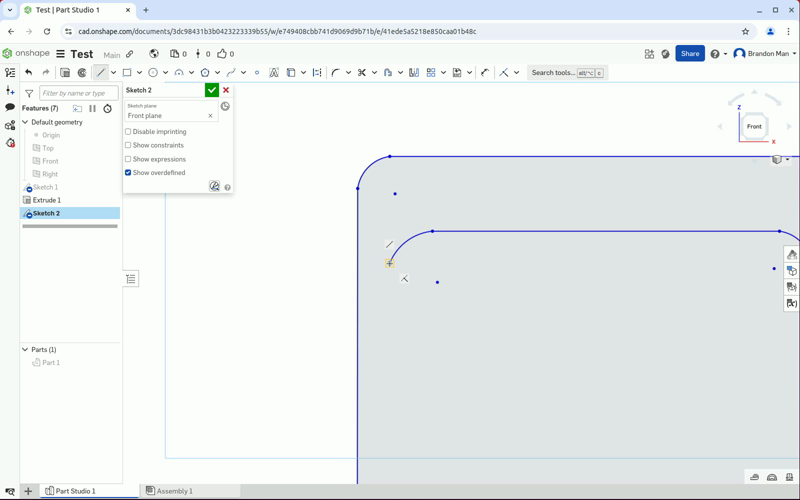
scroll(-6)
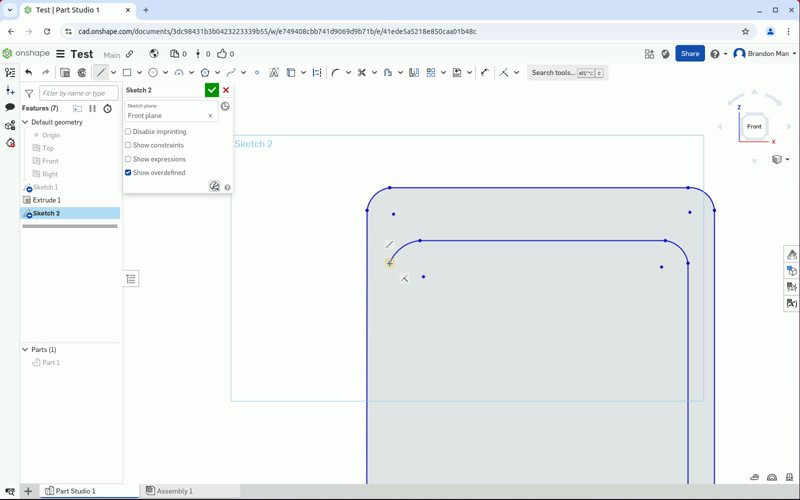
scroll(-6)
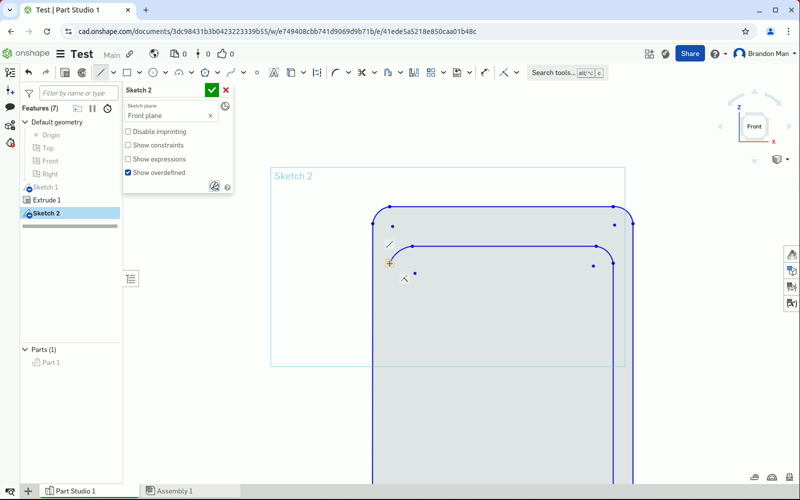
scroll(-6)
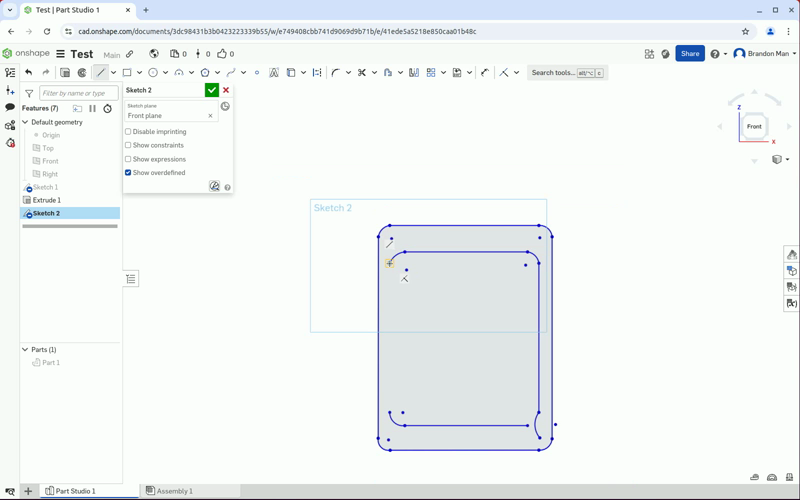
scroll(-6)
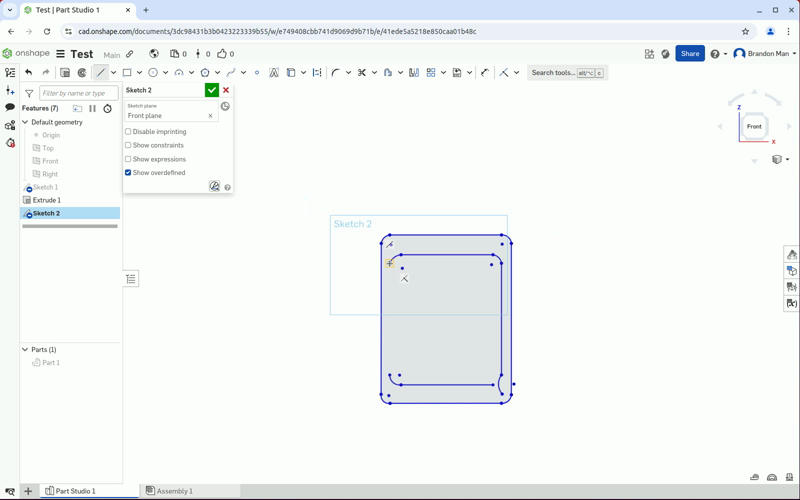
scroll(-6)
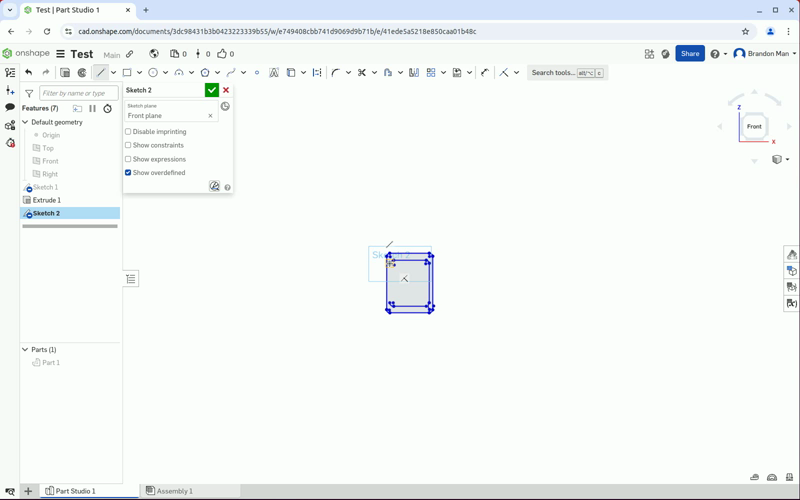
mouse_move(420, 263)
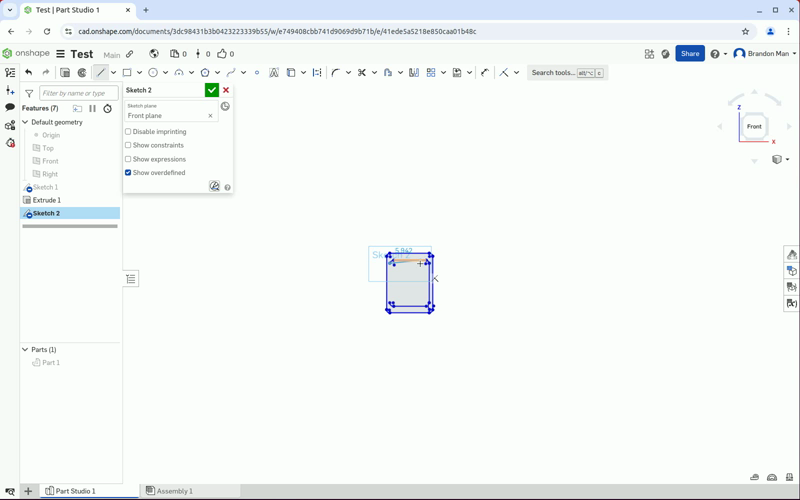
key_down(shift)
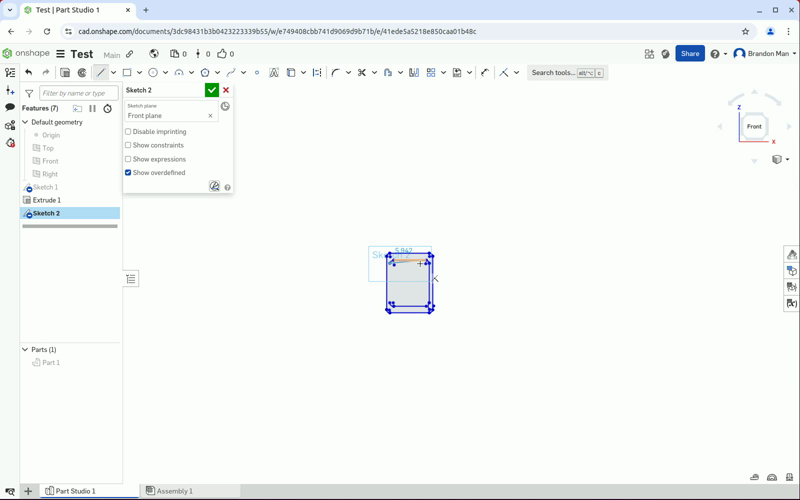
mouse_move(389, 302)
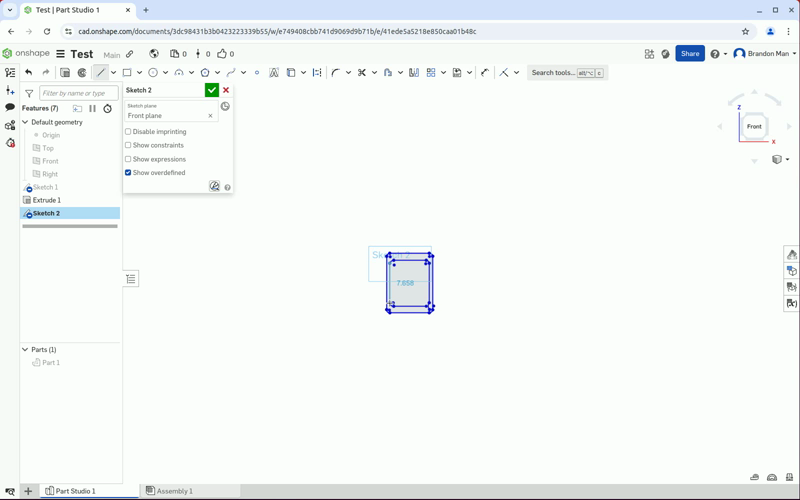
scroll(6)
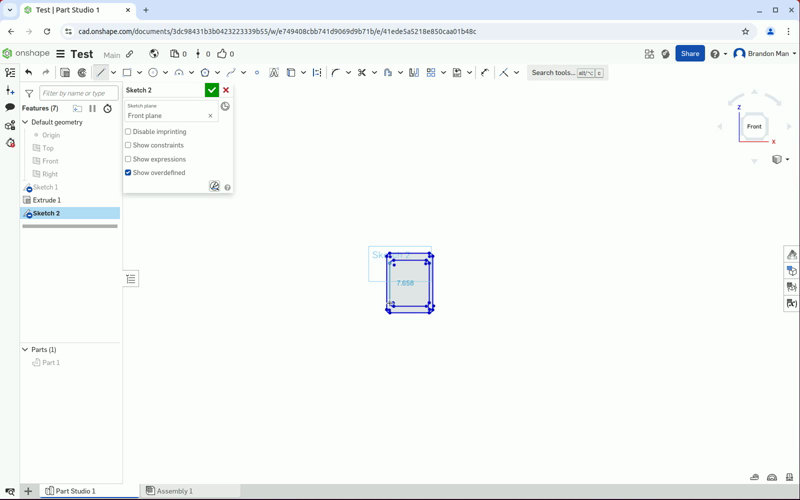
scroll(6)
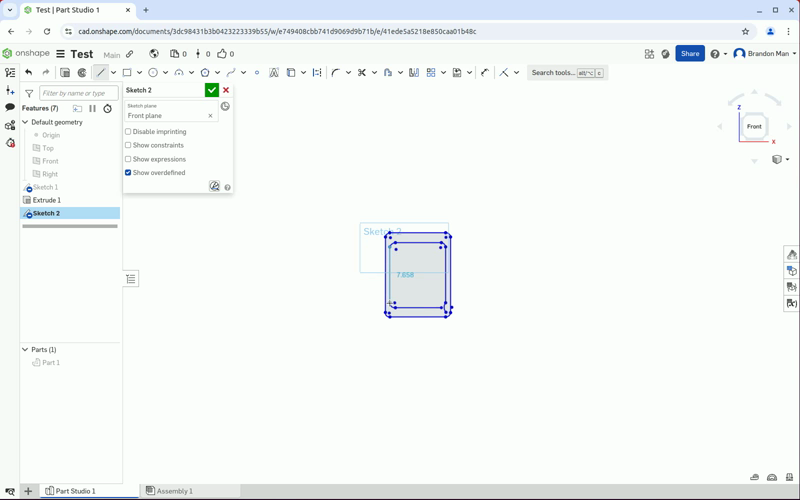
scroll(6)
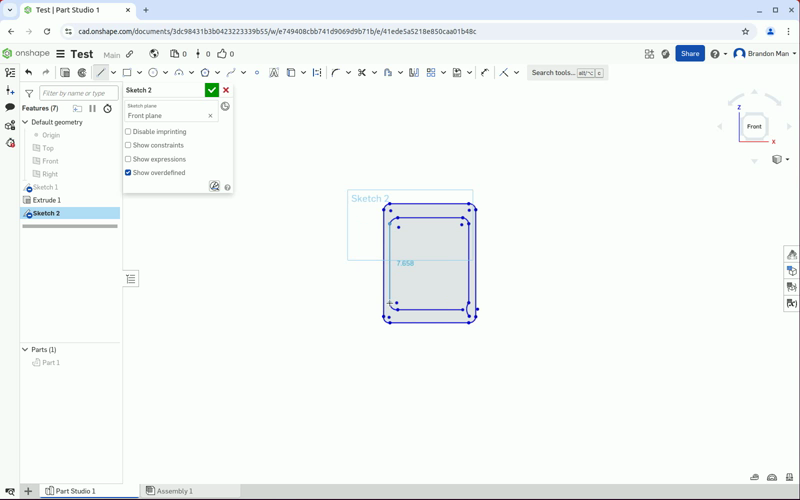
scroll(6)
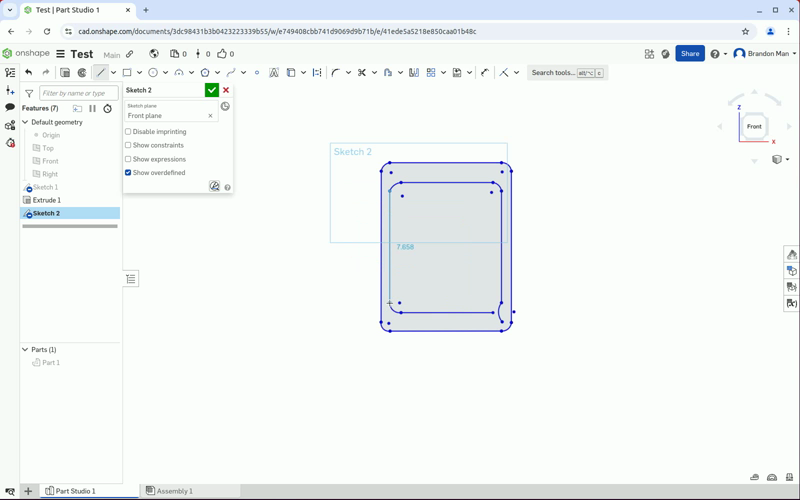
scroll(6)
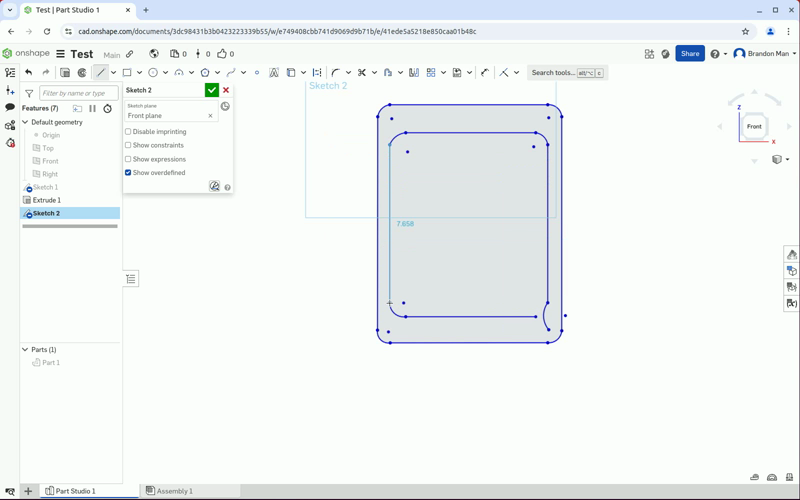
scroll(6)
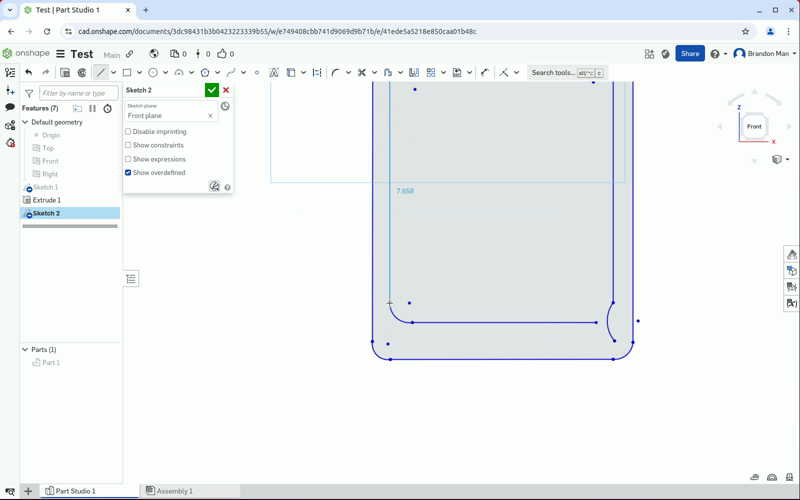
scroll(6)
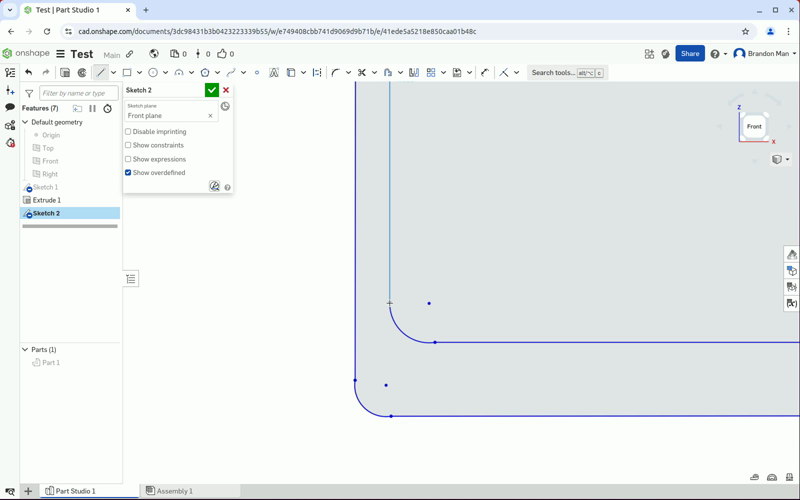
key_up(shift)
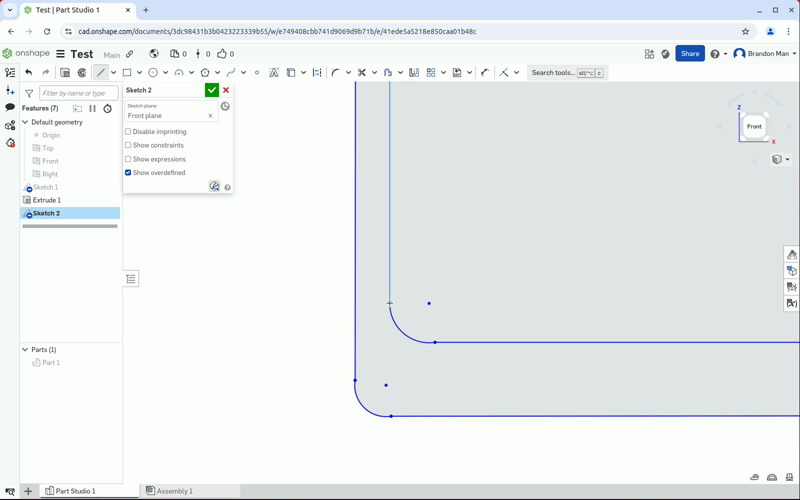
click(389, 302)
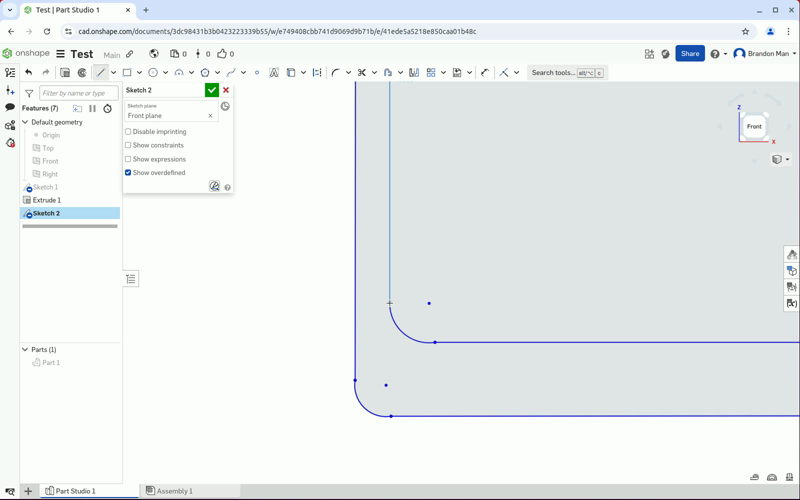
scroll(-6)
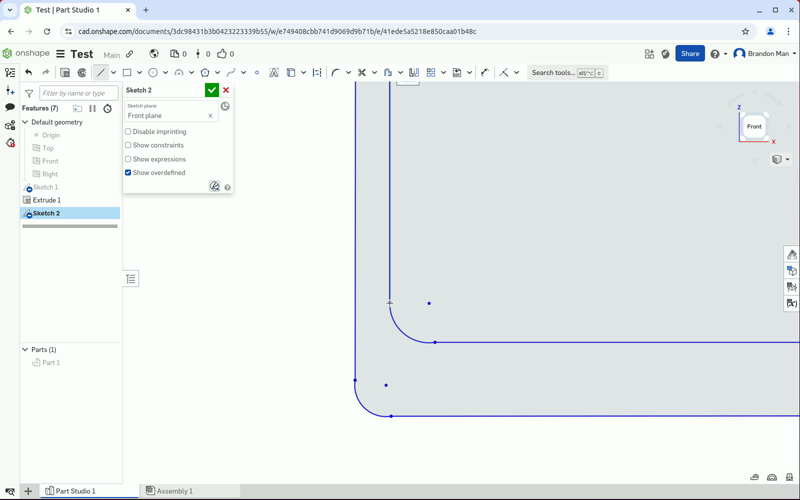
scroll(-6)
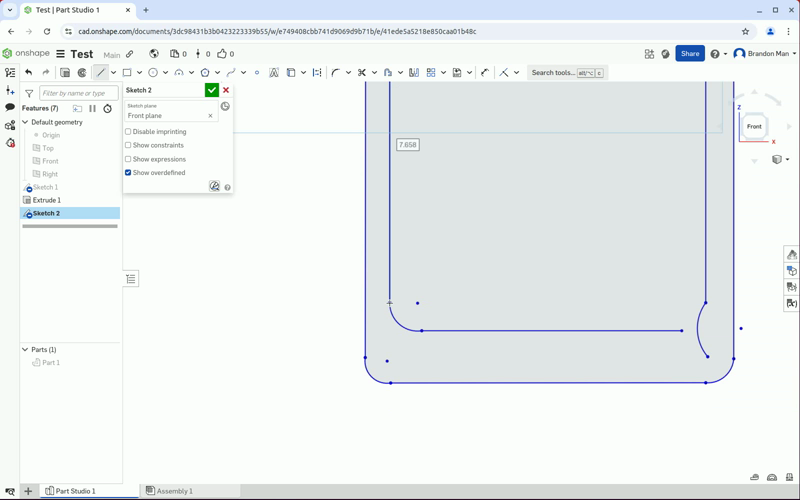
scroll(-6)
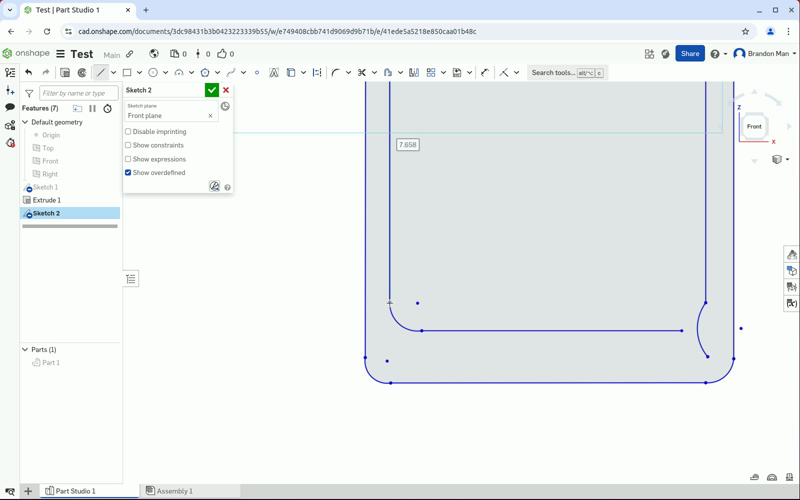
scroll(-6)
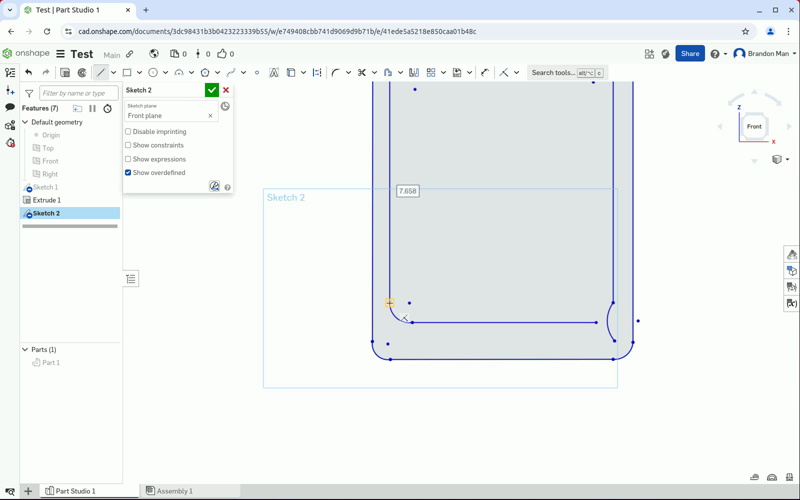
scroll(-6)
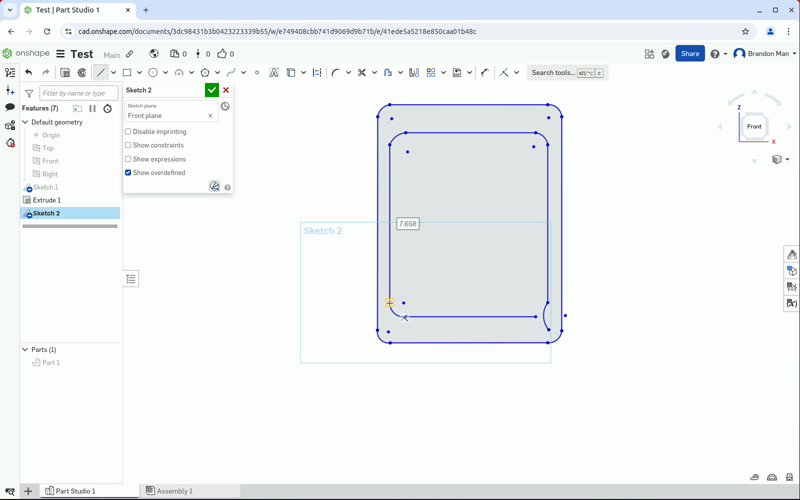
scroll(-6)
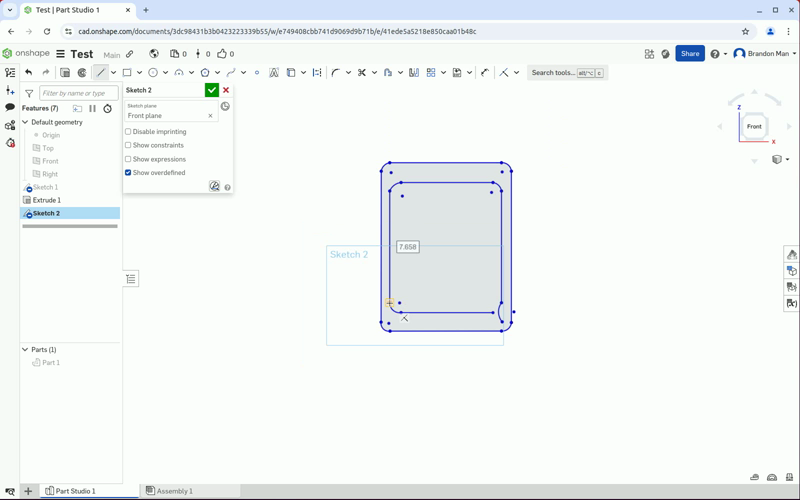
scroll(-6)
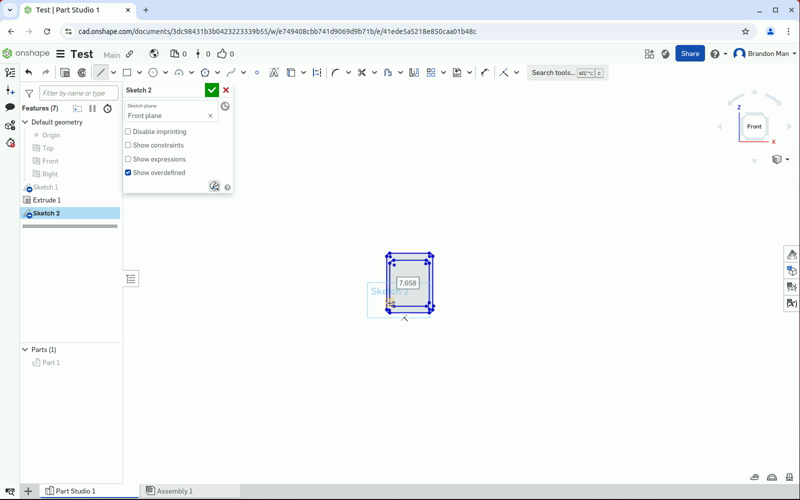
key(esc)
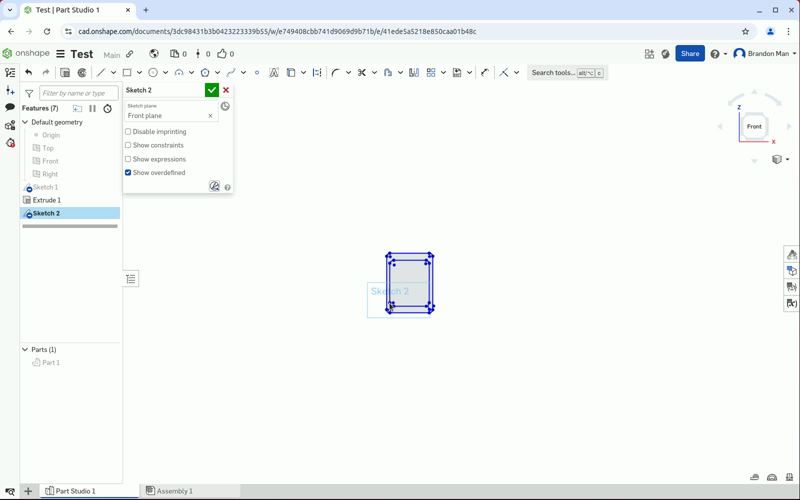
mouse_move(418, 307)
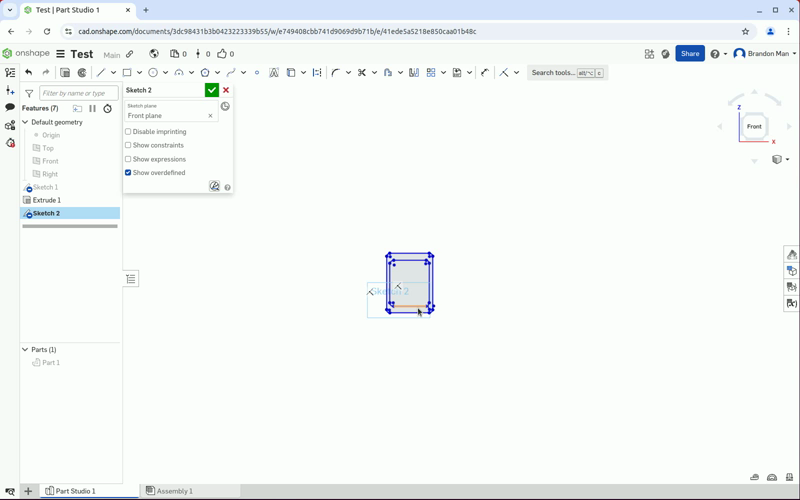
scroll(6)
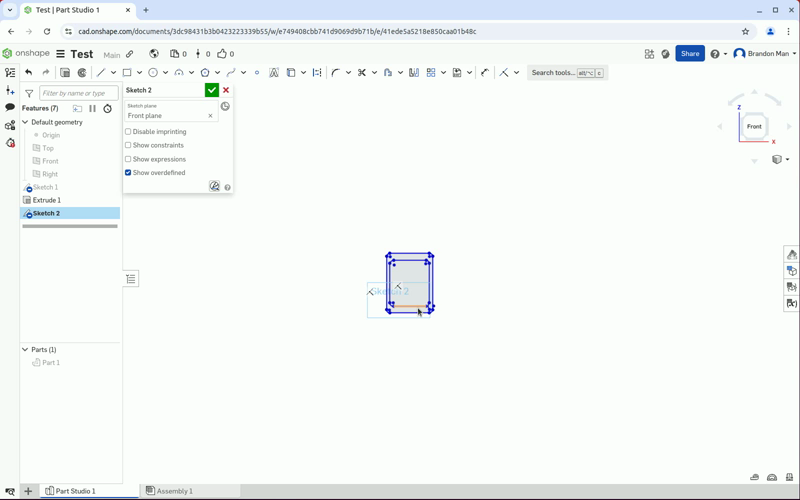
scroll(6)
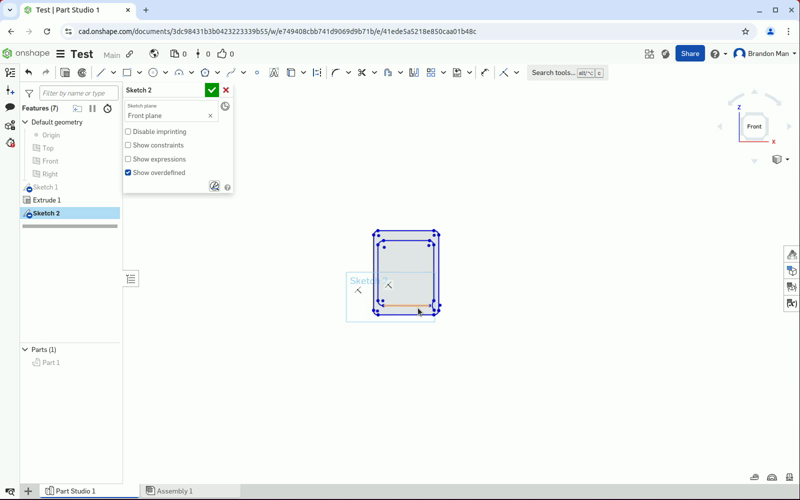
scroll(6)
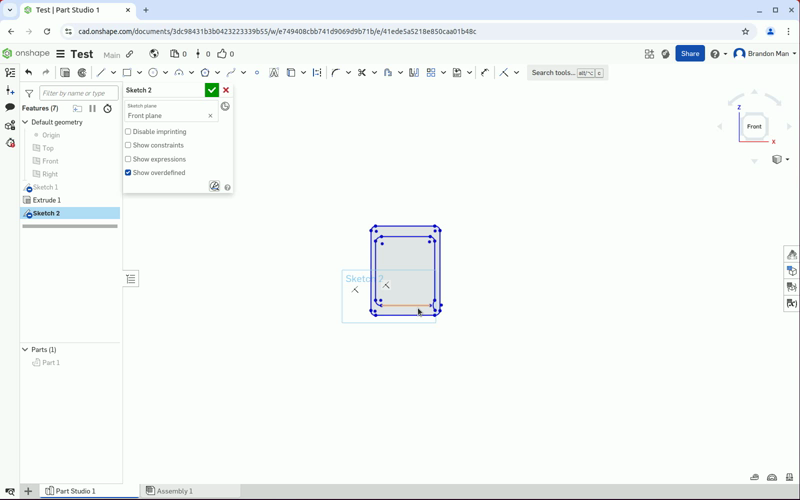
scroll(6)
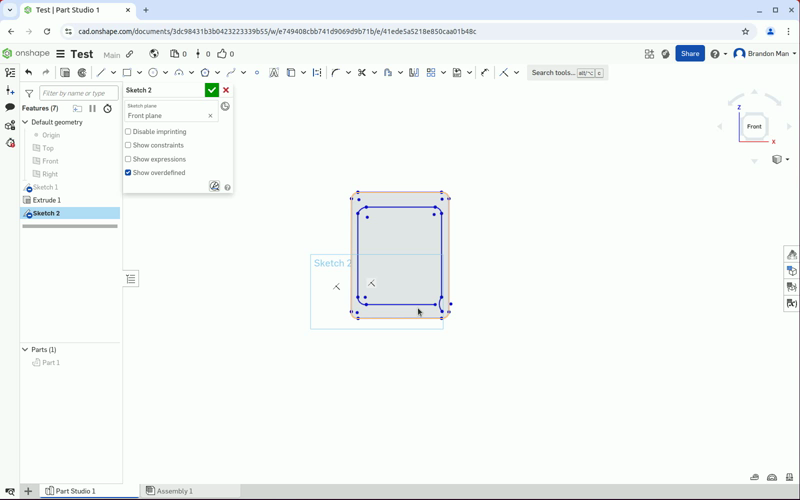
scroll(6)
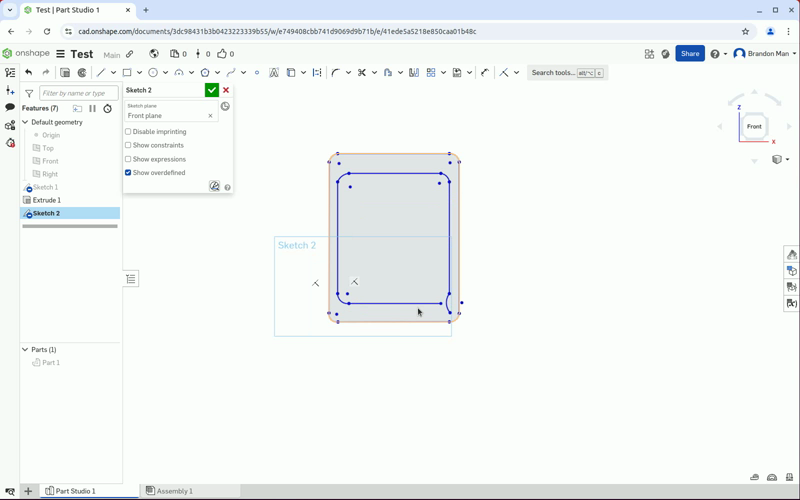
scroll(6)
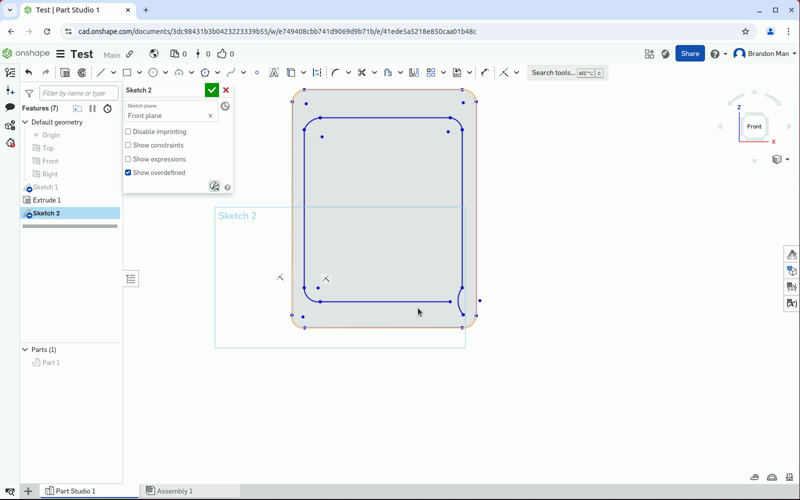
scroll(6)
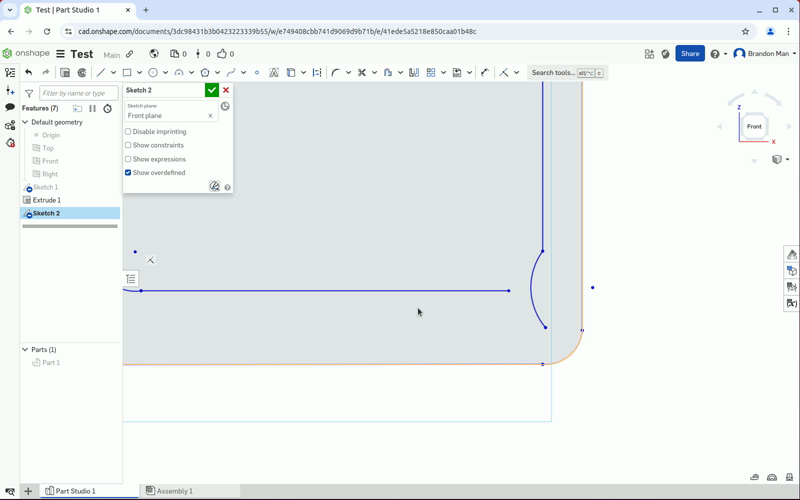
click(418, 307)
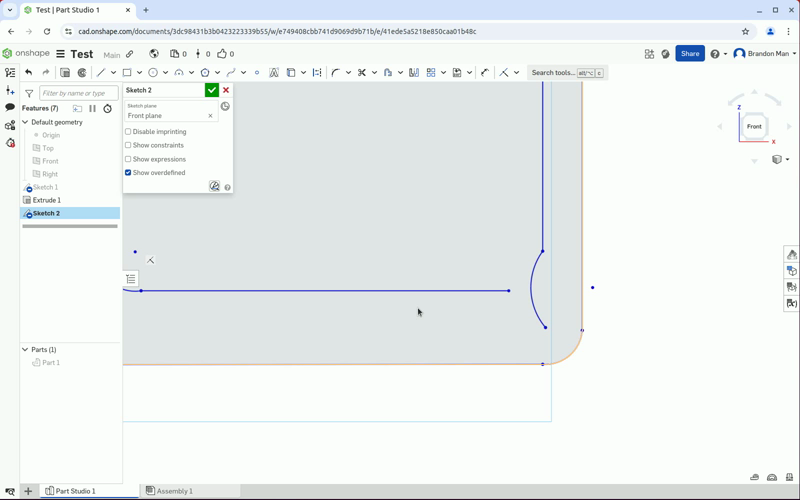
scroll(-6)
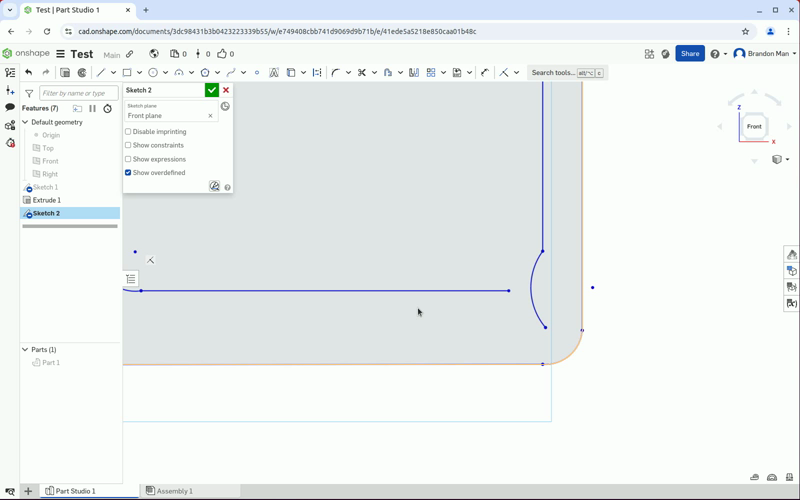
scroll(-6)
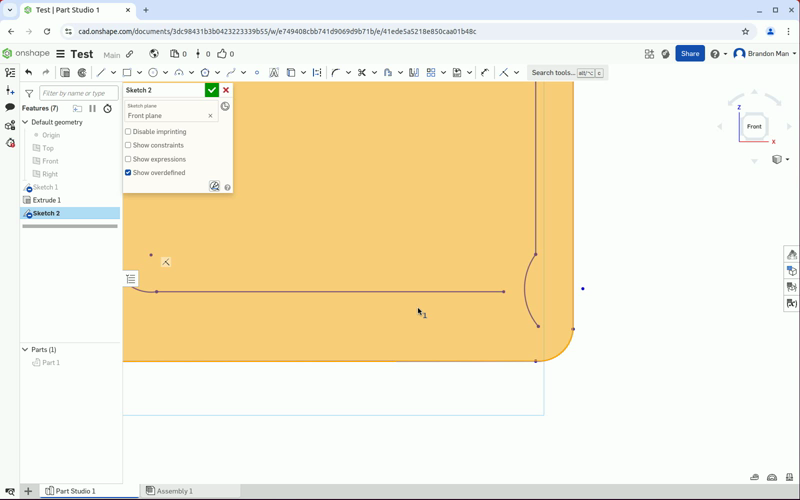
scroll(-6)
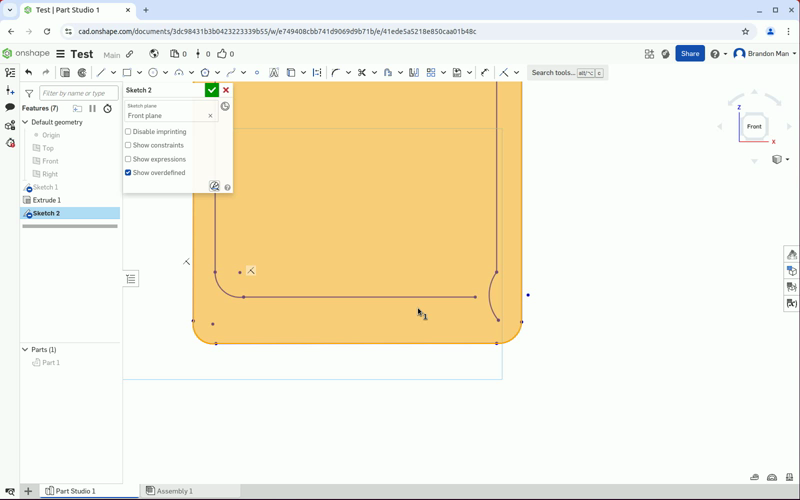
scroll(-6)
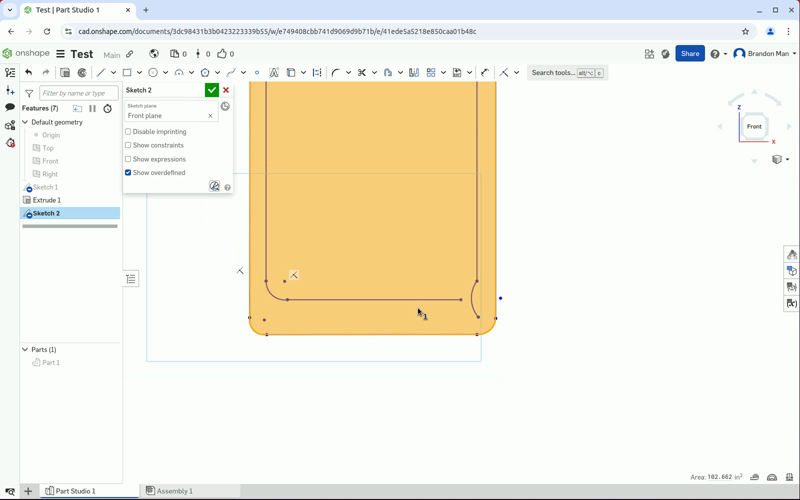
scroll(-6)
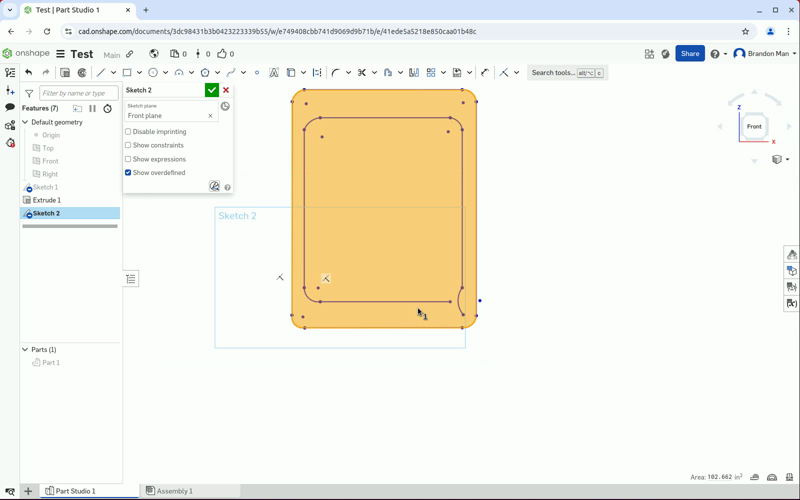
scroll(-6)
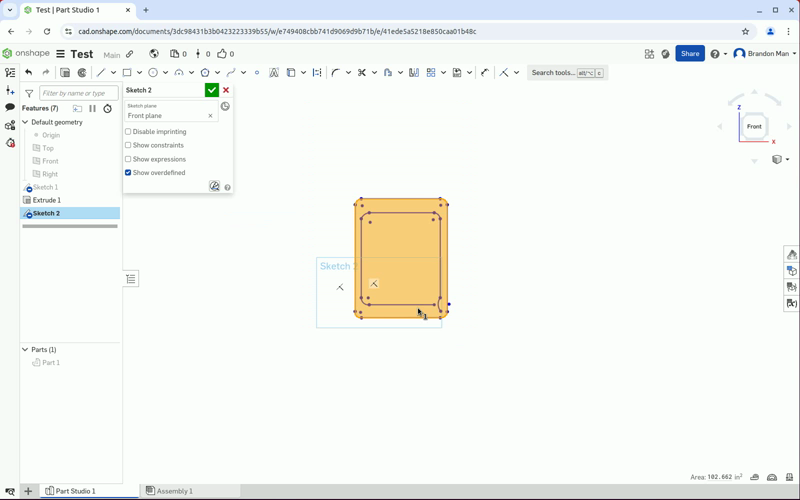
scroll(-6)
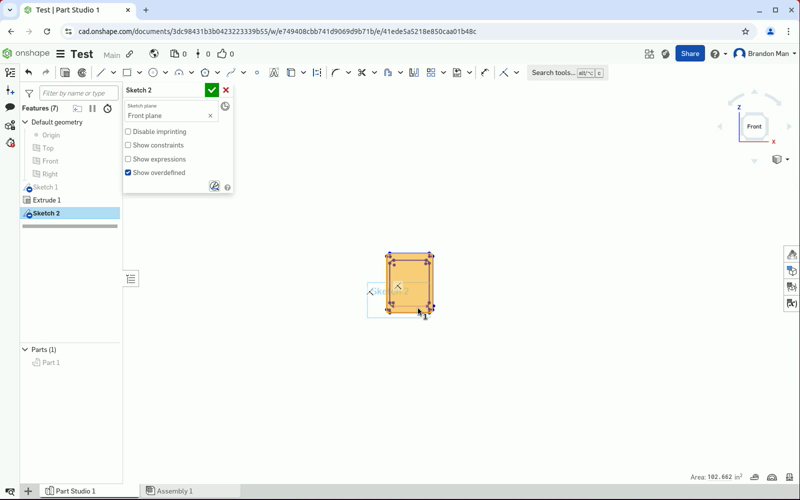
mouse_move(73, 352)
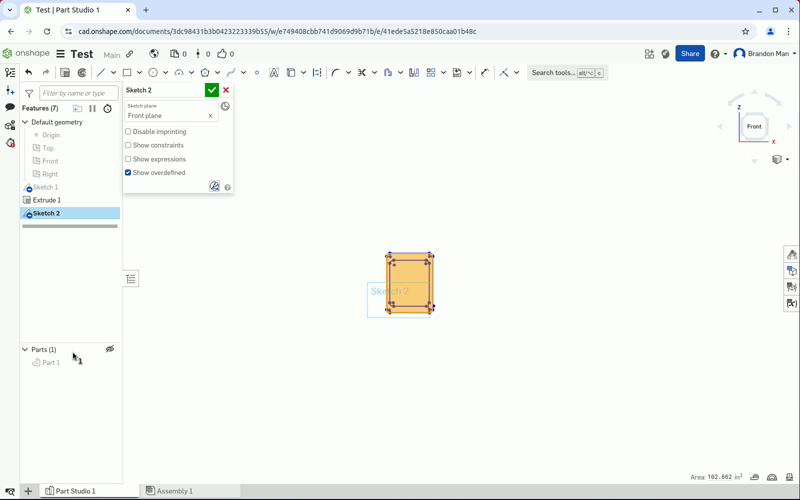
key(shift+y)
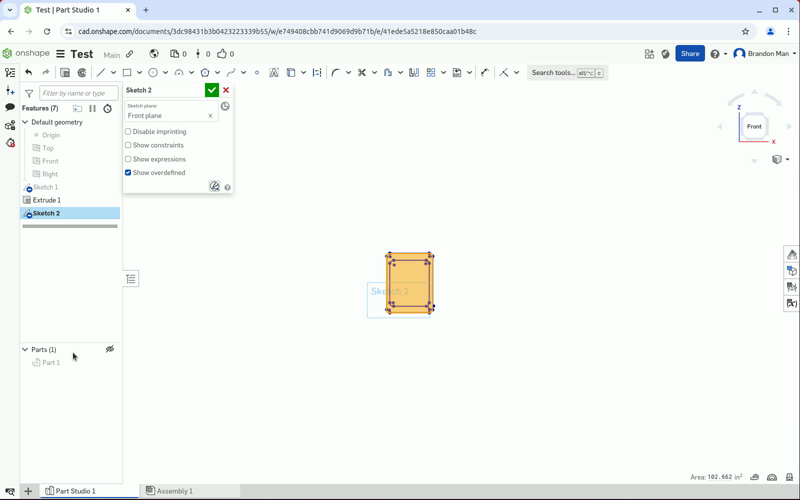
key(shift+e)
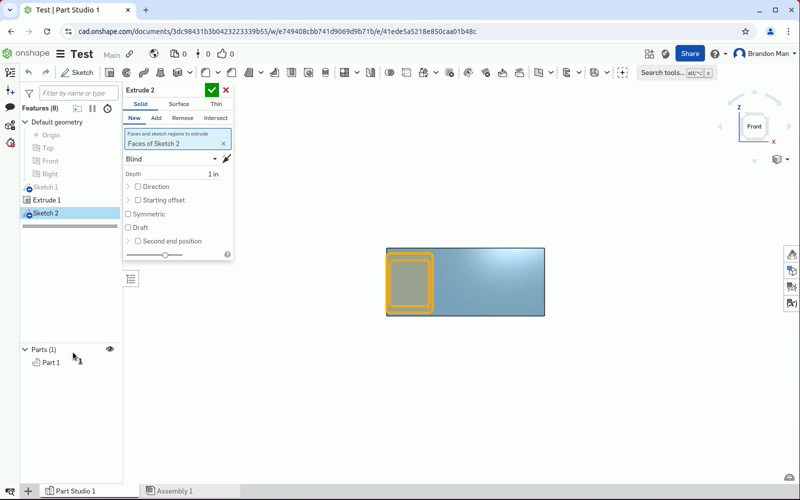
mouse_move(143, 106)
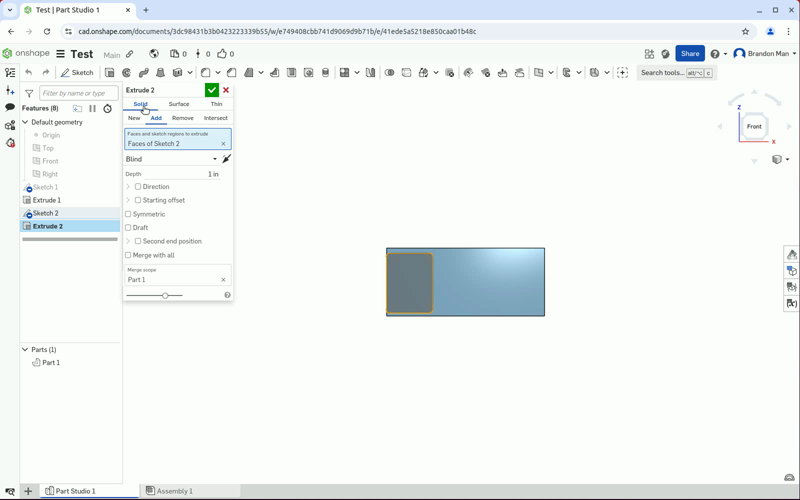
click(143, 106)
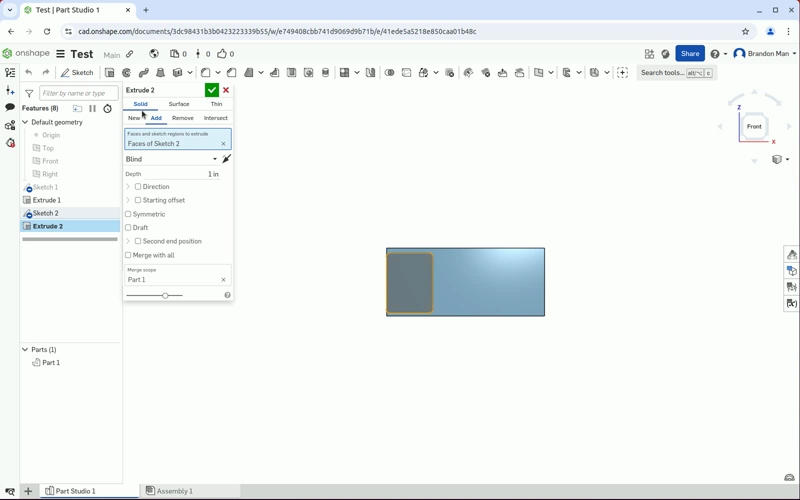
mouse_move(137, 120)
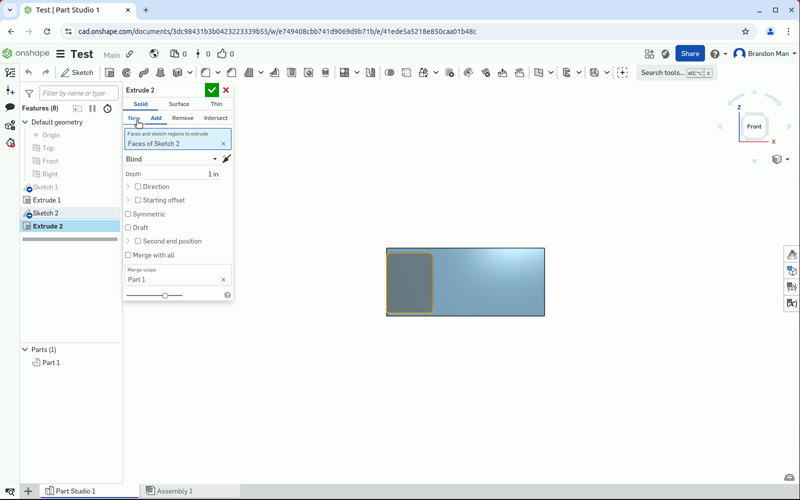
click(137, 120)
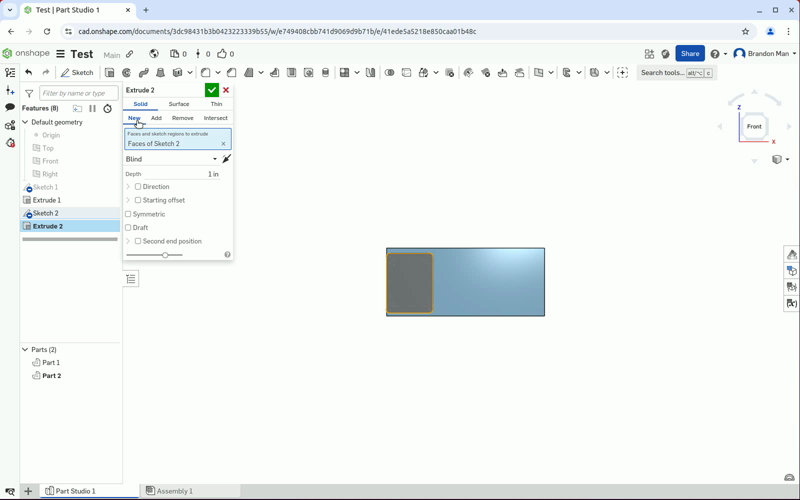
key(tab, 4)
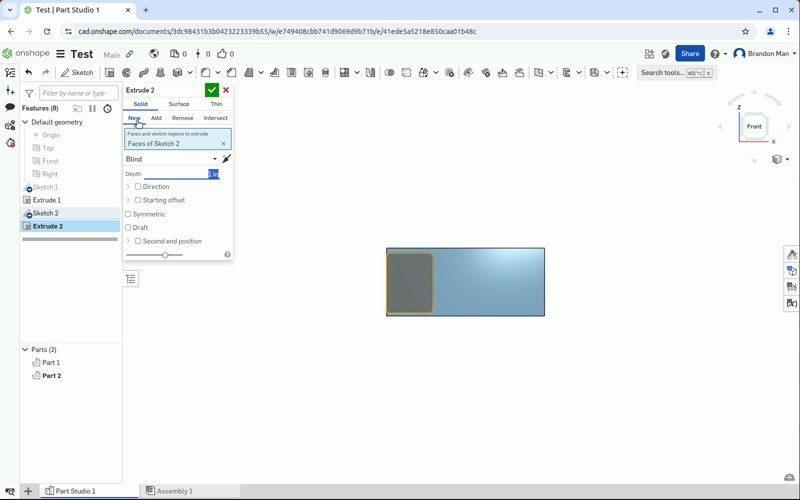
text(14.924)
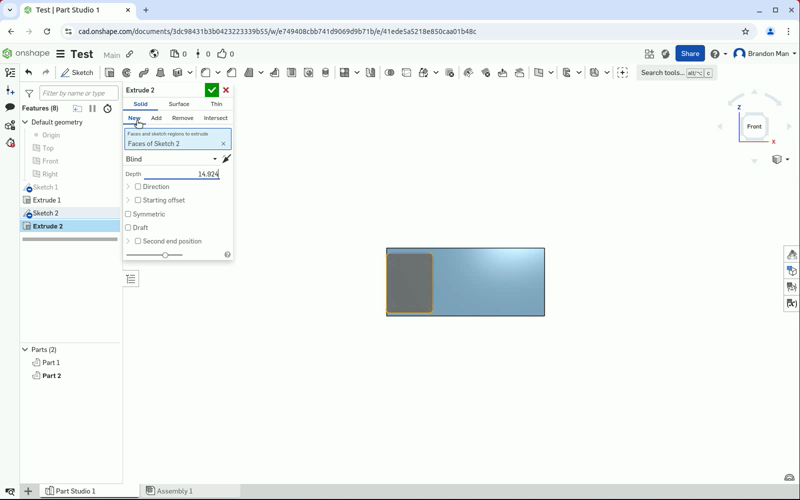
key(enter)
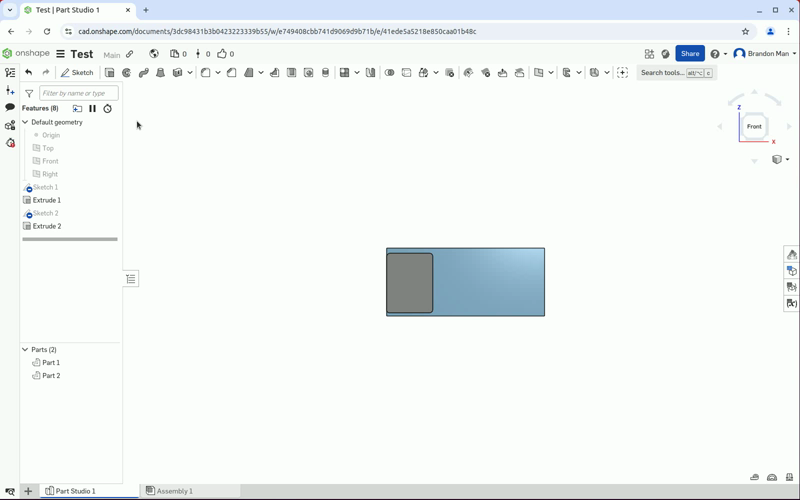
key(shift+h)
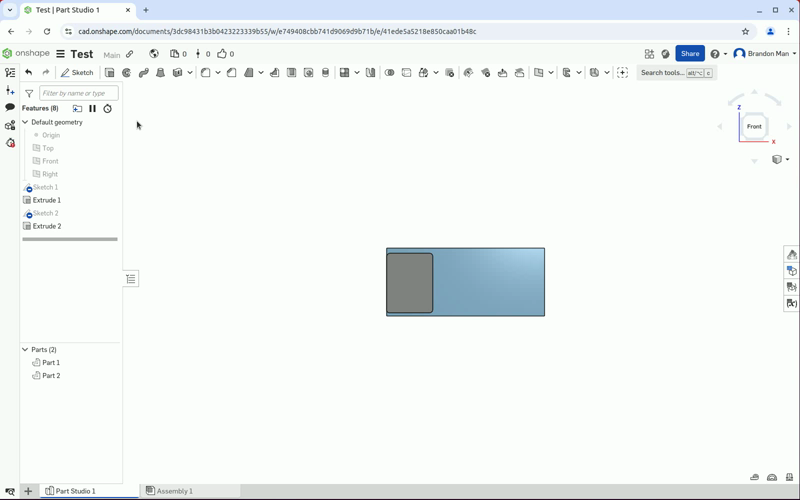
key(shift+h)
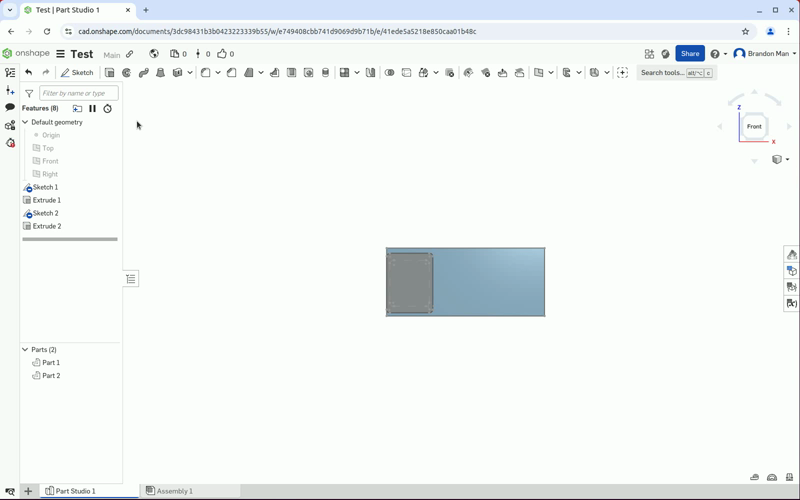
key(shift+7)
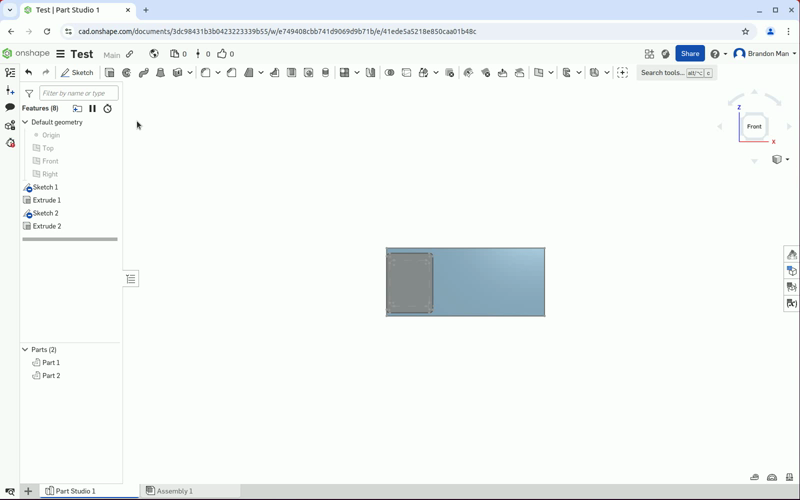
key(left, 2)
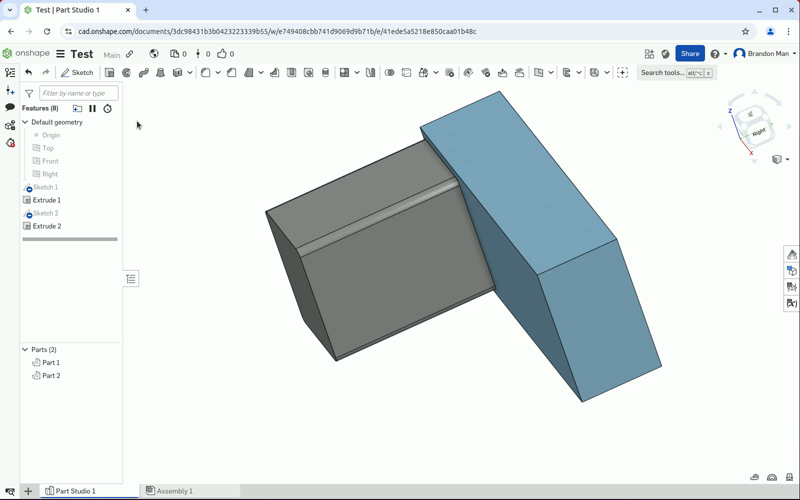
key(down, 2)
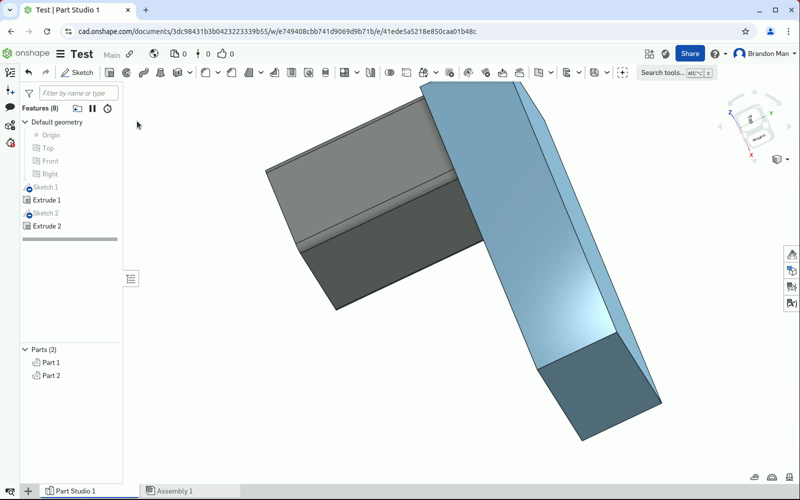
key(up, 2)
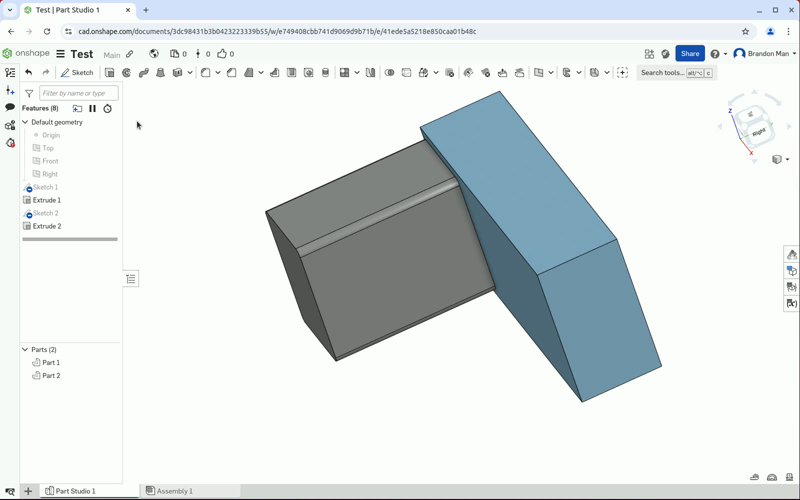
key(right, 2)
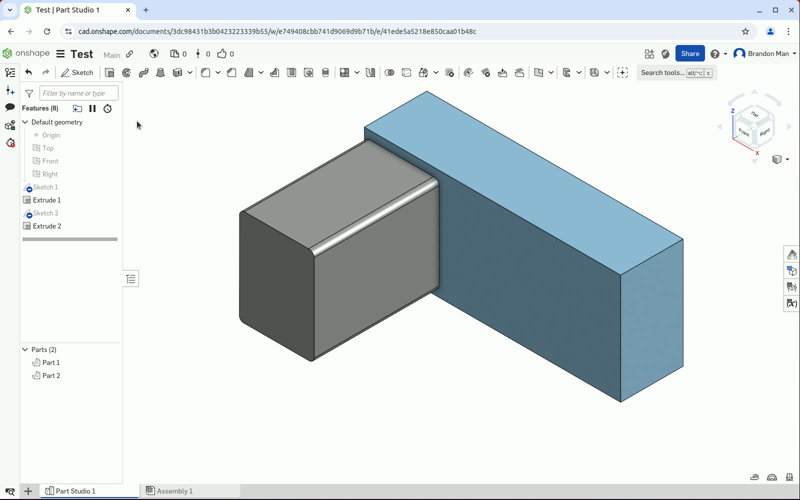
mouse_move(73, 189)
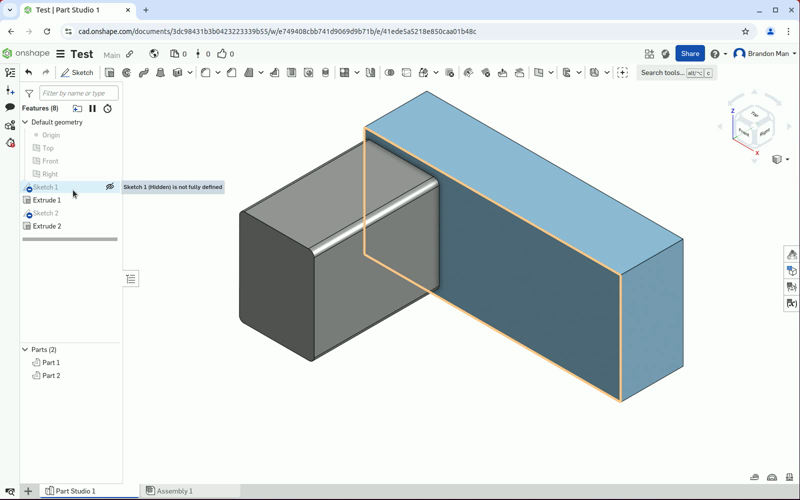
click(73, 189)